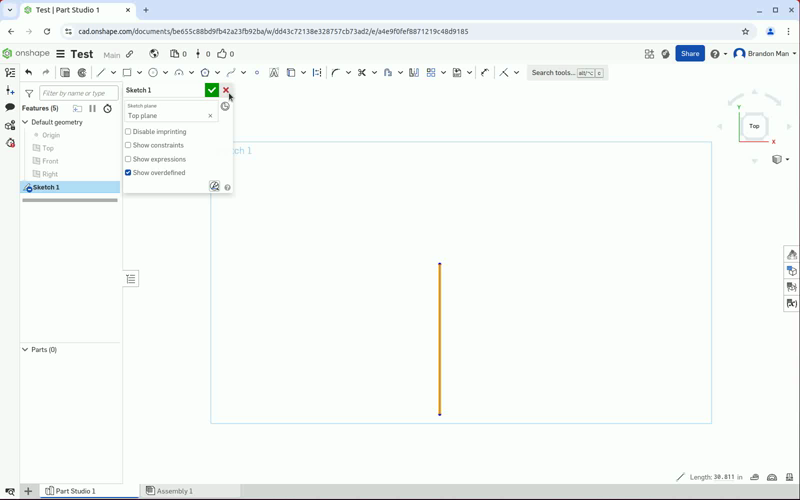
key(shift+h)
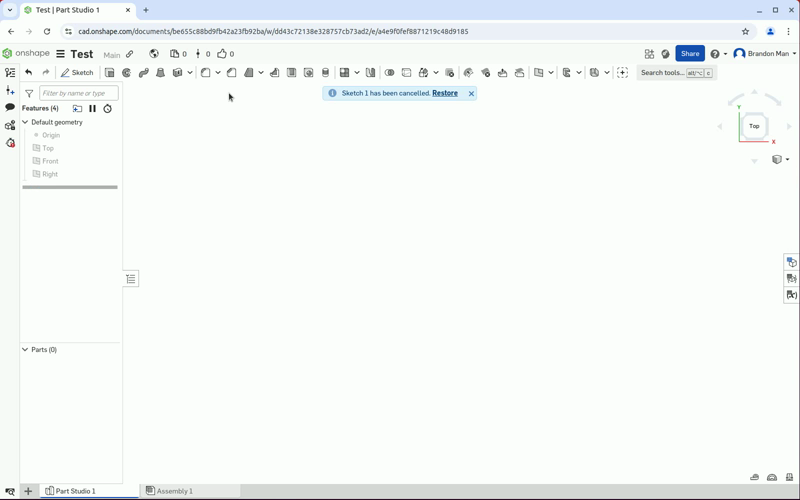
mouse_move(73, 352)
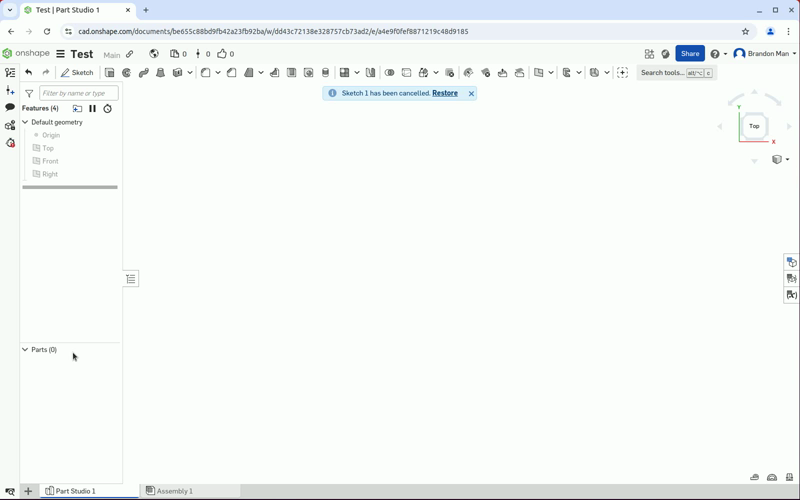
key(y)
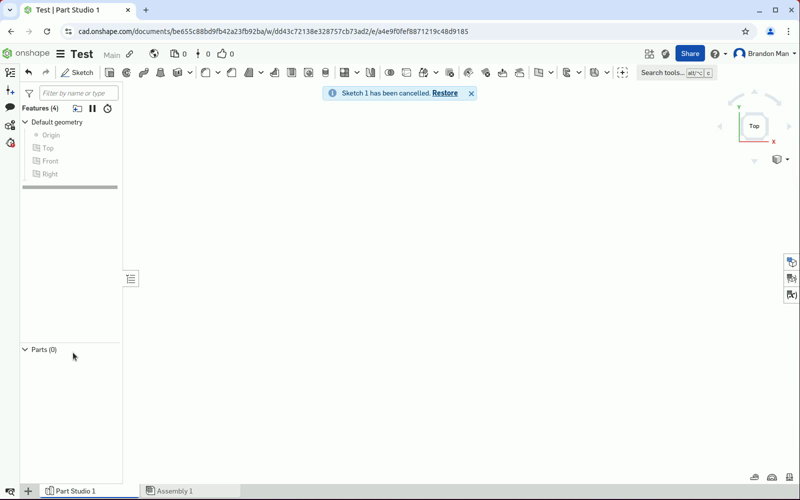
key(shift+p)
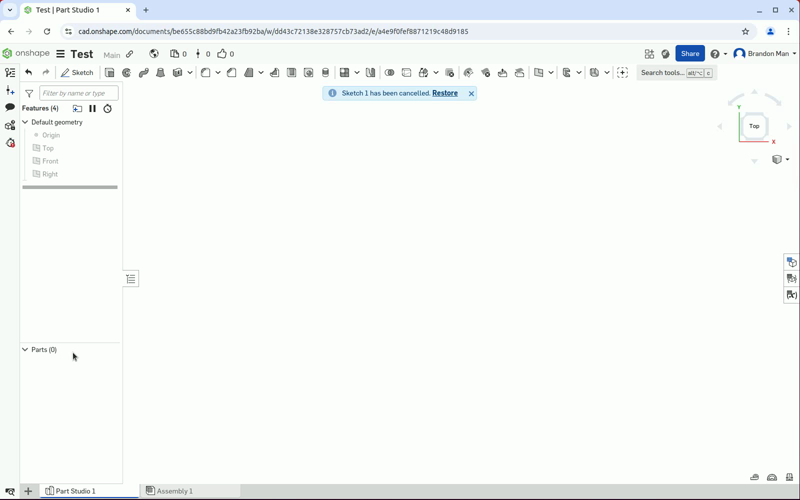
key(space)
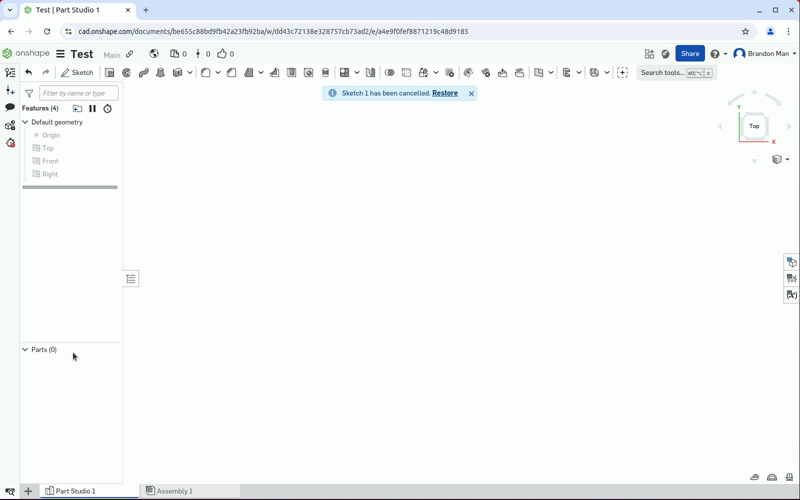
key_down(shift)
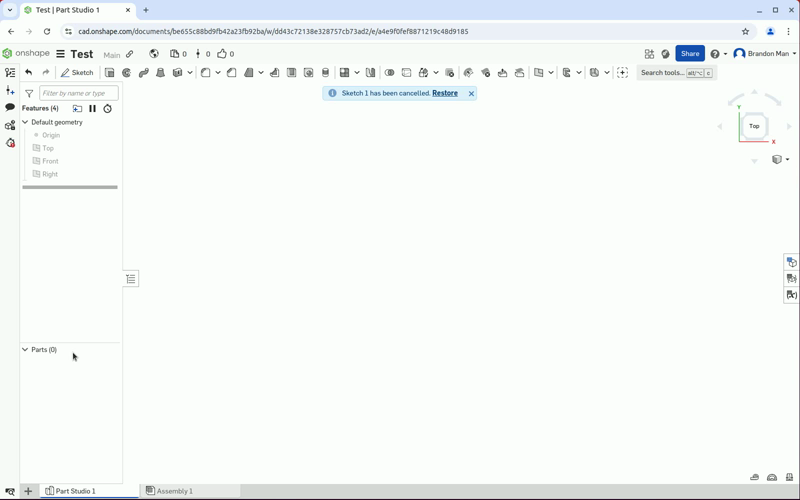
key(up)
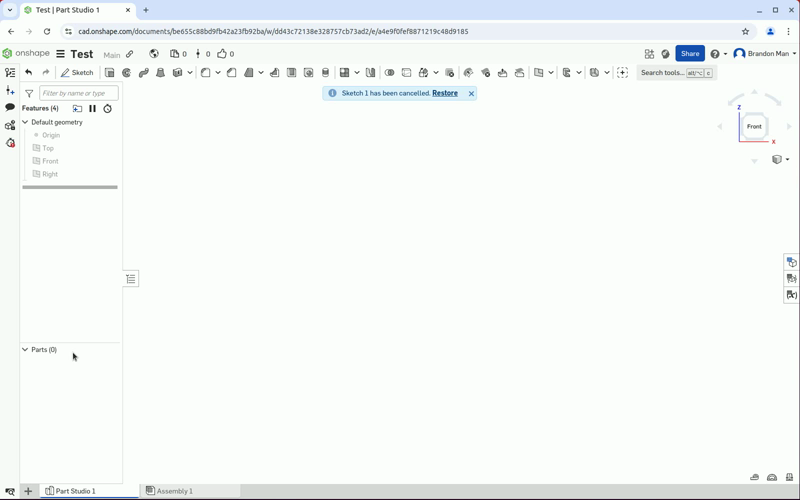
key_up(shift)
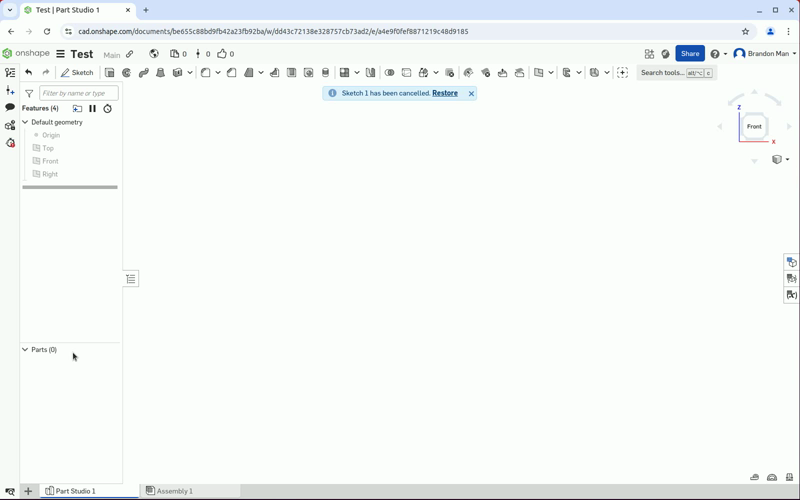
mouse_move(73, 352)
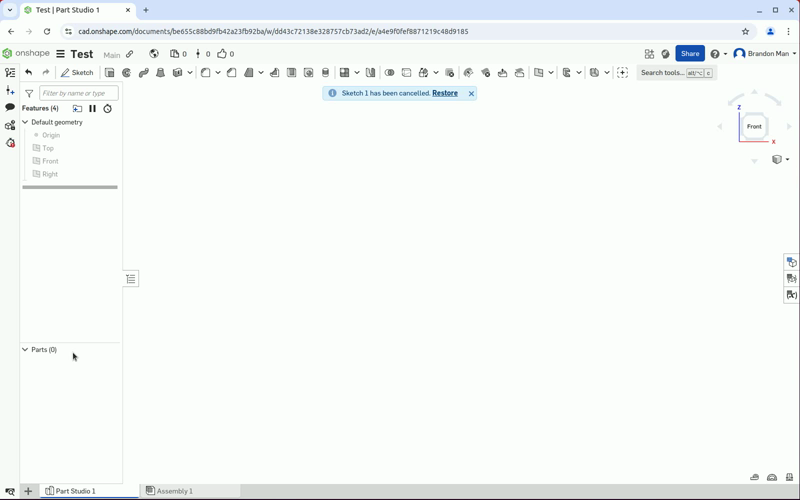
key(shift+y)
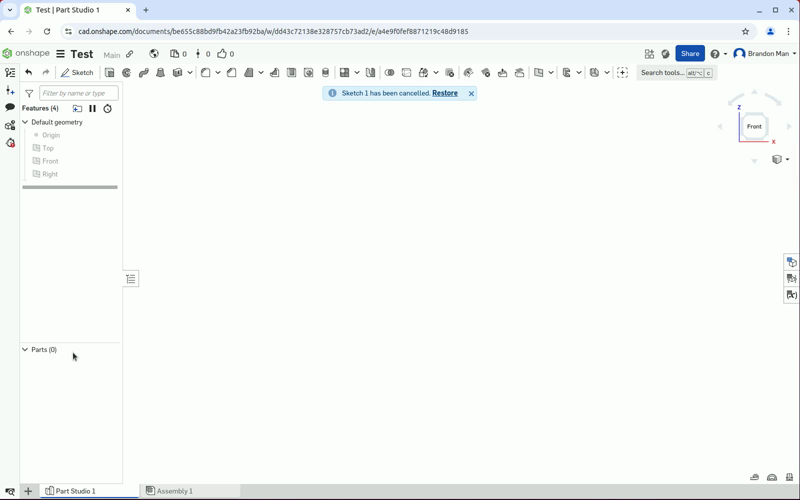
key(shift+s)
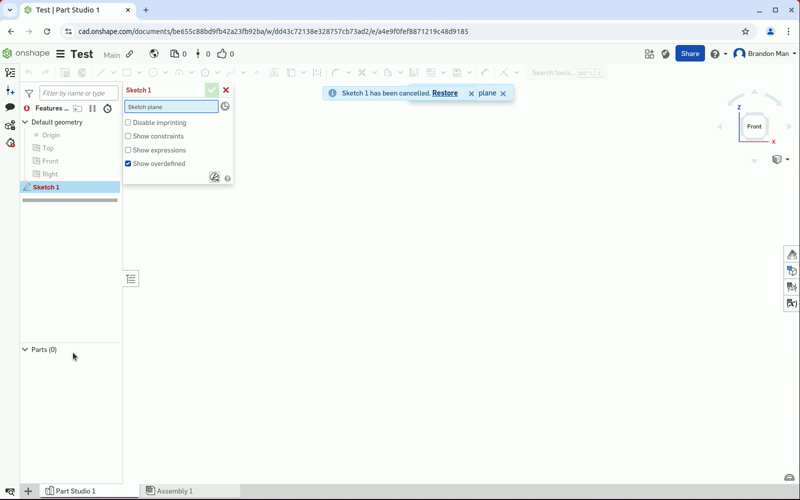
mouse_move(73, 163)
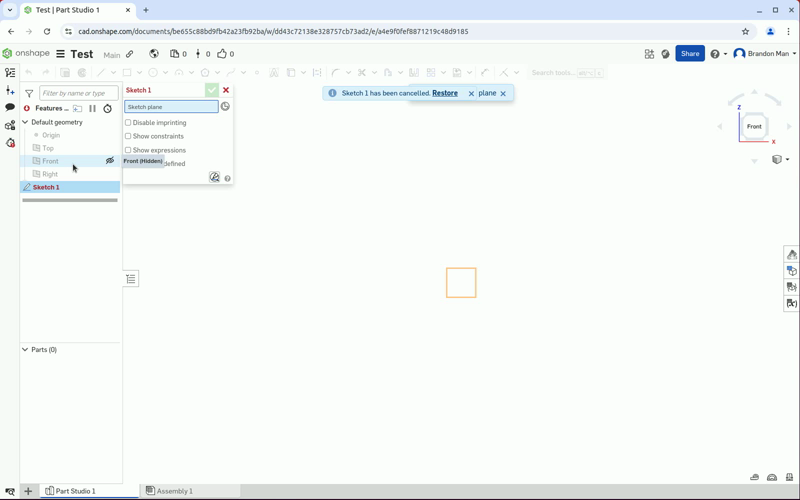
click(73, 163)
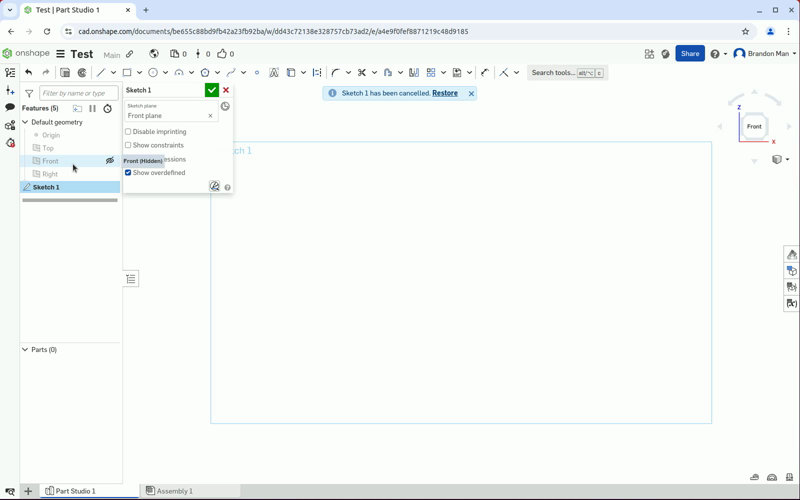
mouse_move(73, 352)
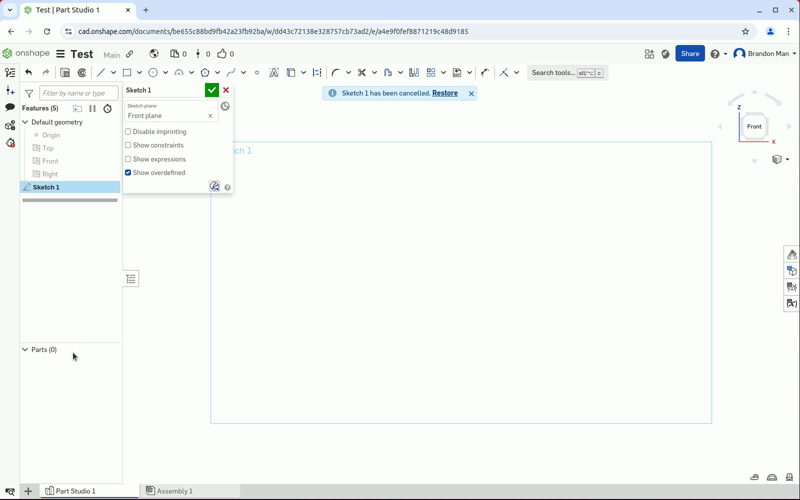
key(y)
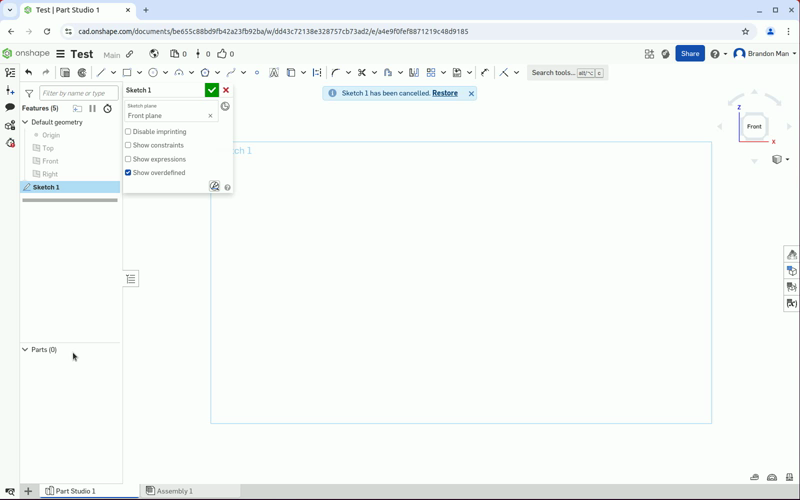
key(c)
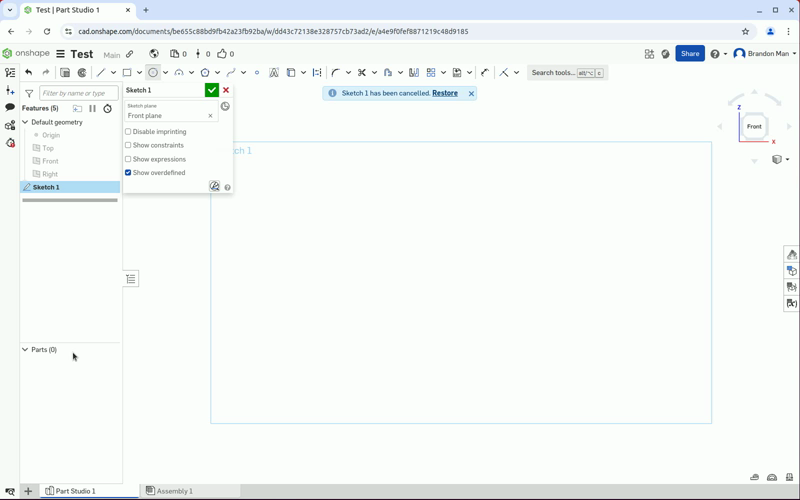
key_down(shift)
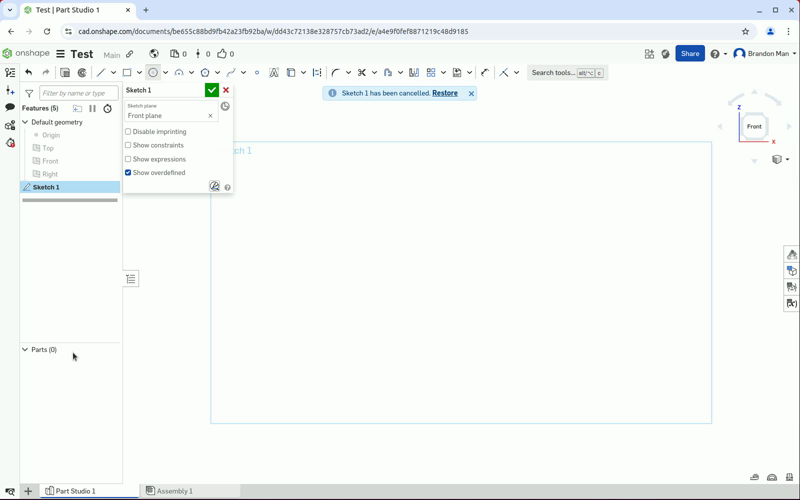
mouse_move(460, 204)
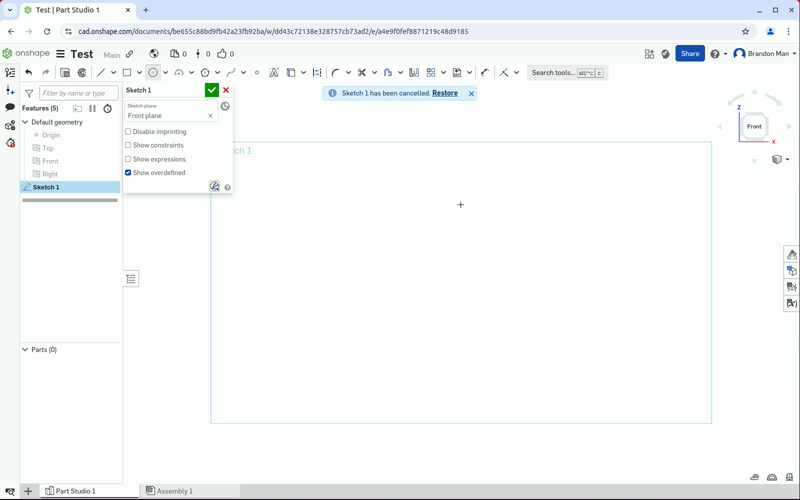
click(460, 204)
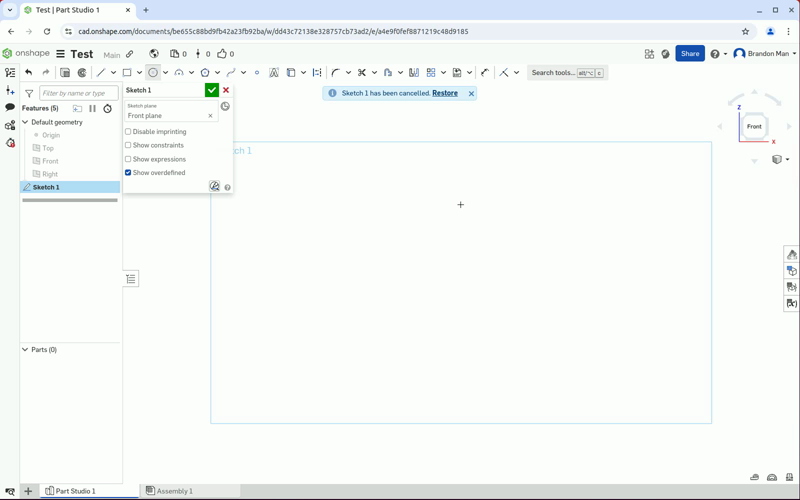
key_up(shift)
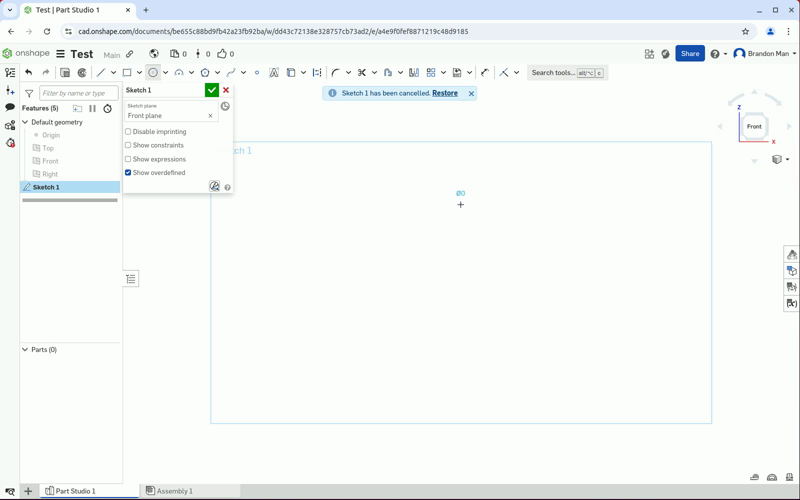
mouse_move(475, 204)
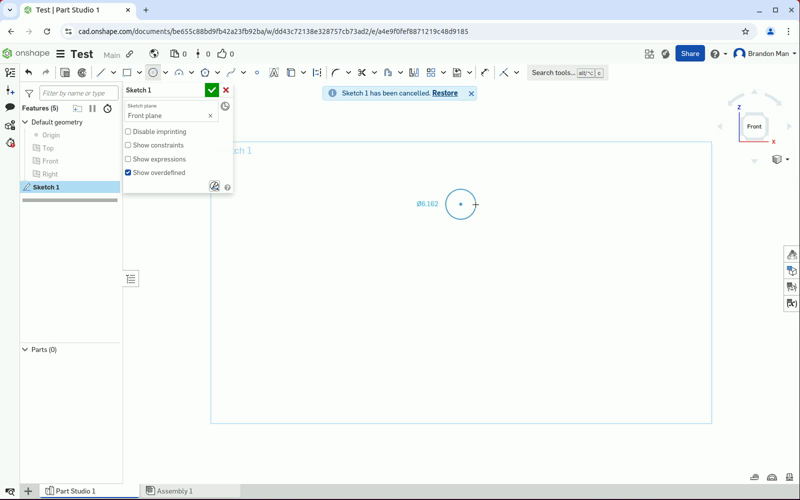
click(475, 204)
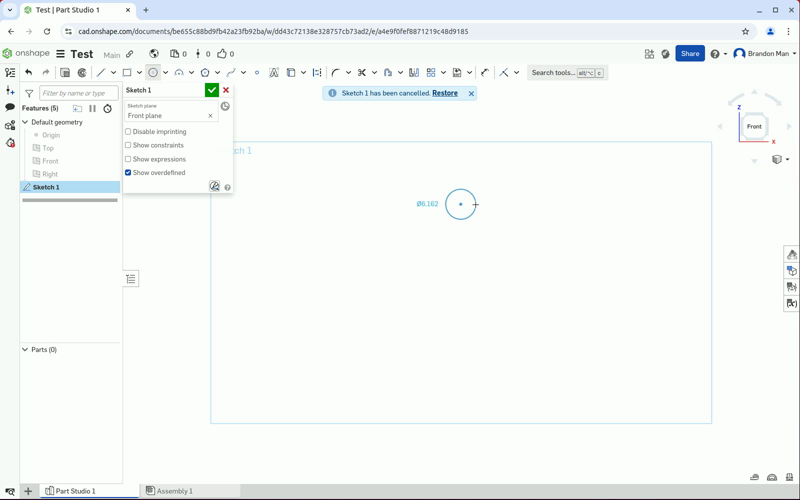
key(esc)
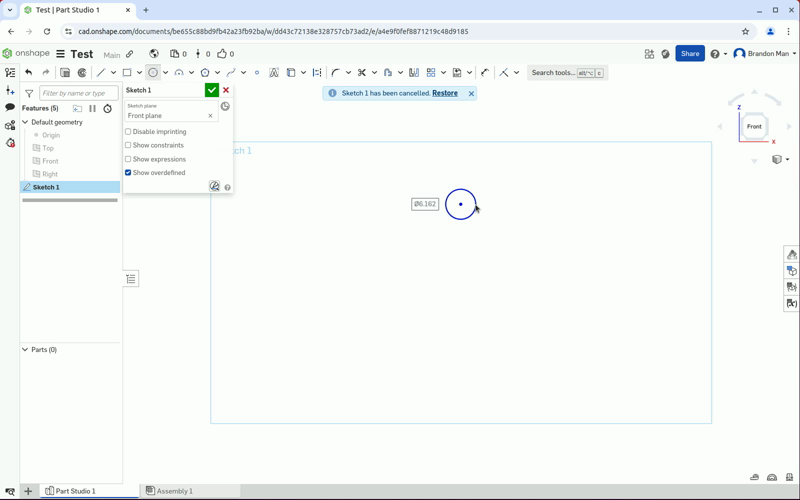
key(c)
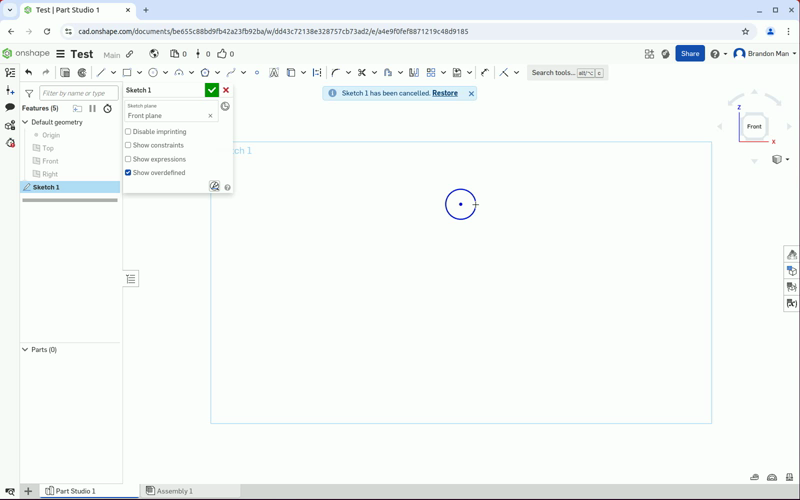
key_down(shift)
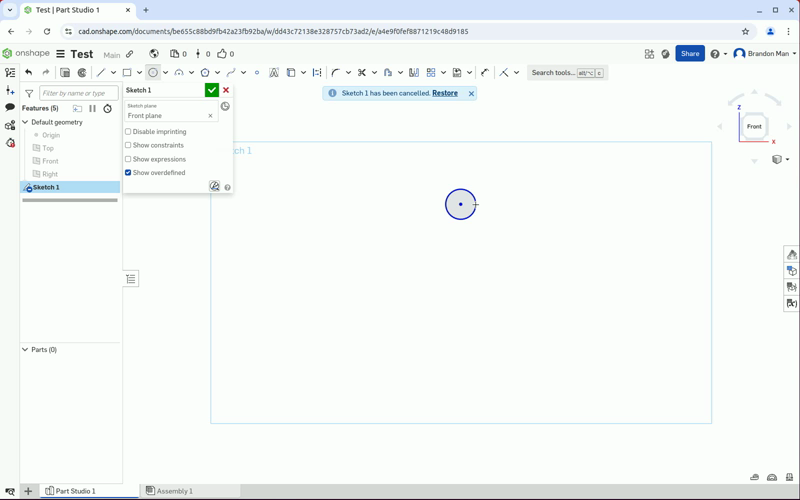
mouse_move(460, 204)
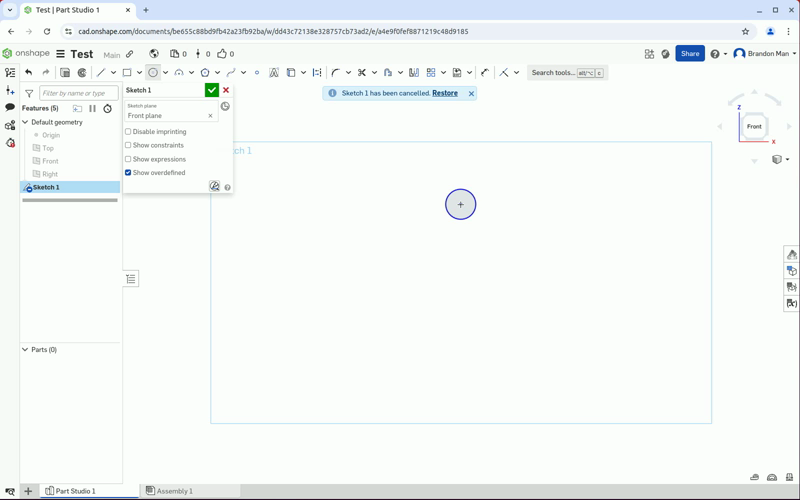
click(460, 204)
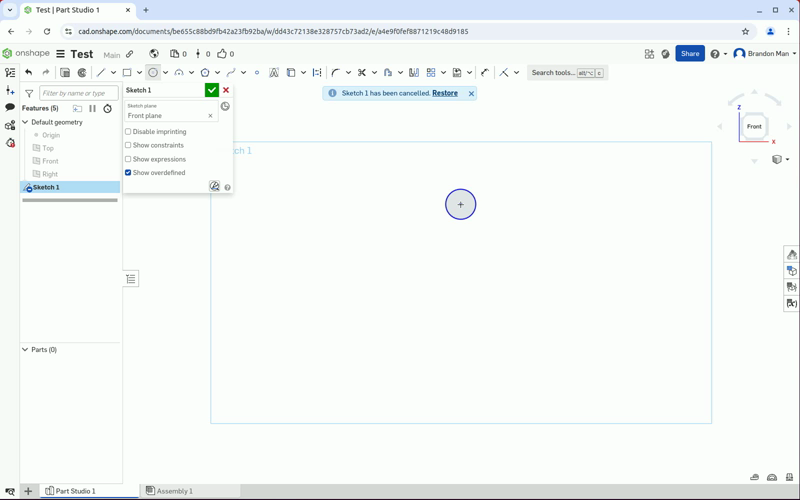
key_up(shift)
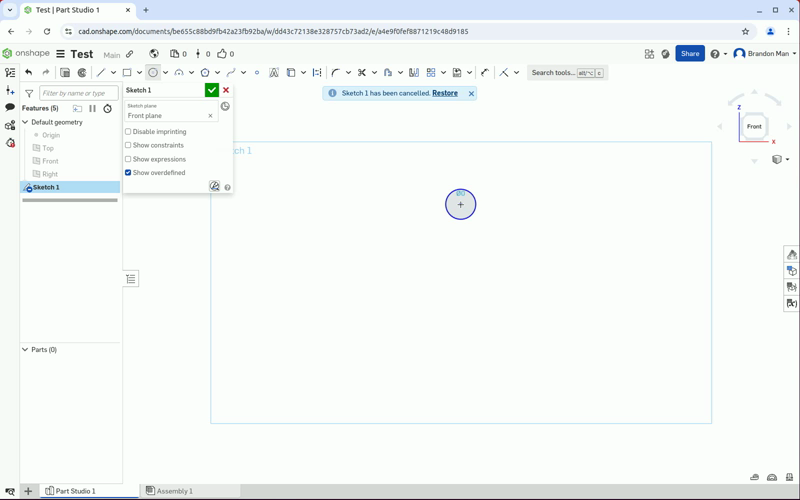
mouse_move(465, 204)
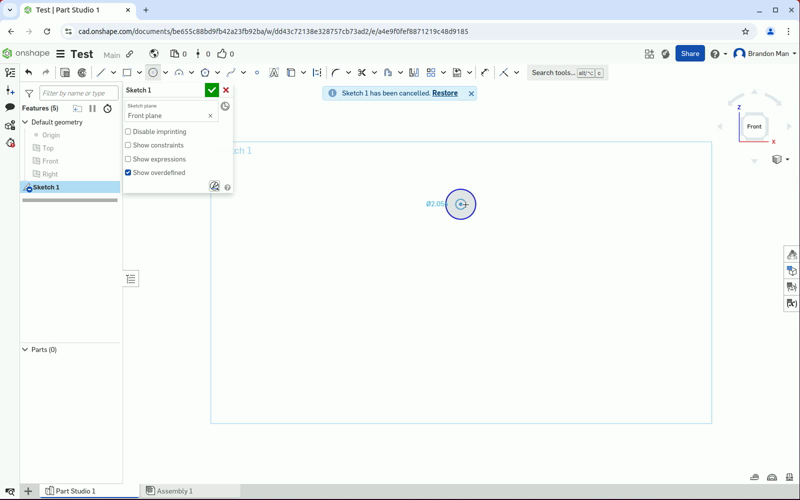
click(465, 204)
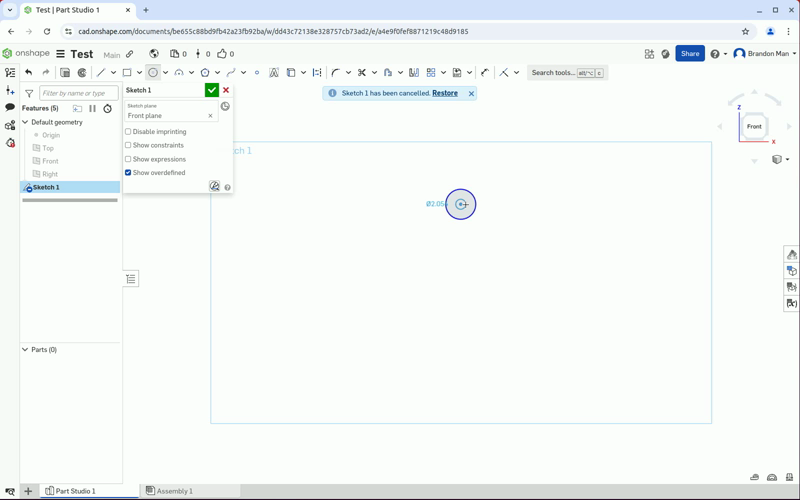
key(esc)
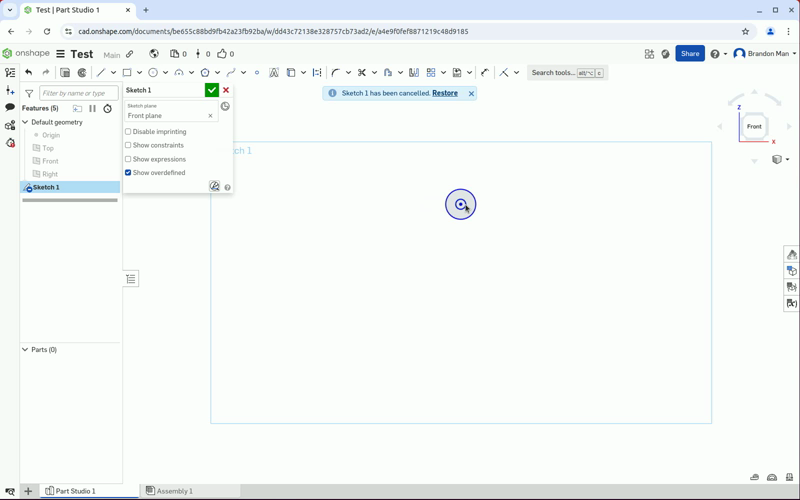
mouse_move(469, 204)
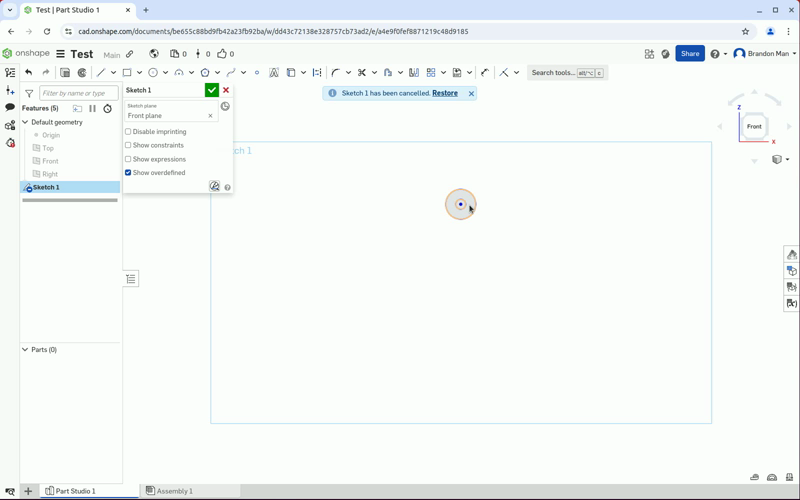
scroll(6)
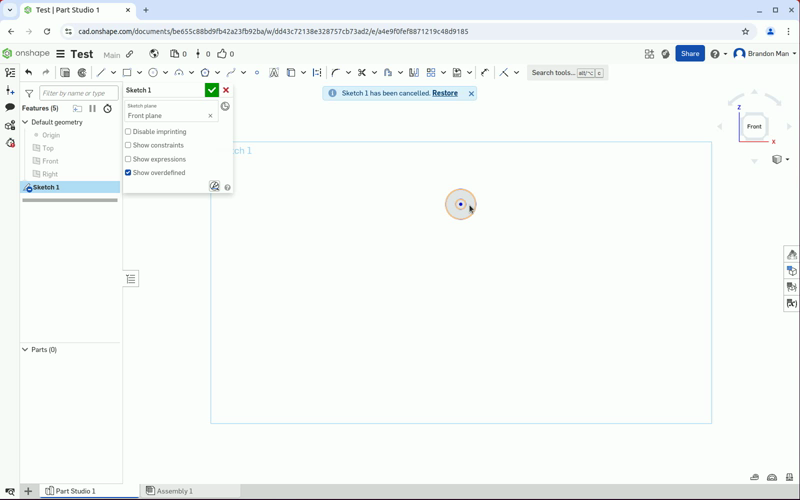
scroll(6)
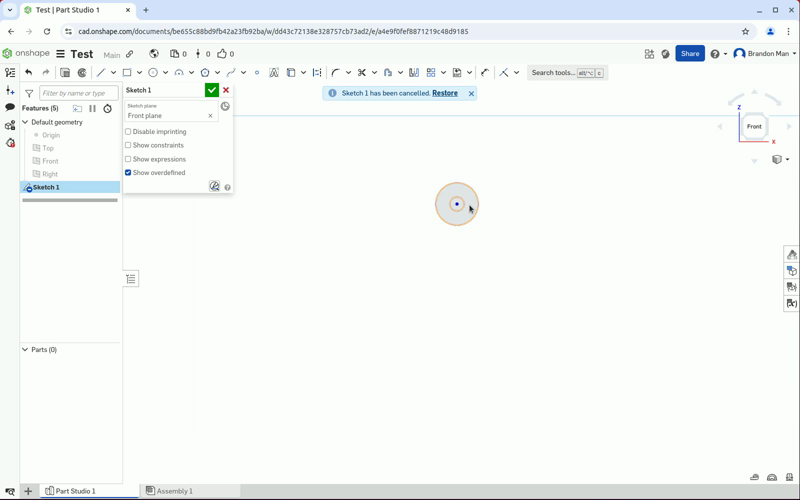
scroll(6)
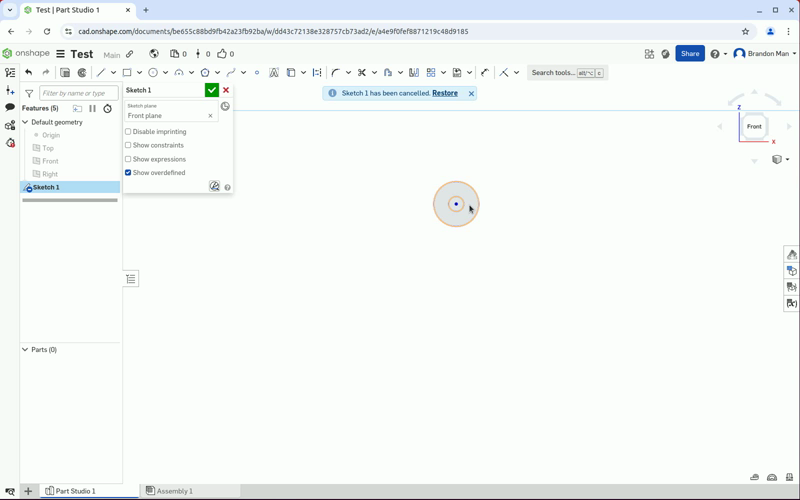
scroll(6)
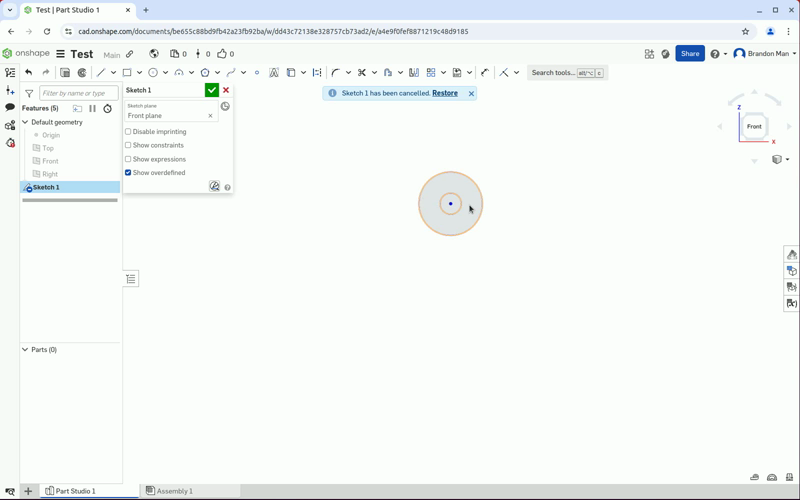
scroll(6)
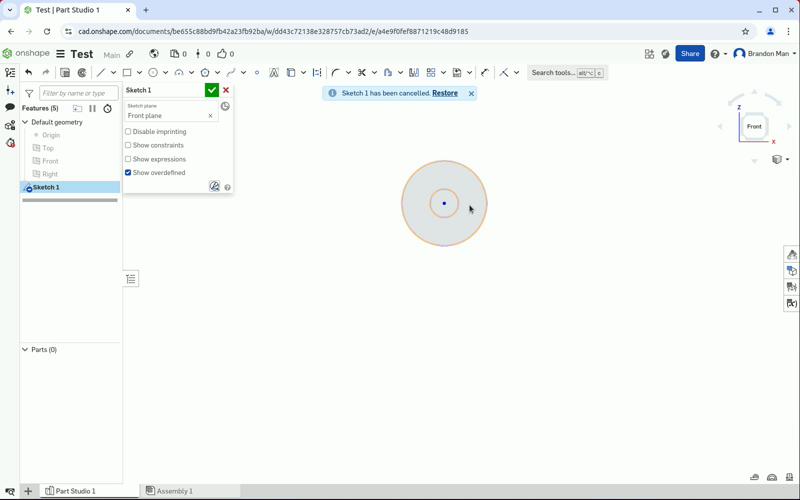
scroll(6)
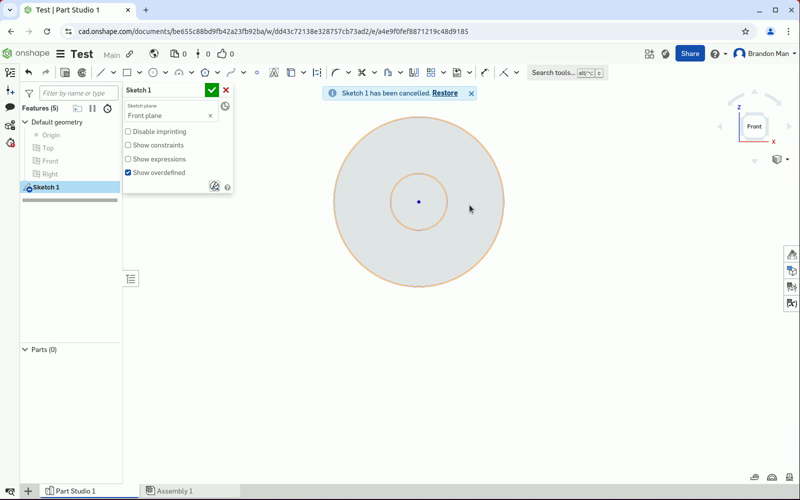
scroll(6)
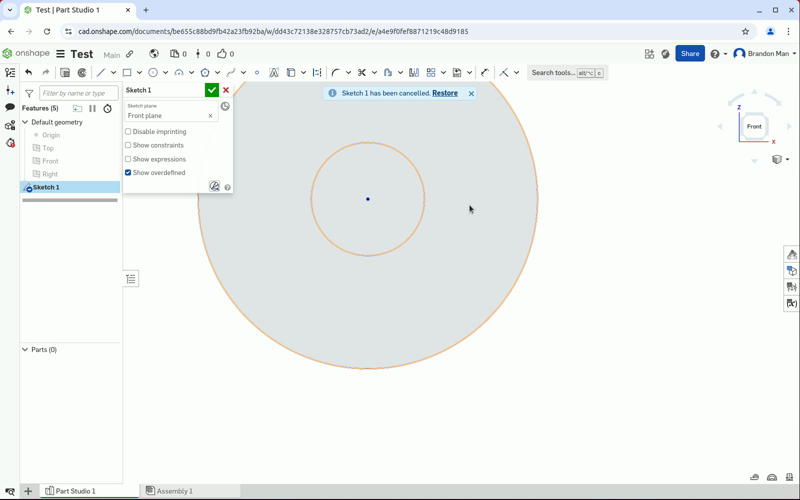
click(469, 204)
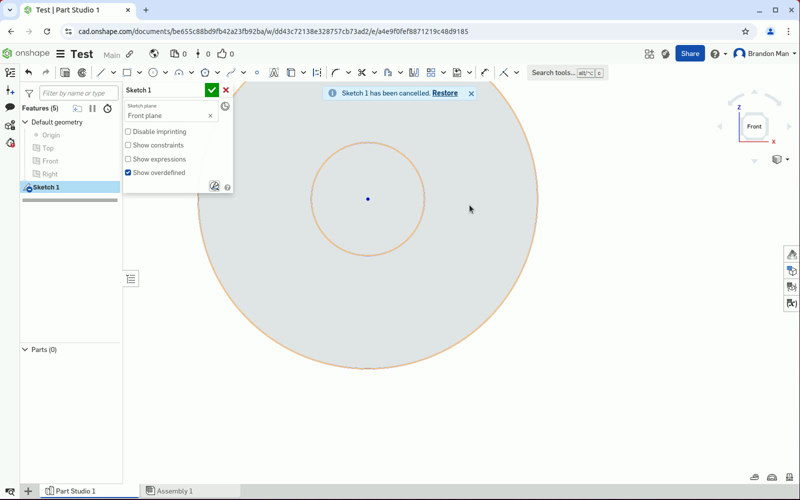
scroll(-6)
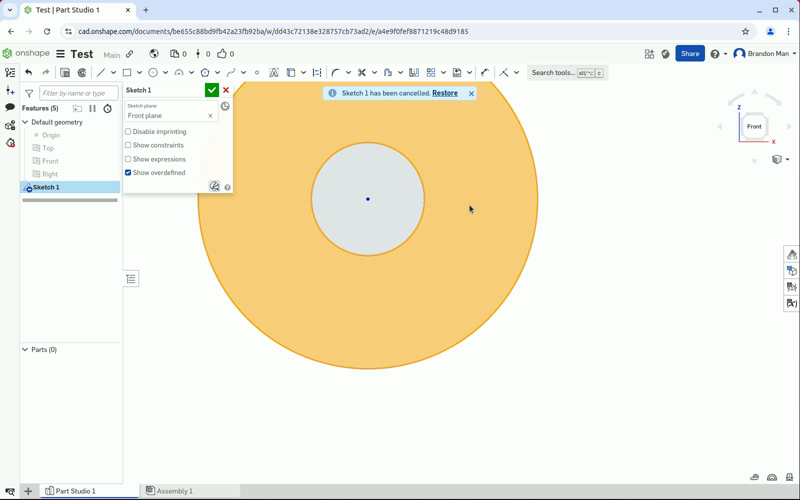
scroll(-6)
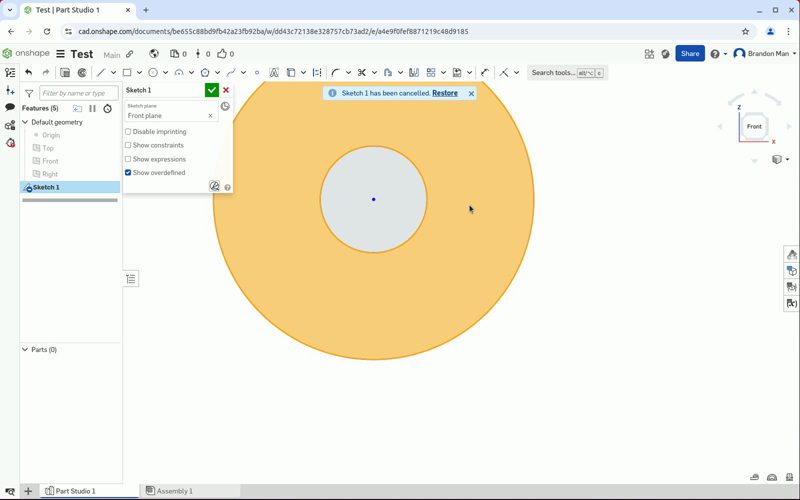
scroll(-6)
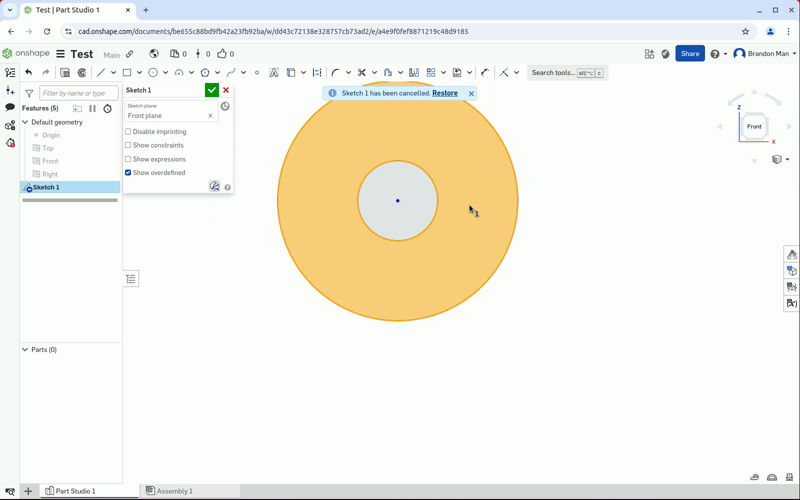
scroll(-6)
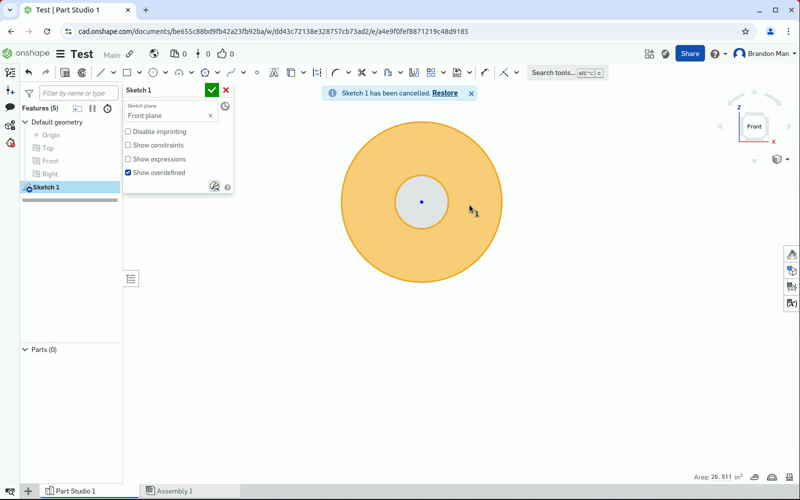
scroll(-6)
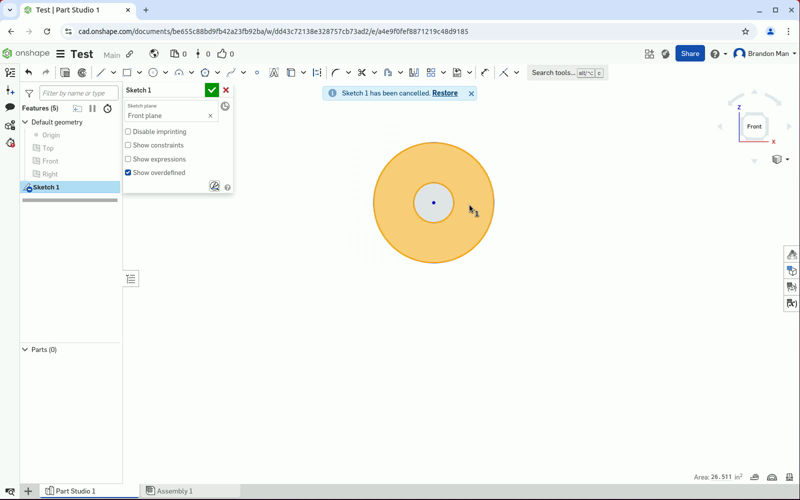
scroll(-6)
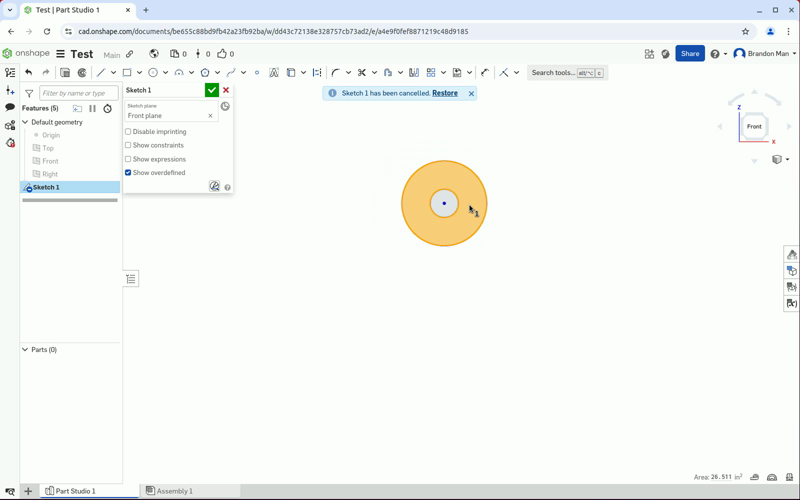
scroll(-6)
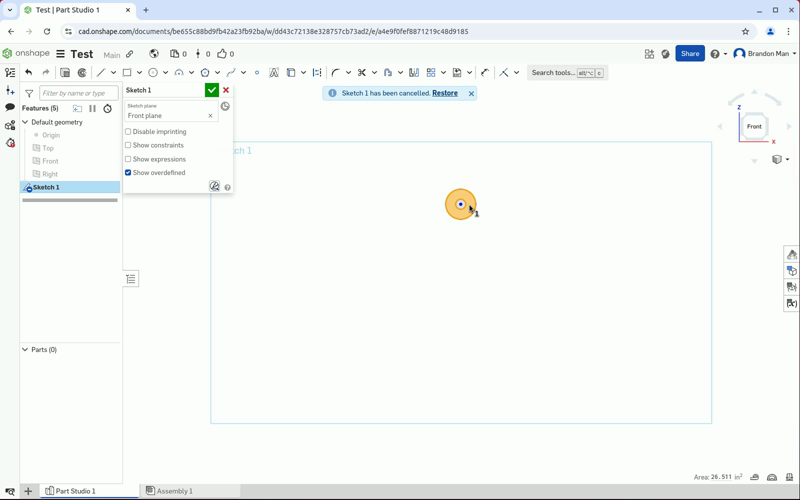
mouse_move(73, 352)
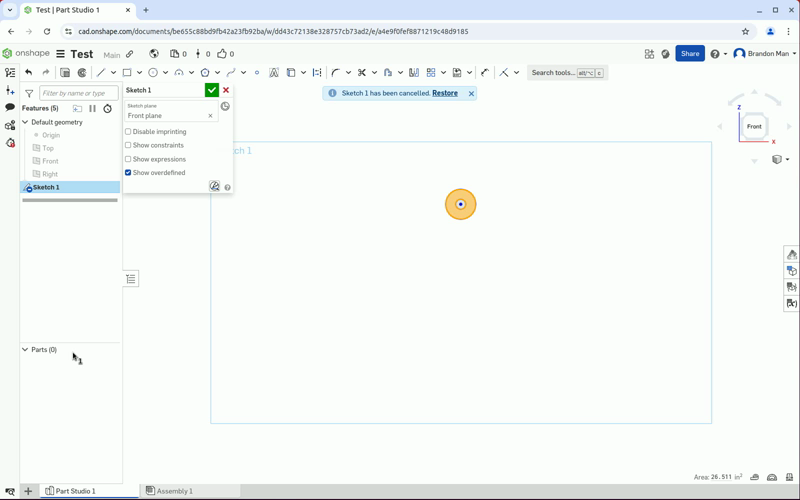
key(shift+y)
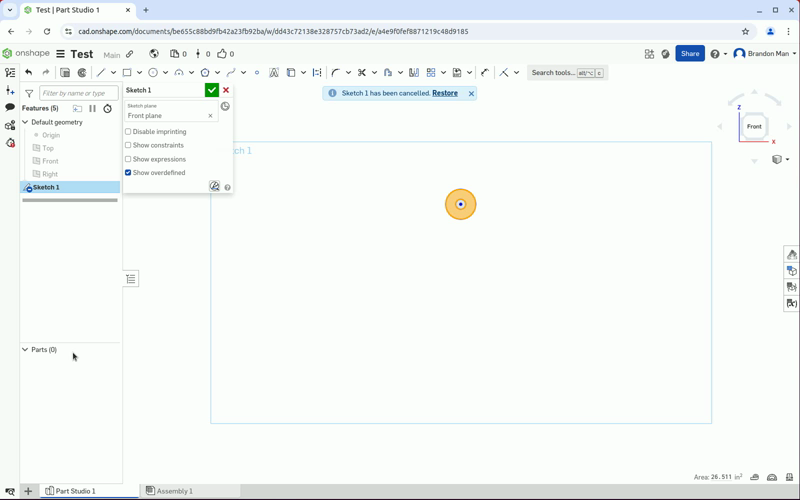
key(shift+e)
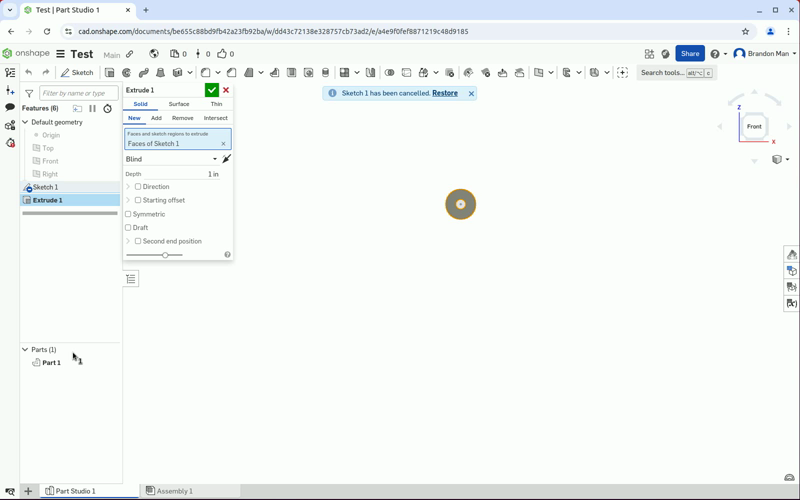
mouse_move(143, 106)
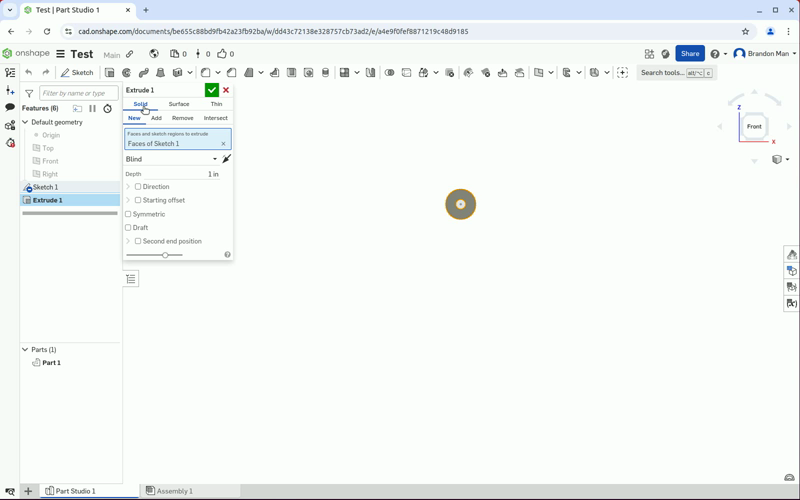
click(143, 106)
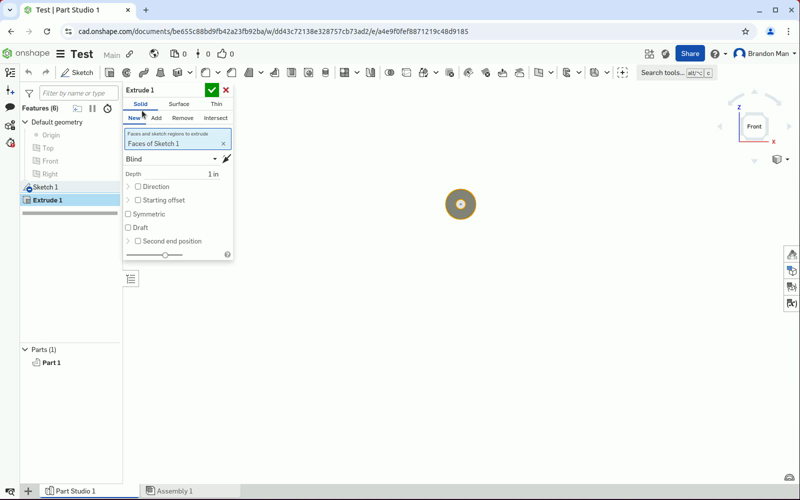
mouse_move(137, 120)
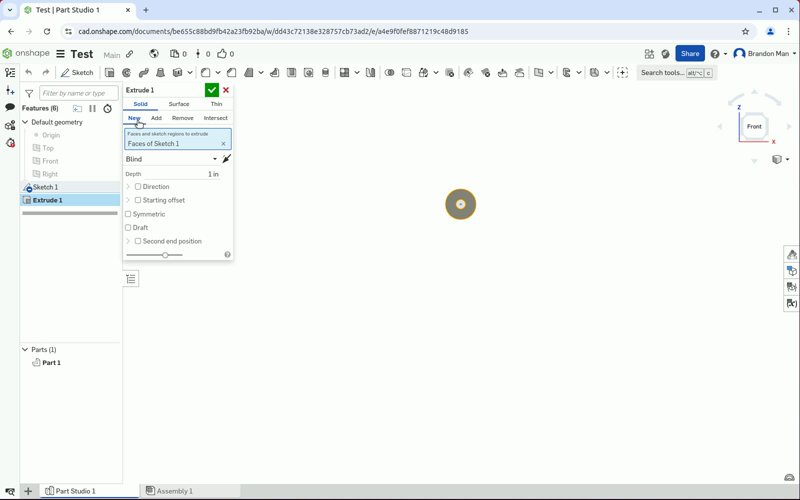
click(137, 120)
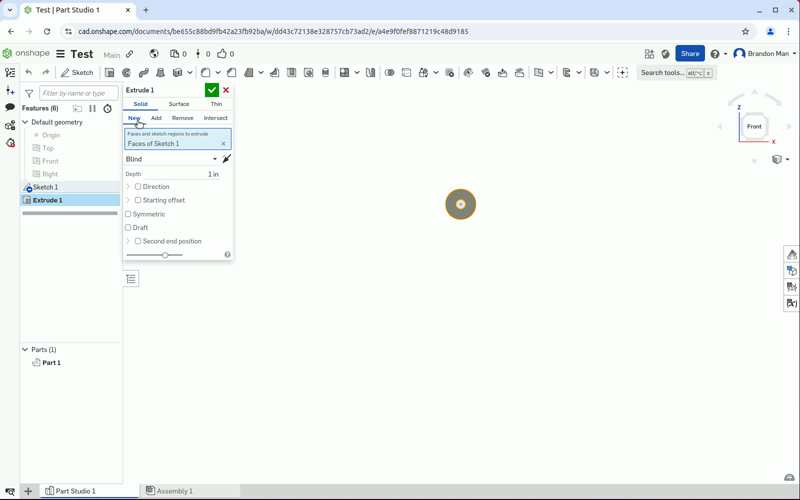
key(tab, 4)
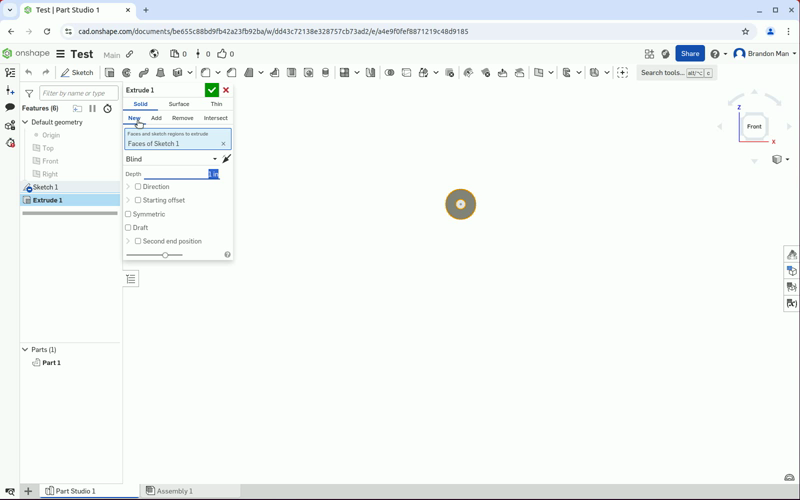
text(0.963)
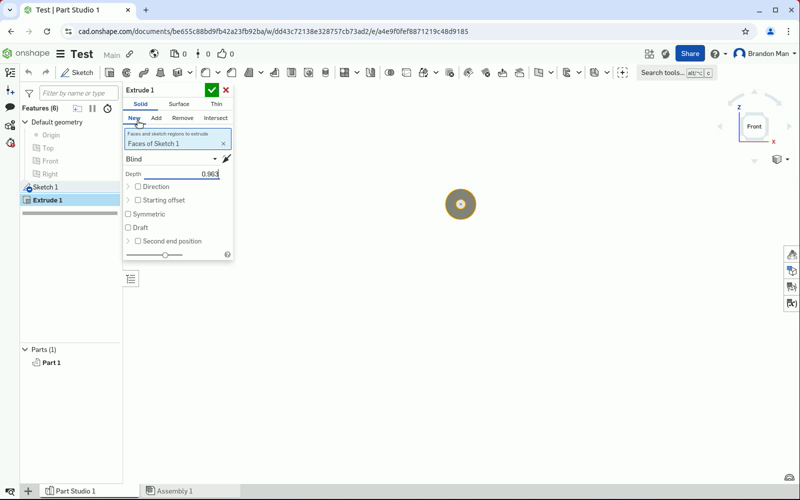
key(enter)
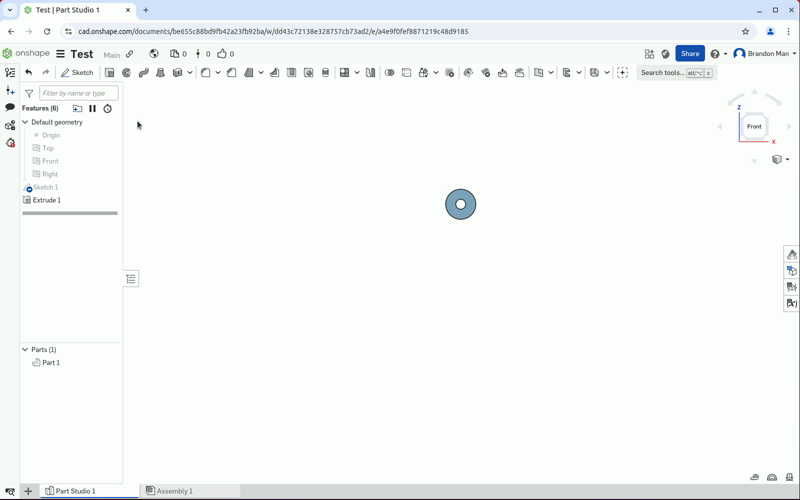
key(shift+h)
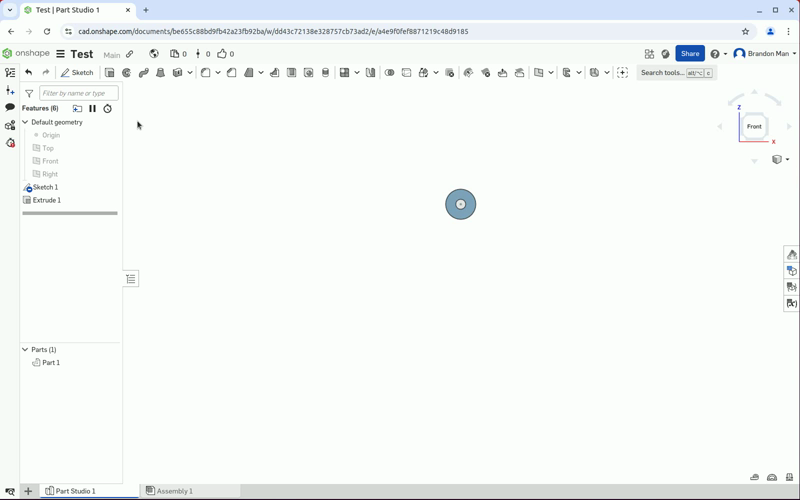
key(shift+h)
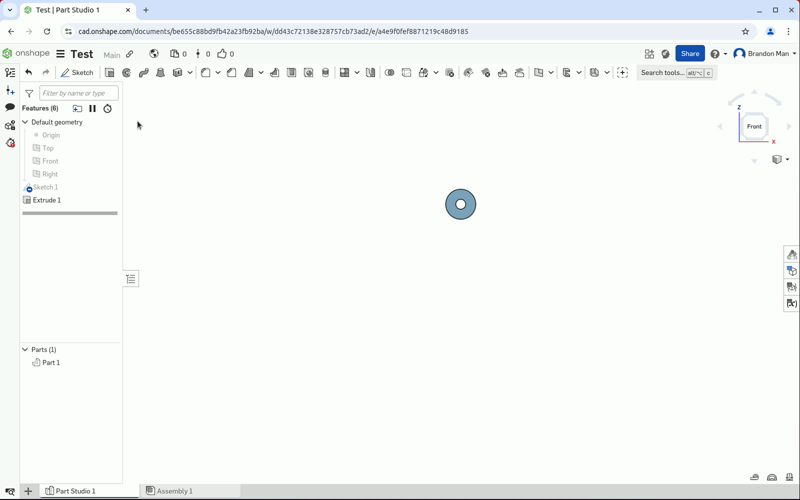
mouse_move(73, 189)
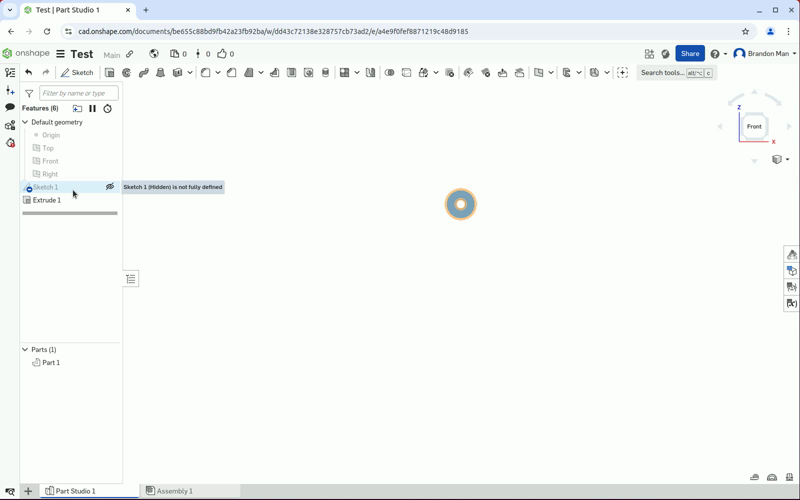
click(73, 189)
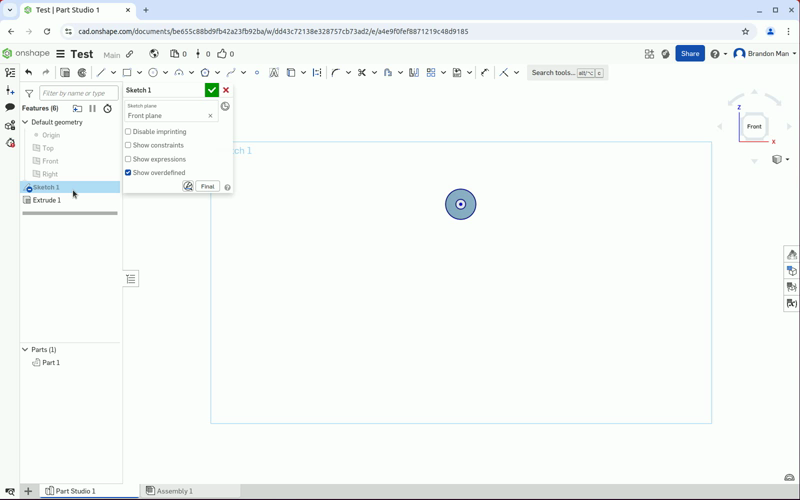
mouse_move(229, 92)
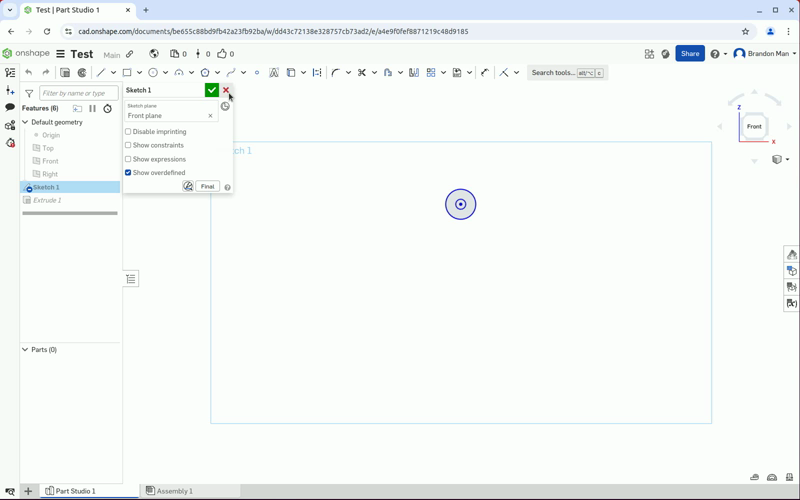
click(229, 92)
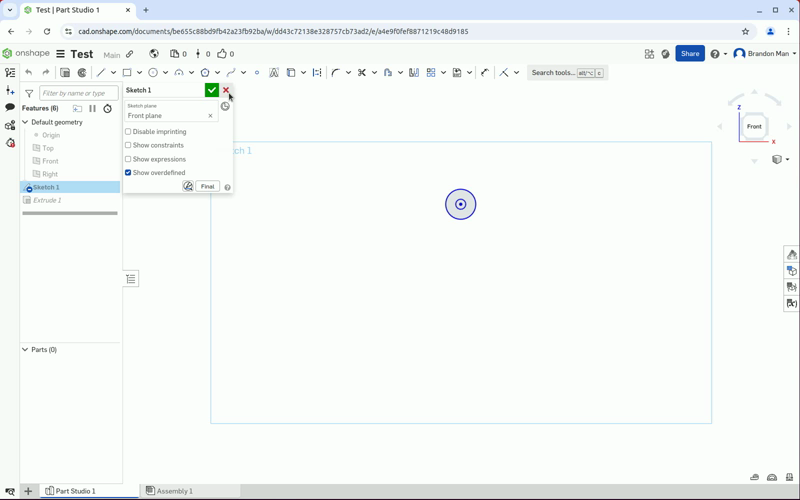
key(shift+s)
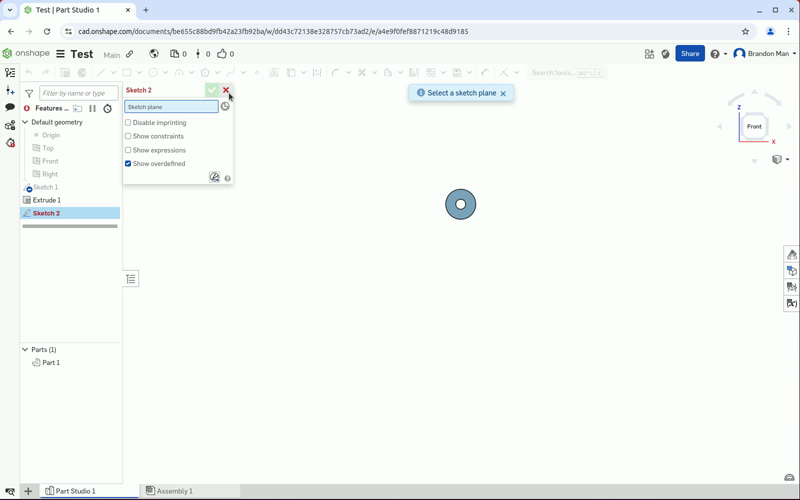
mouse_move(73, 163)
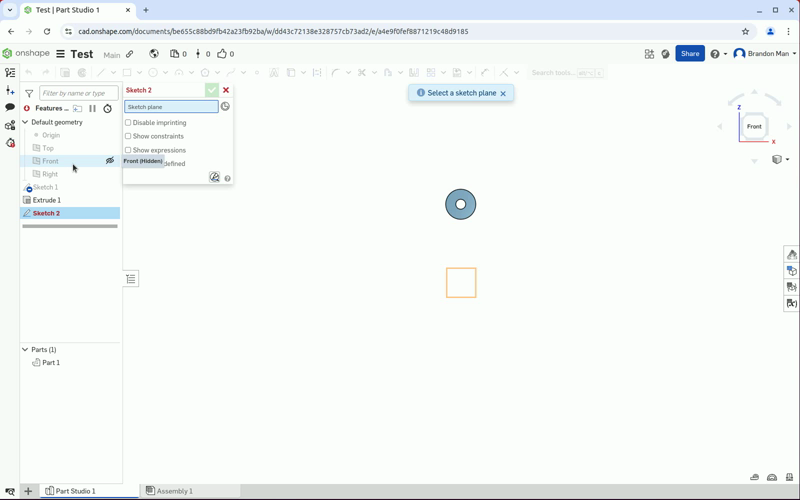
click(73, 163)
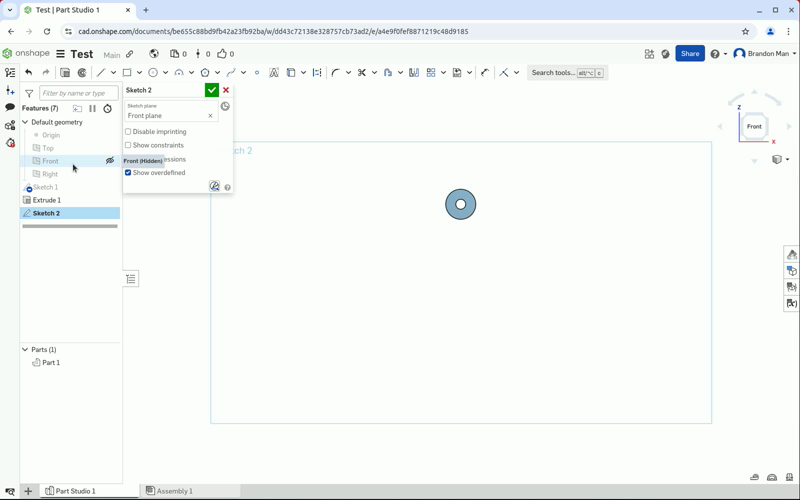
mouse_move(73, 352)
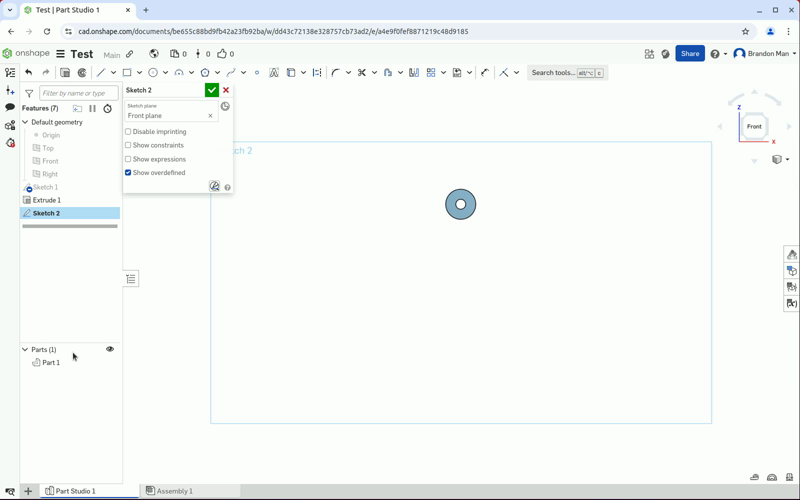
key(y)
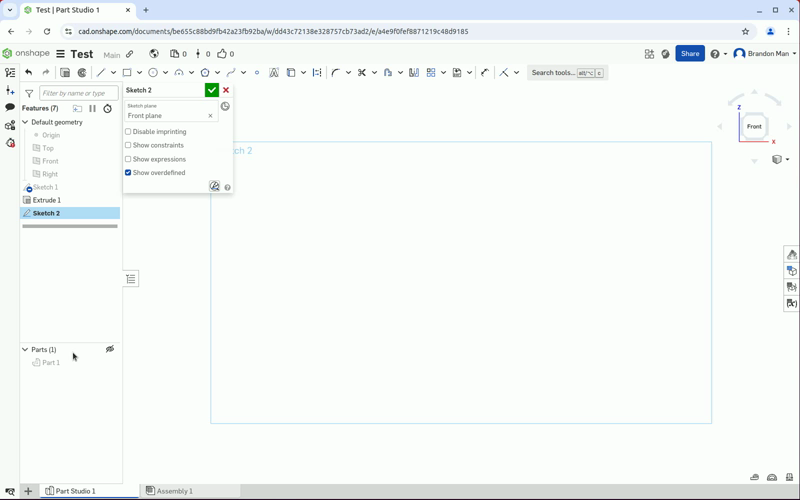
key(c)
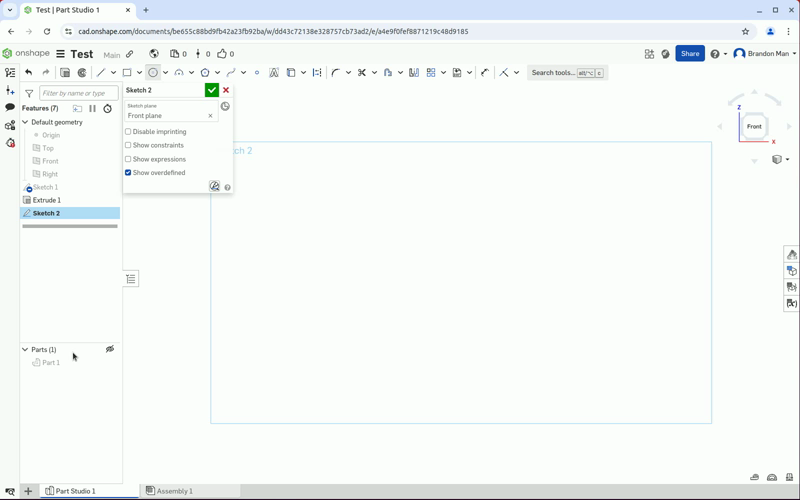
key_down(shift)
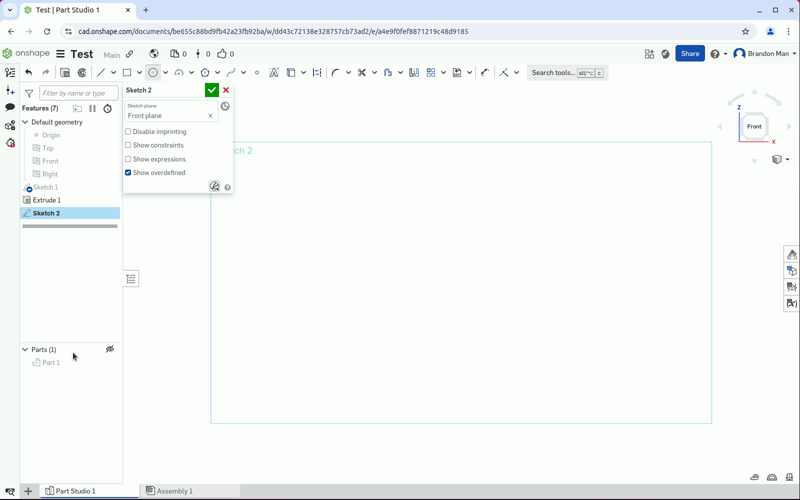
mouse_move(460, 380)
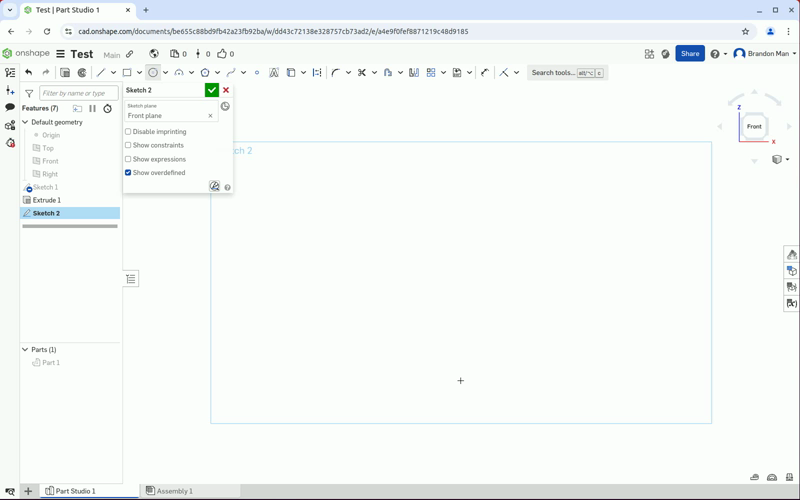
click(460, 380)
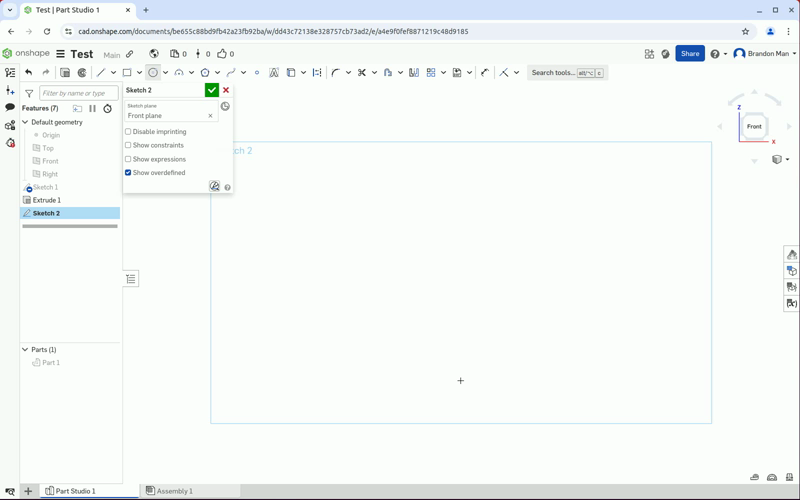
key_up(shift)
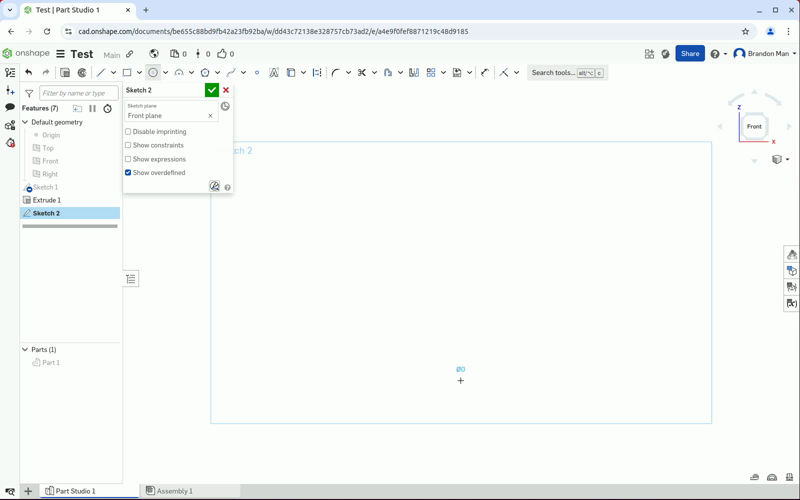
mouse_move(475, 380)
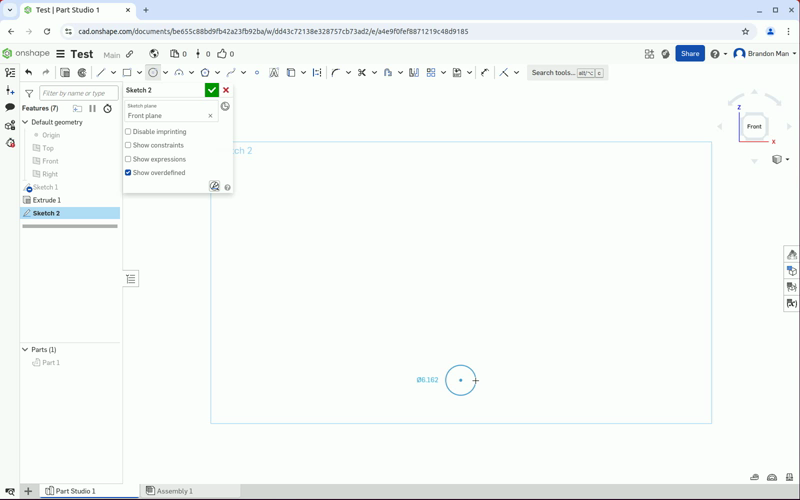
click(475, 380)
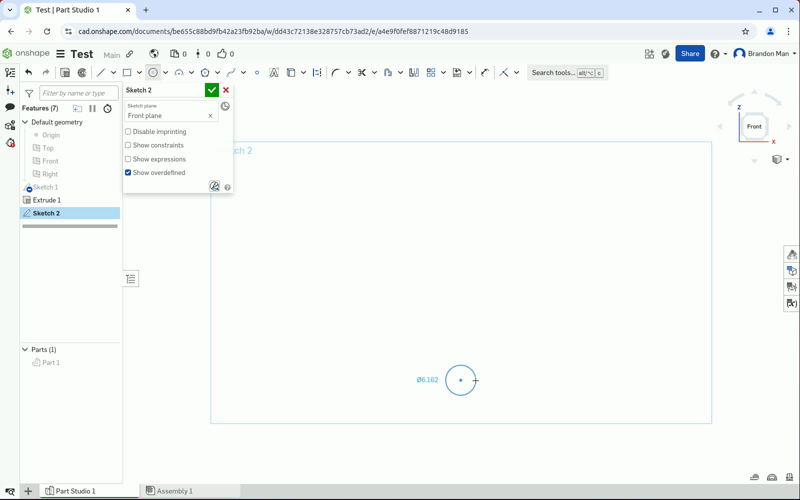
key(esc)
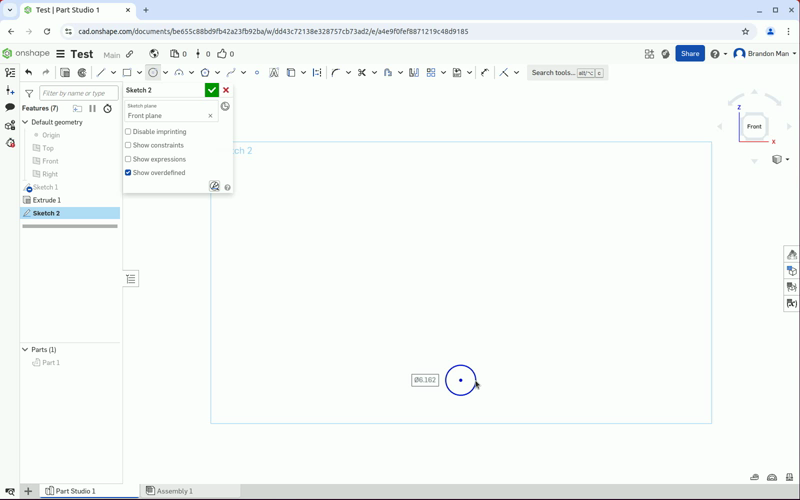
key(c)
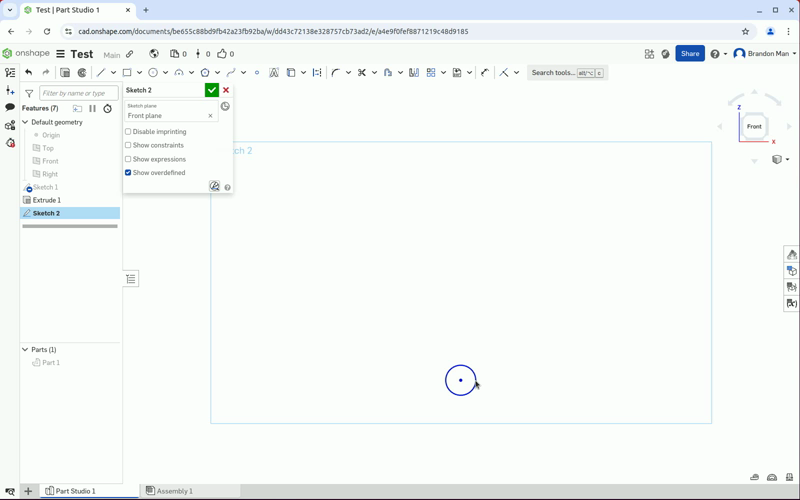
key_down(shift)
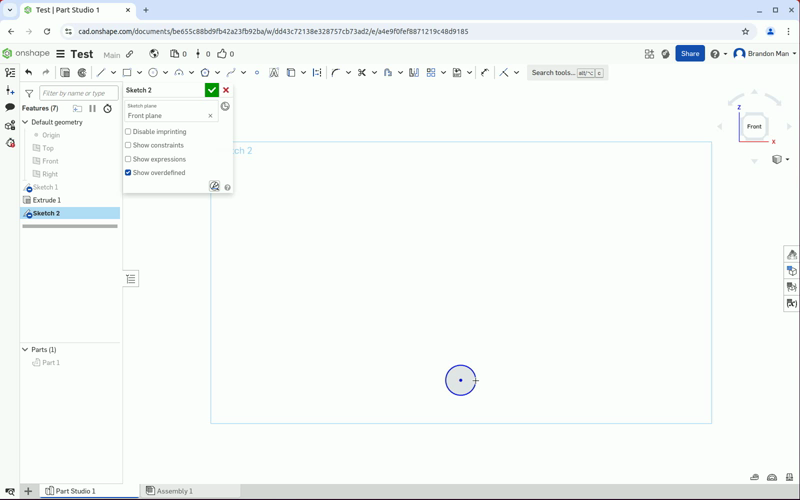
mouse_move(460, 380)
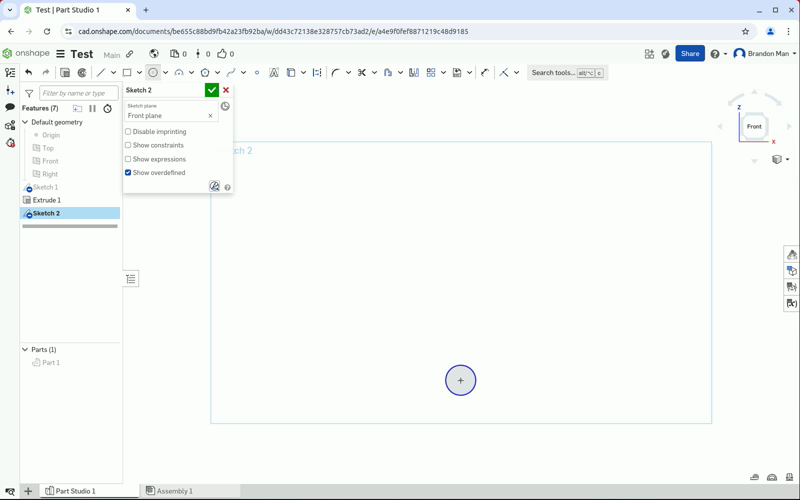
click(460, 380)
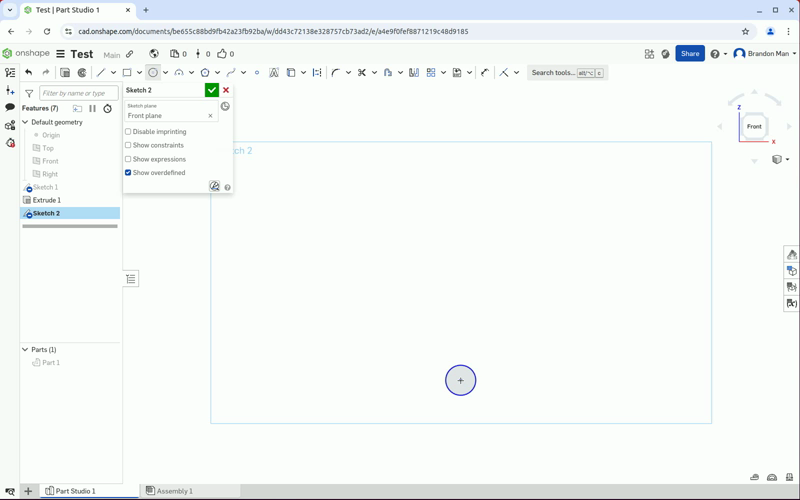
key_up(shift)
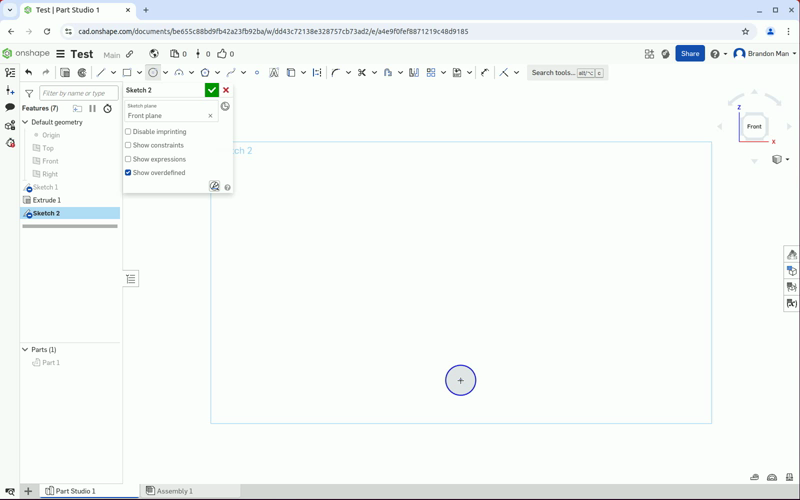
mouse_move(465, 380)
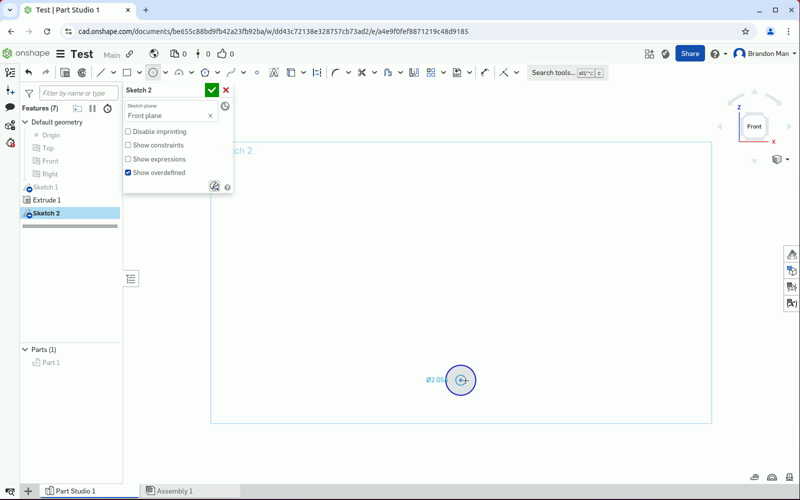
click(465, 380)
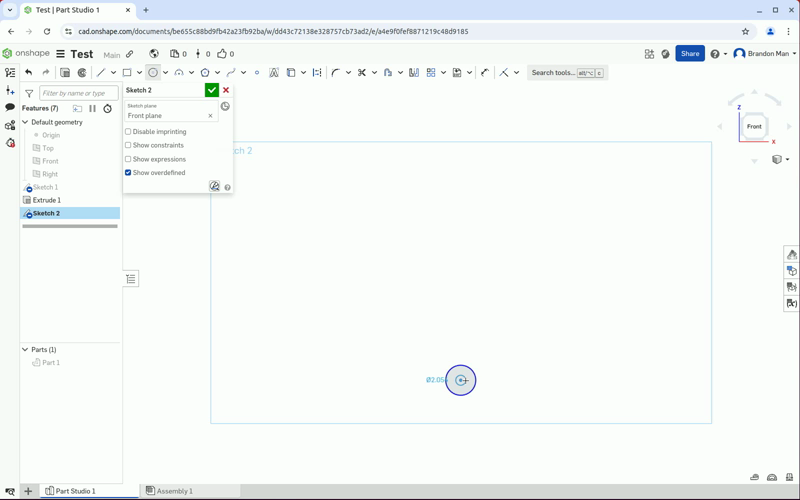
key(esc)
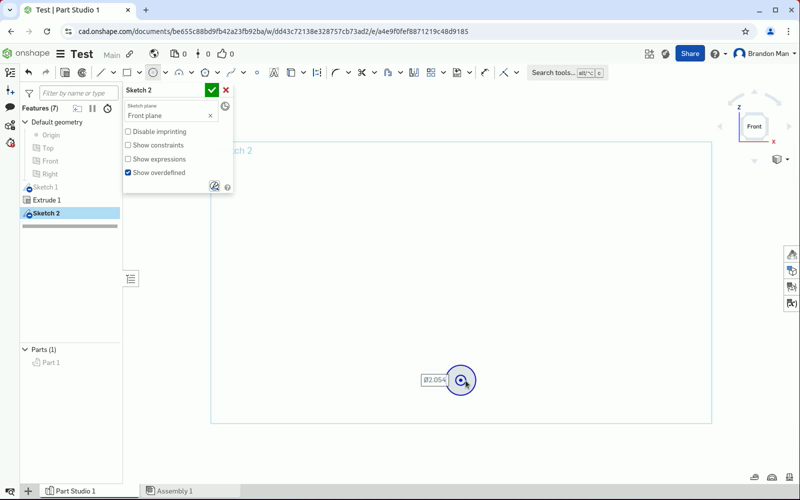
mouse_move(458, 374)
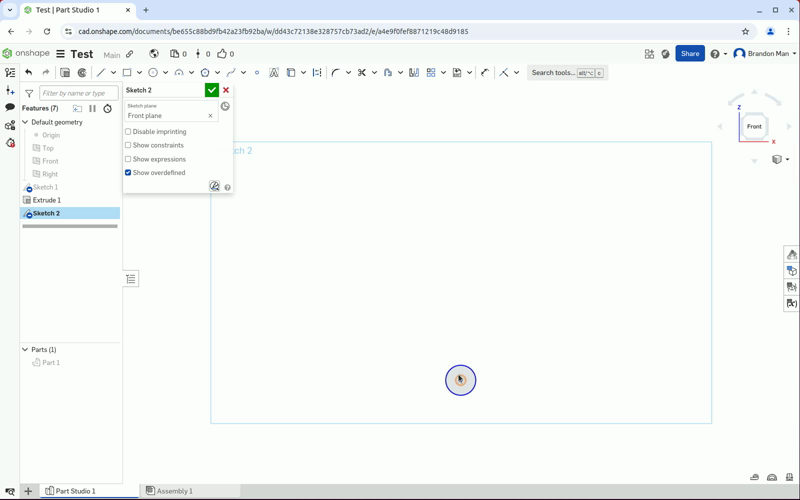
scroll(6)
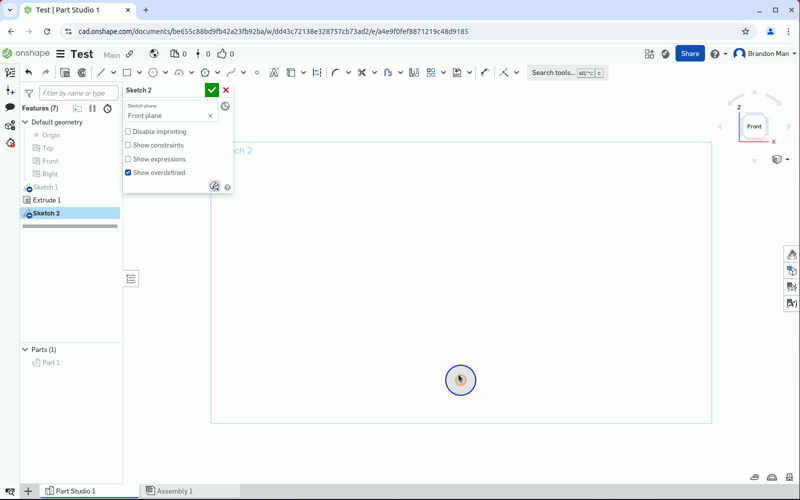
scroll(6)
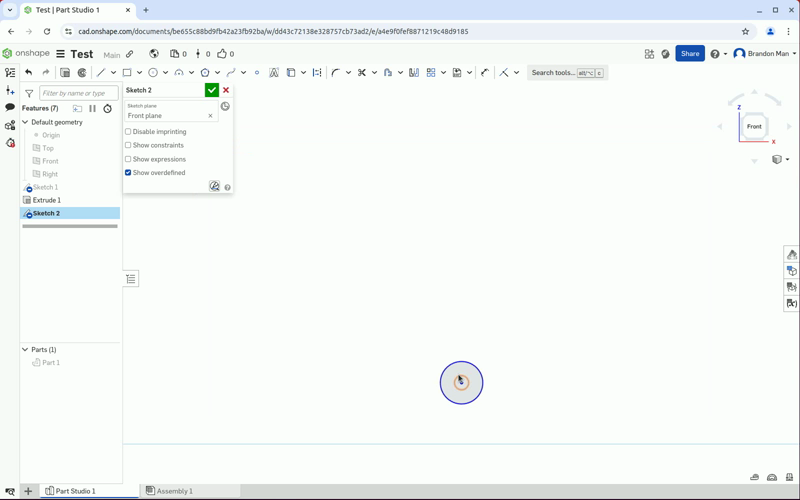
scroll(6)
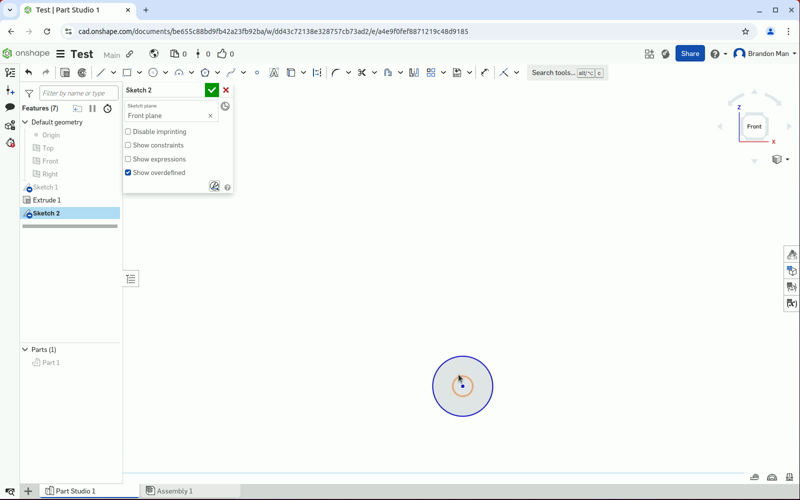
scroll(6)
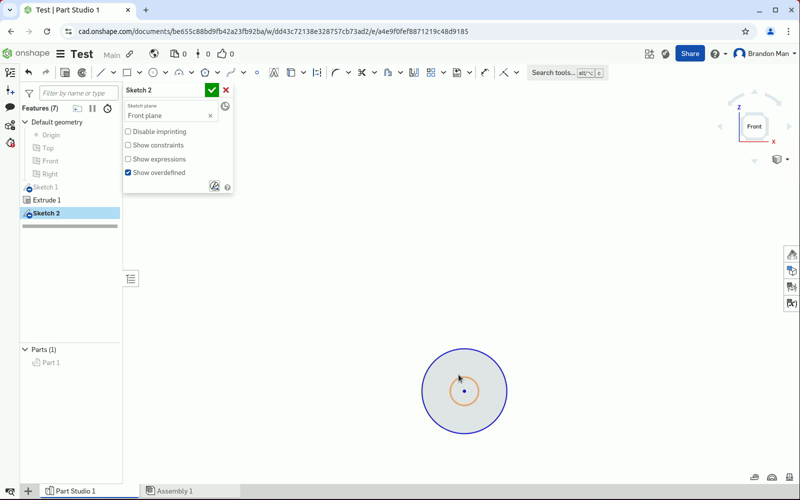
scroll(6)
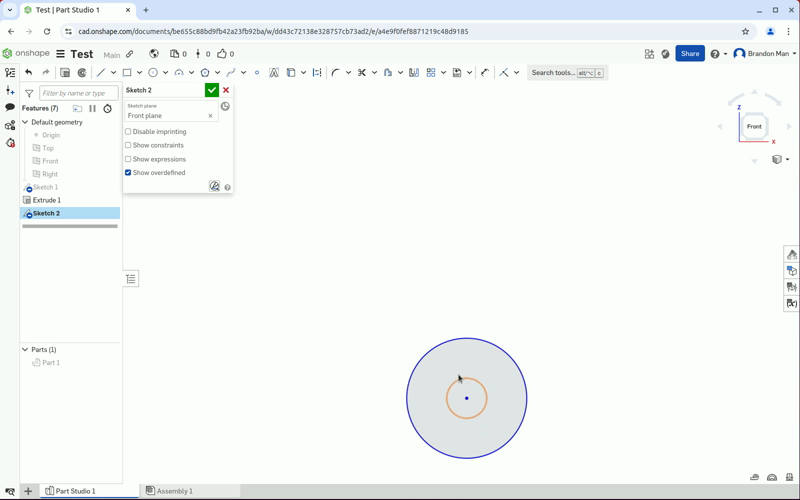
scroll(6)
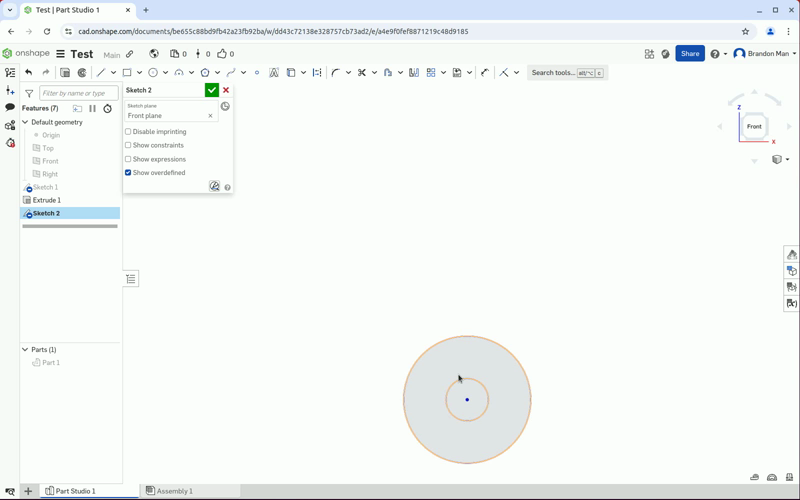
scroll(6)
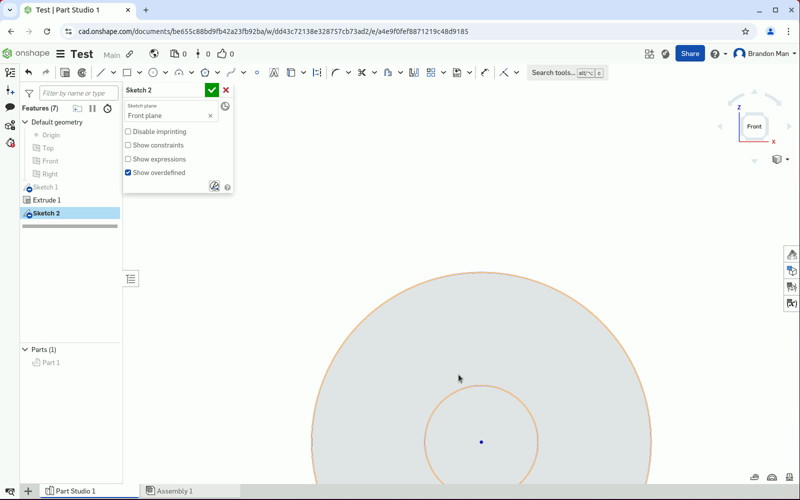
click(458, 374)
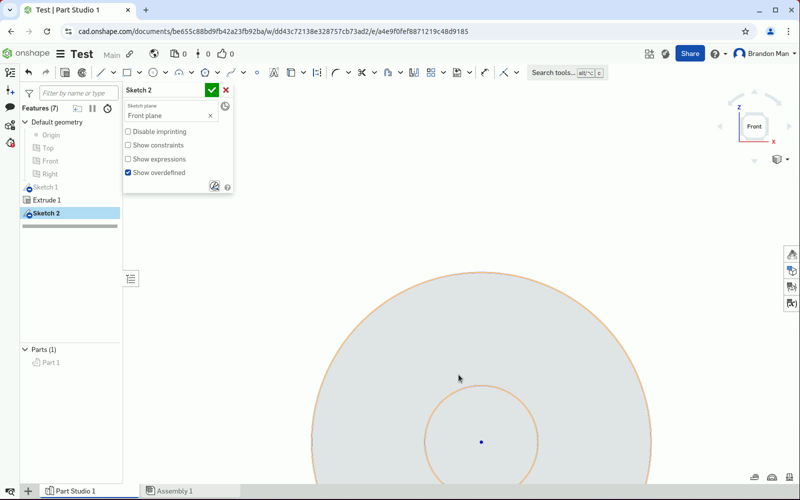
scroll(-6)
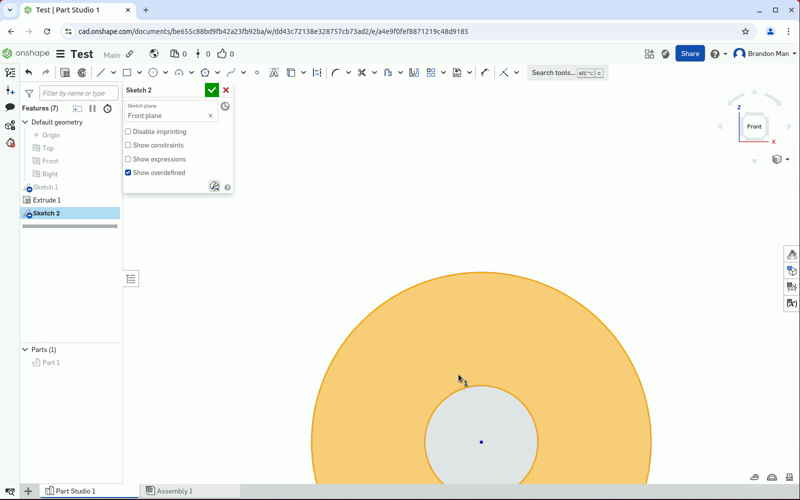
scroll(-6)
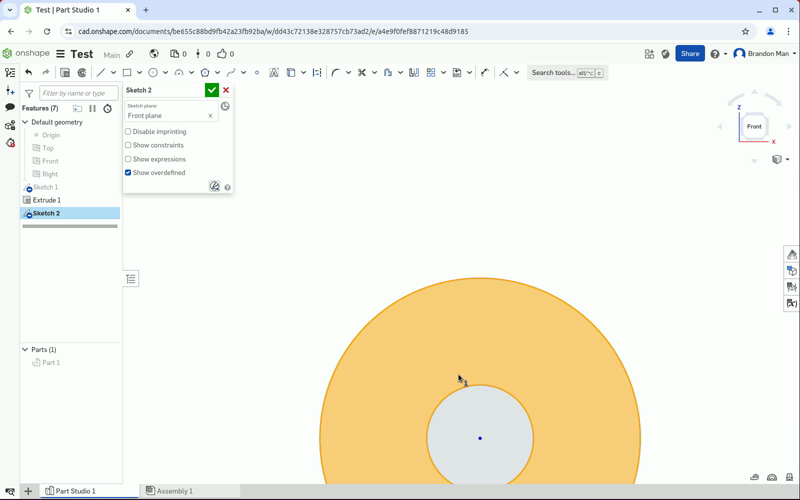
scroll(-6)
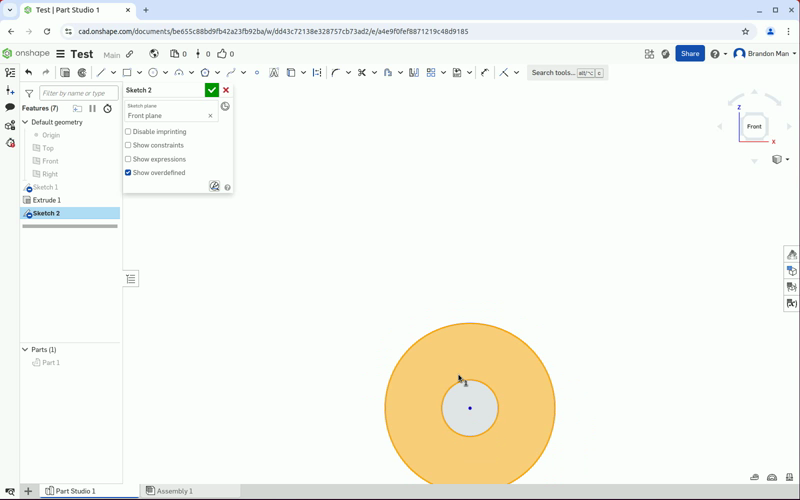
scroll(-6)
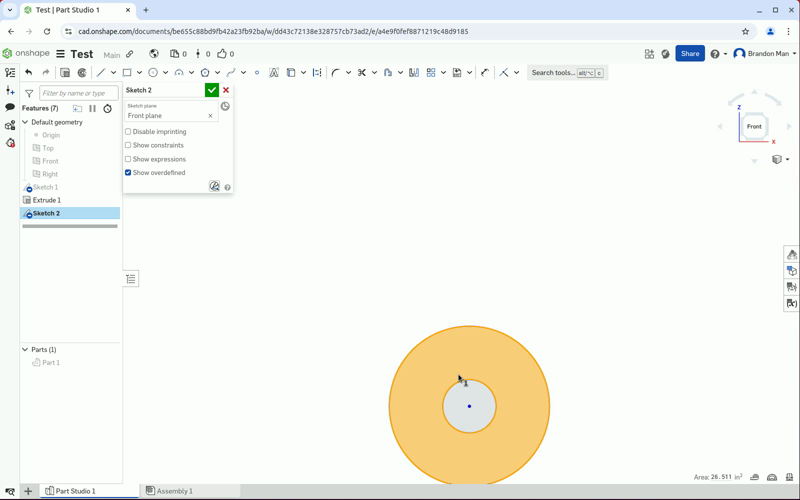
scroll(-6)
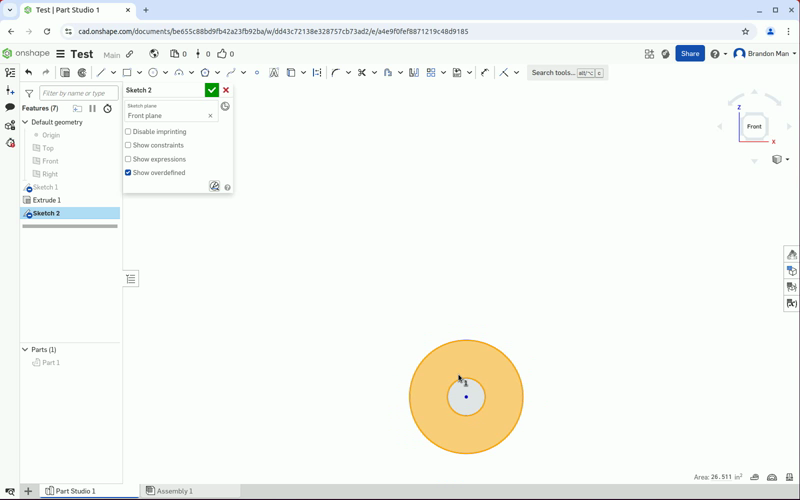
scroll(-6)
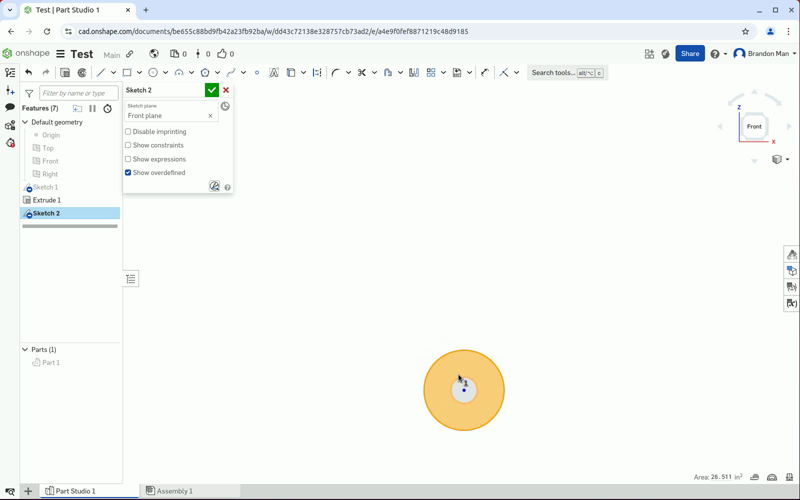
scroll(-6)
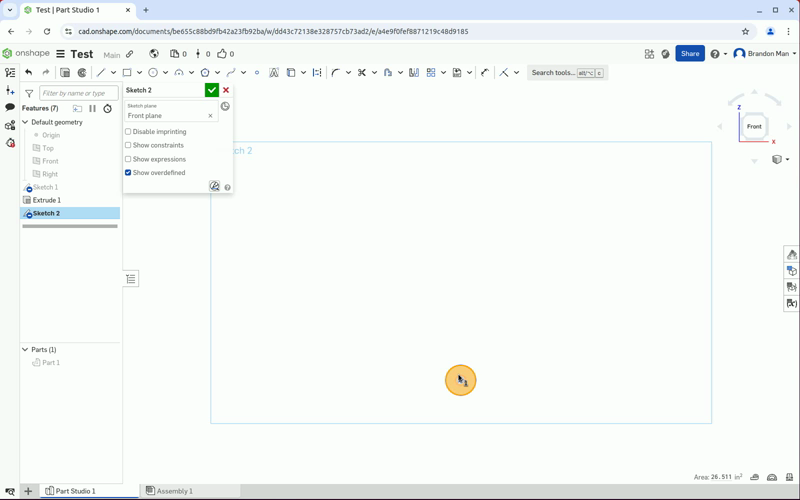
mouse_move(73, 352)
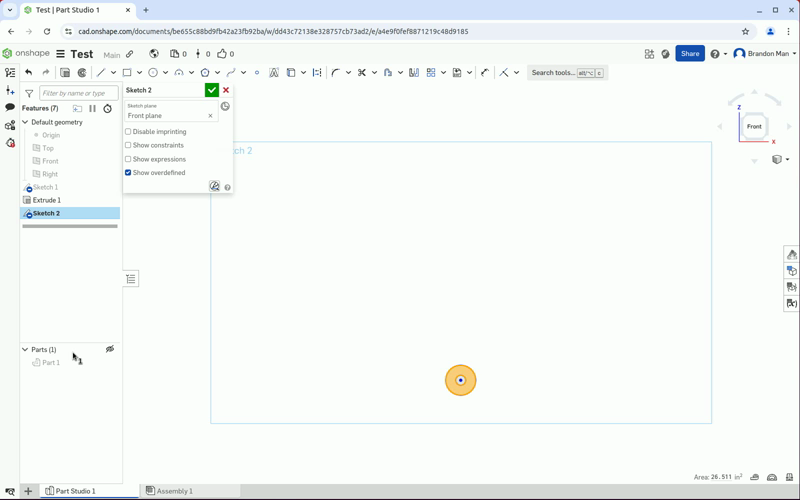
key(shift+y)
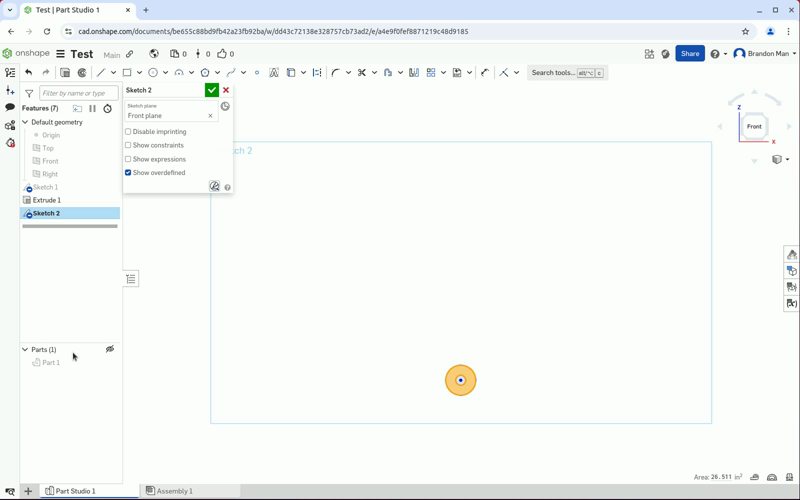
key(shift+e)
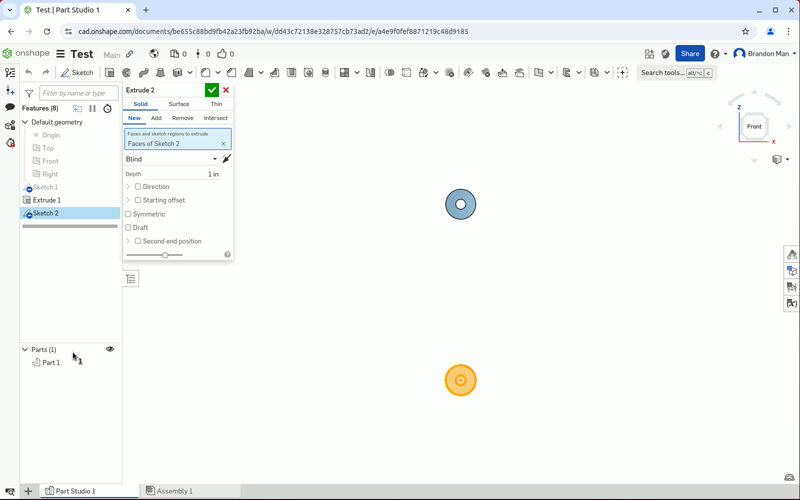
mouse_move(143, 106)
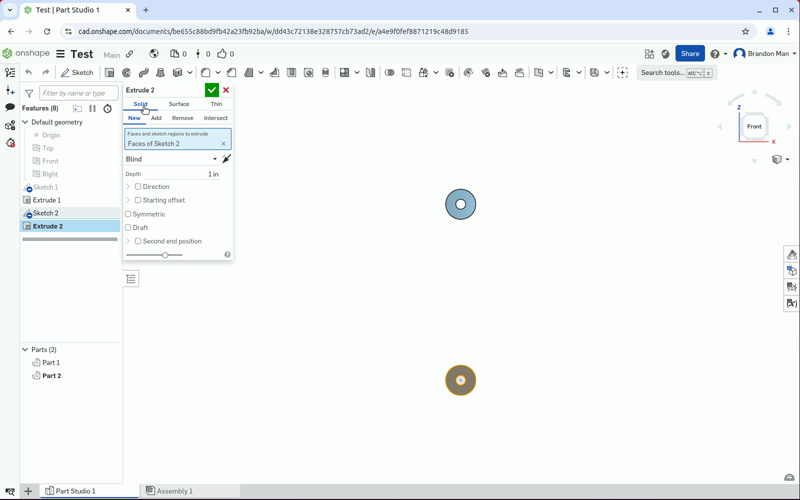
click(143, 106)
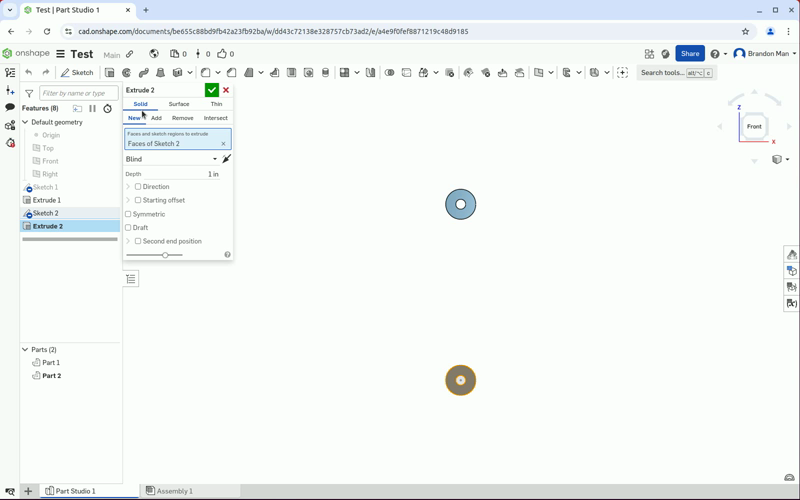
mouse_move(137, 120)
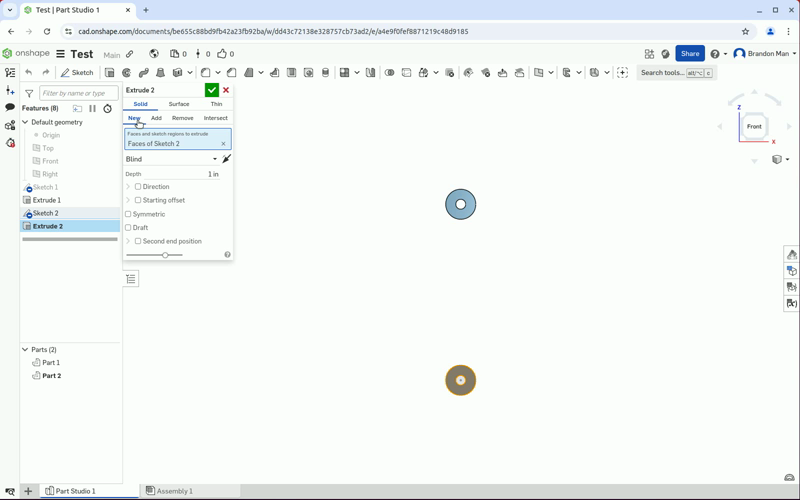
click(137, 120)
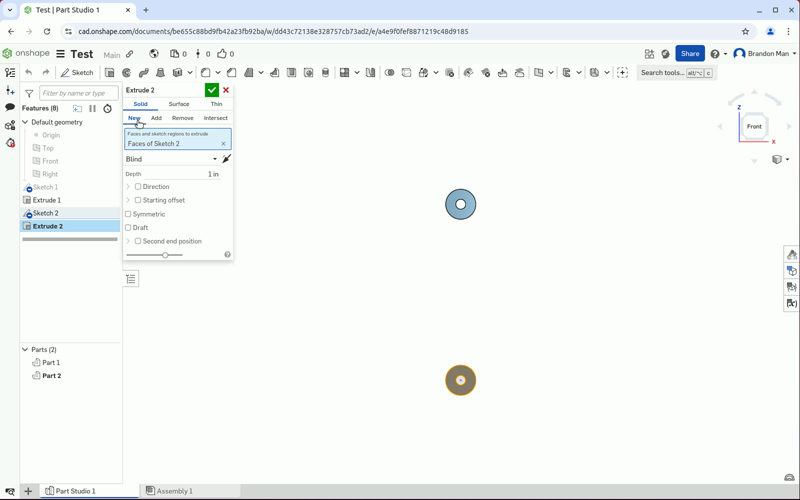
key(tab, 4)
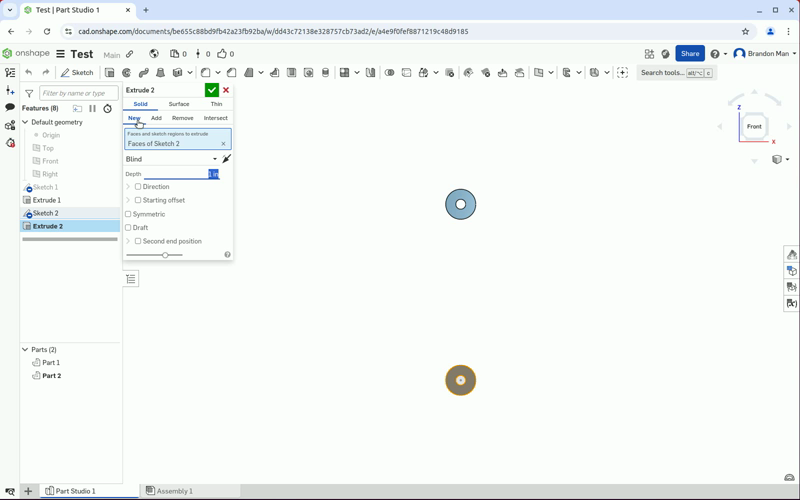
text(0.963)
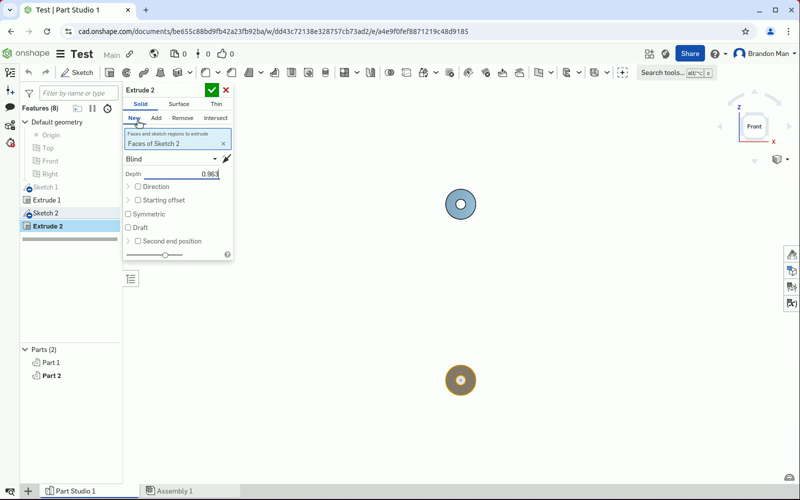
key(enter)
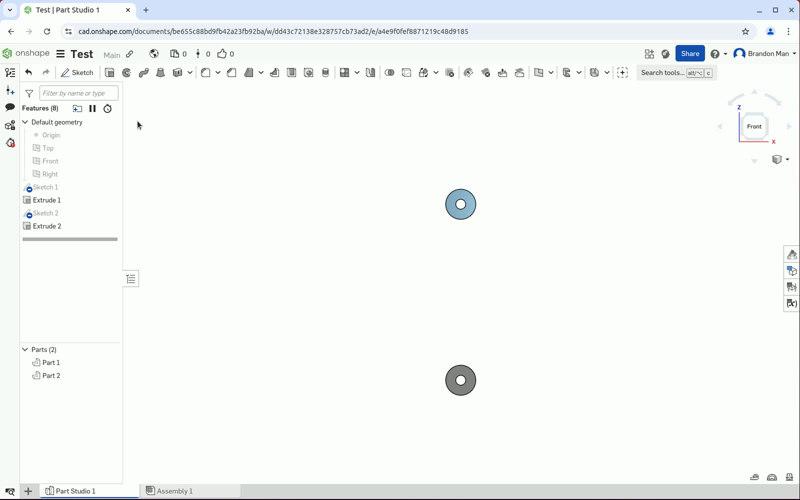
key(shift+h)
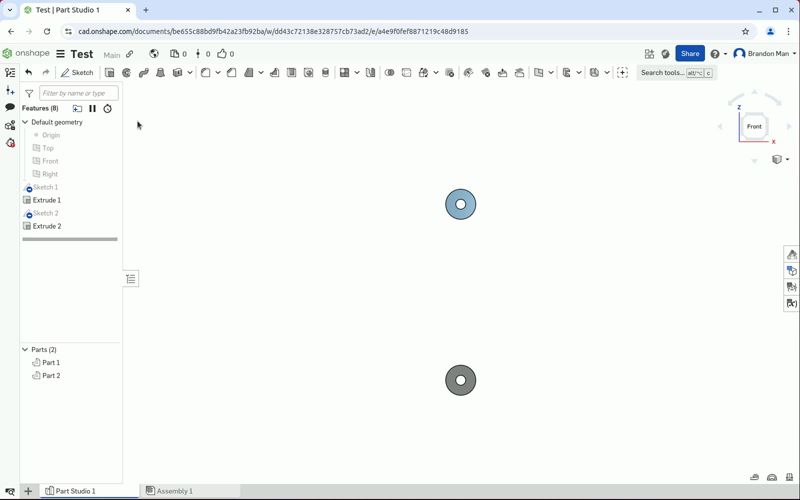
key(shift+h)
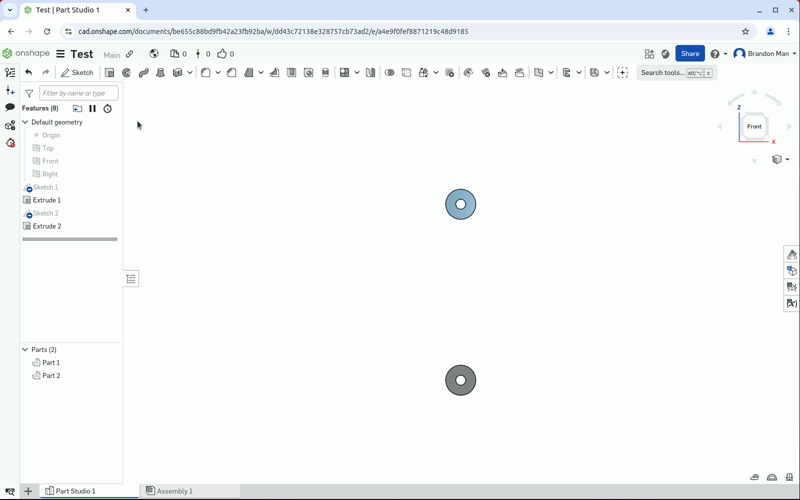
mouse_move(73, 189)
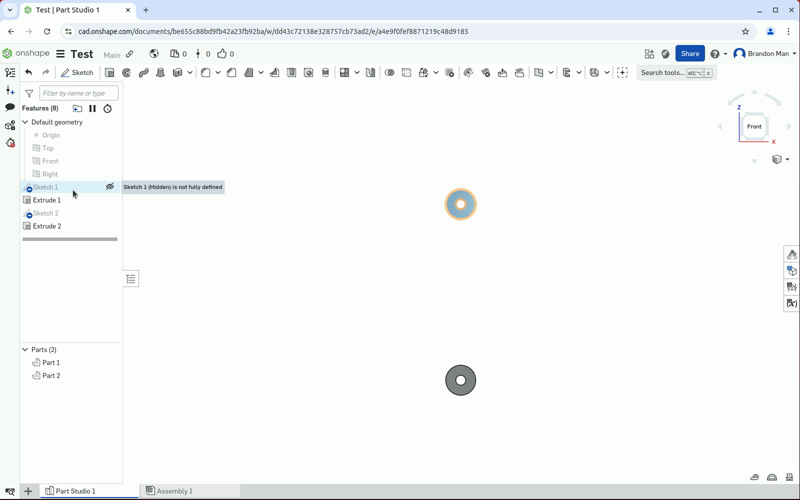
click(73, 189)
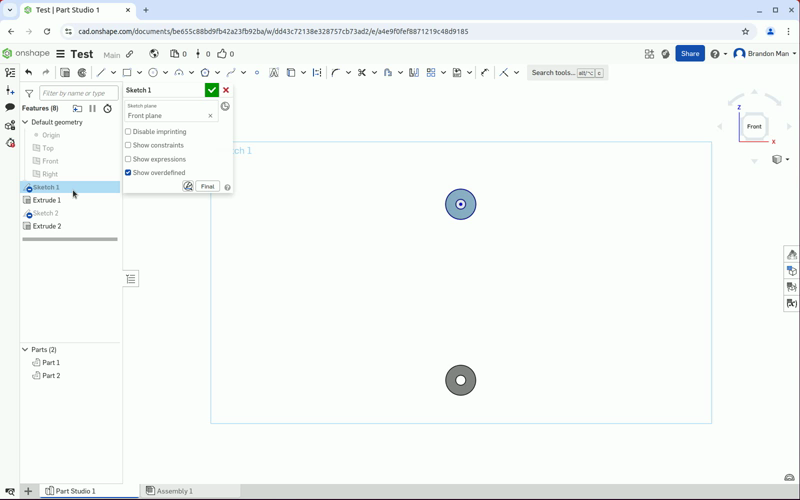
mouse_move(229, 92)
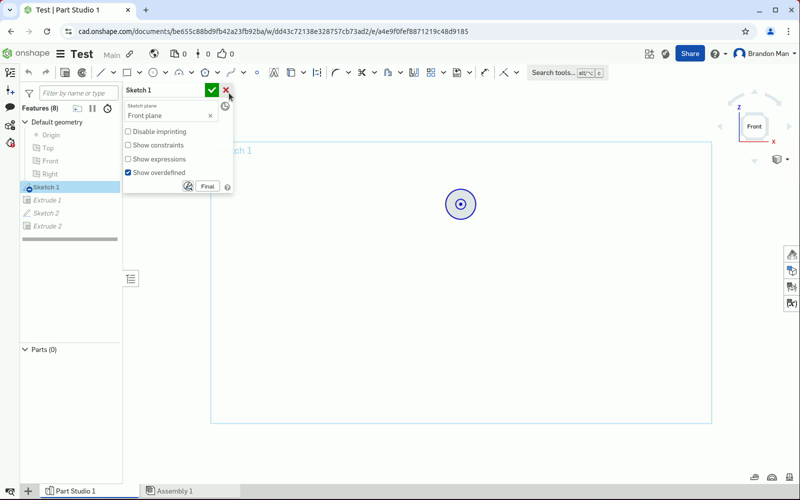
click(229, 92)
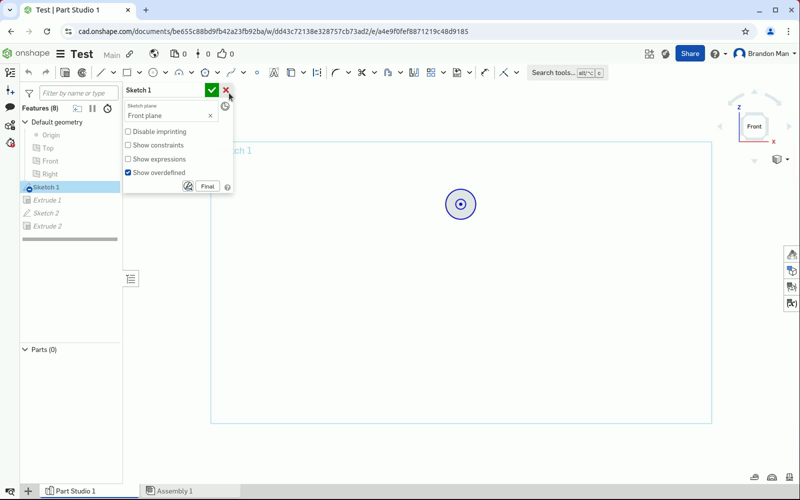
key(shift+s)
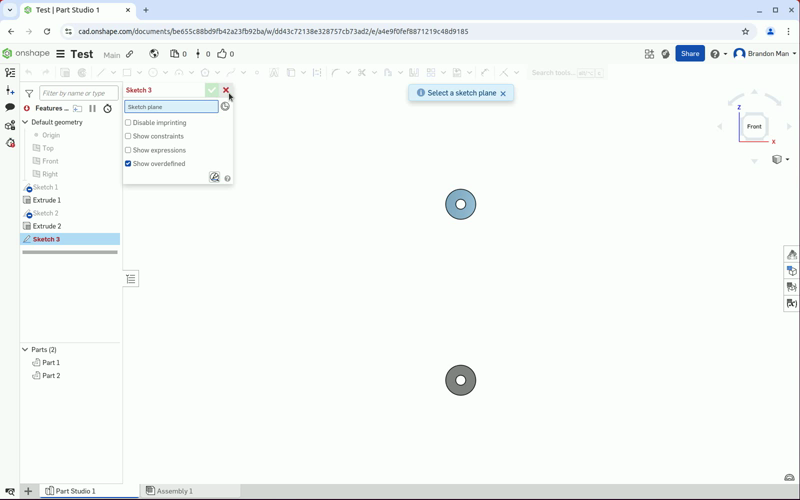
mouse_move(73, 163)
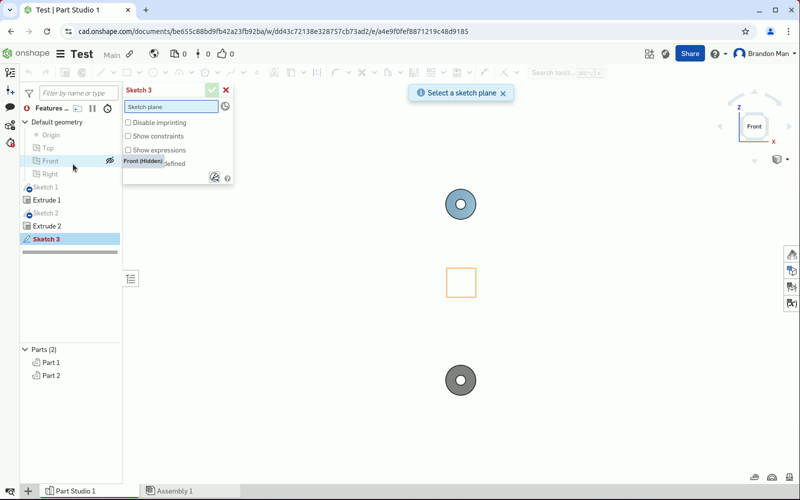
click(73, 163)
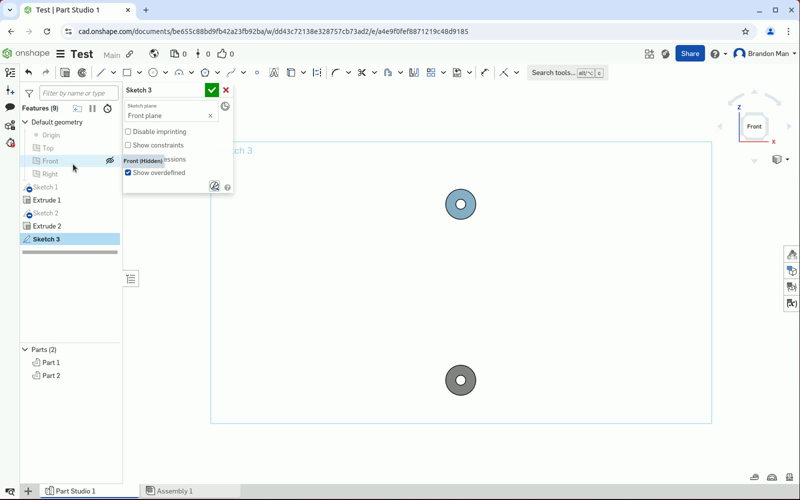
mouse_move(73, 352)
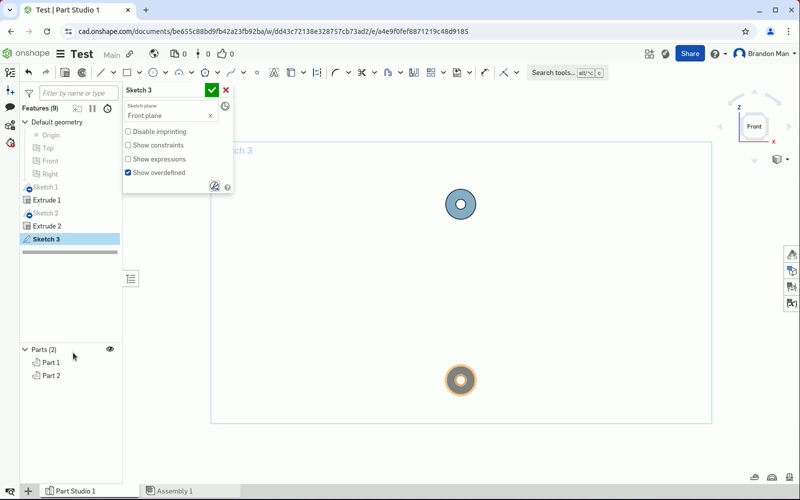
key(y)
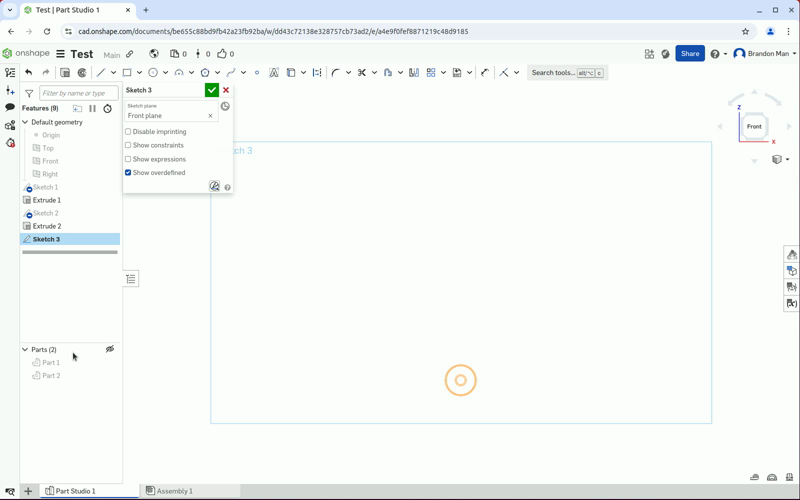
key(c)
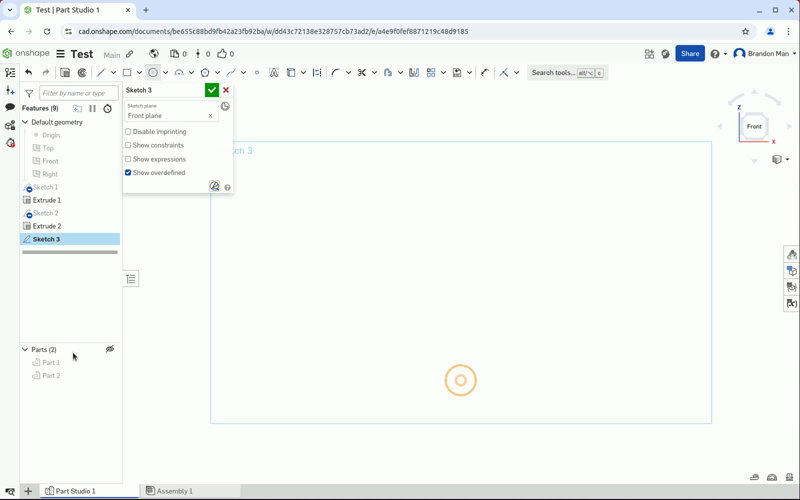
key_down(shift)
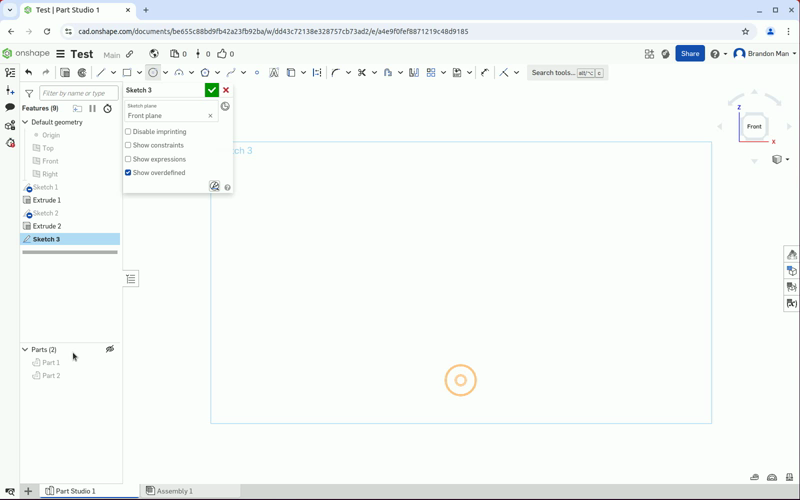
mouse_move(529, 380)
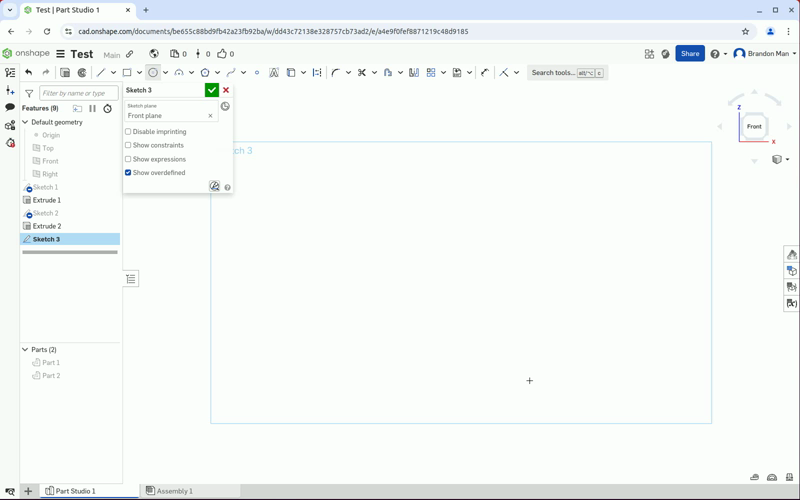
click(529, 380)
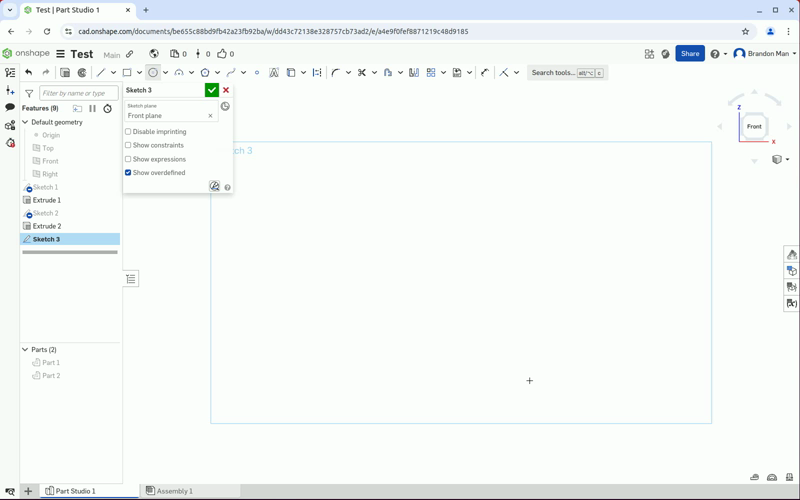
key_up(shift)
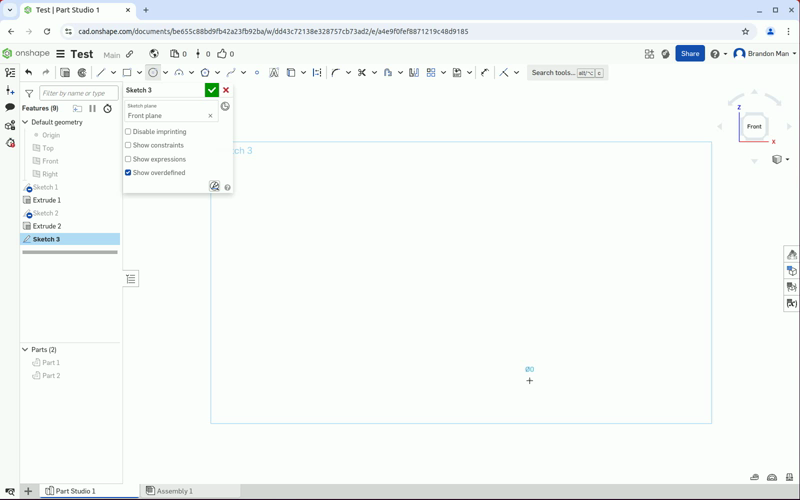
mouse_move(542, 380)
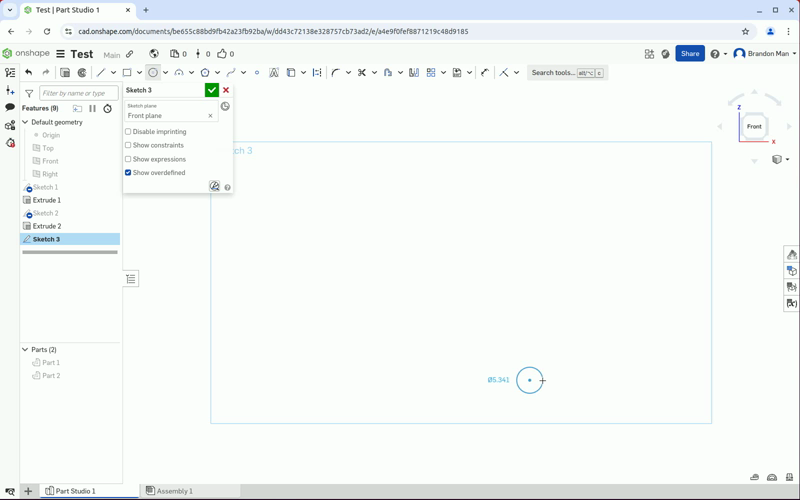
click(542, 380)
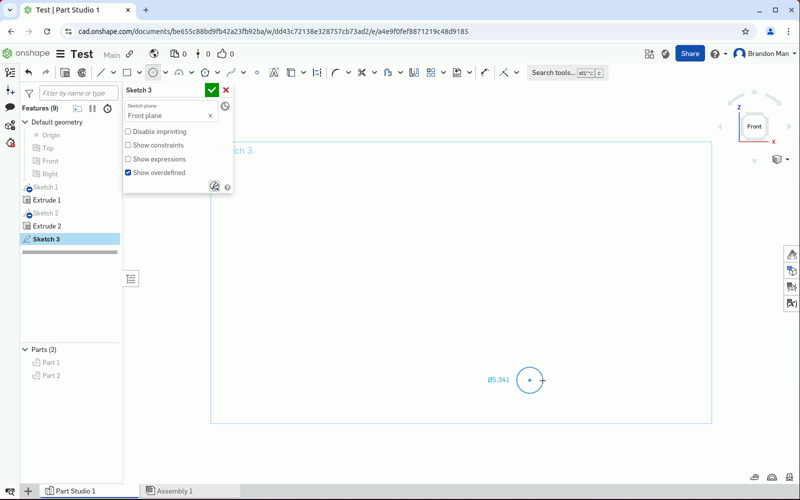
key(esc)
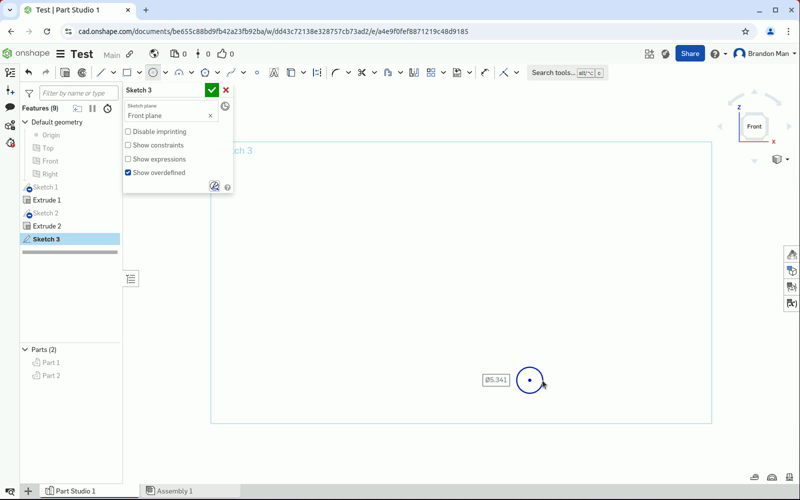
key(c)
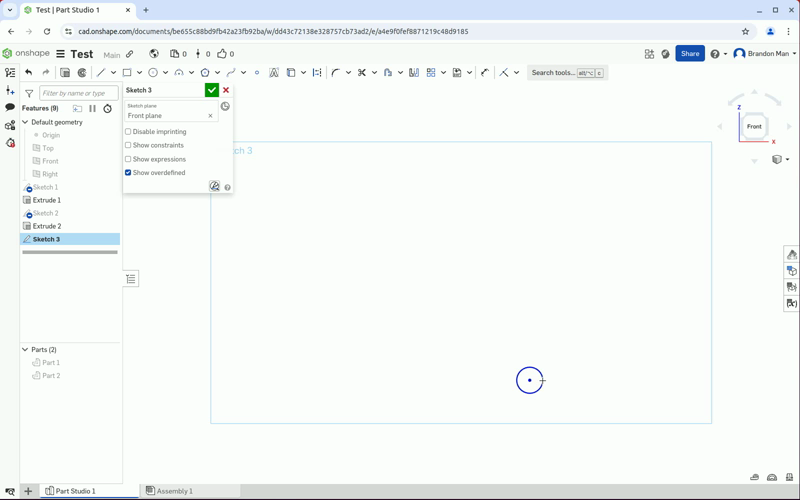
key_down(shift)
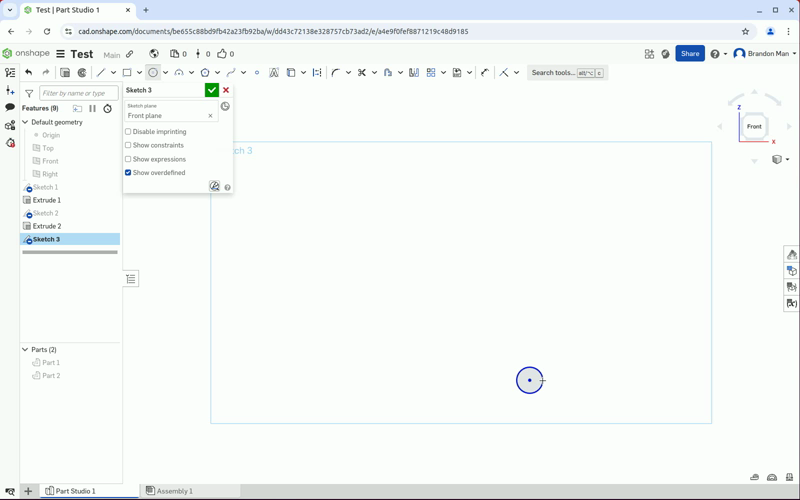
mouse_move(529, 380)
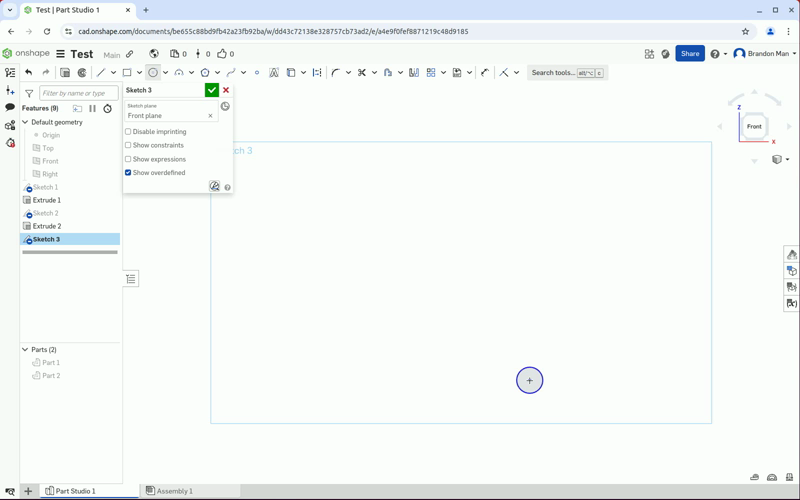
click(529, 380)
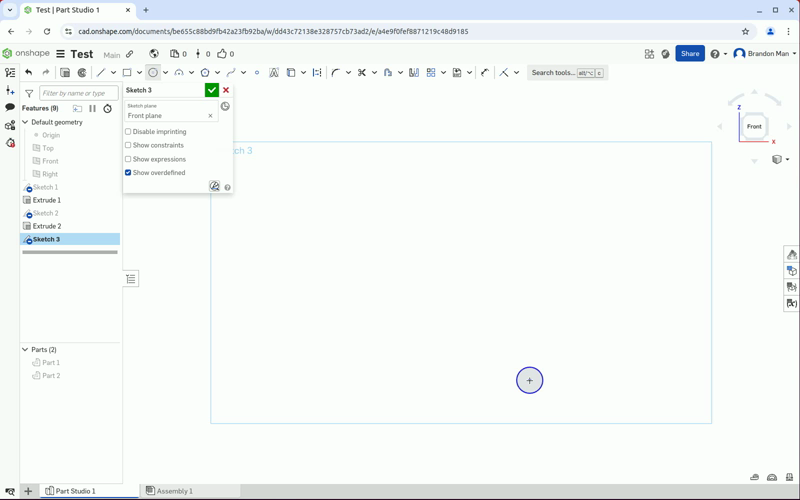
key_up(shift)
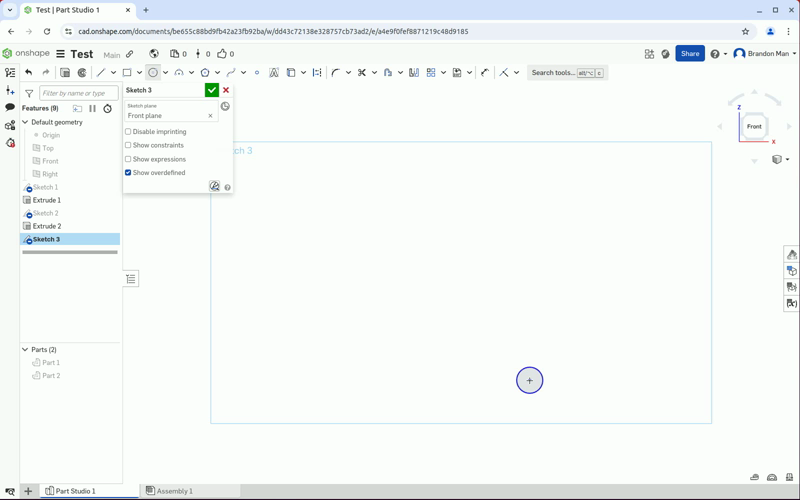
mouse_move(534, 380)
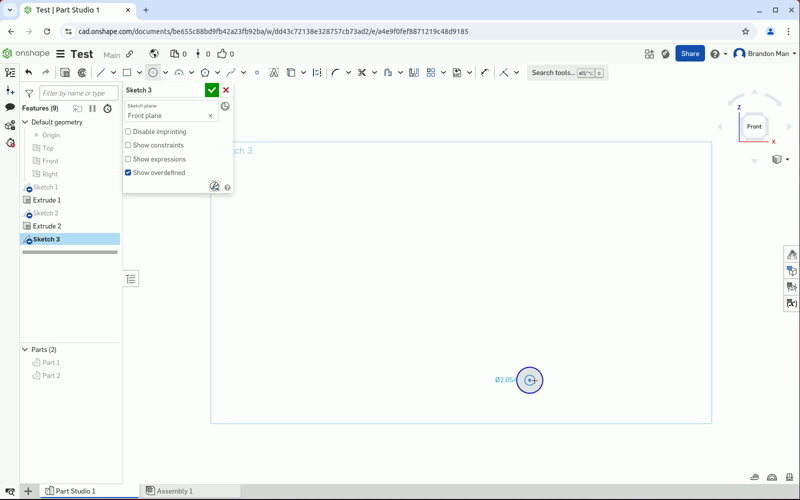
click(534, 380)
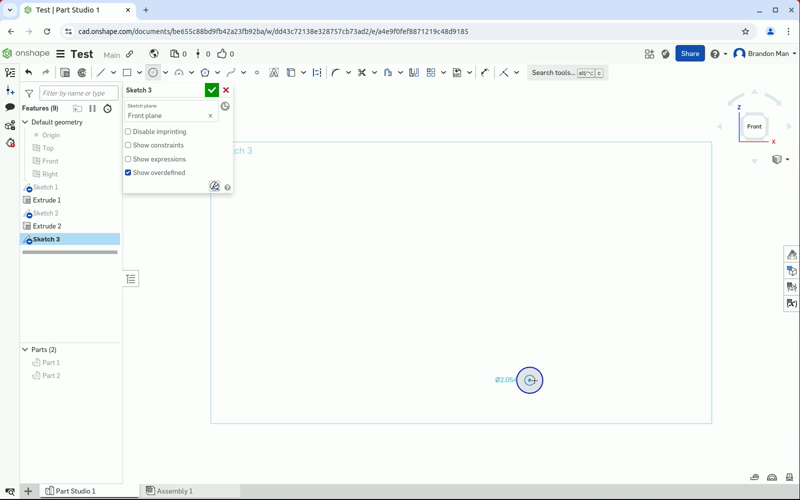
key(esc)
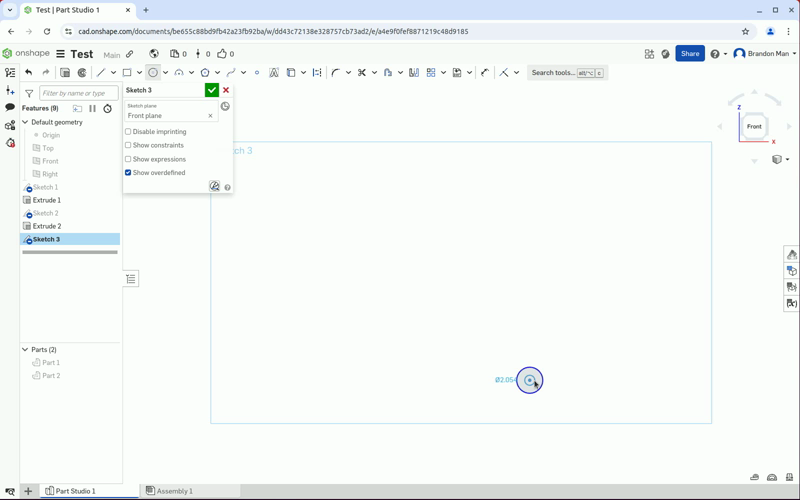
mouse_move(522, 381)
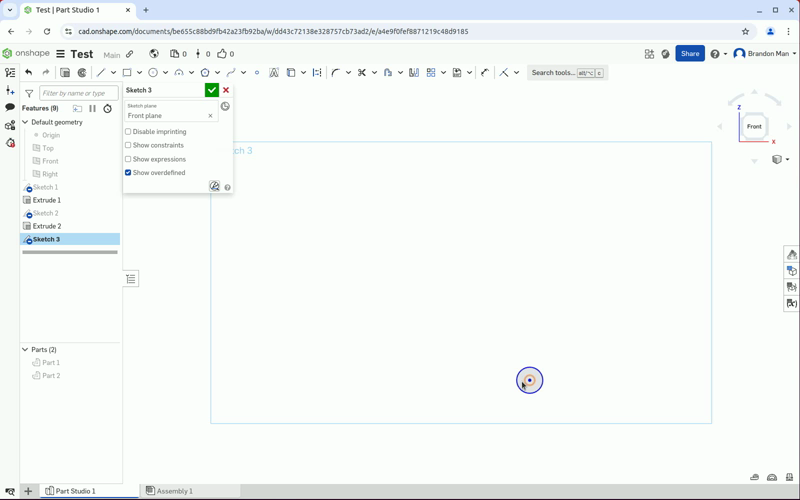
scroll(6)
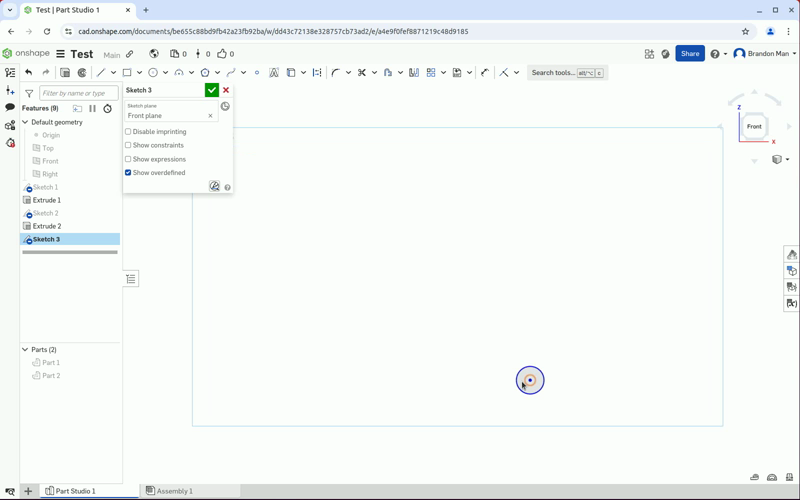
scroll(6)
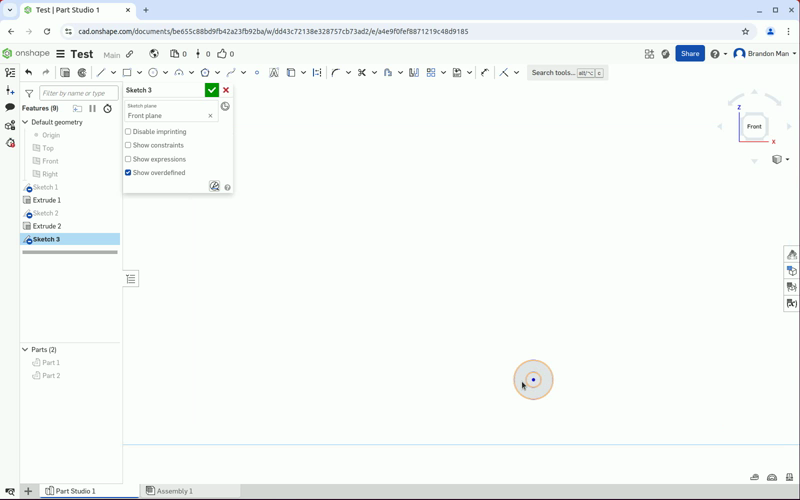
scroll(6)
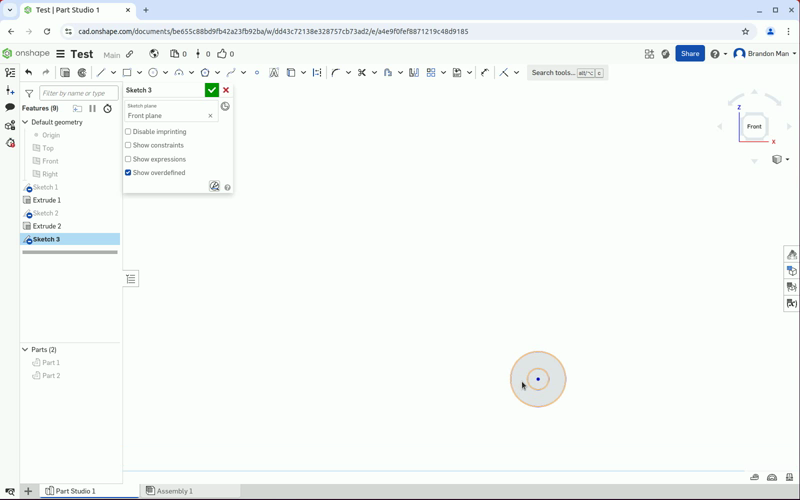
scroll(6)
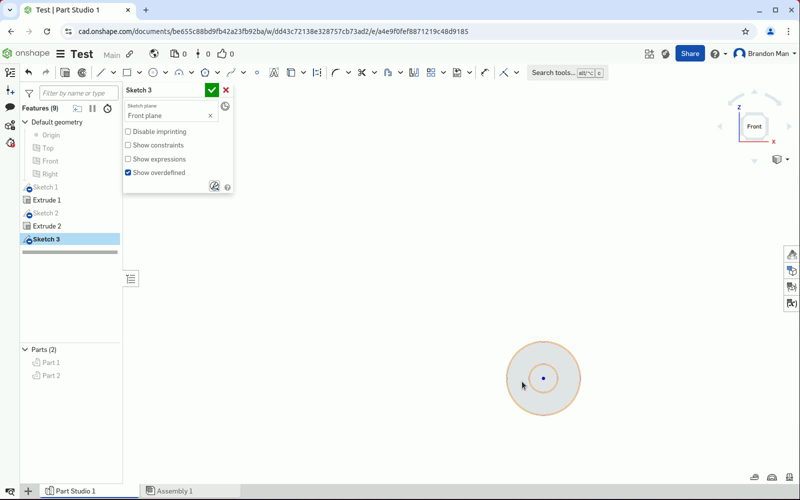
scroll(6)
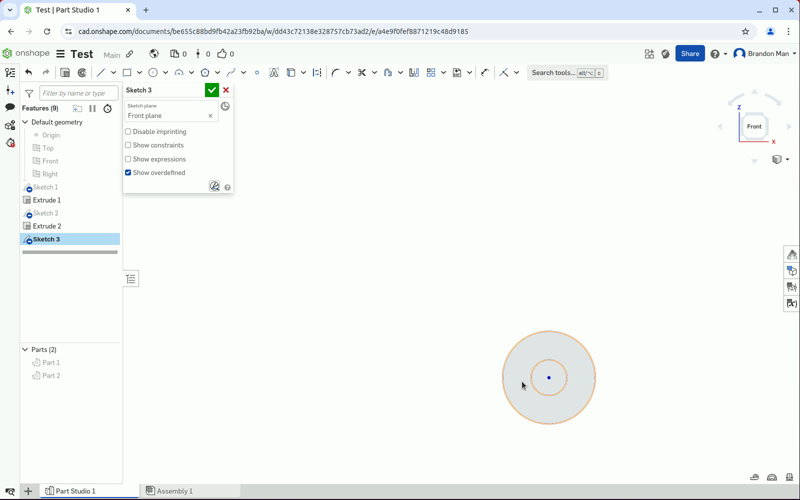
scroll(6)
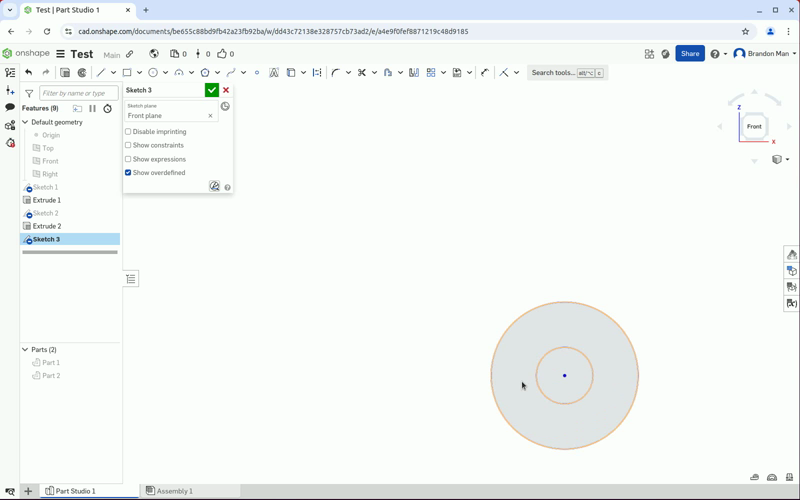
scroll(6)
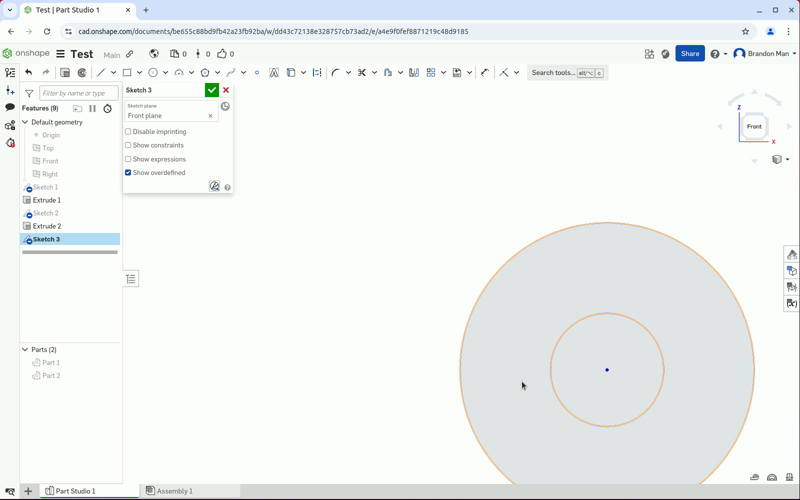
click(522, 381)
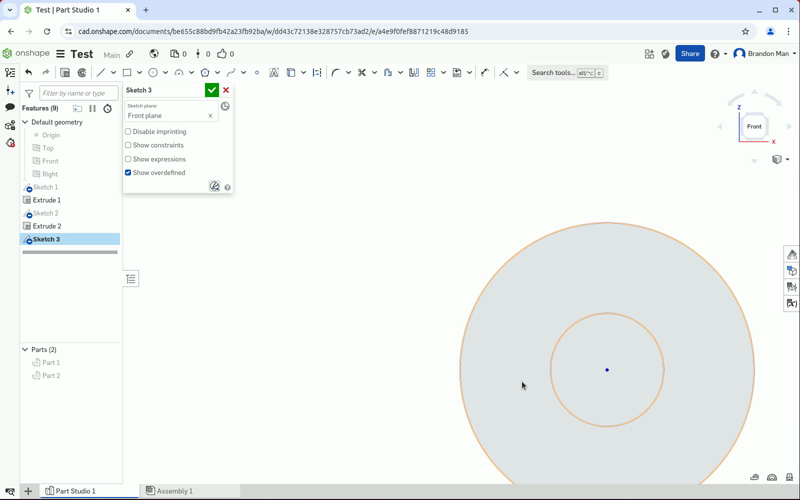
scroll(-6)
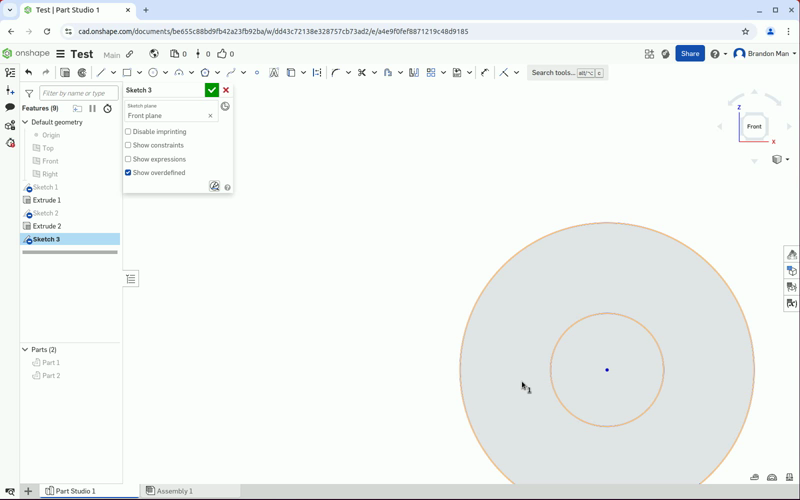
scroll(-6)
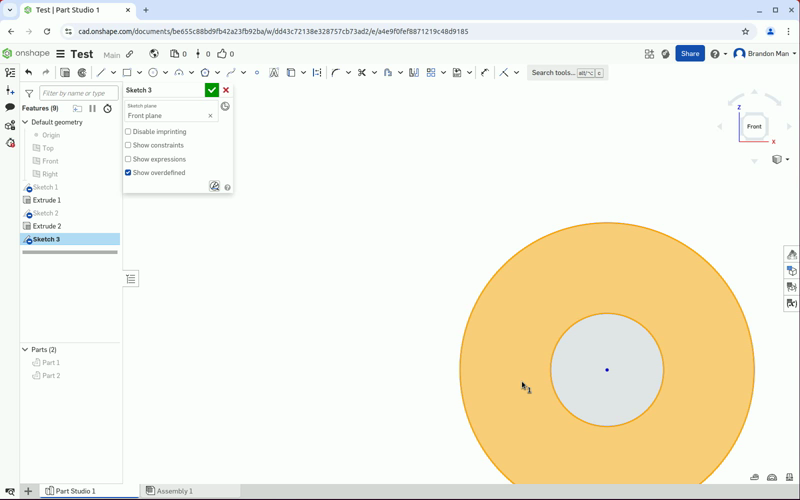
scroll(-6)
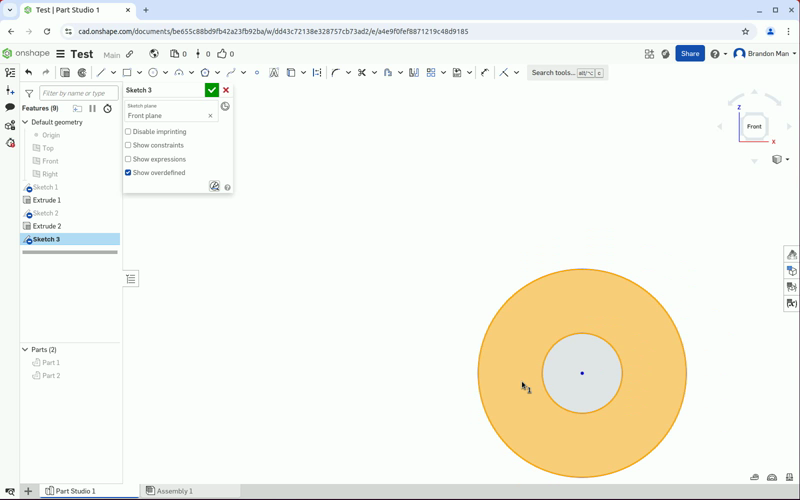
scroll(-6)
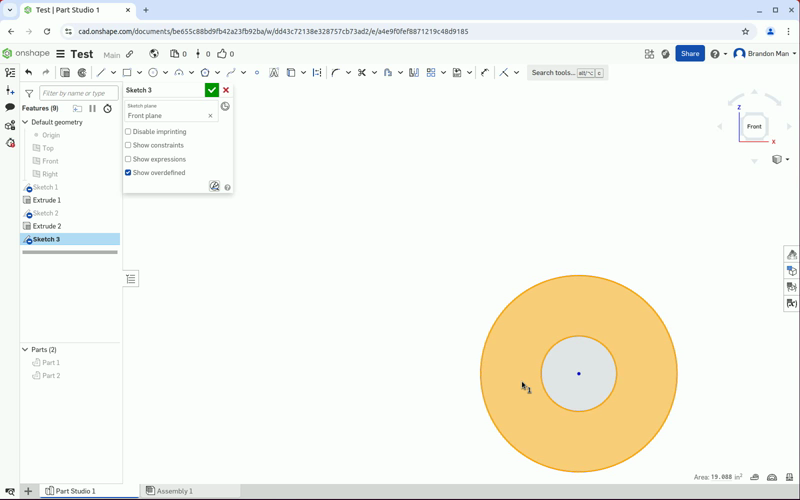
scroll(-6)
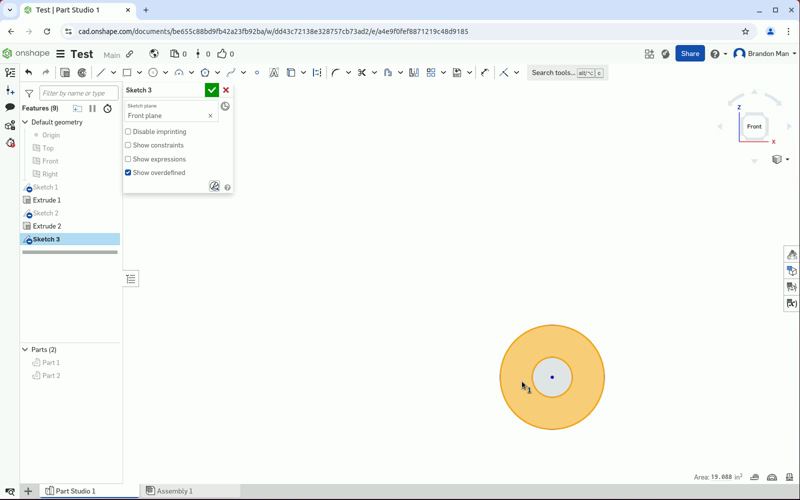
scroll(-6)
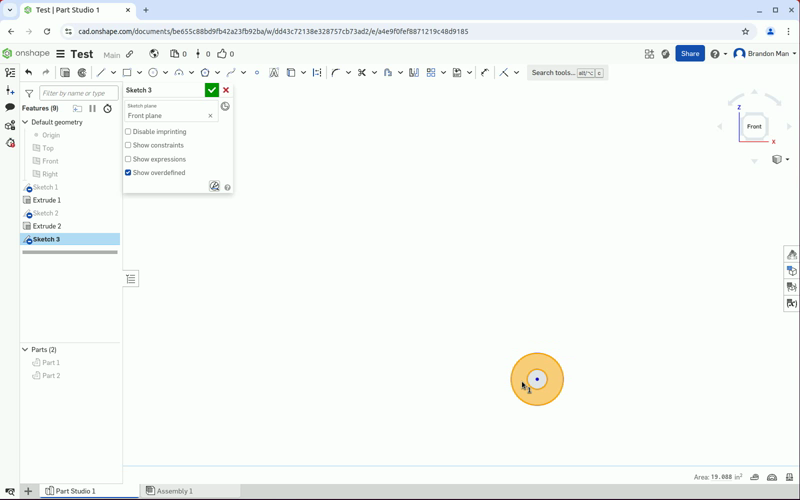
scroll(-6)
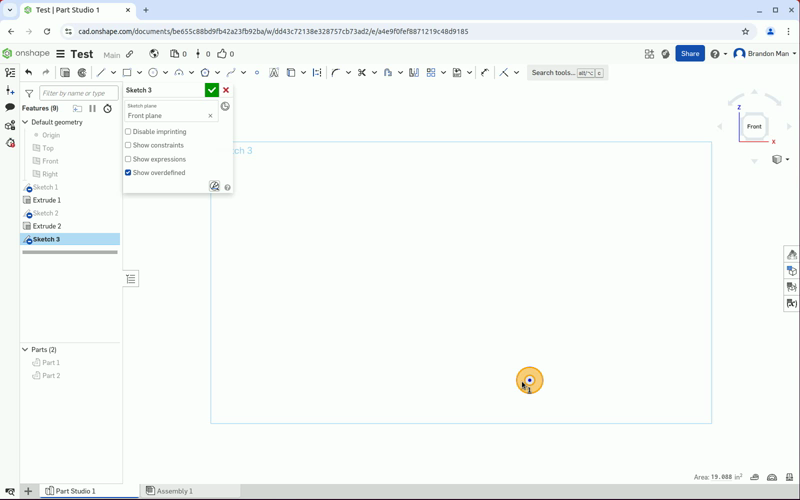
mouse_move(73, 352)
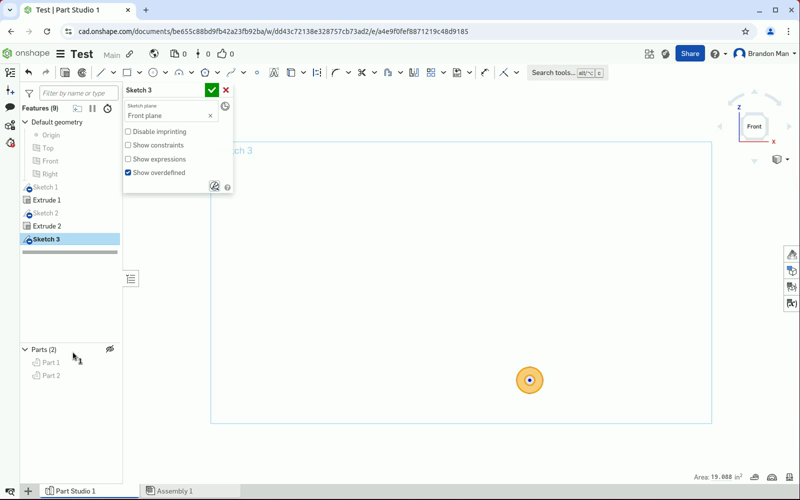
key(shift+y)
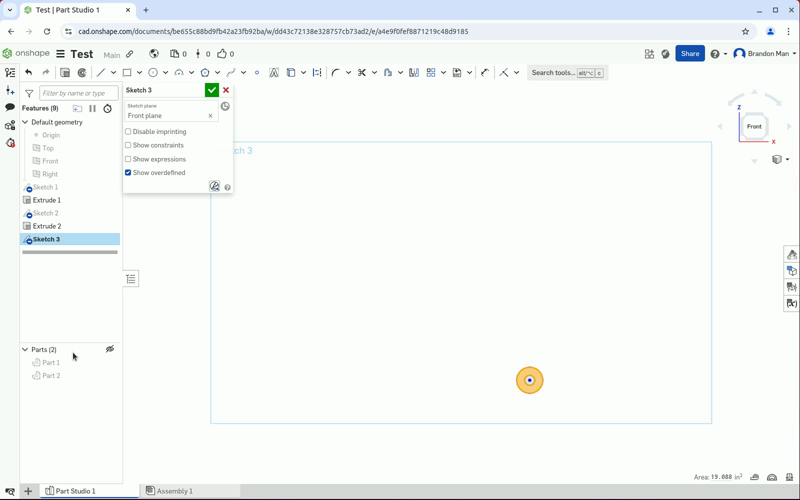
key(shift+e)
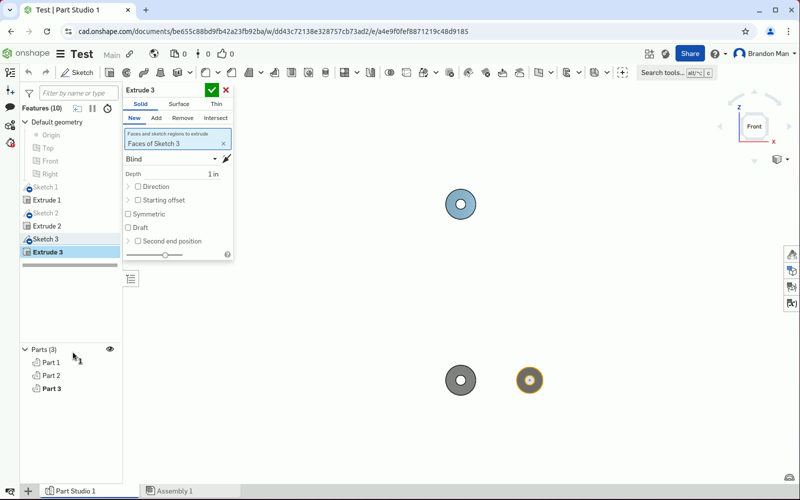
mouse_move(143, 106)
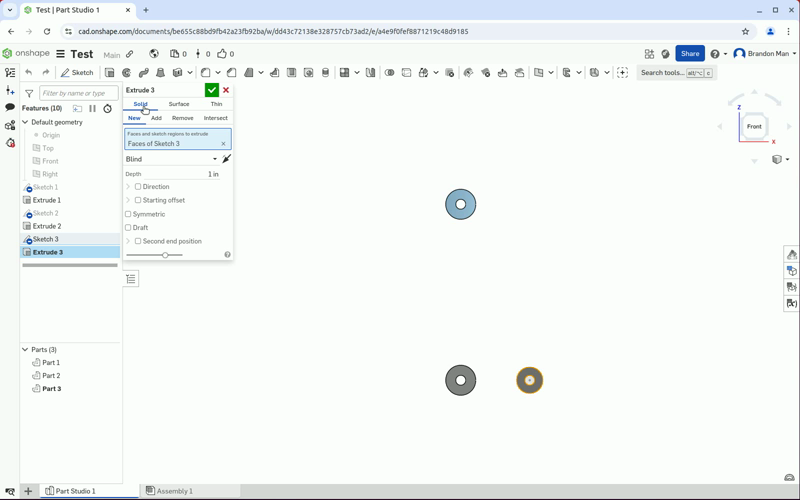
click(143, 106)
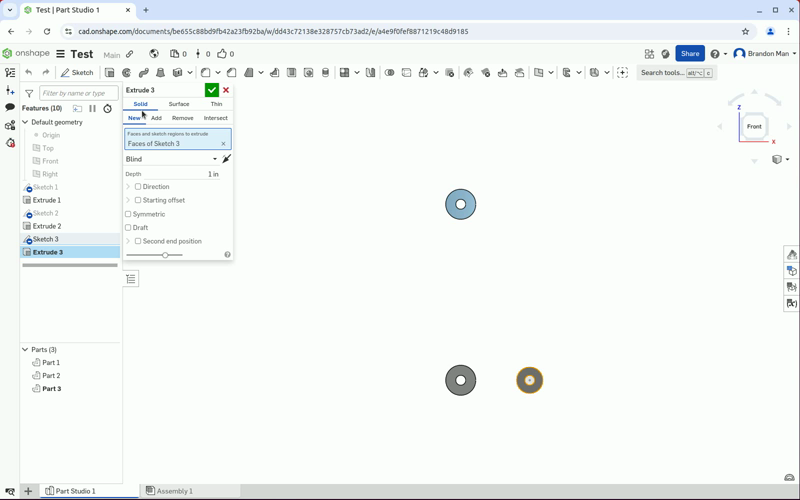
mouse_move(137, 120)
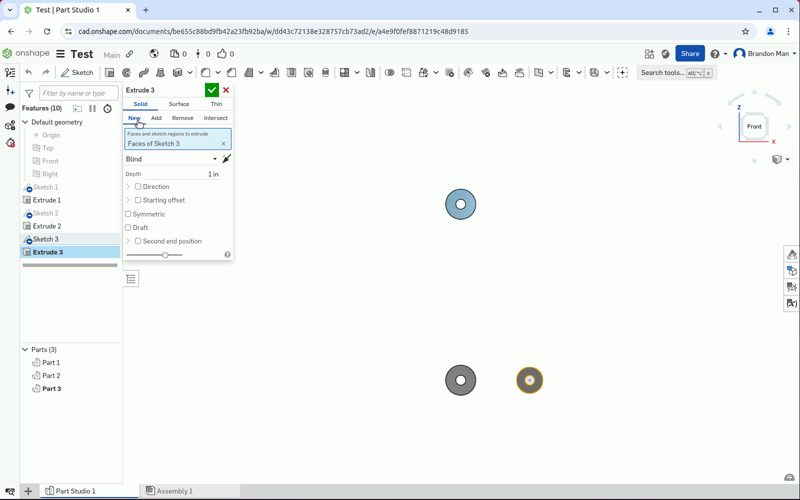
click(137, 120)
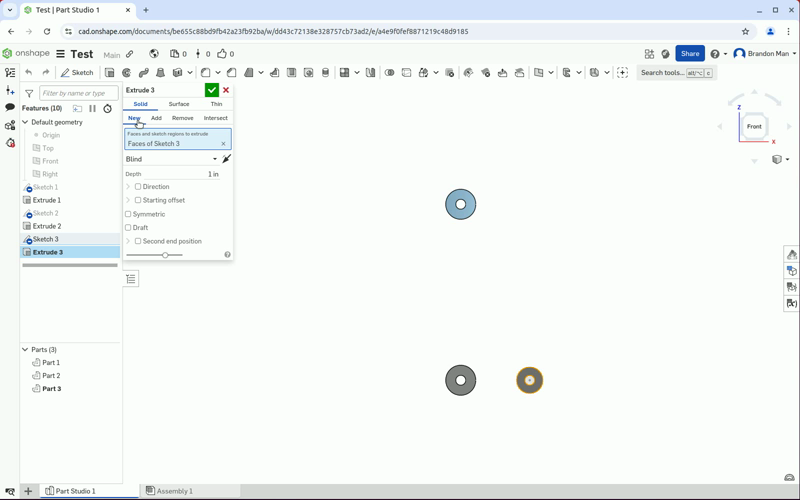
key(tab, 4)
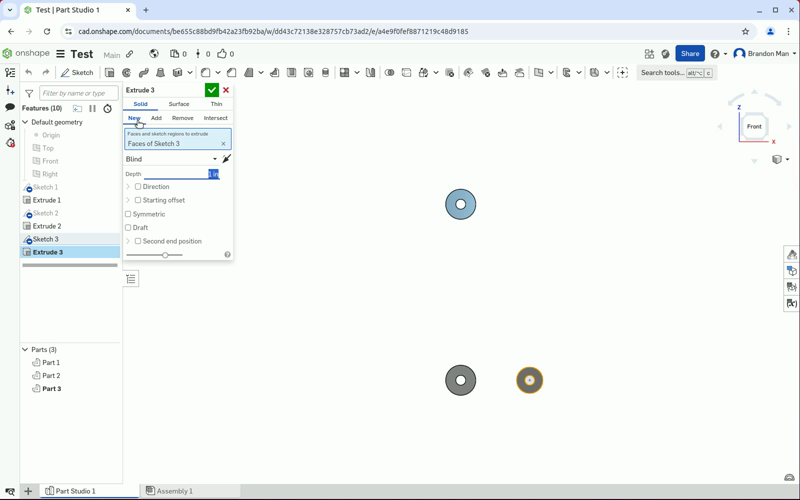
text(0.963)
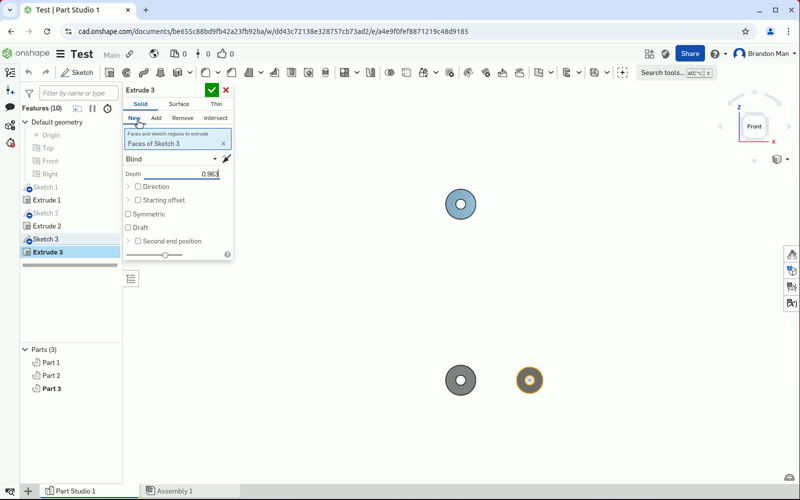
key(enter)
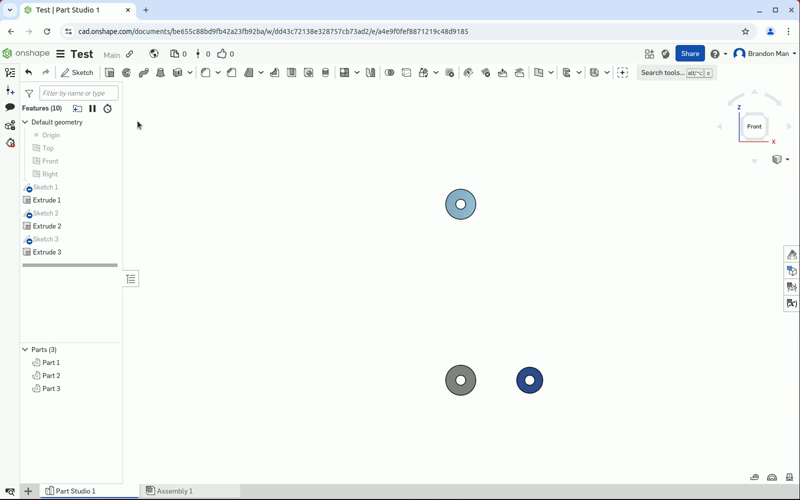
key(shift+h)
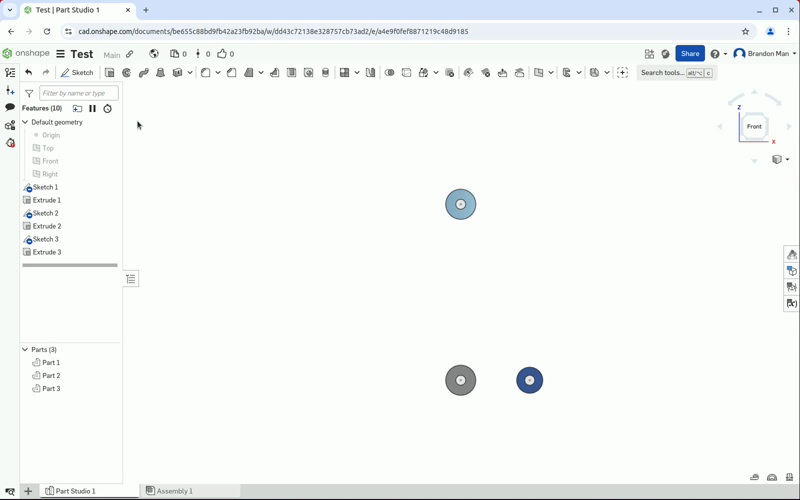
key(shift+h)
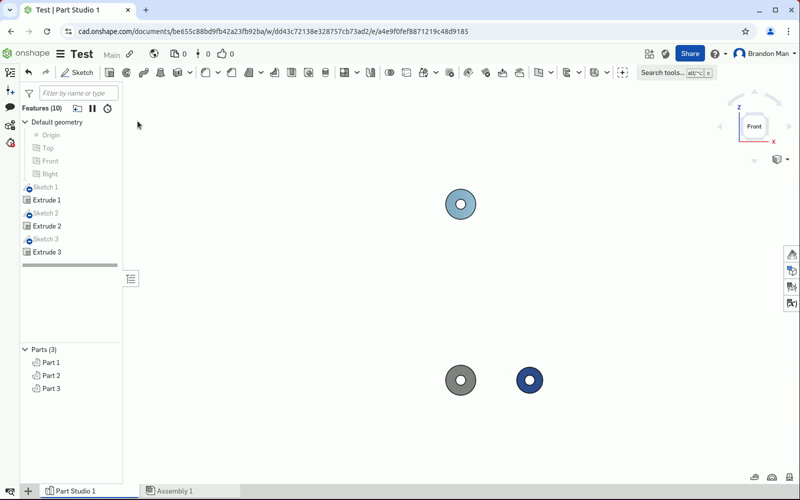
mouse_move(73, 189)
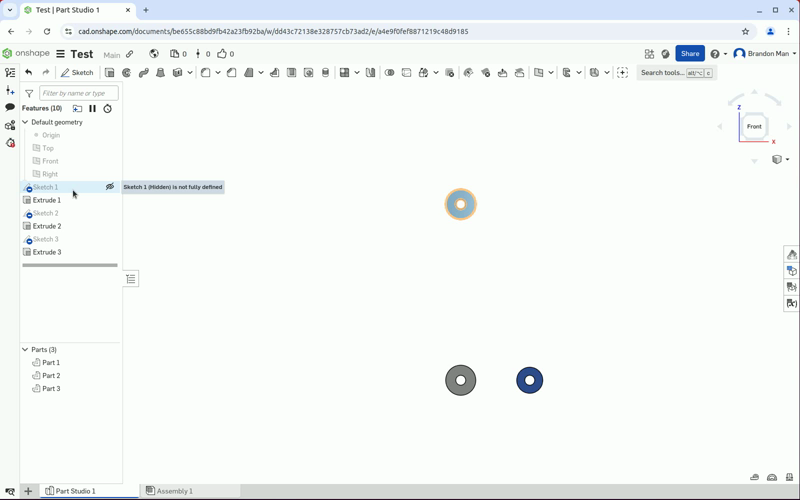
click(73, 189)
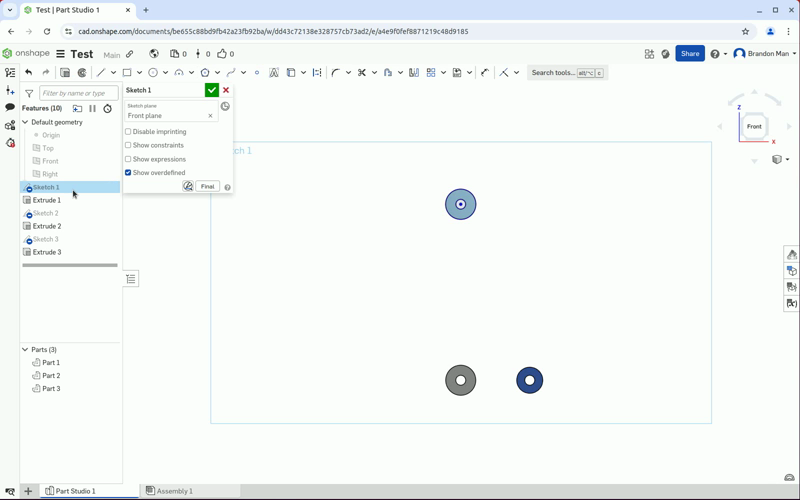
mouse_move(229, 92)
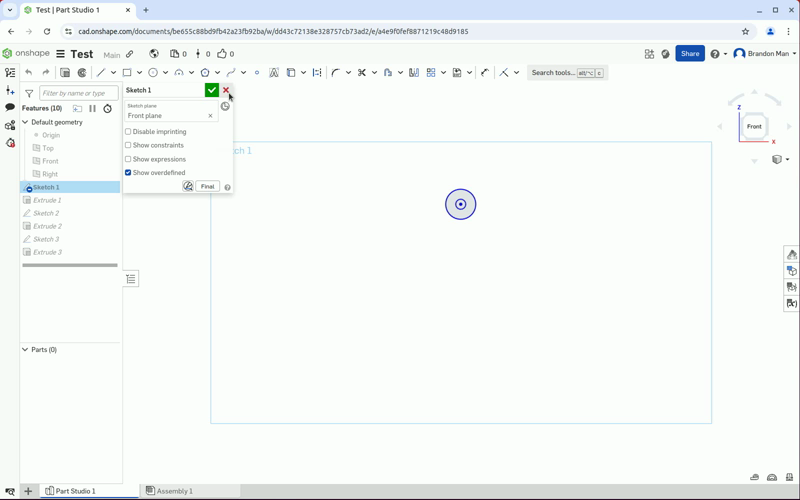
click(229, 92)
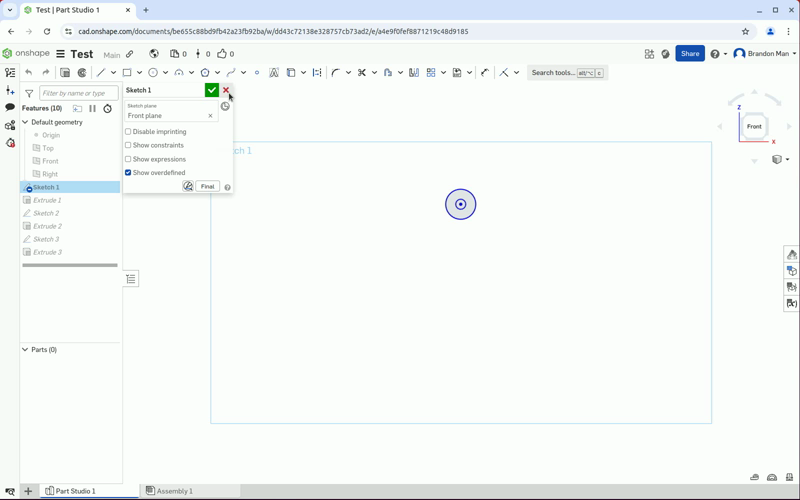
key(shift+s)
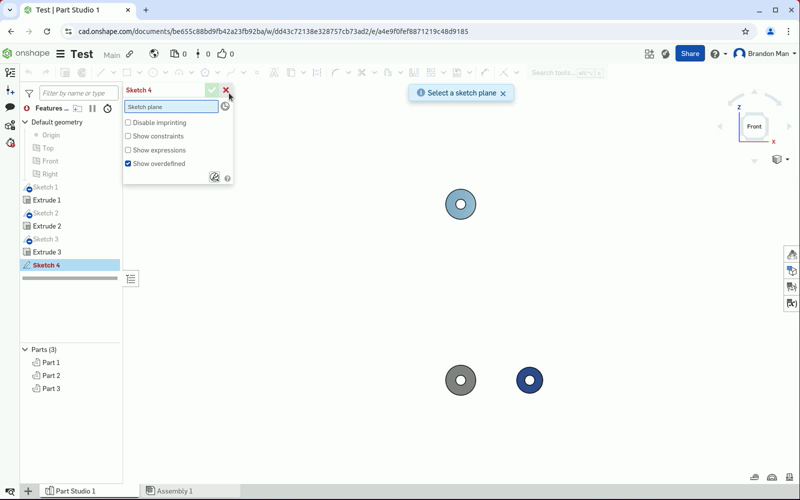
mouse_move(73, 163)
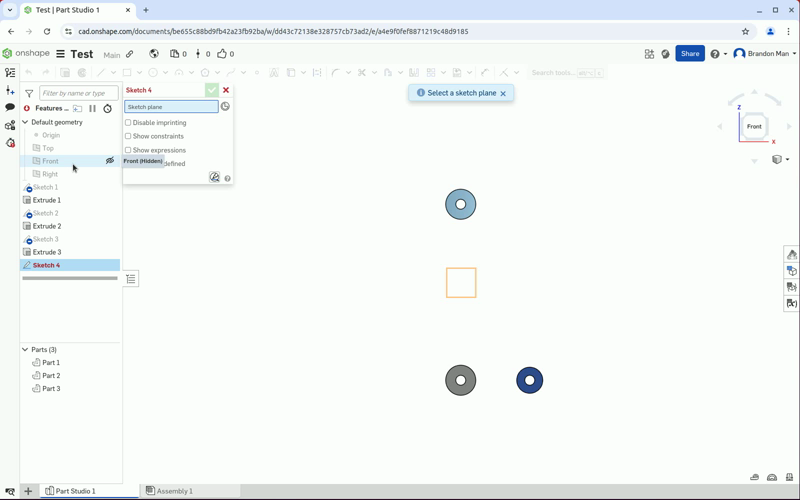
click(73, 163)
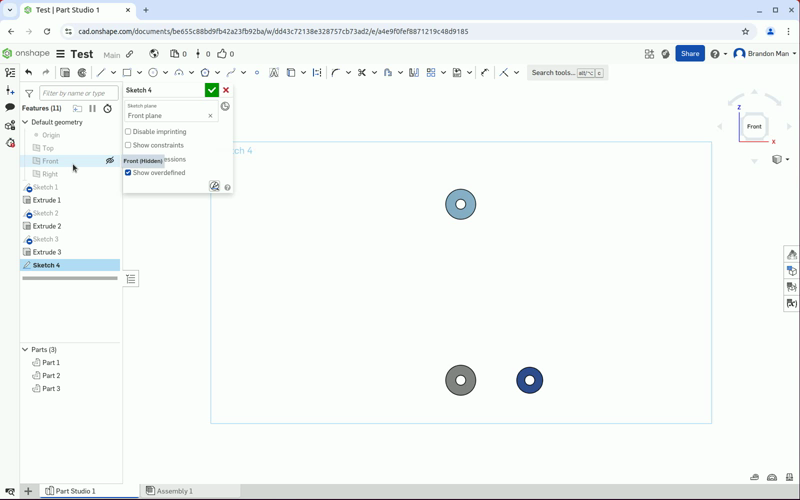
mouse_move(73, 352)
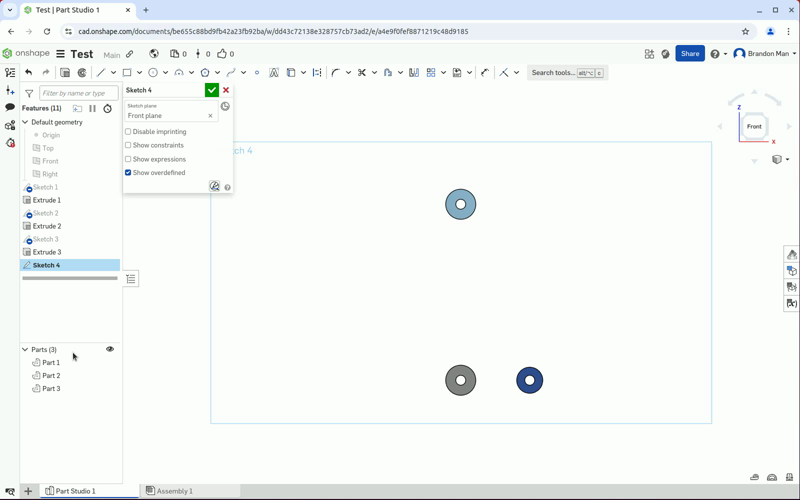
key(y)
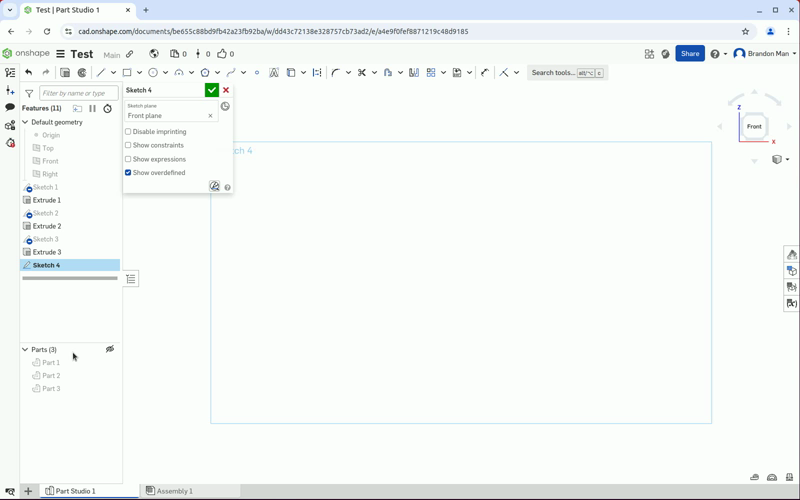
key(c)
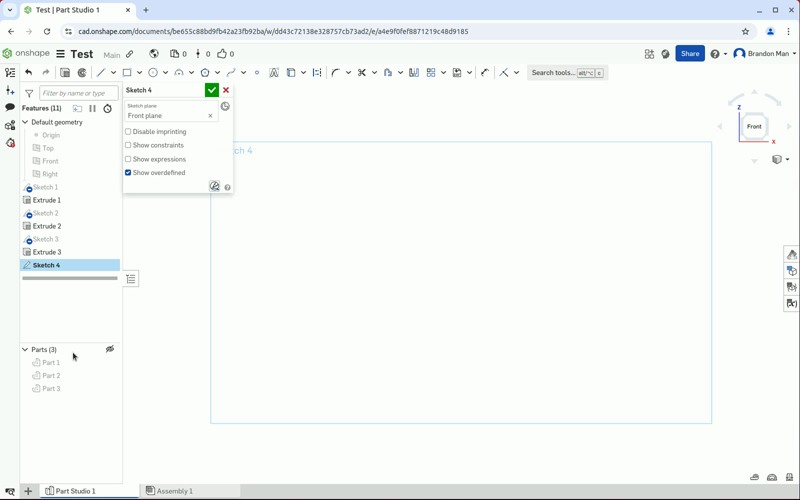
key_down(shift)
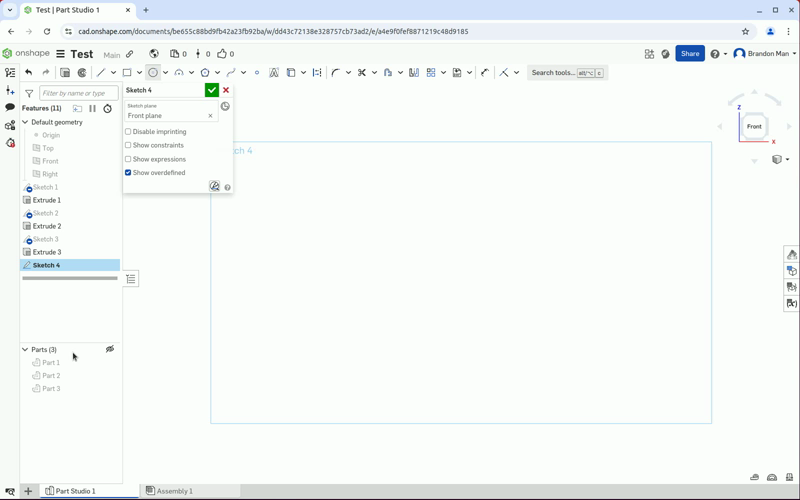
mouse_move(461, 282)
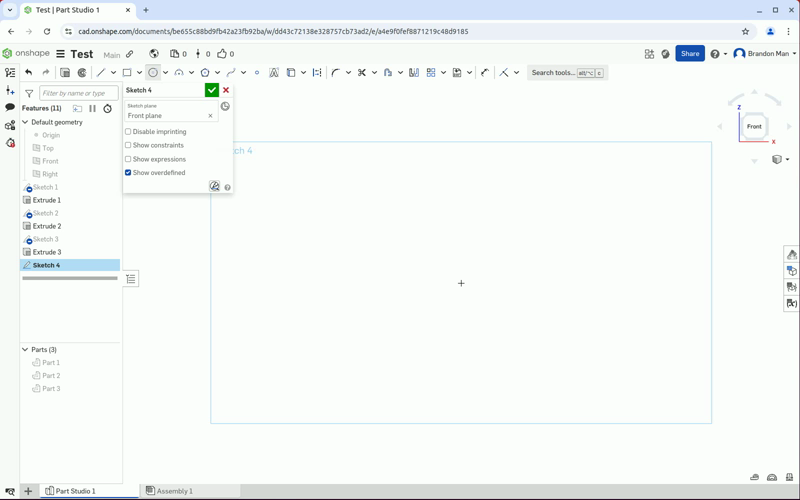
click(461, 282)
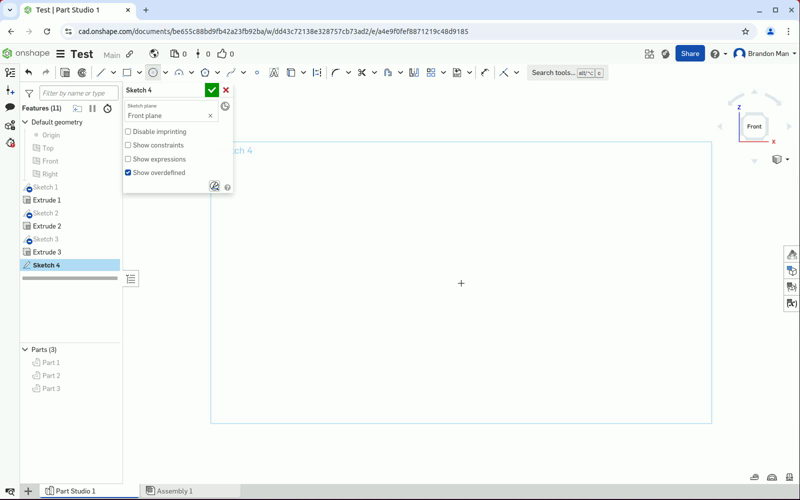
key_up(shift)
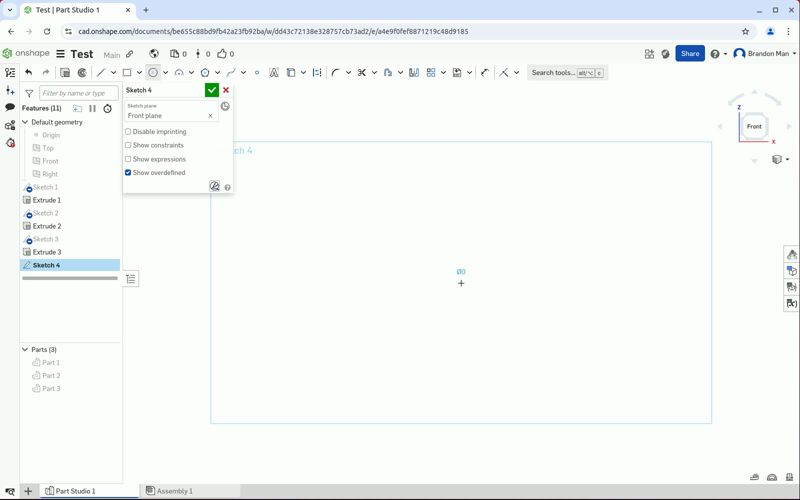
mouse_move(486, 282)
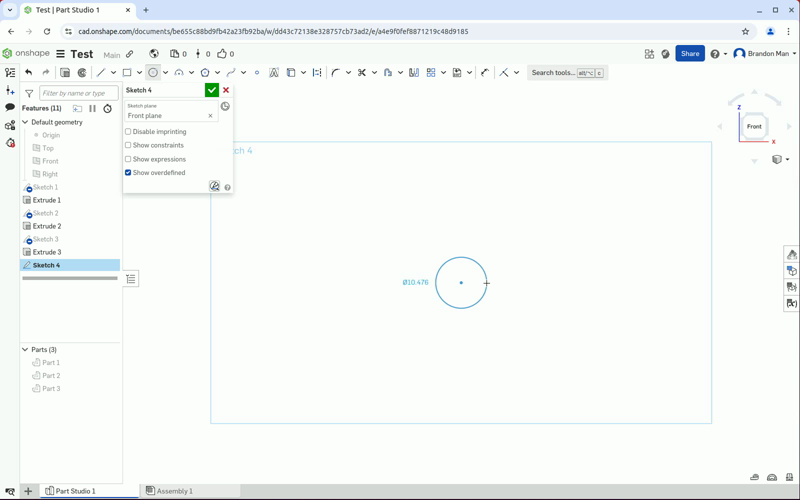
click(486, 282)
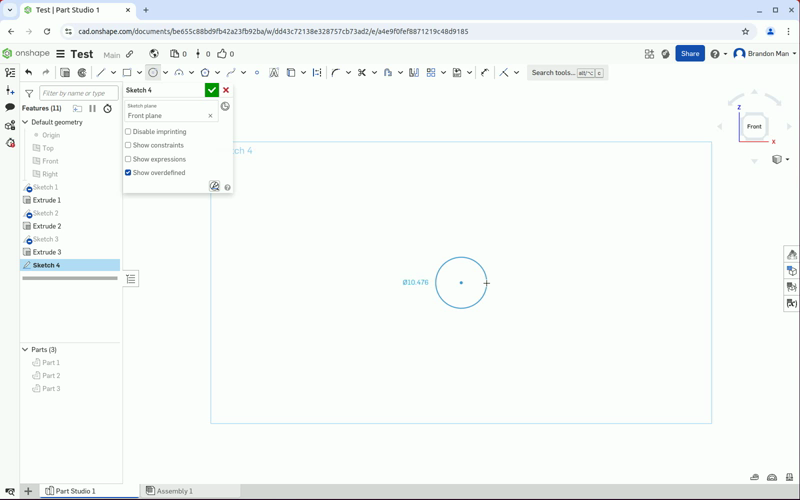
key(esc)
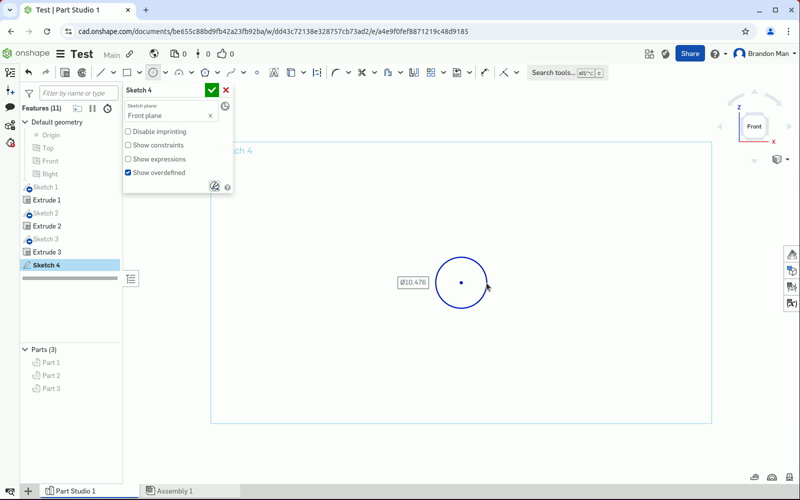
key(c)
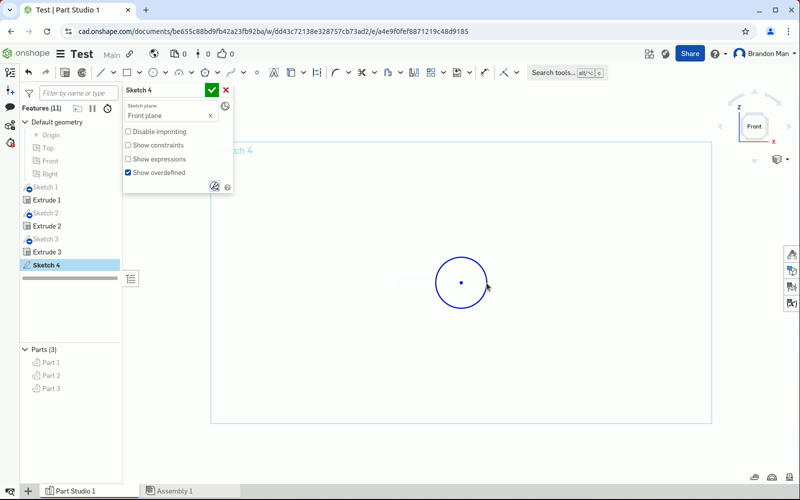
key_down(shift)
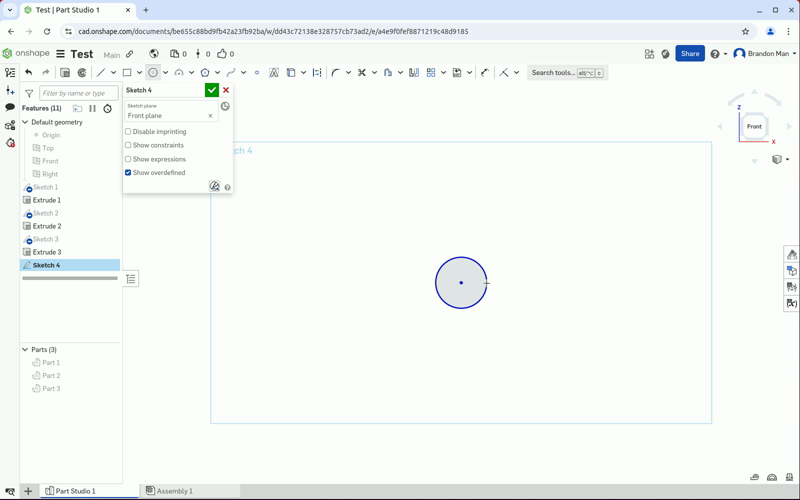
mouse_move(461, 282)
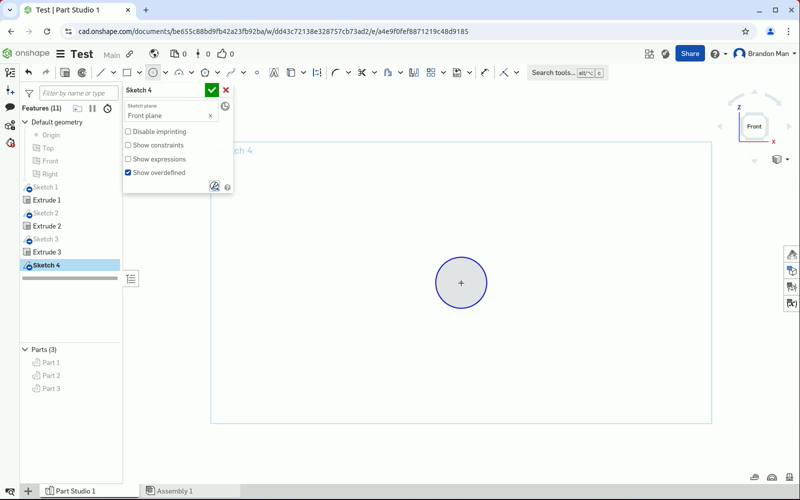
click(461, 282)
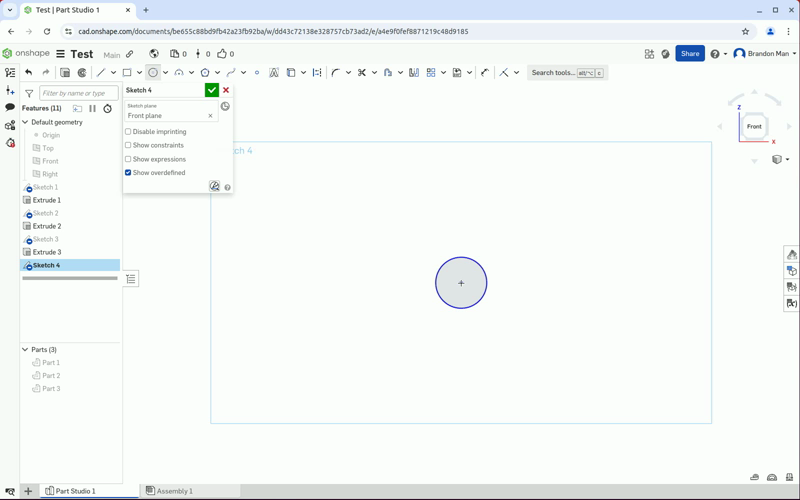
key_up(shift)
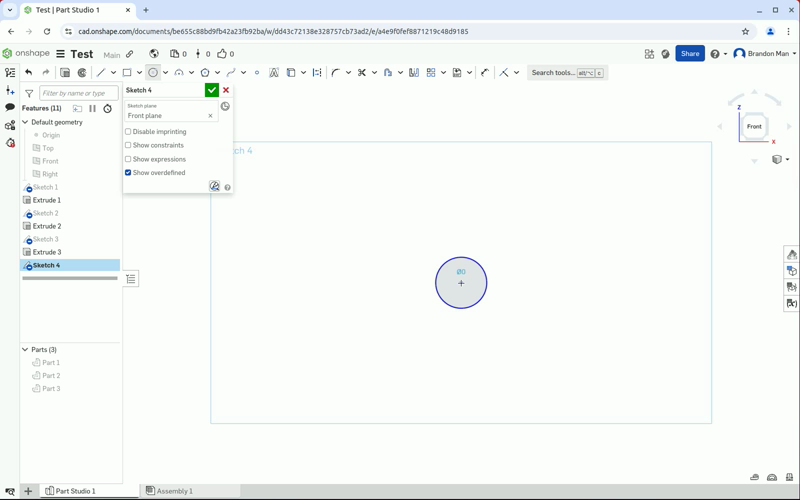
mouse_move(466, 282)
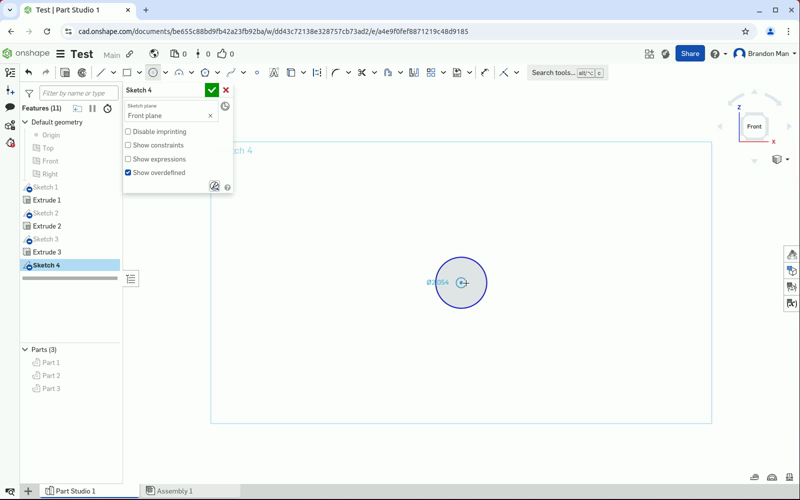
click(466, 282)
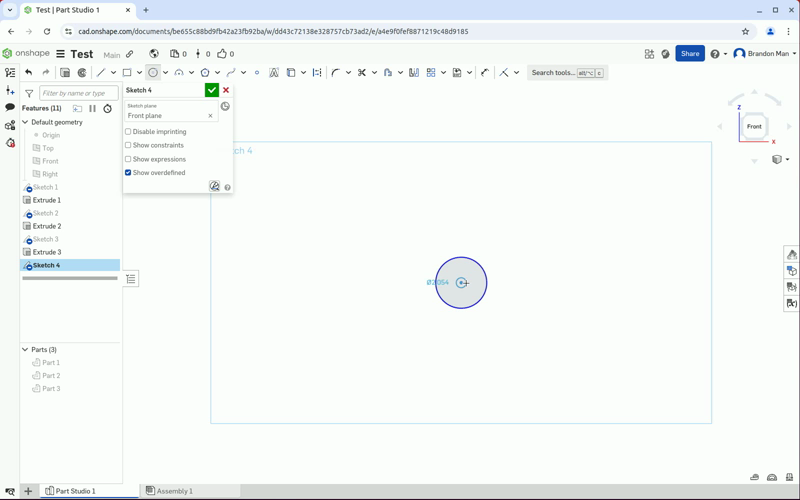
key(esc)
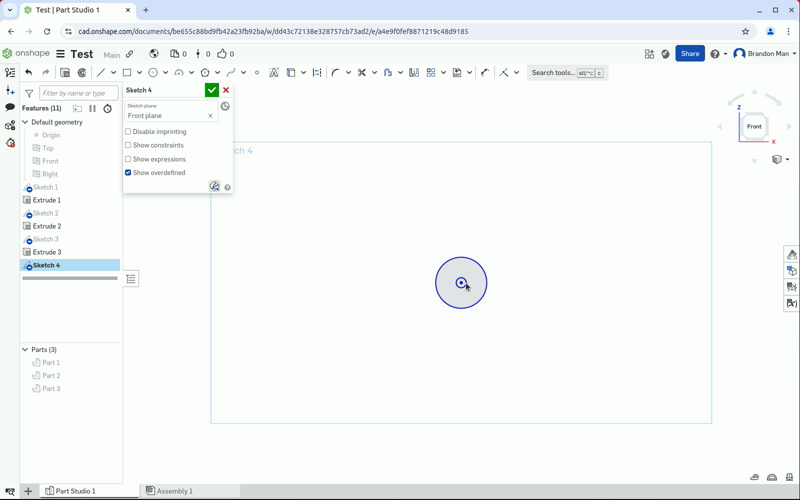
mouse_move(451, 283)
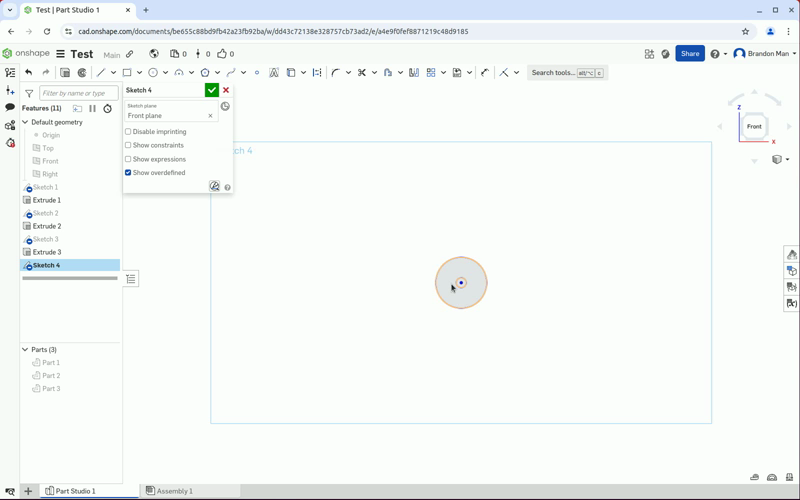
click(451, 283)
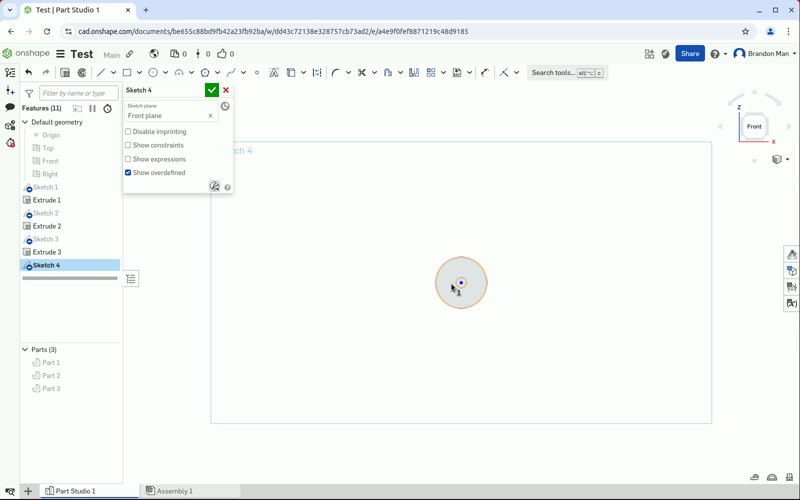
mouse_move(73, 352)
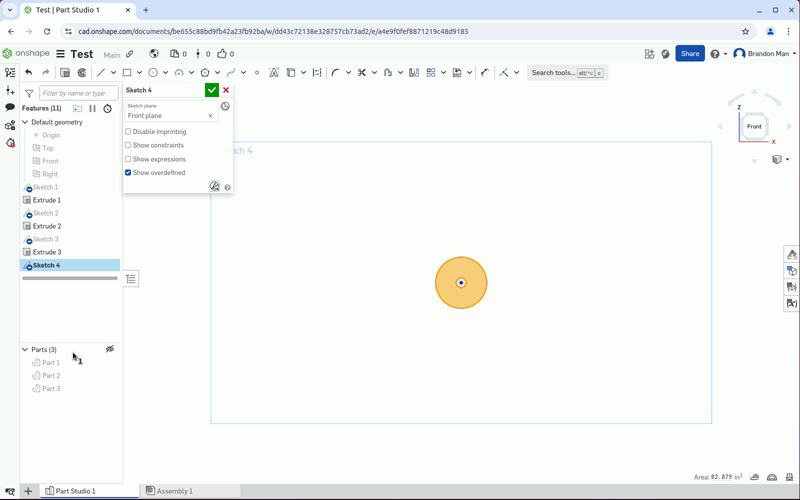
key(shift+y)
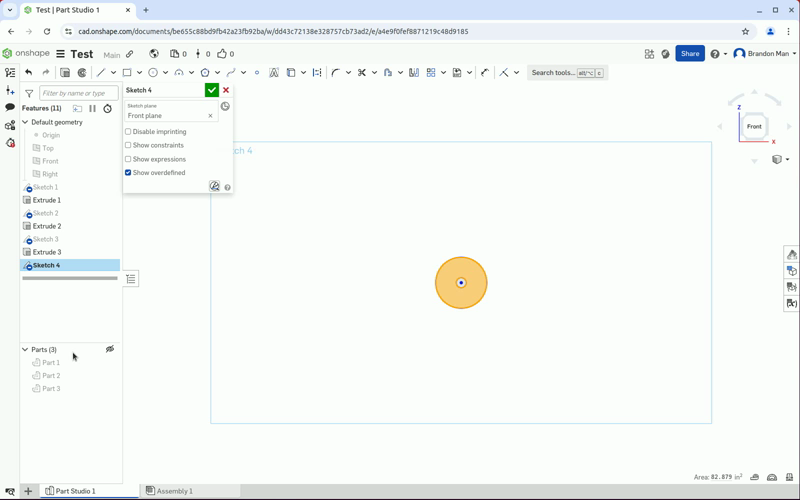
key(shift+e)
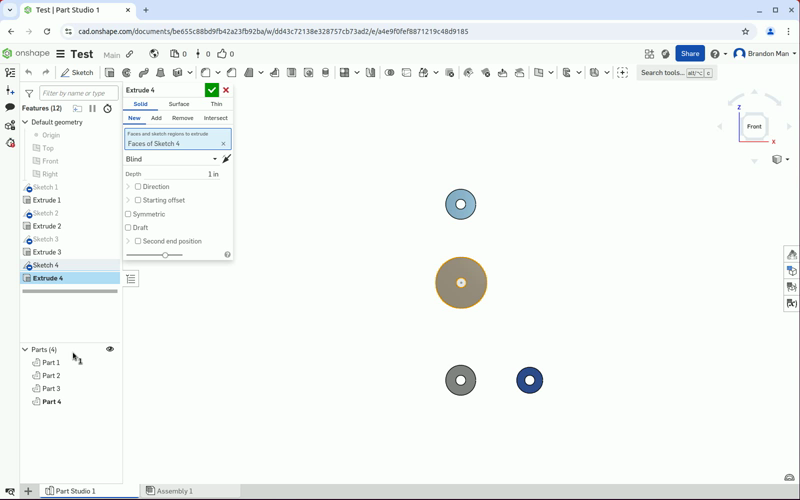
mouse_move(143, 106)
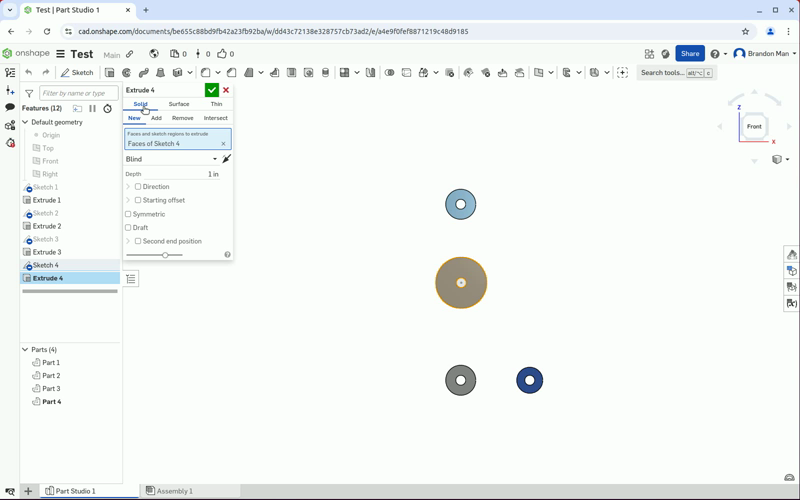
click(143, 106)
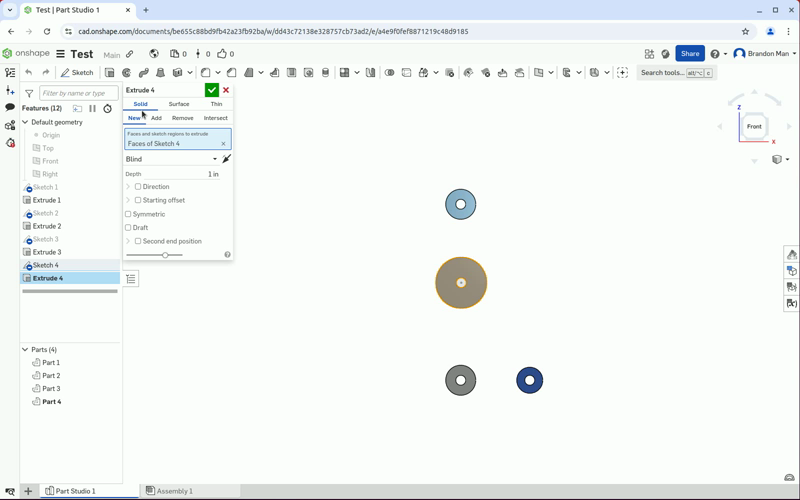
mouse_move(137, 120)
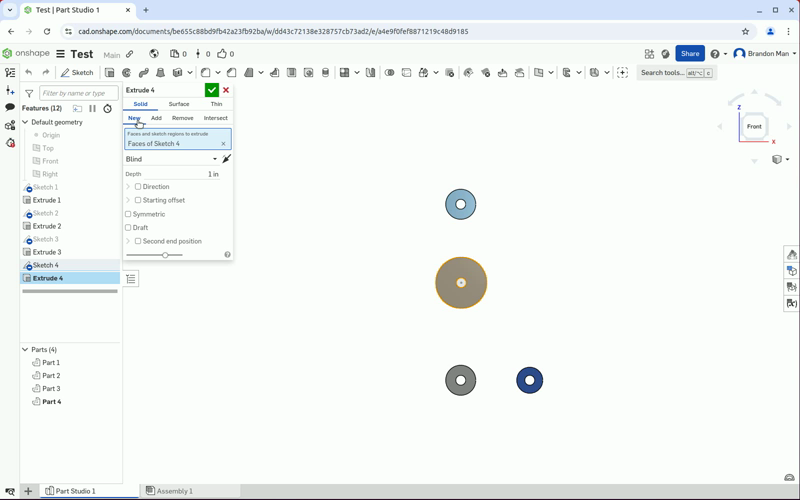
click(137, 120)
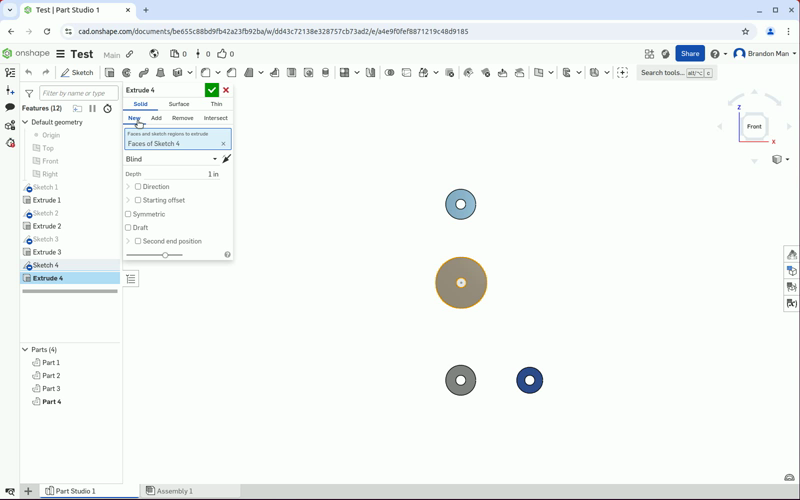
key(tab, 4)
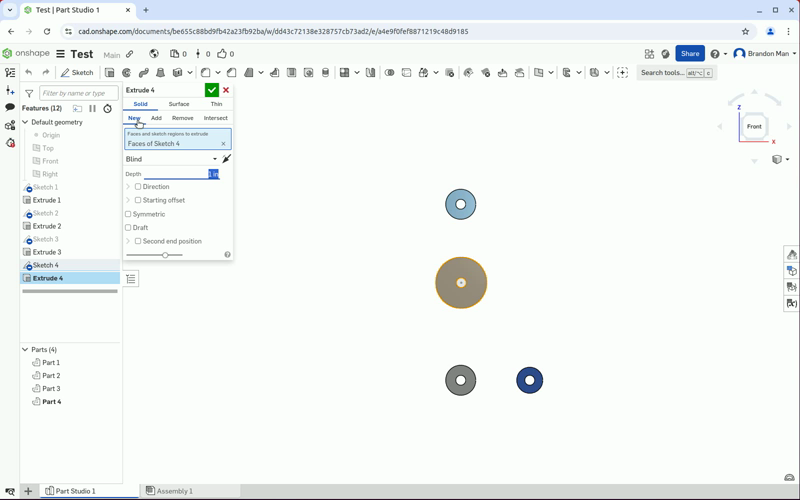
text(0.963)
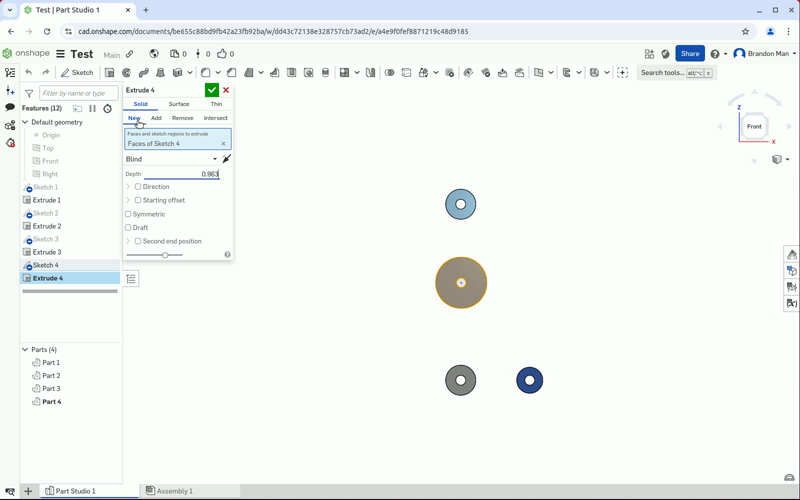
key(enter)
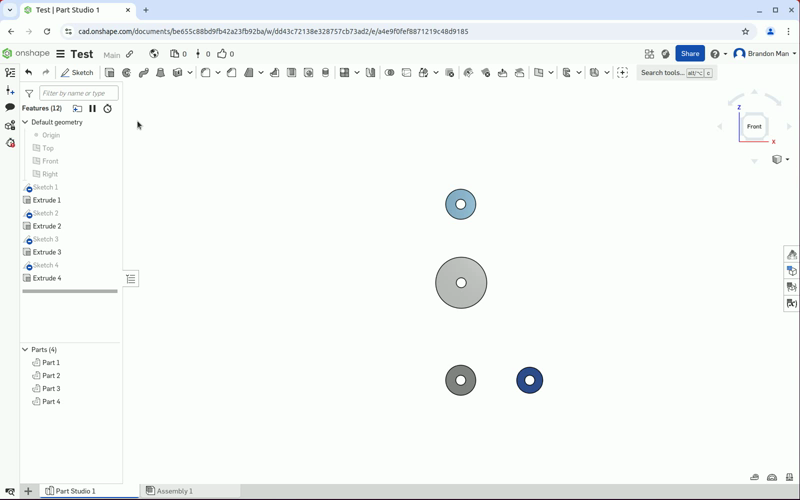
key(shift+h)
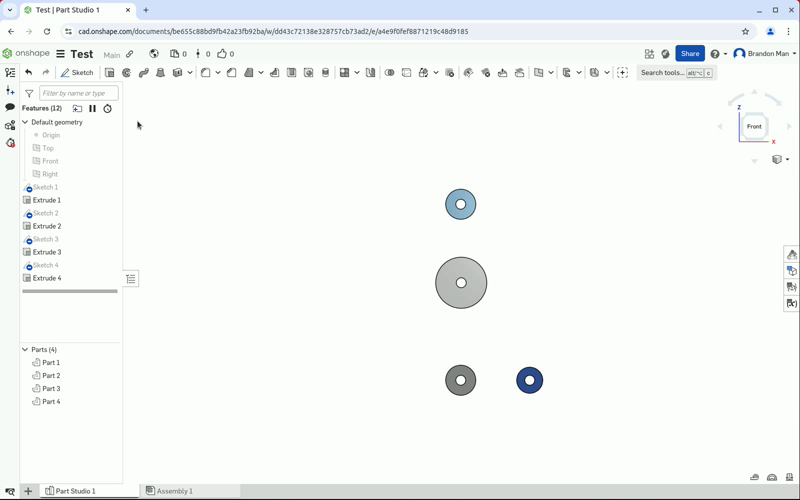
key(shift+h)
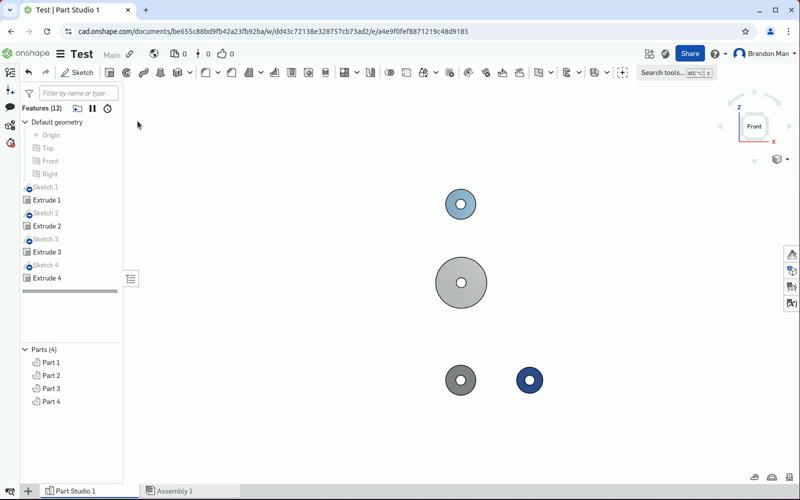
mouse_move(73, 189)
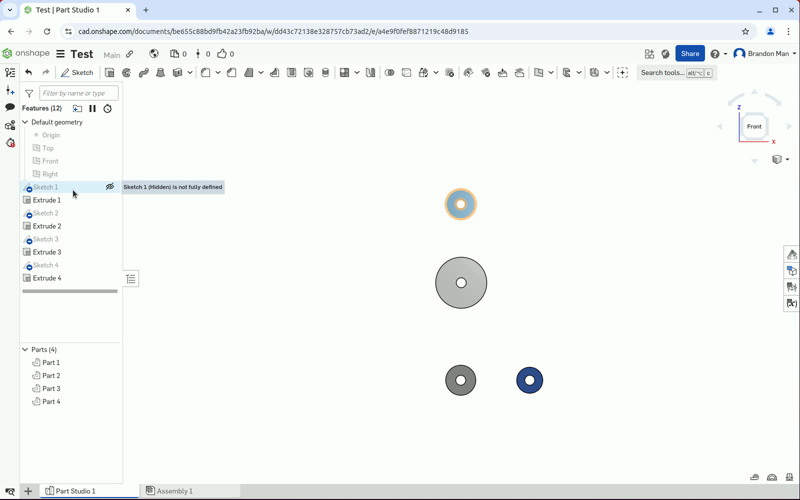
click(73, 189)
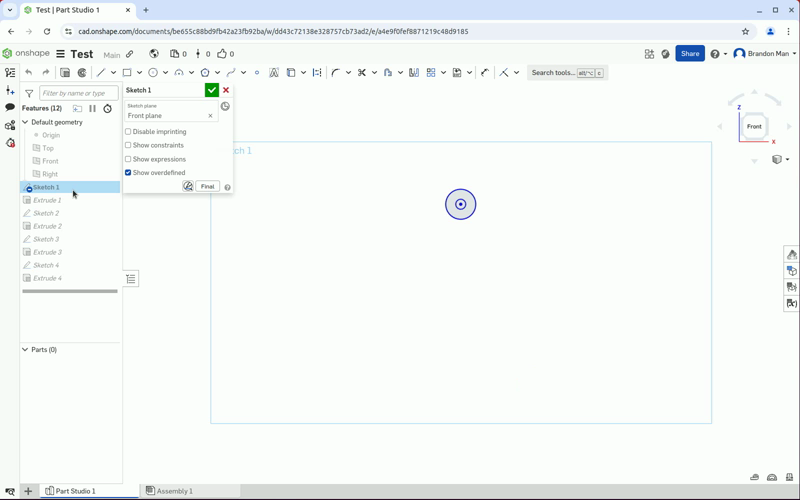
mouse_move(229, 92)
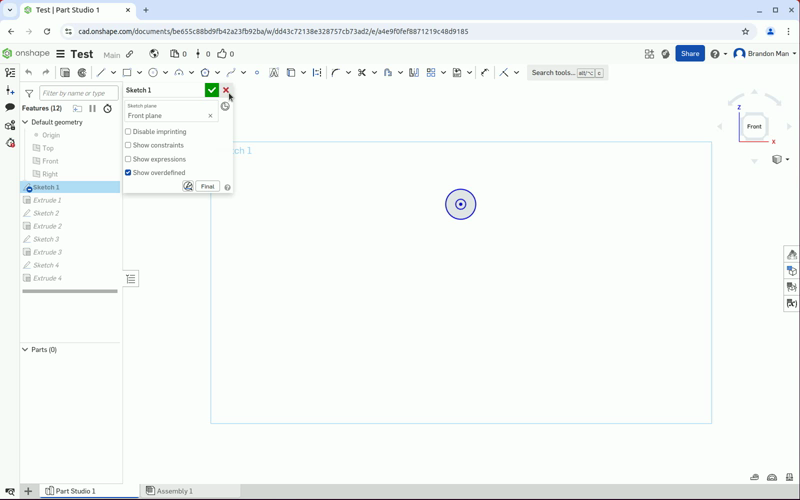
click(229, 92)
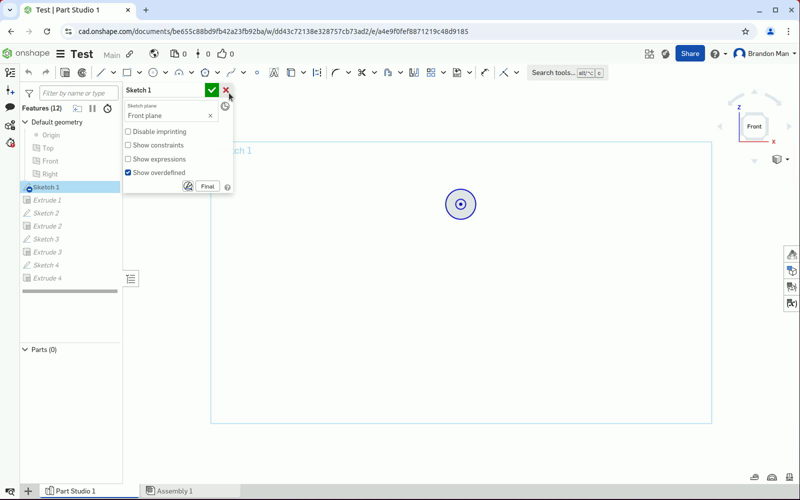
key(shift+s)
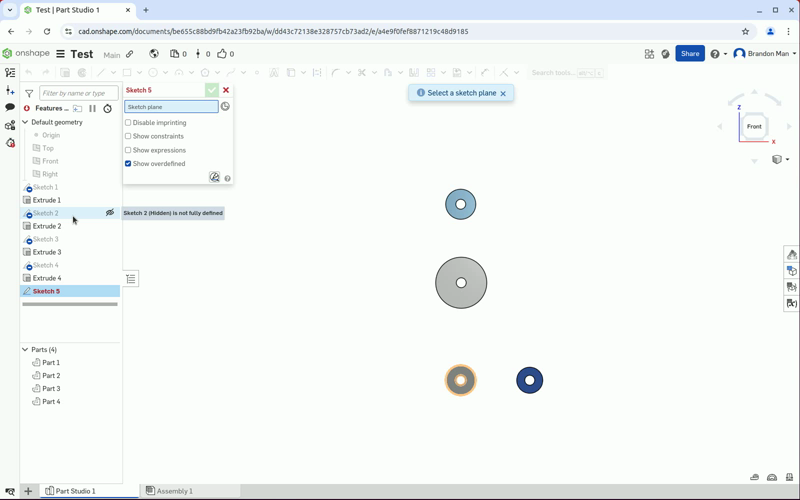
scroll(3)
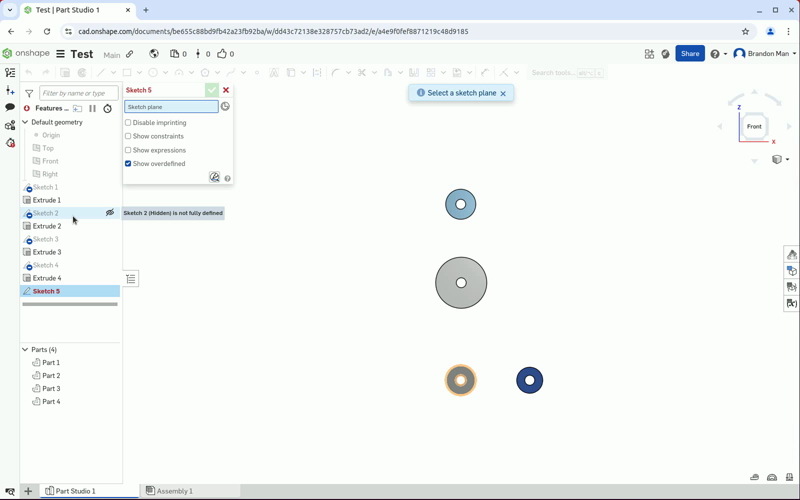
mouse_move(73, 163)
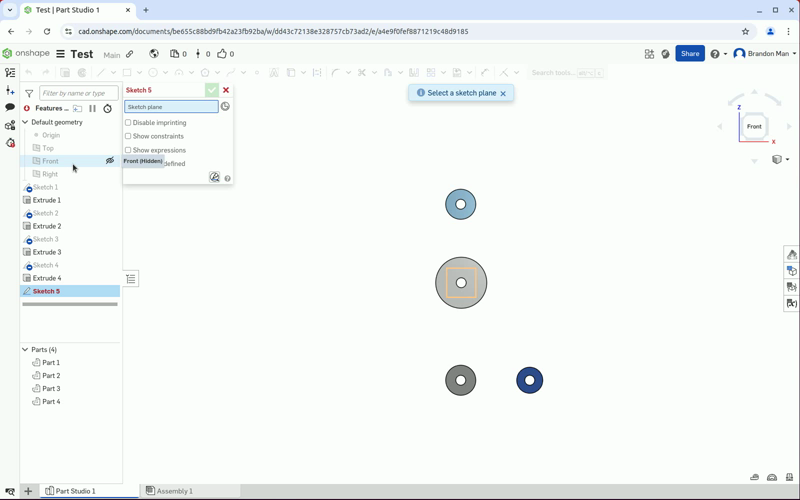
click(73, 163)
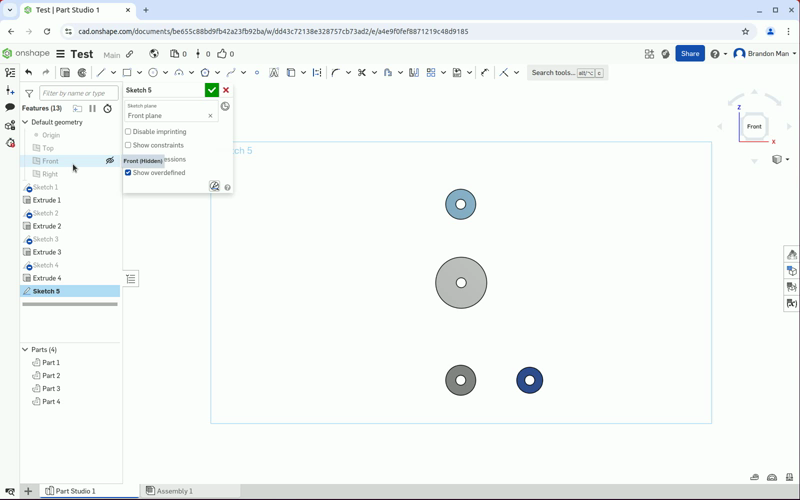
mouse_move(73, 352)
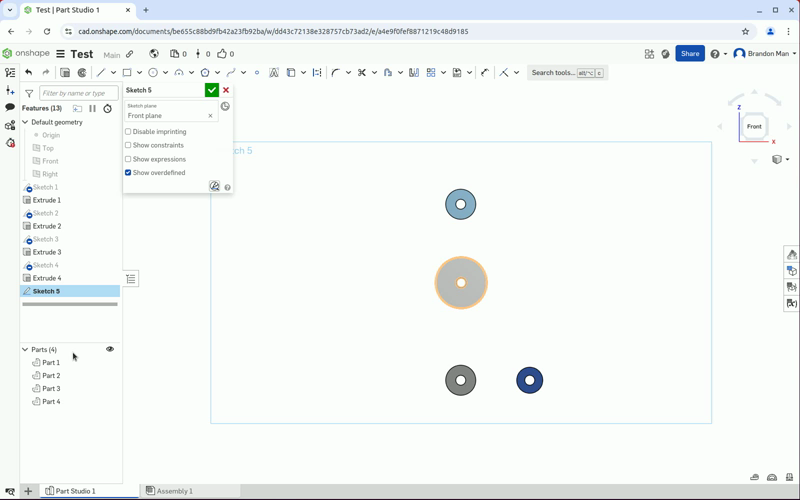
key(y)
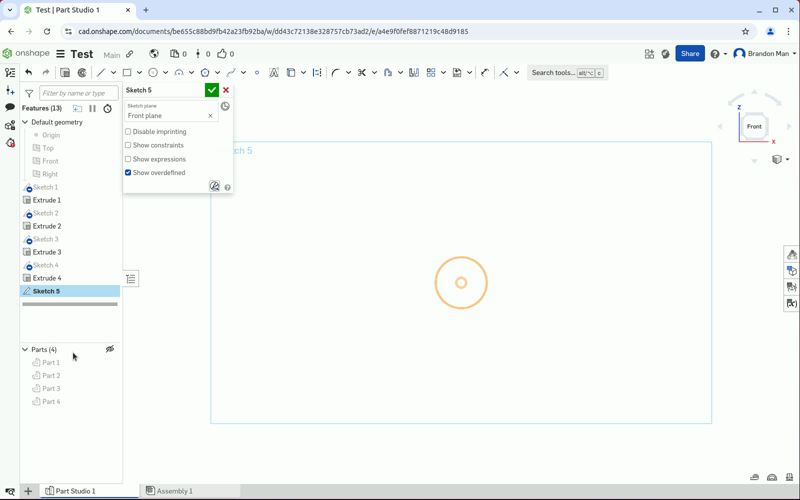
key(a)
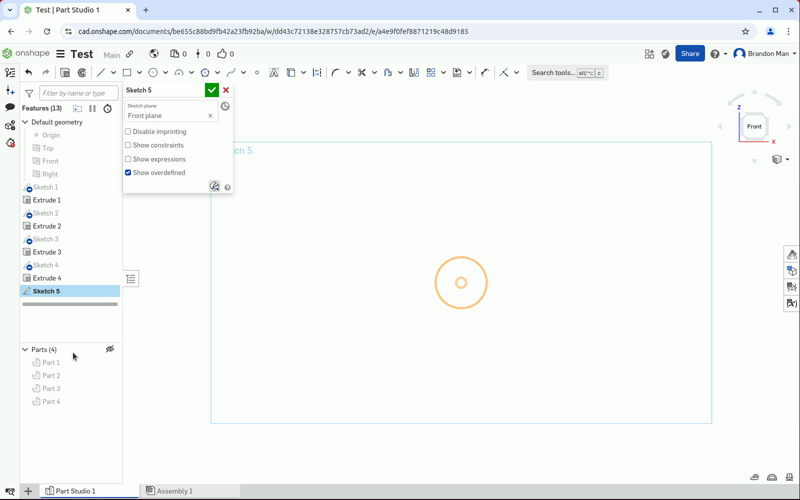
key_down(shift)
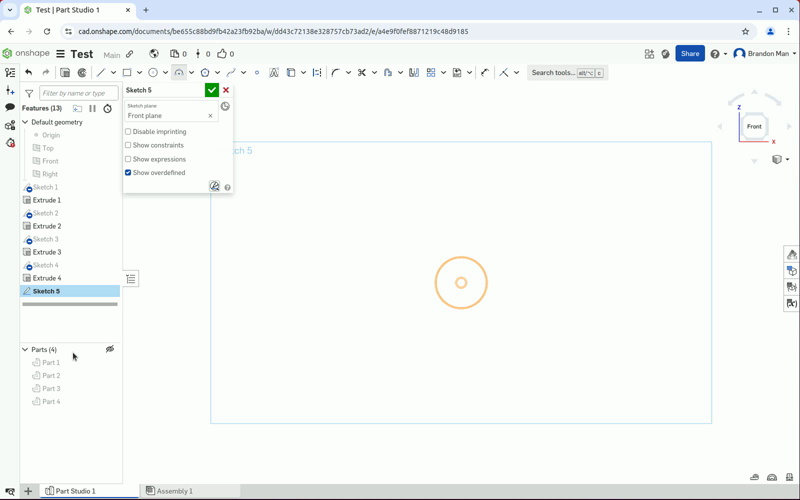
mouse_move(436, 279)
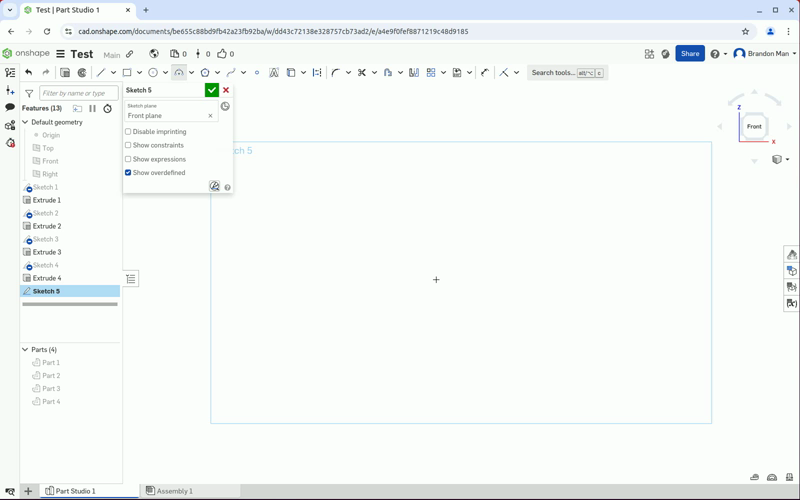
click(436, 279)
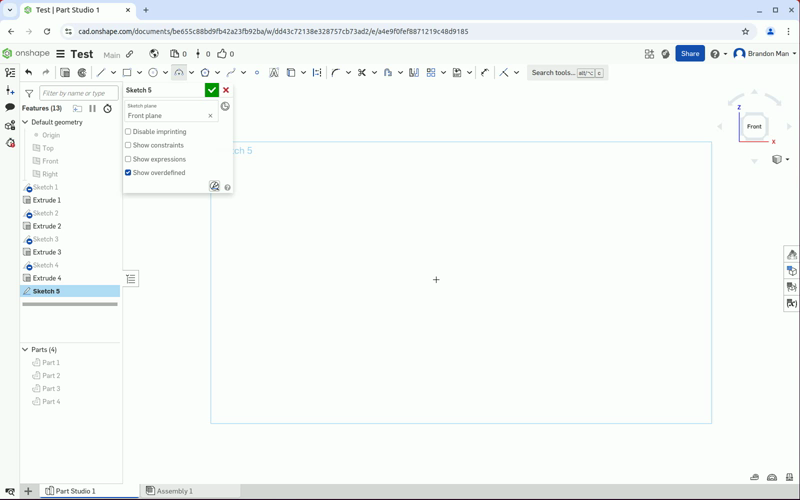
key_up(shift)
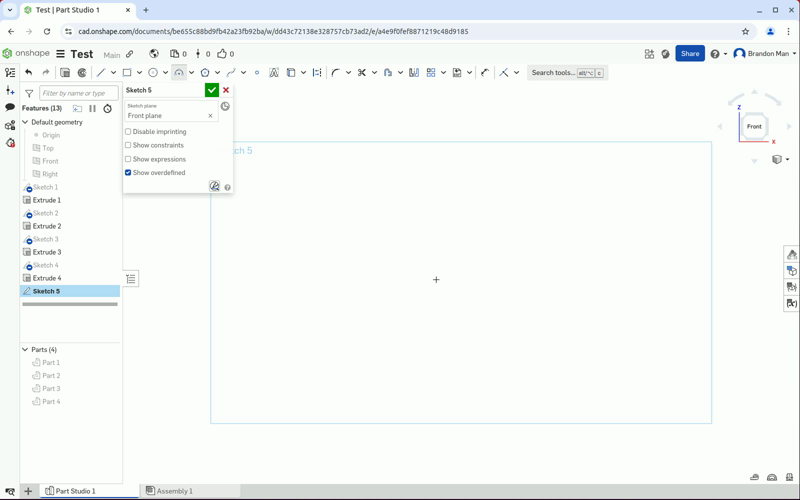
key_down(shift)
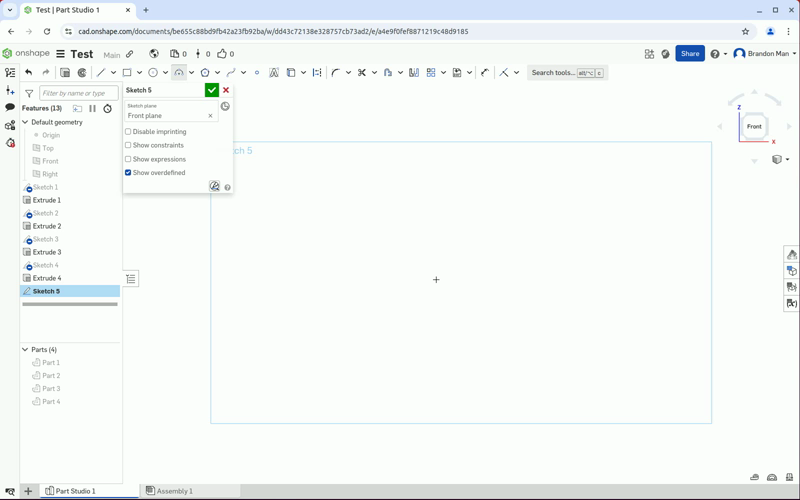
mouse_move(485, 279)
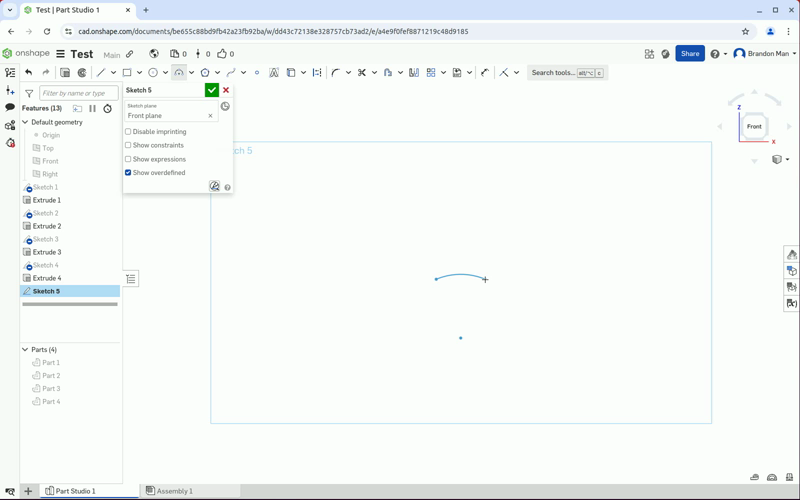
click(485, 279)
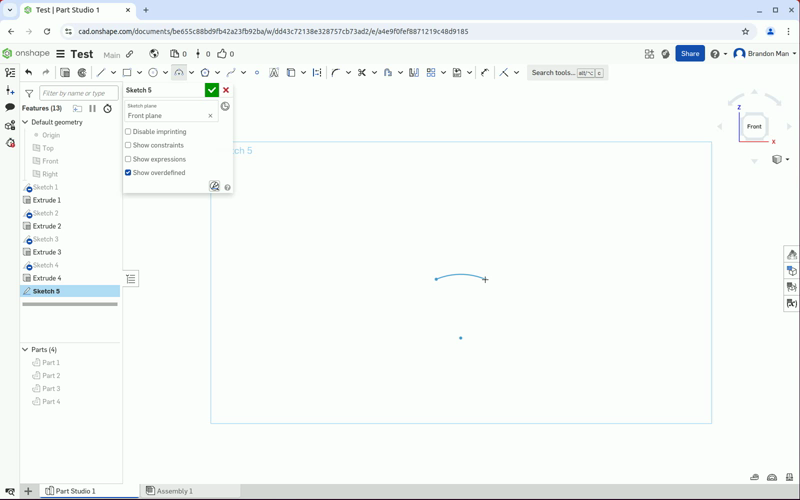
mouse_move(460, 257)
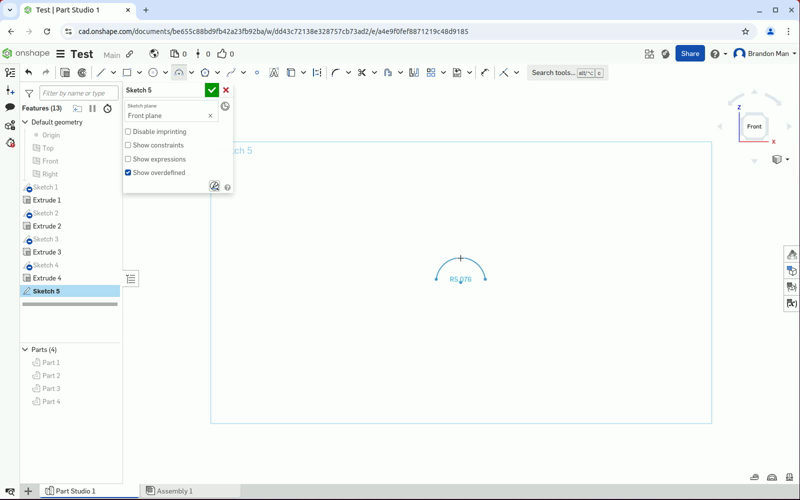
click(460, 257)
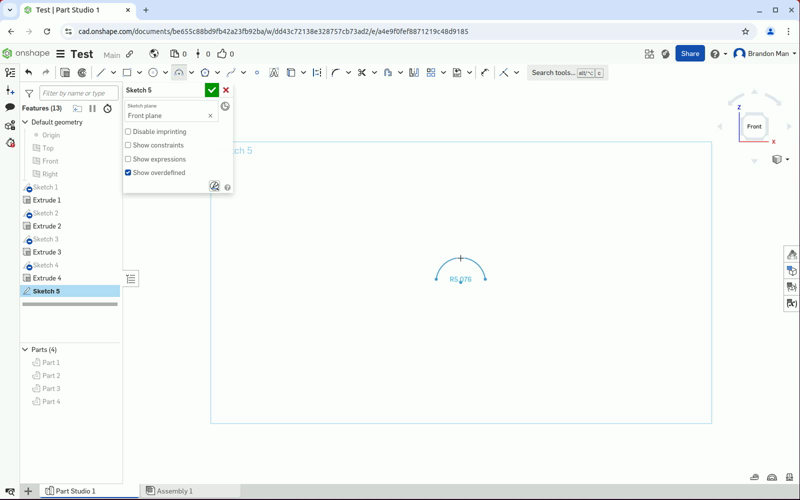
key_up(shift)
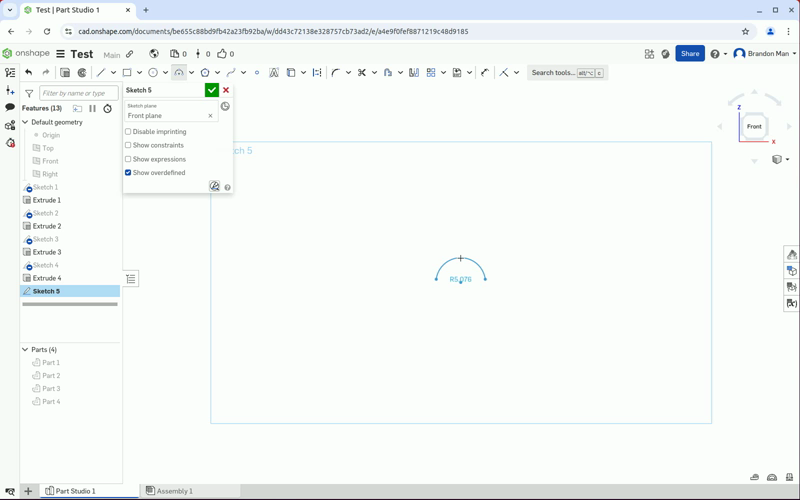
key(esc)
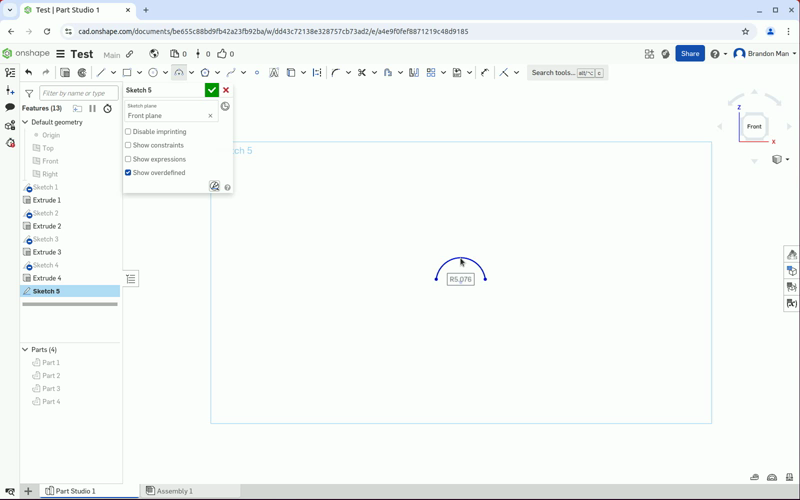
key(l)
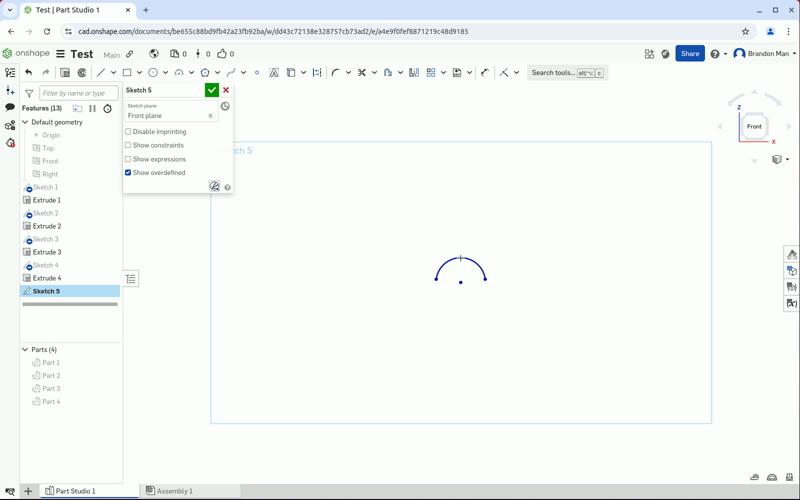
mouse_move(485, 279)
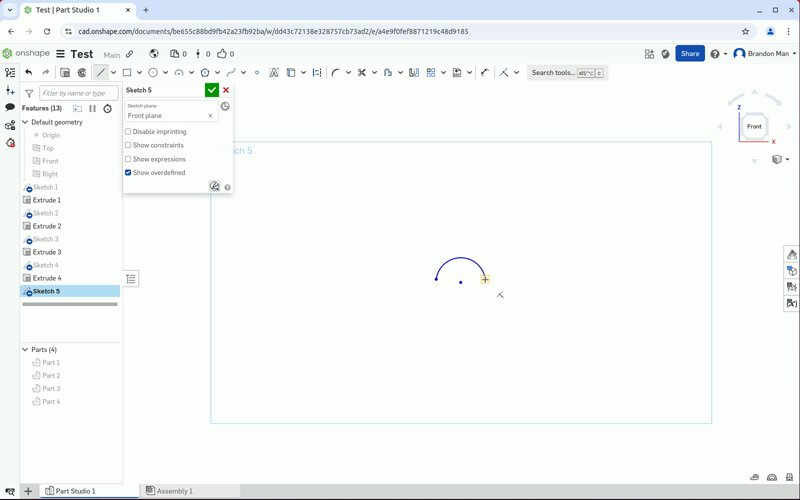
click(485, 279)
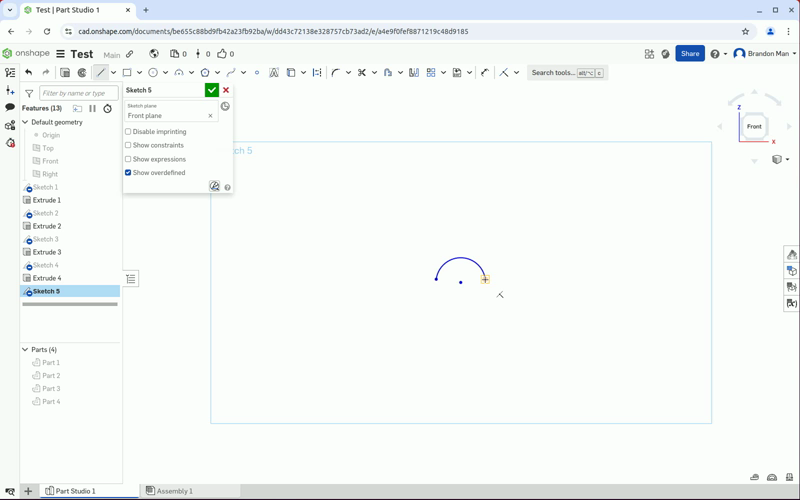
key_down(shift)
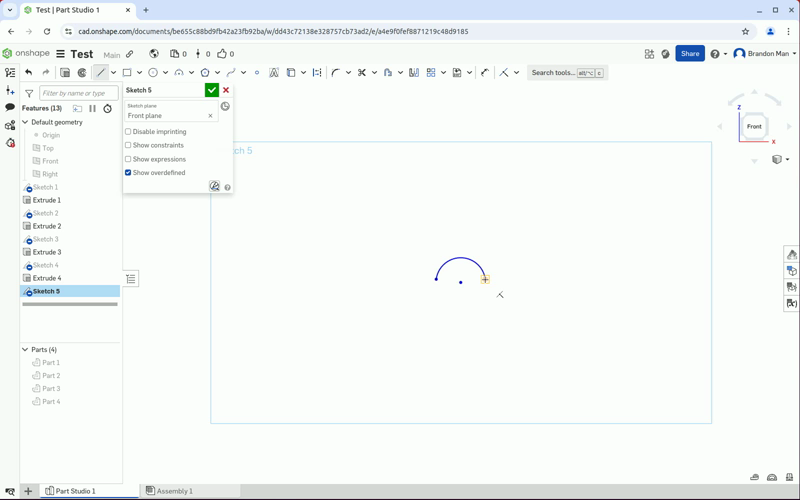
mouse_move(475, 201)
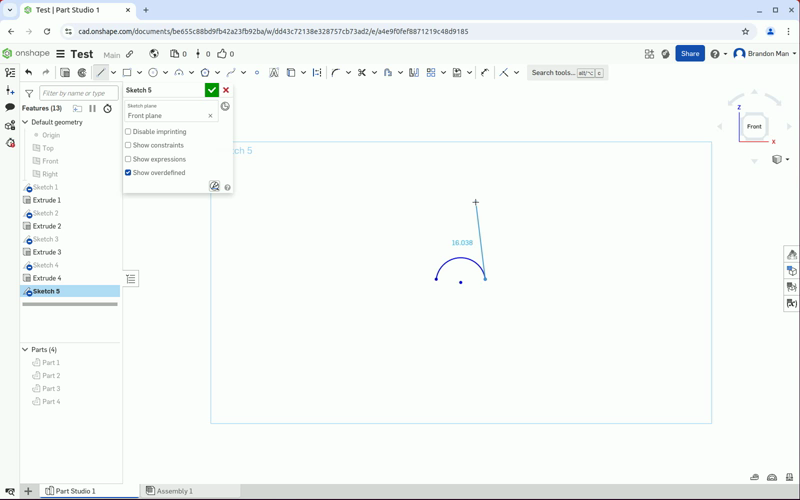
click(475, 201)
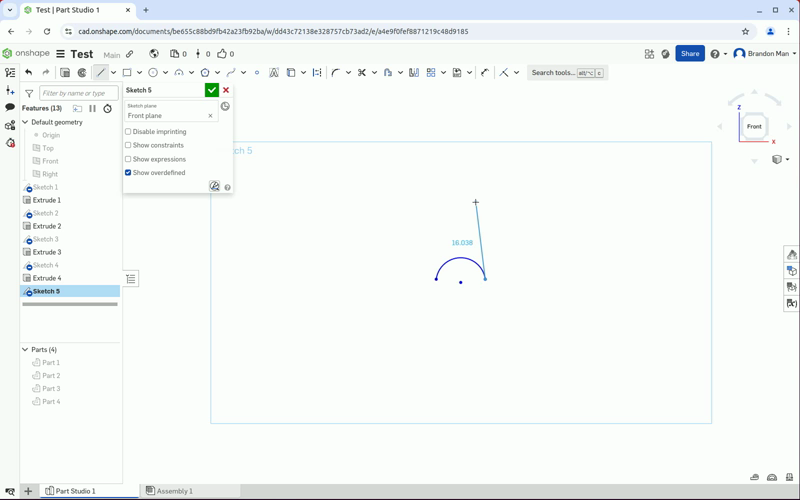
key_up(shift)
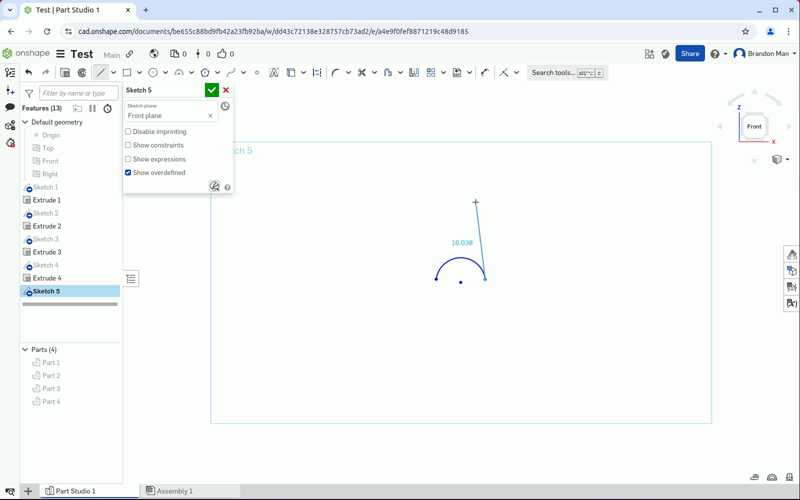
key(esc)
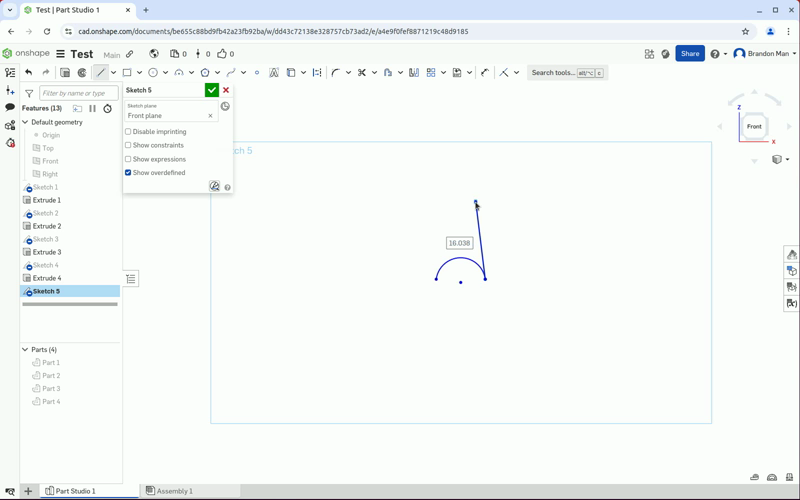
key(a)
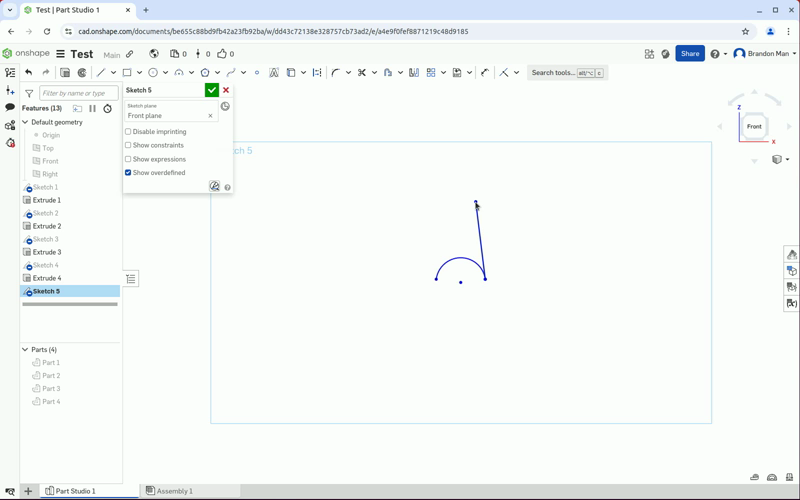
mouse_move(475, 201)
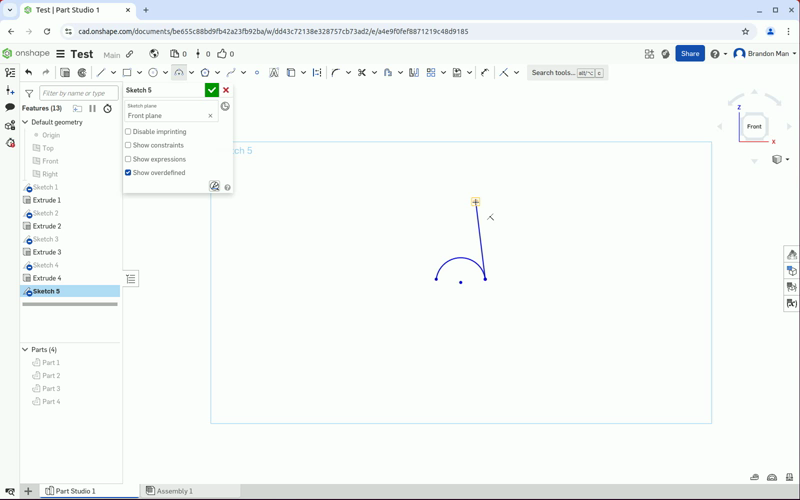
click(475, 201)
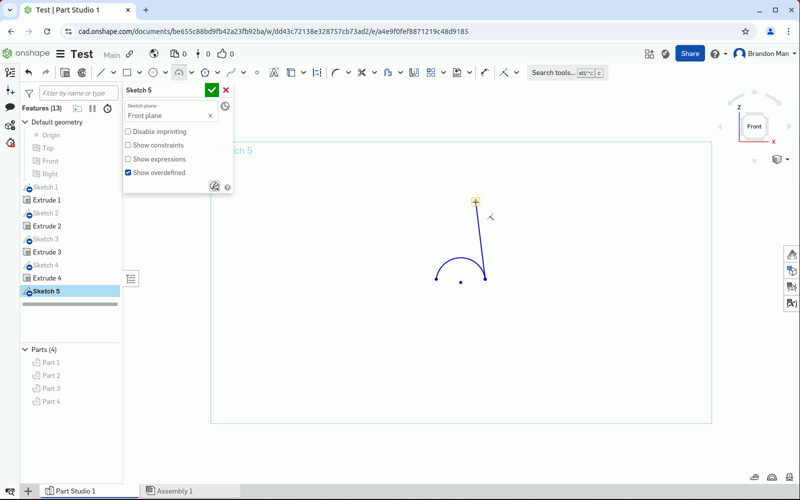
key_down(shift)
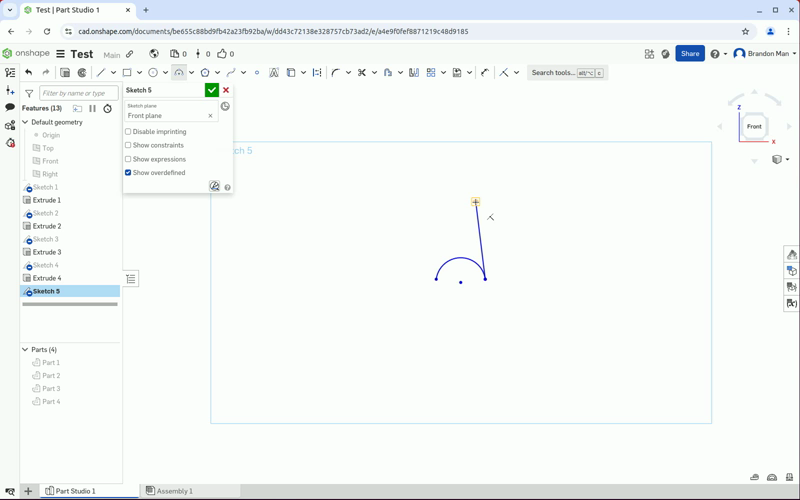
mouse_move(446, 201)
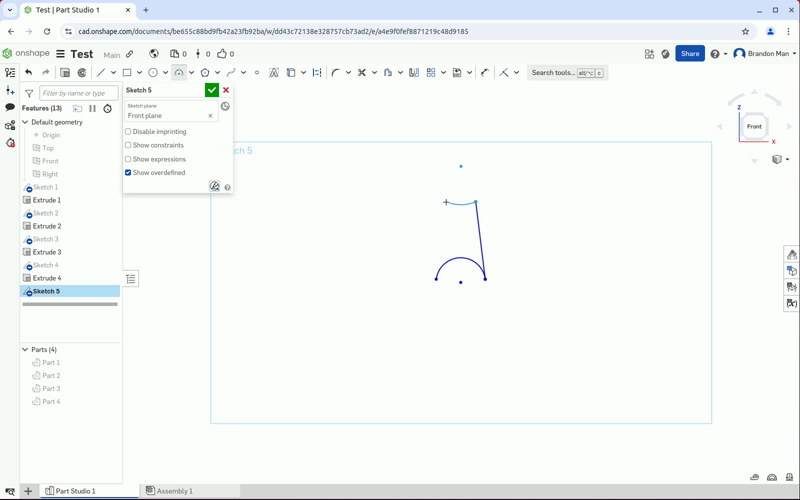
click(446, 201)
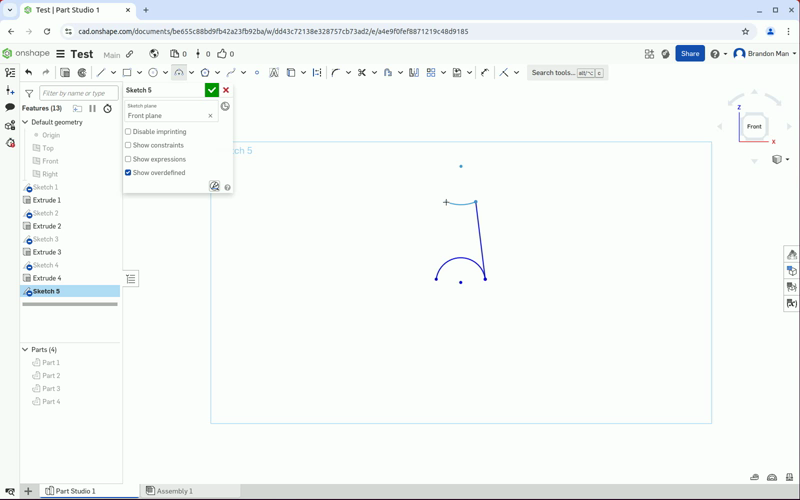
mouse_move(460, 218)
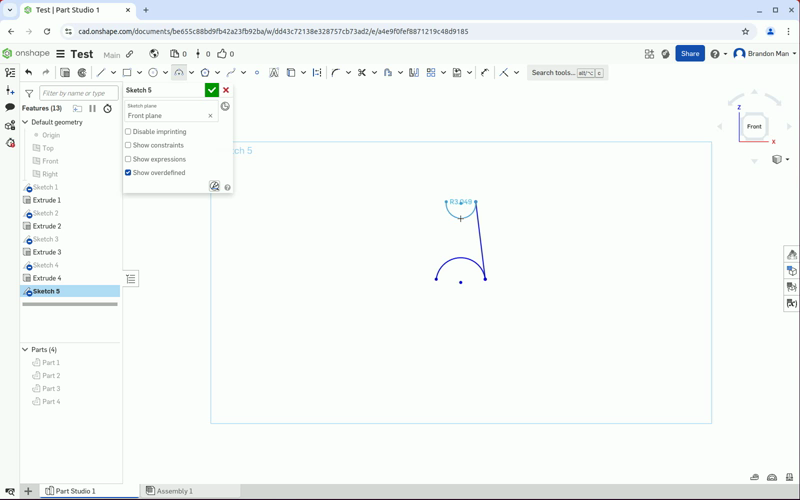
click(460, 218)
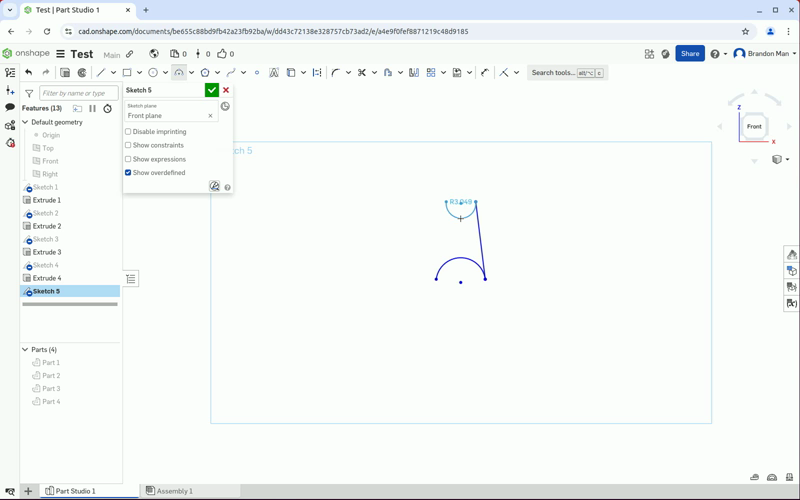
key_up(shift)
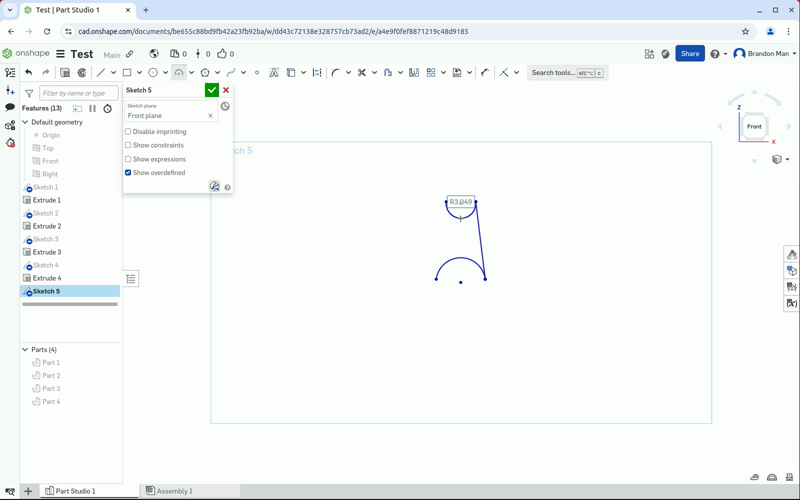
key(esc)
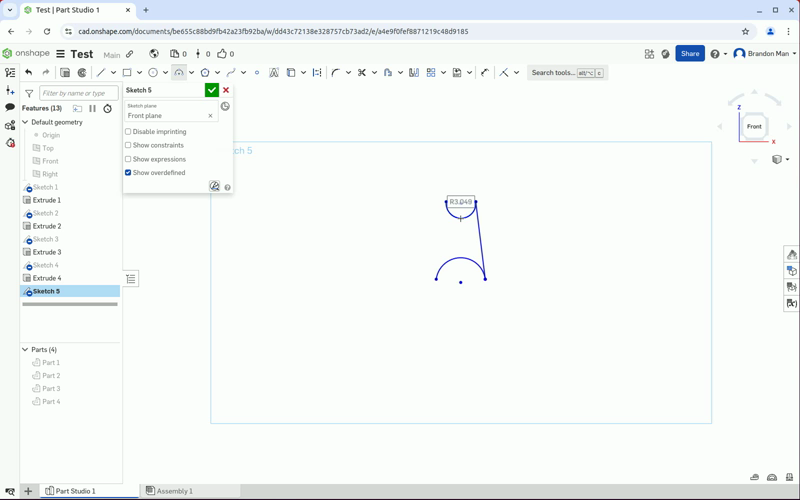
key(l)
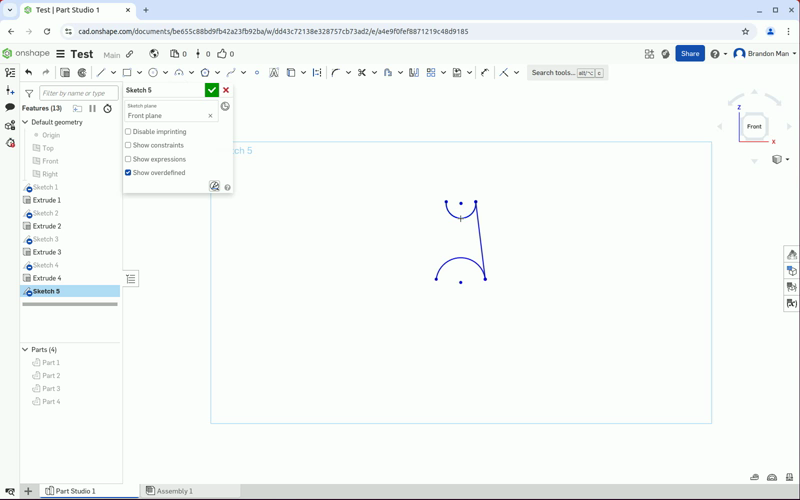
mouse_move(446, 201)
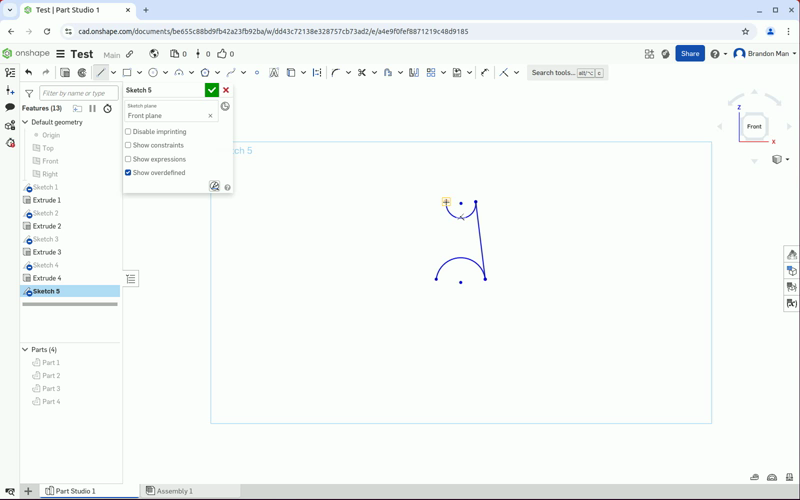
click(446, 201)
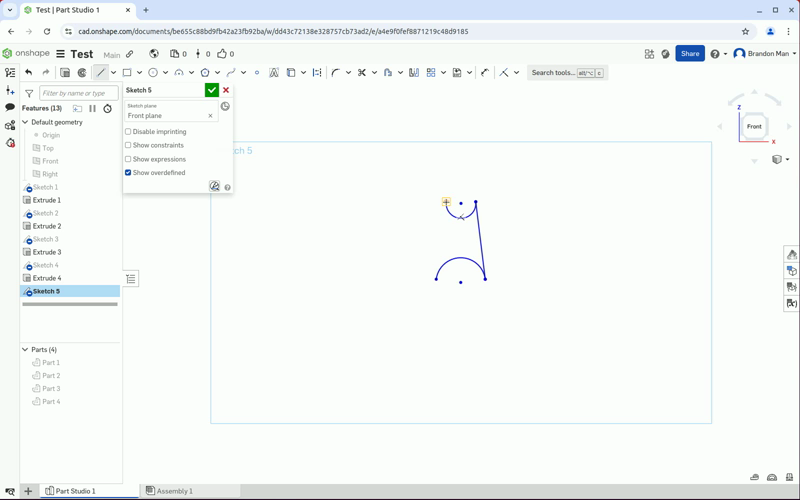
key_down(shift)
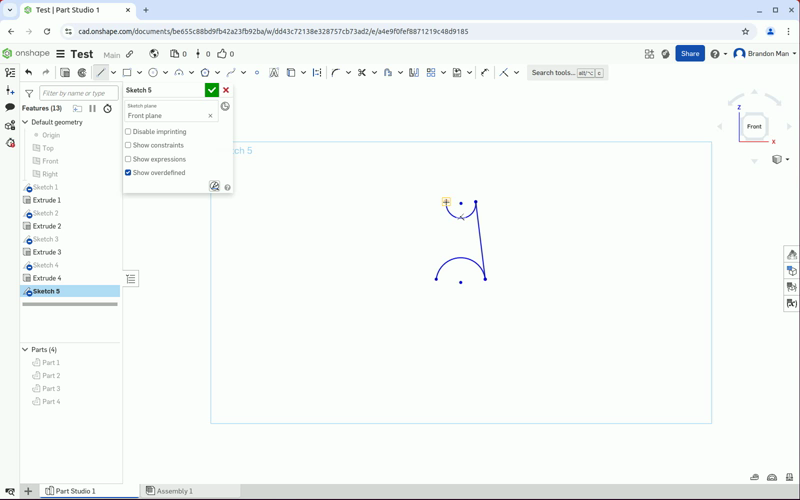
mouse_move(436, 279)
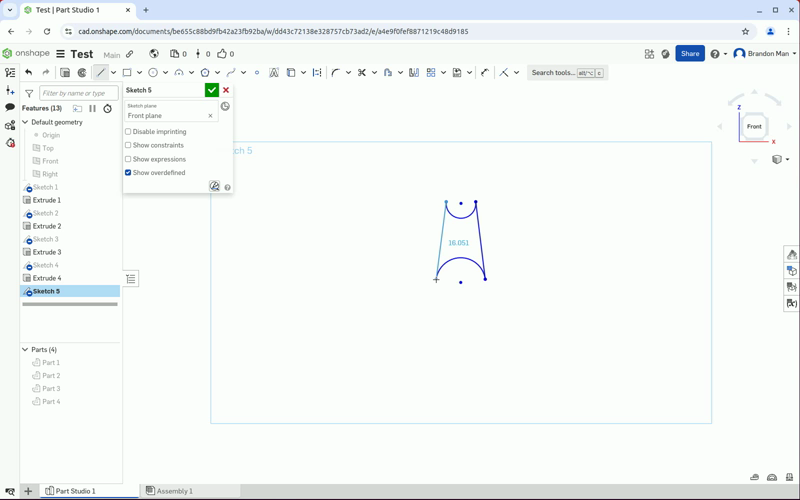
key_up(shift)
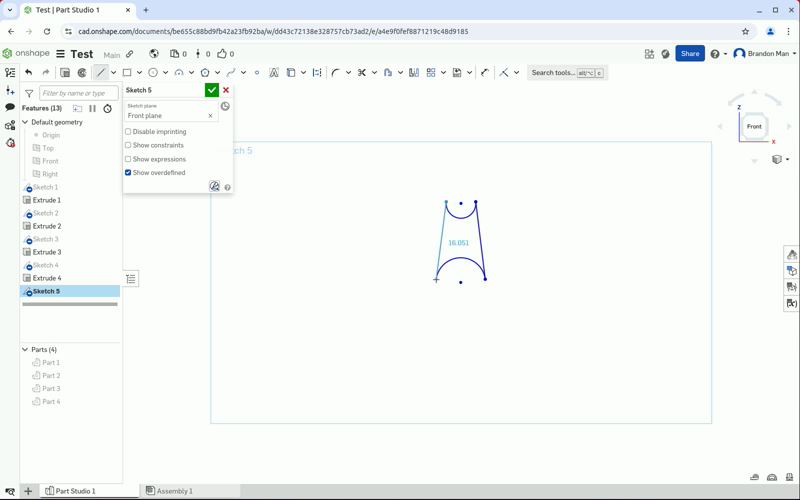
click(436, 279)
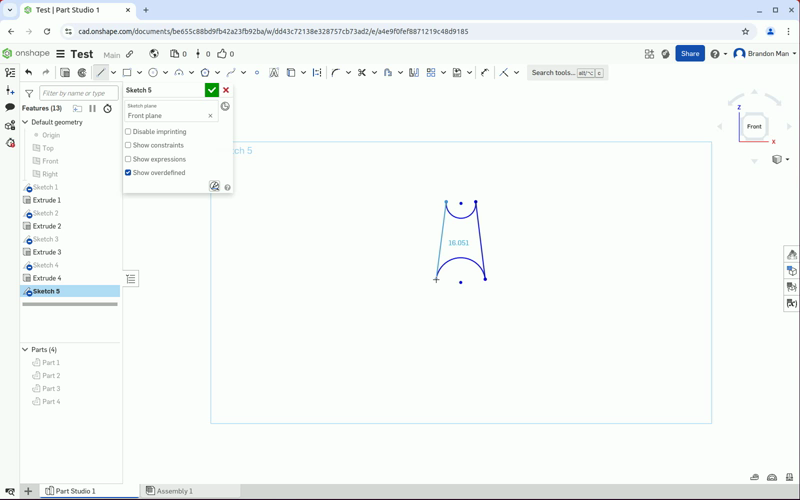
key(esc)
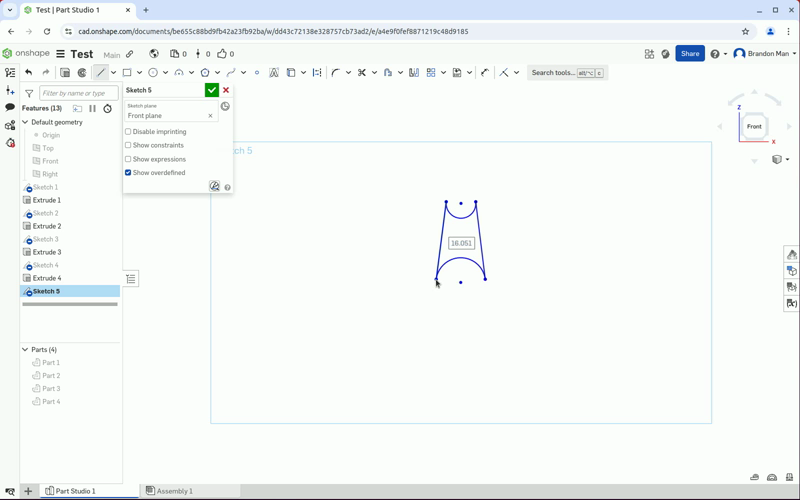
key(c)
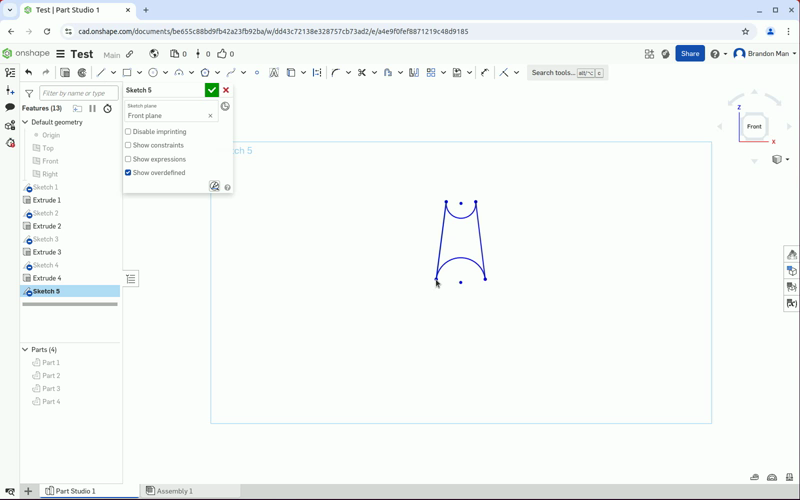
key_down(shift)
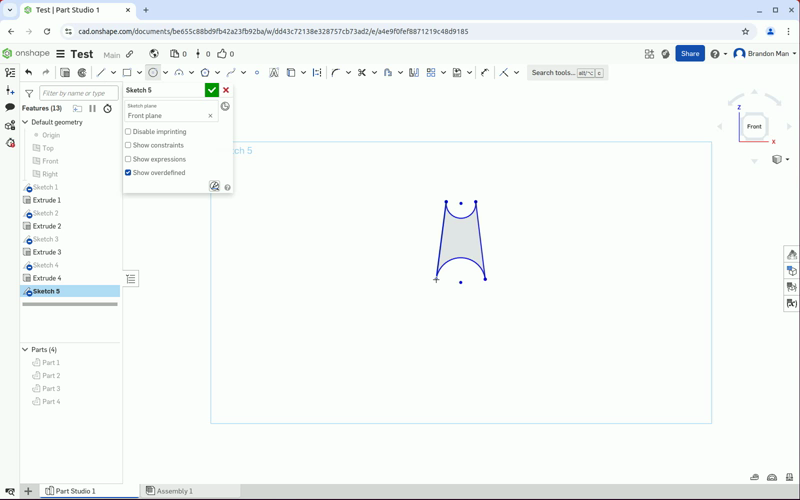
mouse_move(455, 226)
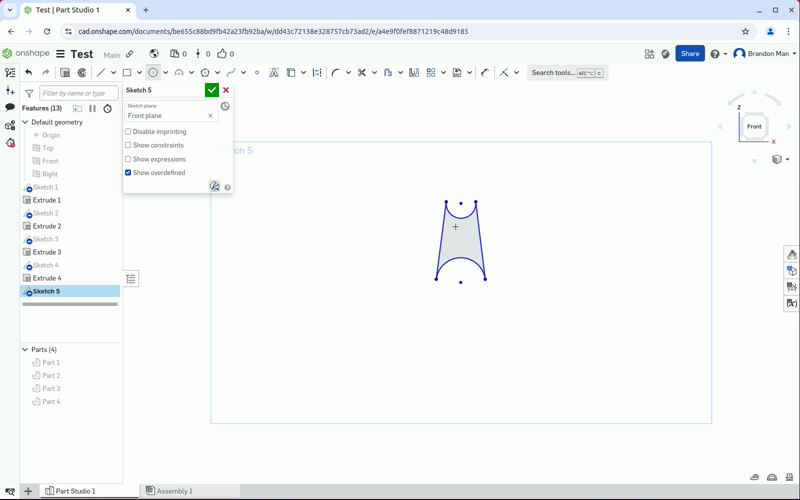
click(455, 226)
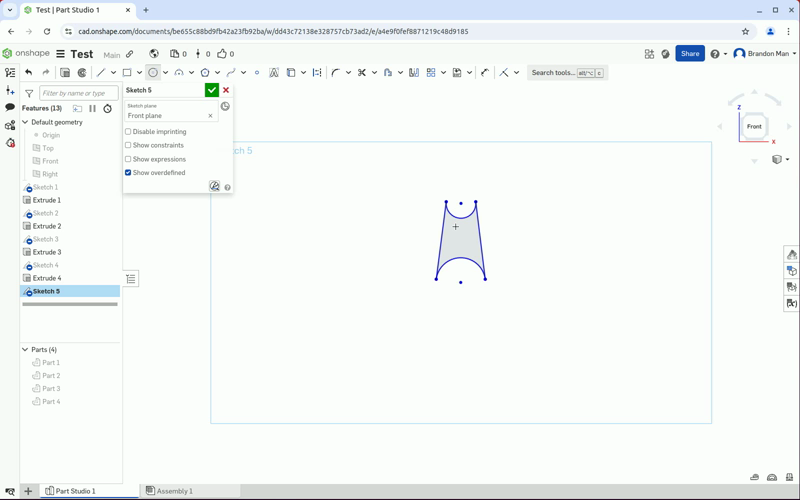
key_up(shift)
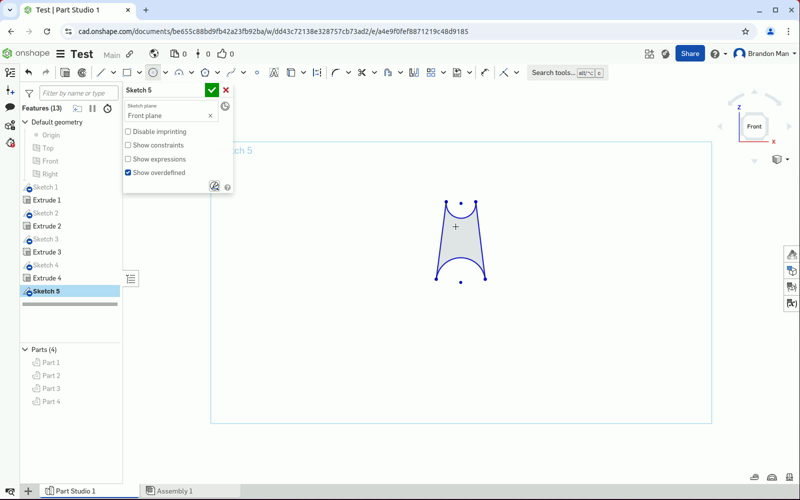
mouse_move(460, 226)
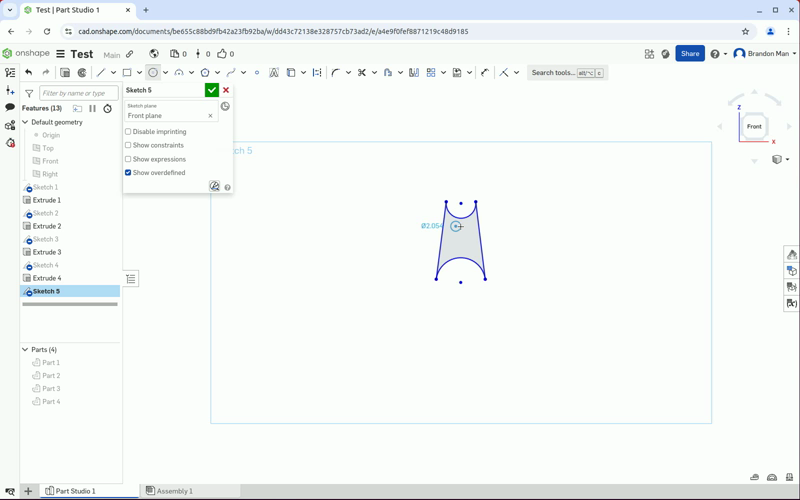
click(460, 226)
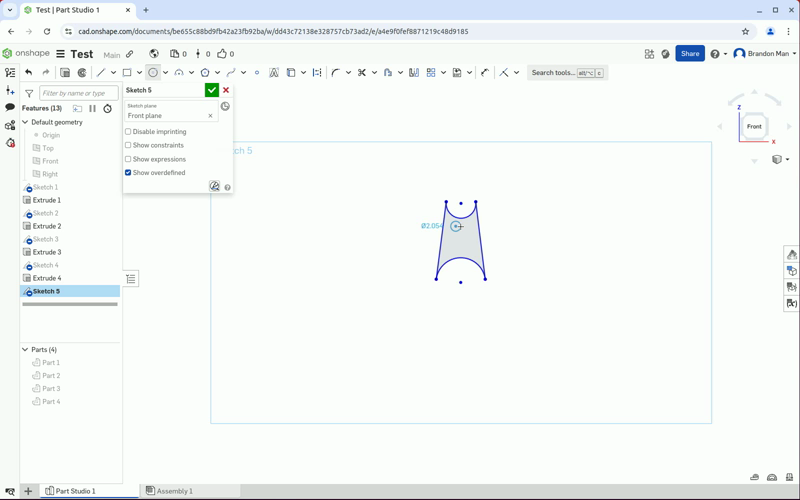
key(esc)
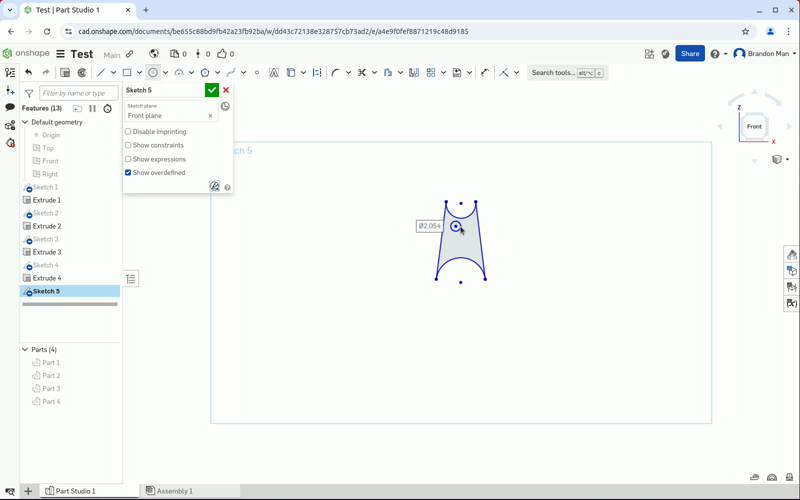
mouse_move(478, 240)
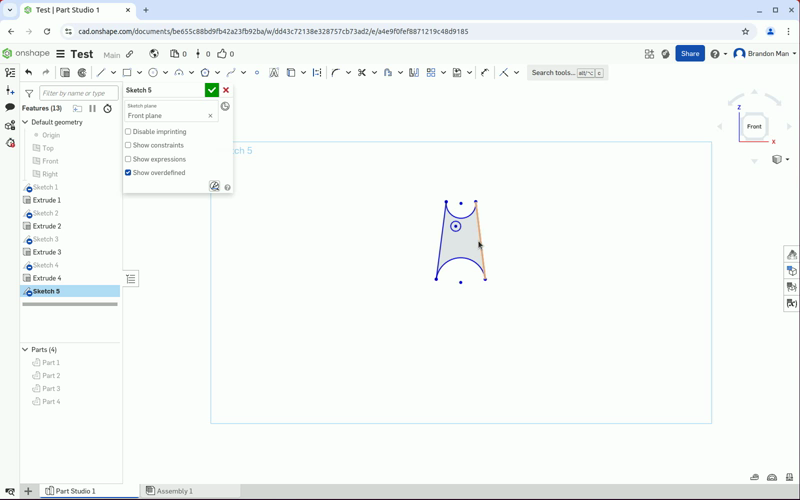
scroll(6)
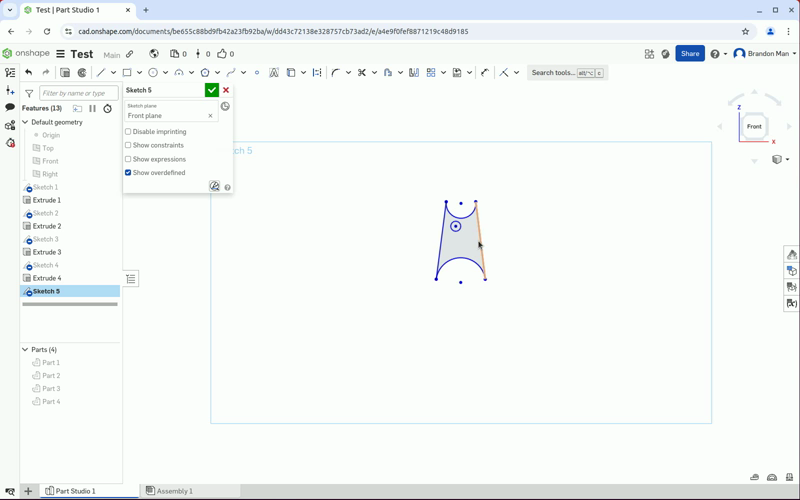
scroll(6)
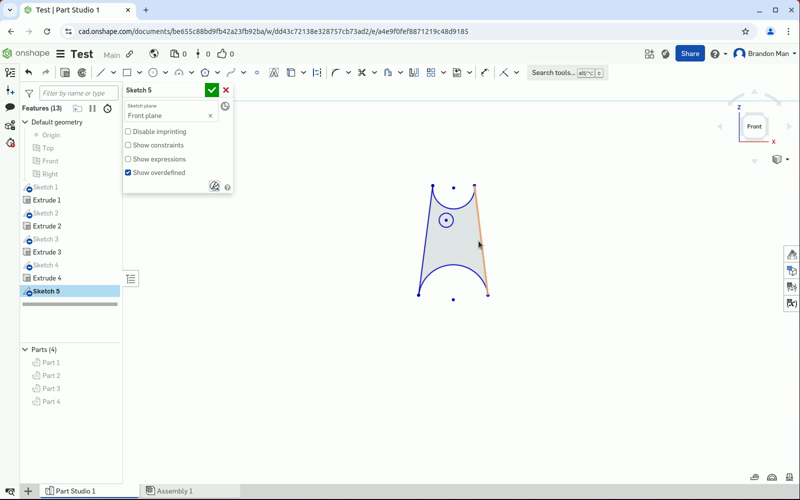
scroll(6)
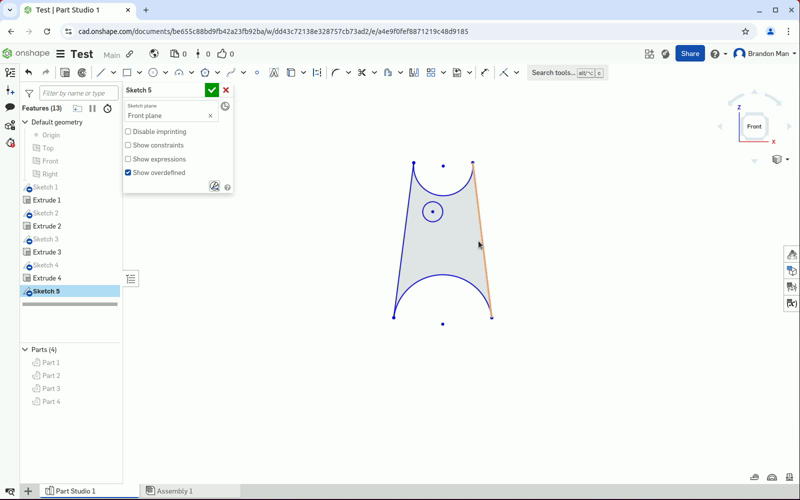
scroll(6)
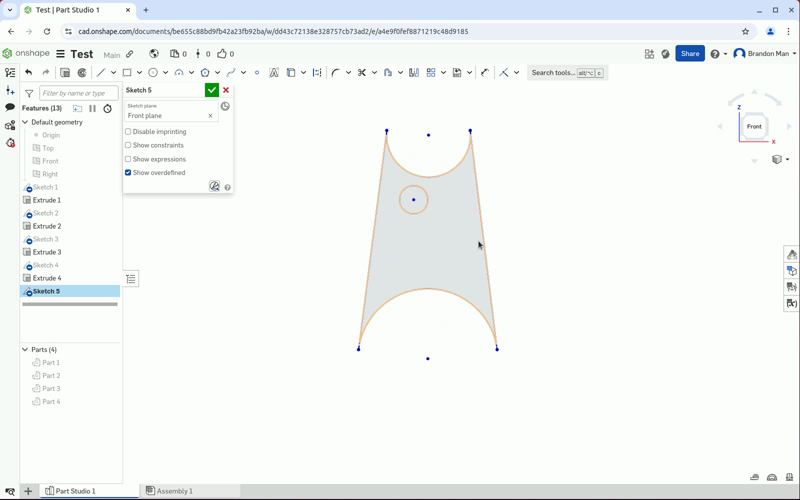
scroll(6)
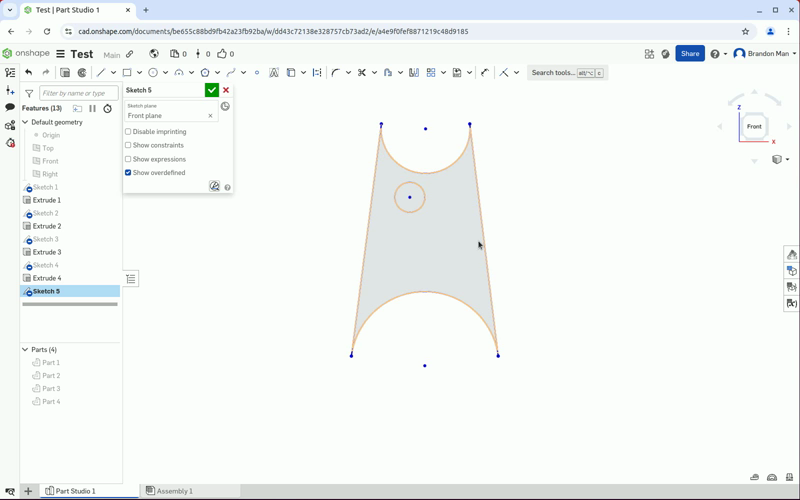
scroll(6)
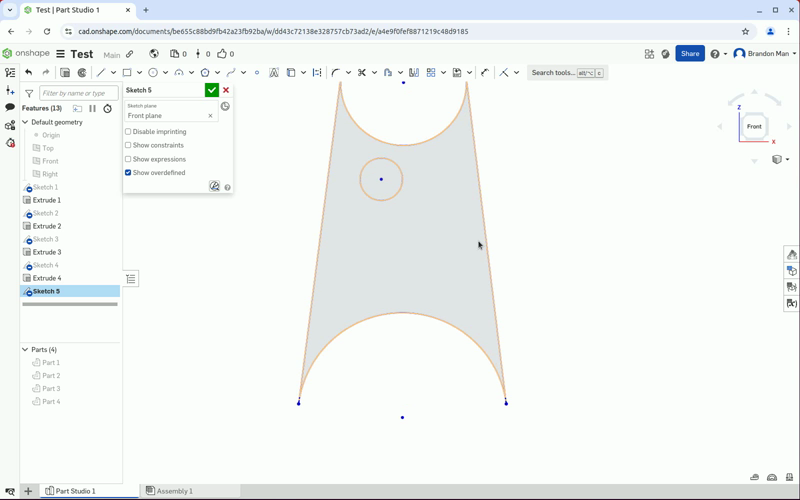
scroll(6)
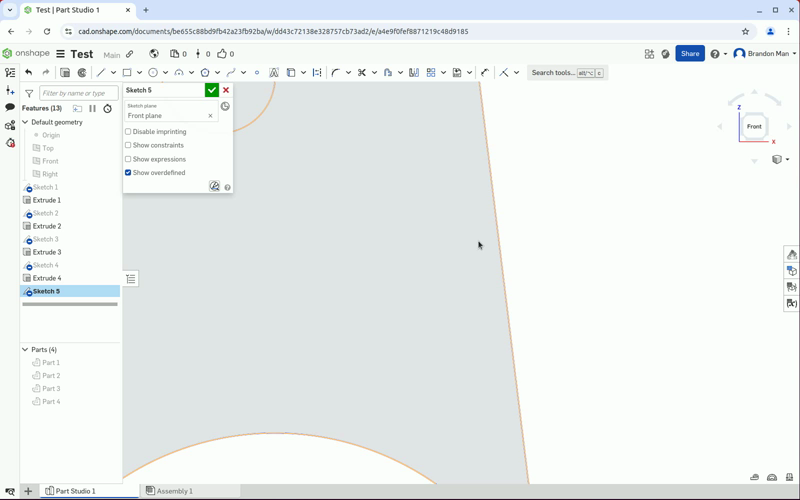
click(478, 240)
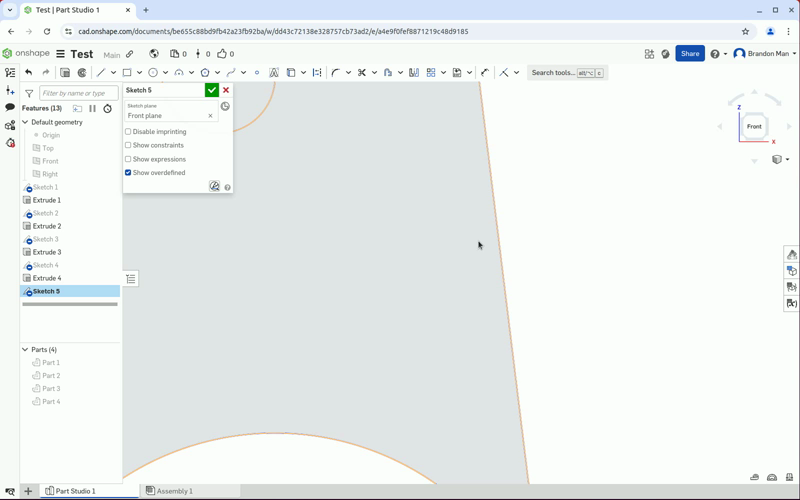
scroll(-6)
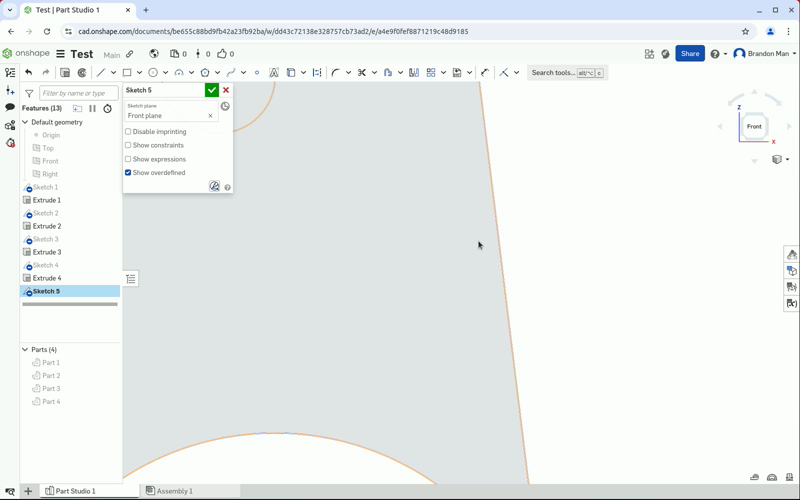
scroll(-6)
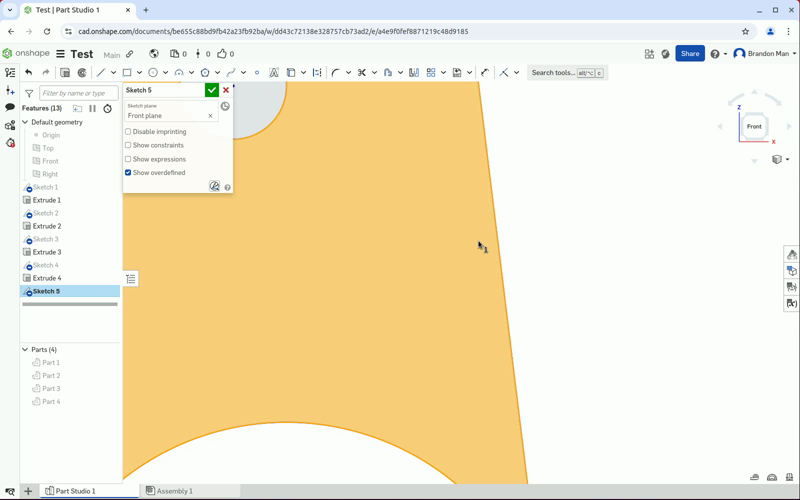
scroll(-6)
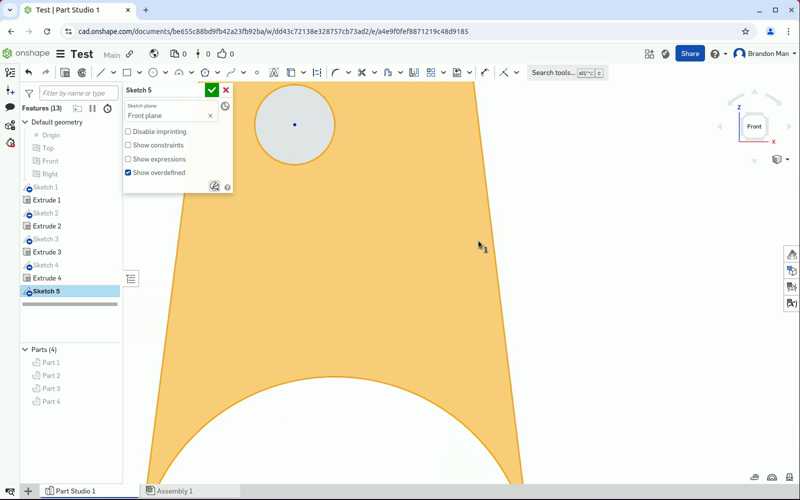
scroll(-6)
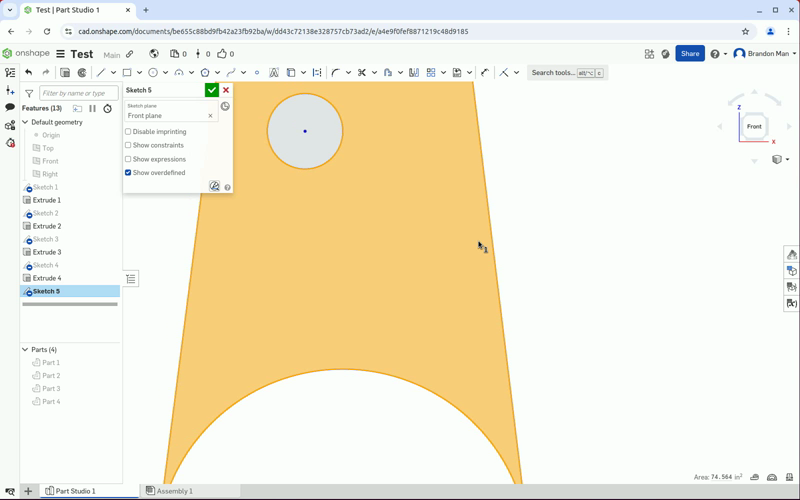
scroll(-6)
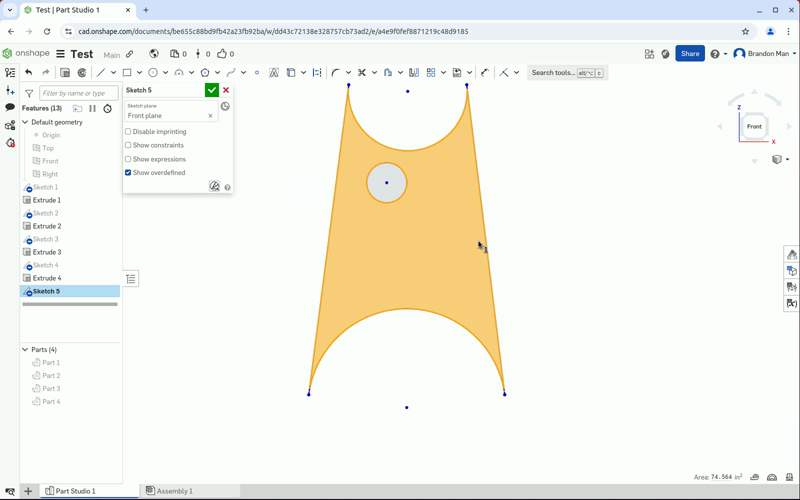
scroll(-6)
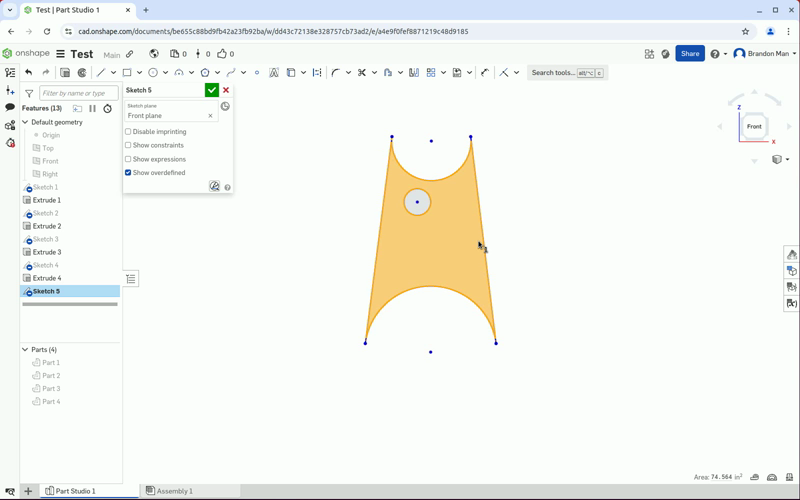
scroll(-6)
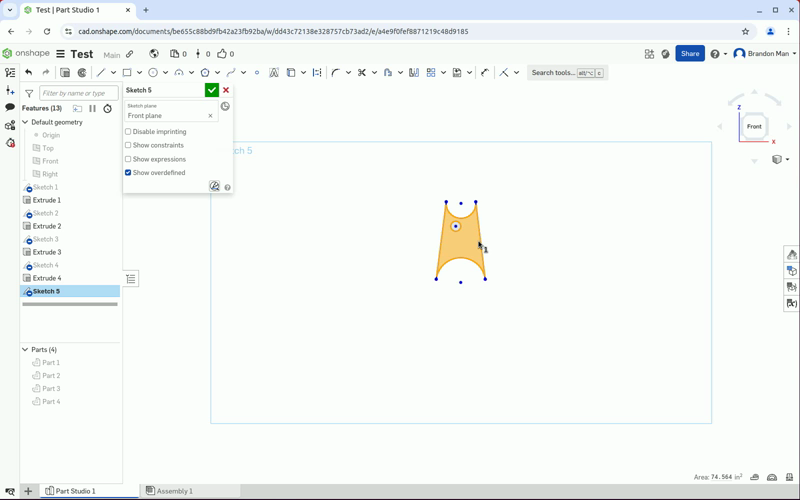
mouse_move(73, 352)
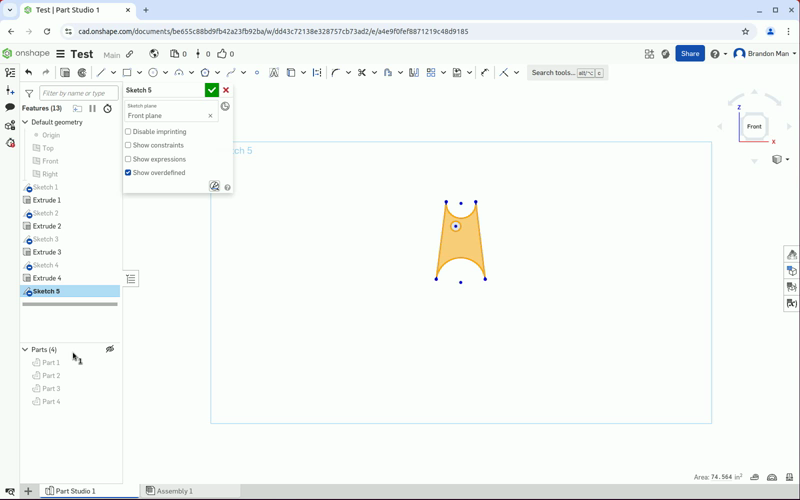
key(shift+y)
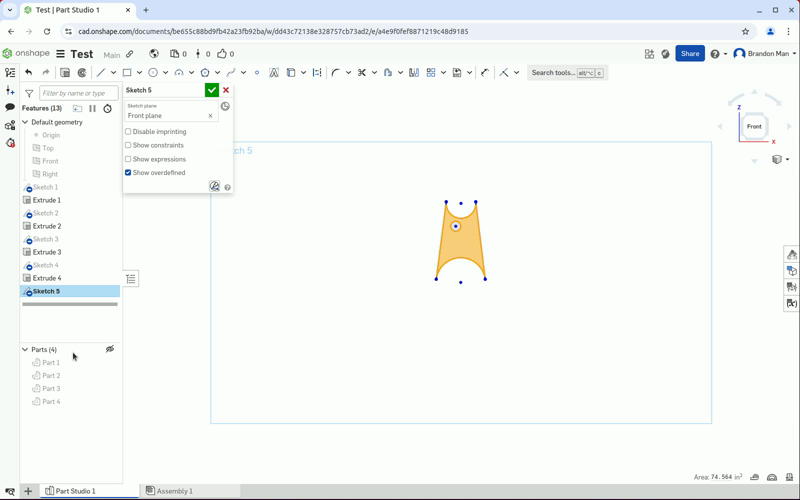
key(shift+e)
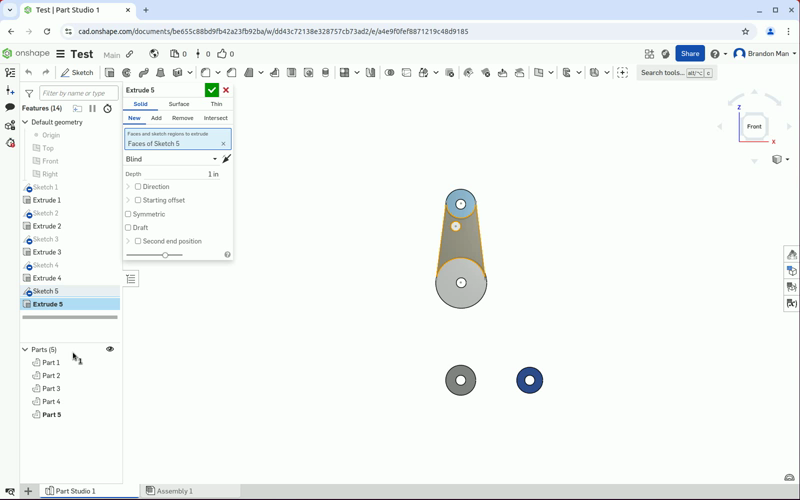
mouse_move(143, 106)
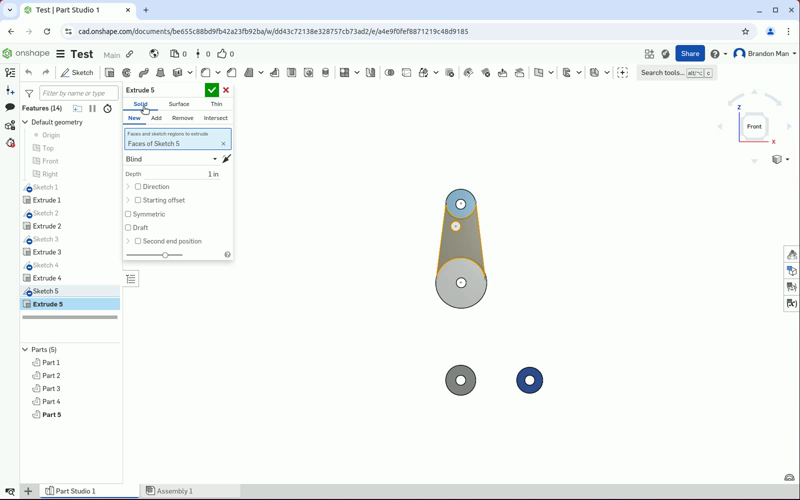
click(143, 106)
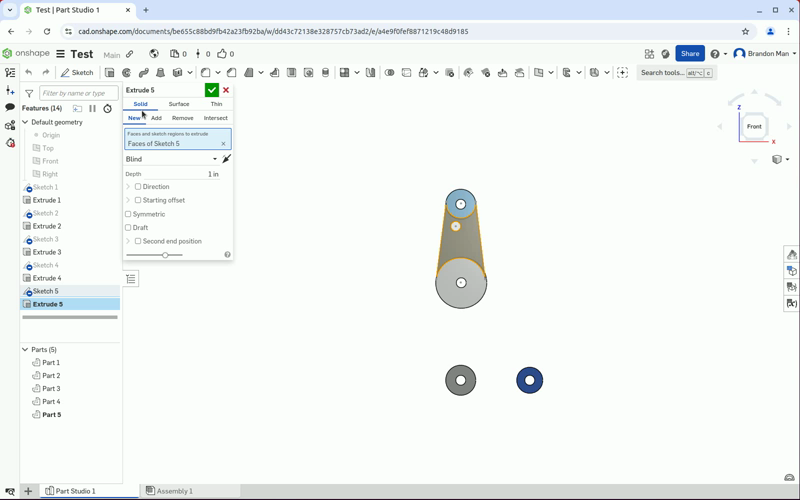
mouse_move(137, 120)
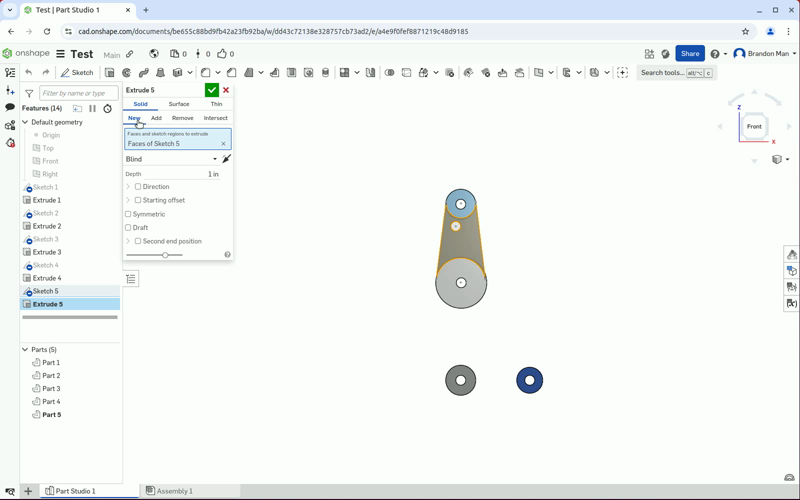
click(137, 120)
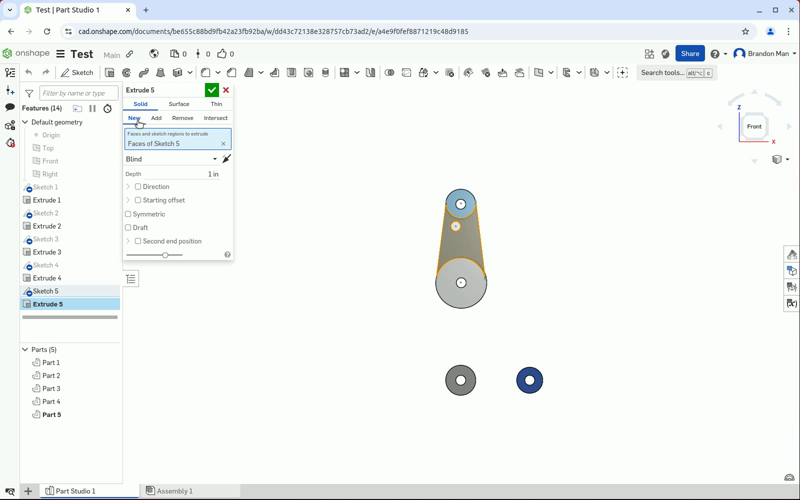
key(tab, 4)
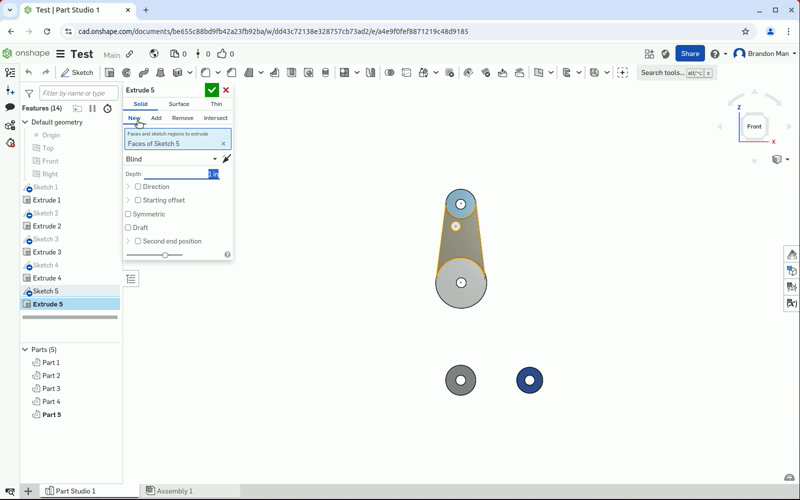
text(0.963)
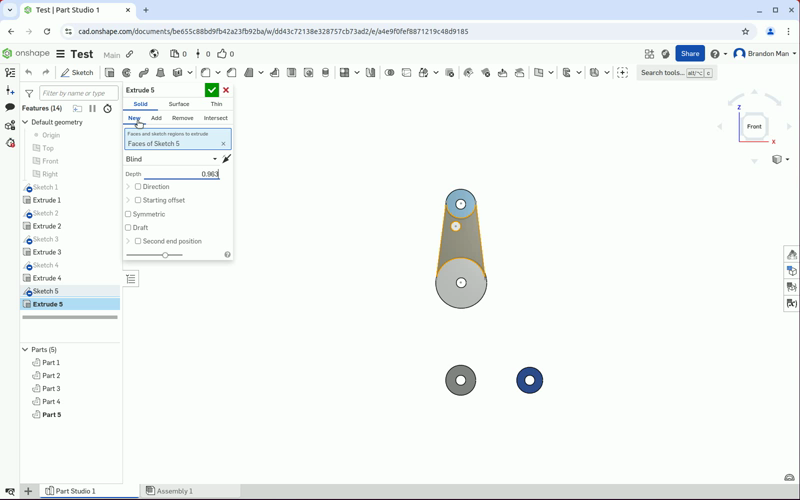
key(enter)
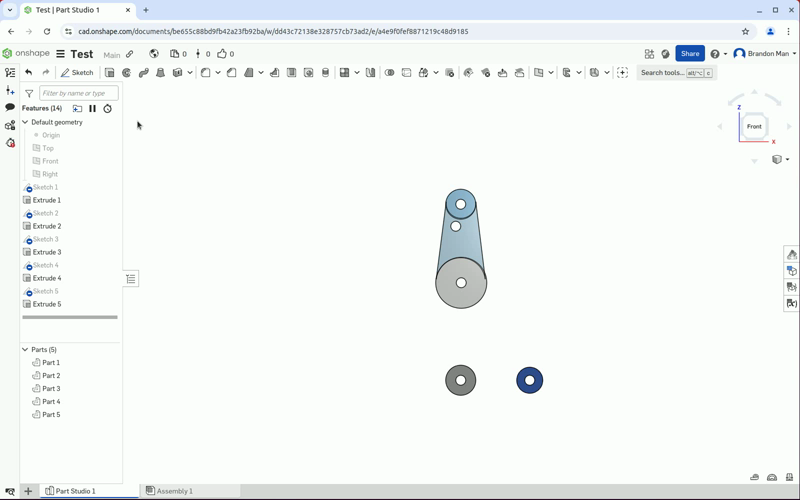
key(shift+h)
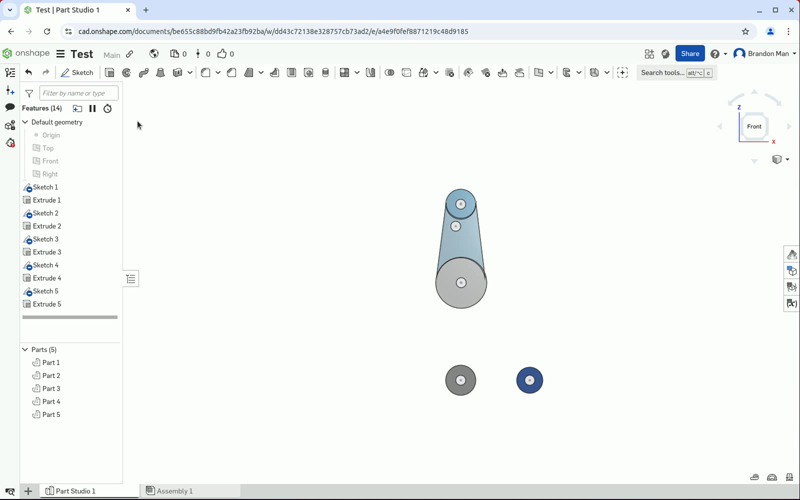
key(shift+h)
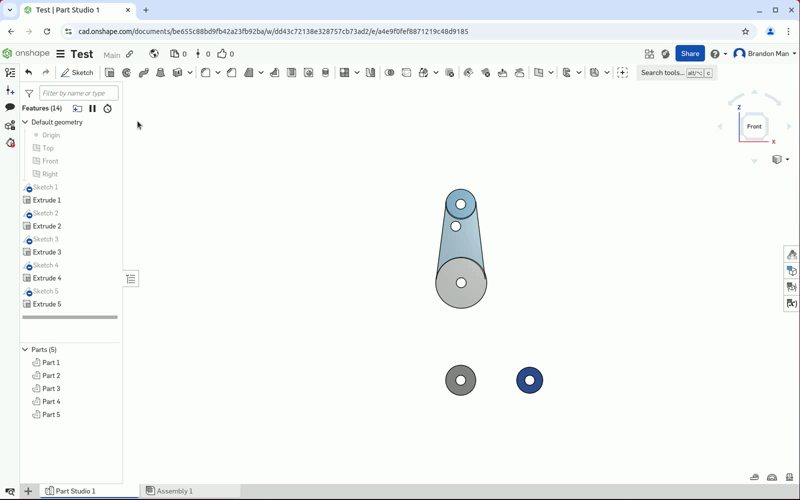
mouse_move(73, 189)
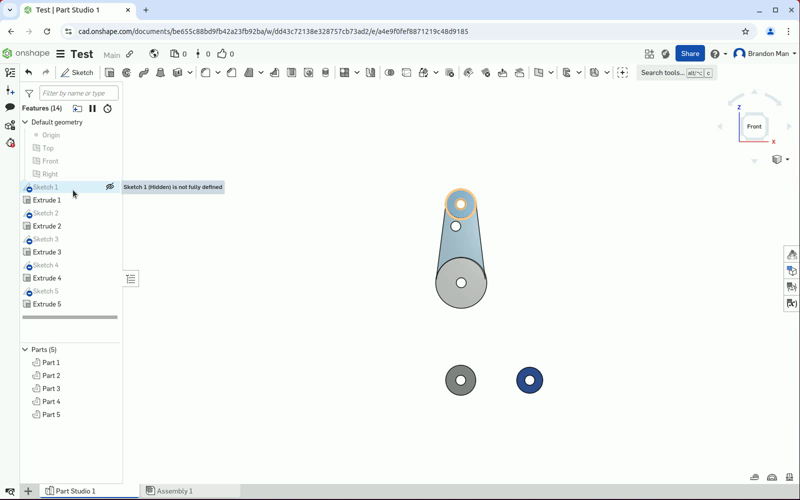
click(73, 189)
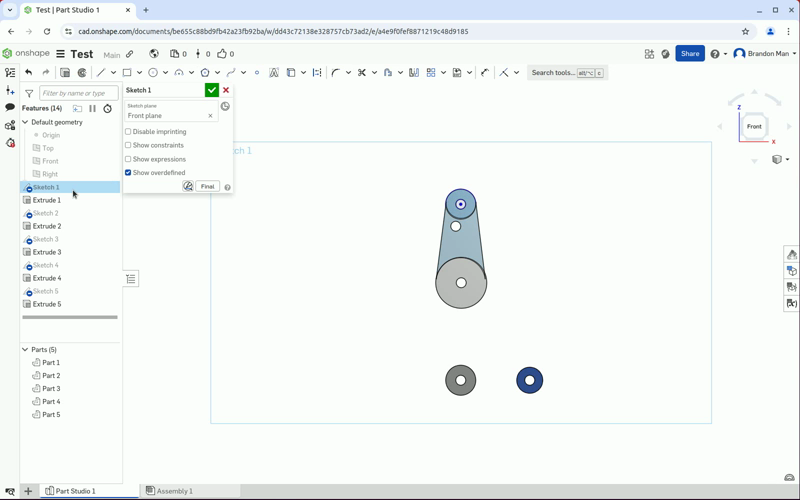
mouse_move(229, 92)
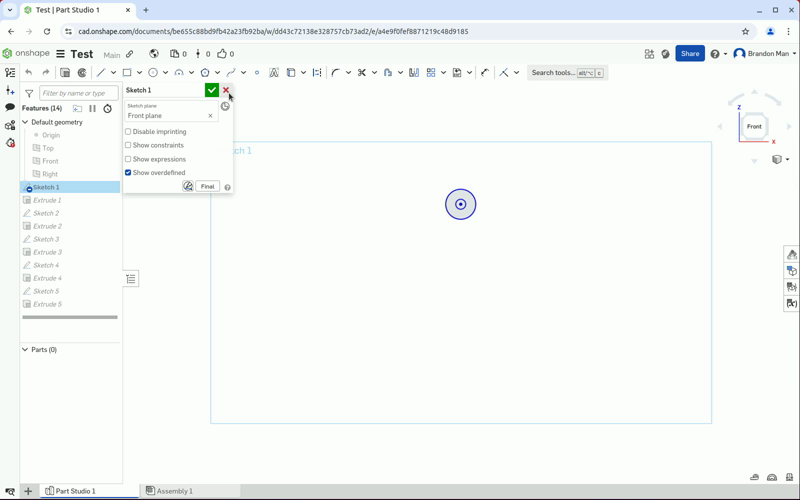
click(229, 92)
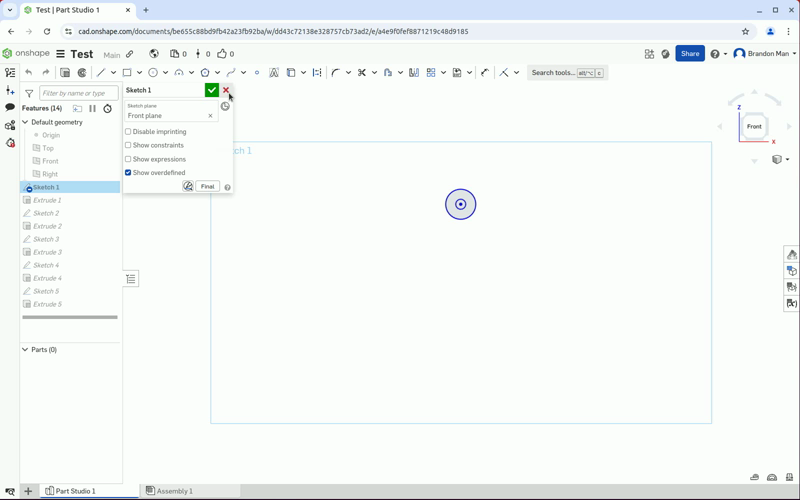
key(shift+s)
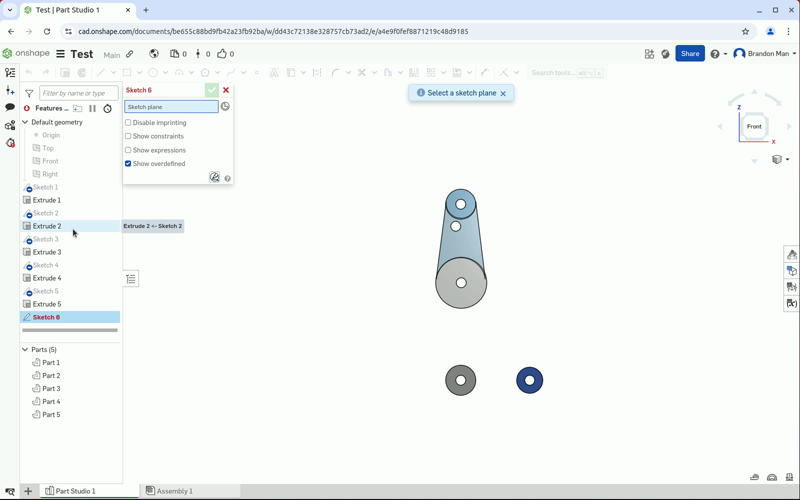
scroll(3)
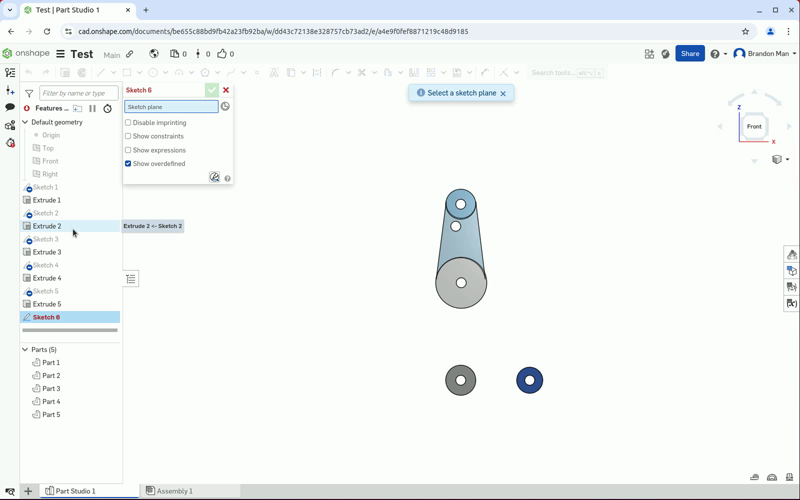
mouse_move(73, 163)
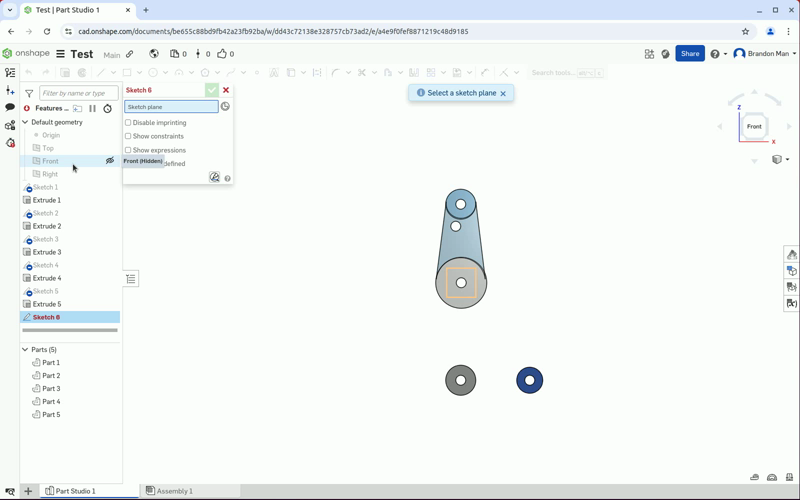
click(73, 163)
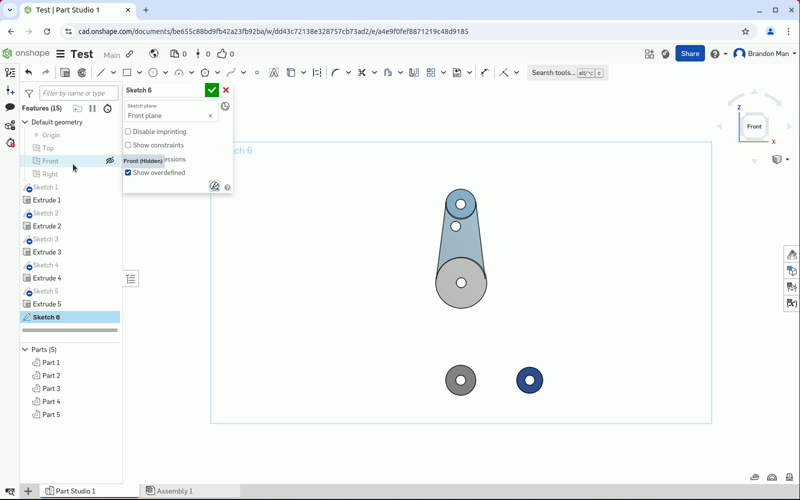
mouse_move(73, 352)
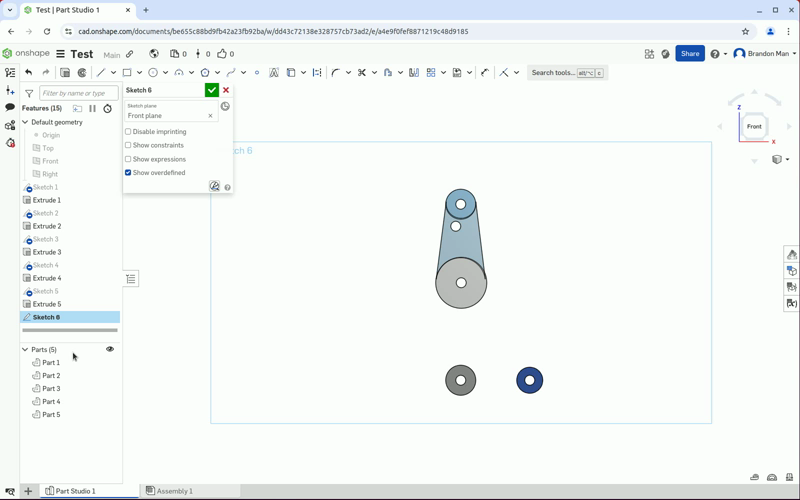
key(y)
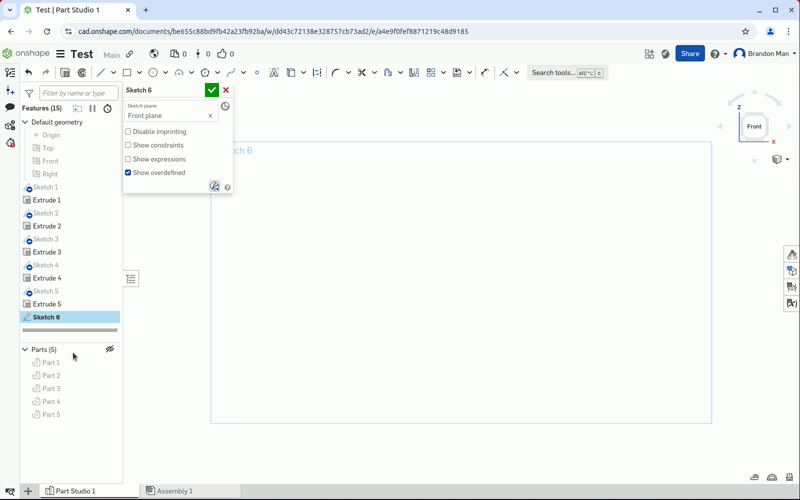
key(l)
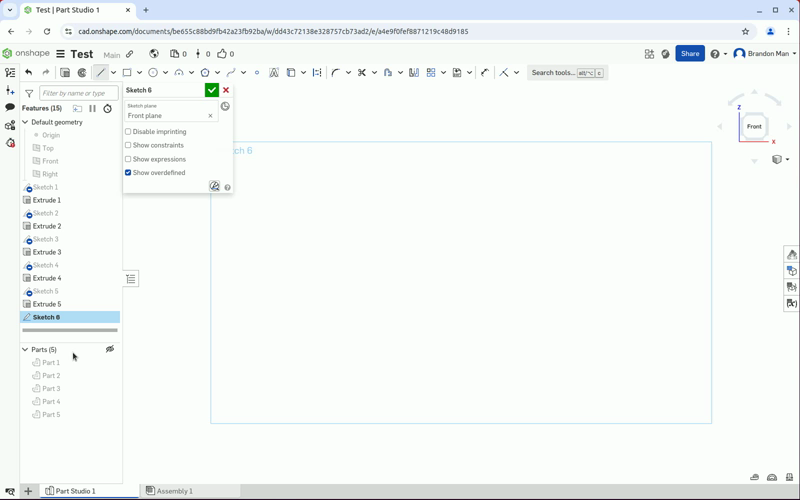
key_down(shift)
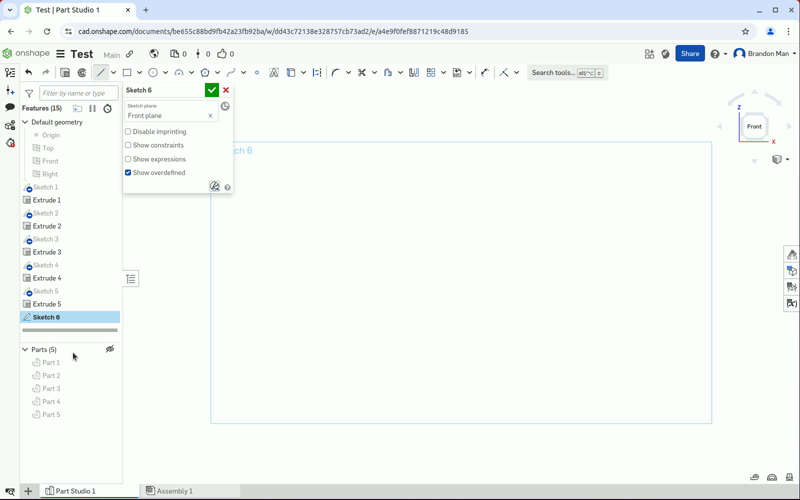
mouse_move(436, 285)
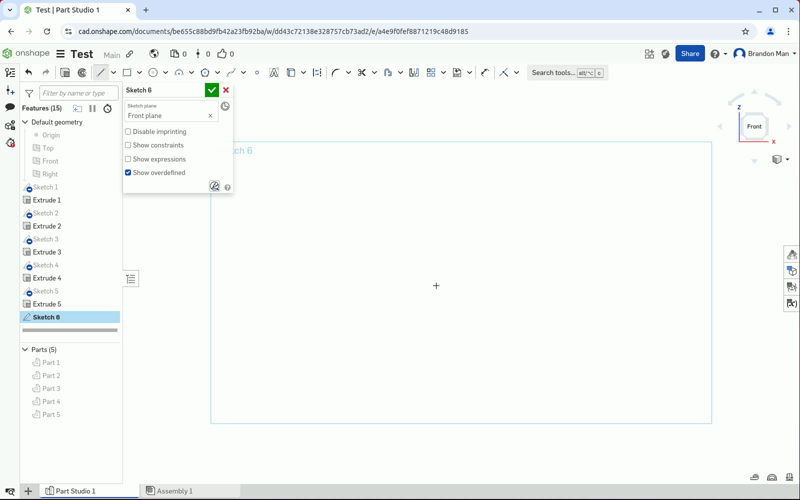
click(436, 285)
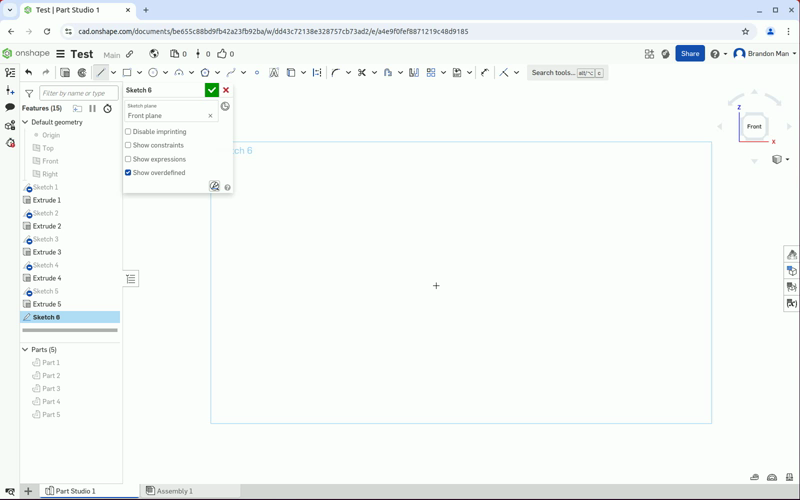
key_up(shift)
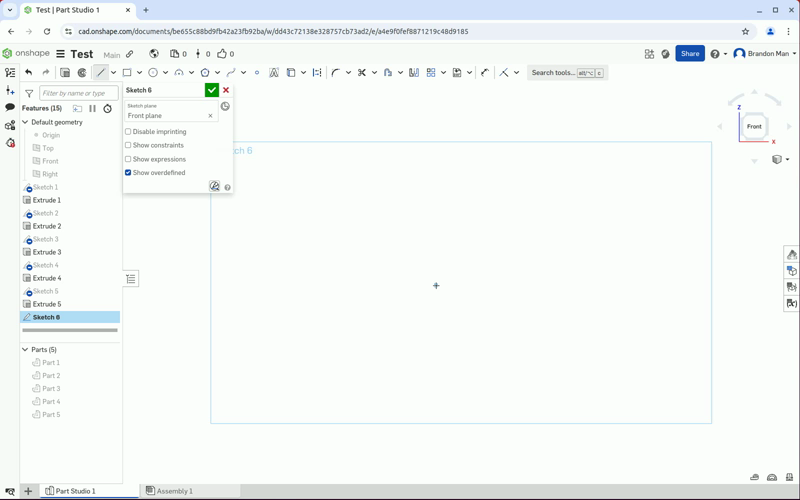
key_down(shift)
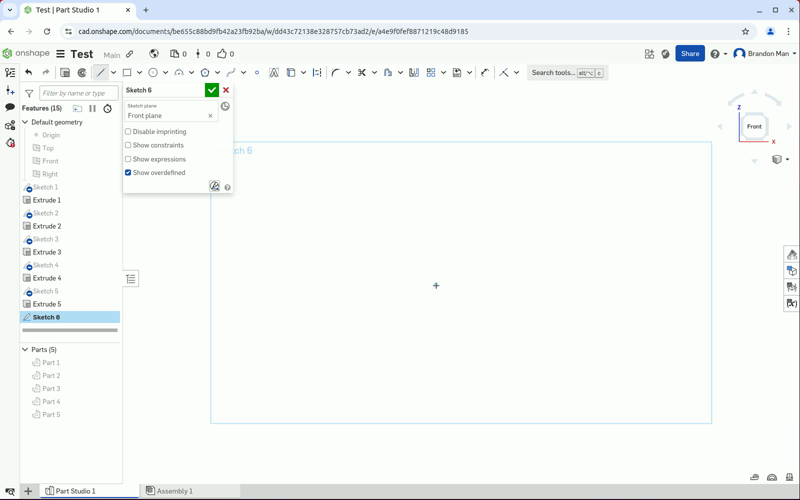
mouse_move(445, 382)
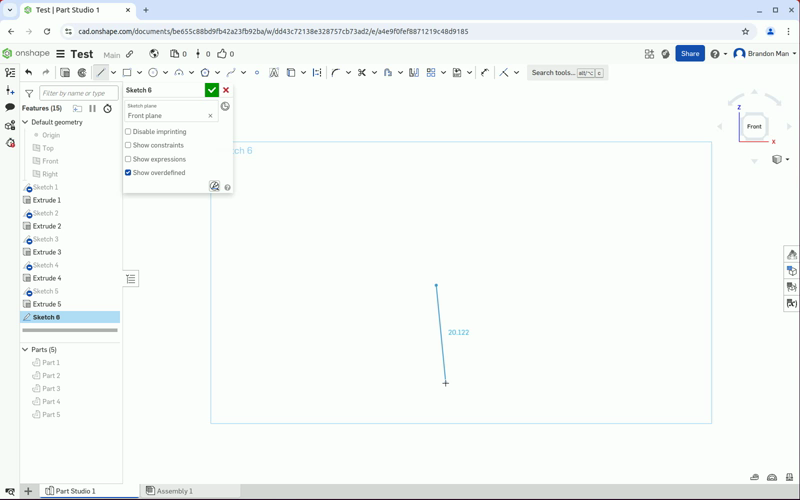
click(445, 382)
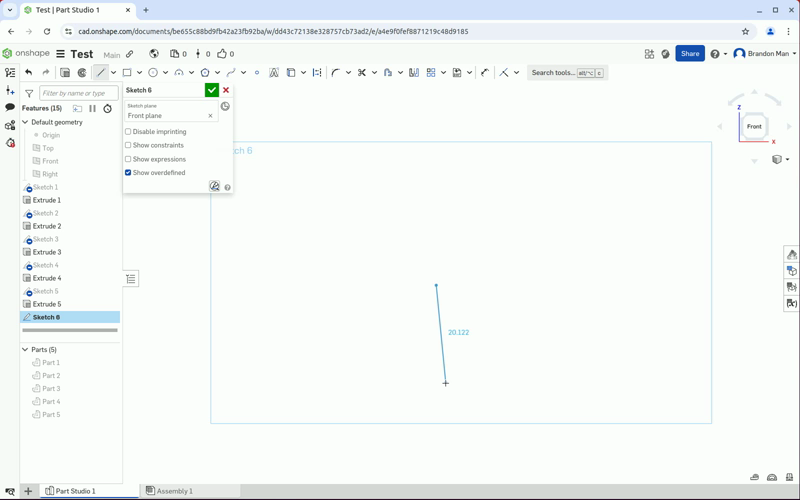
key_up(shift)
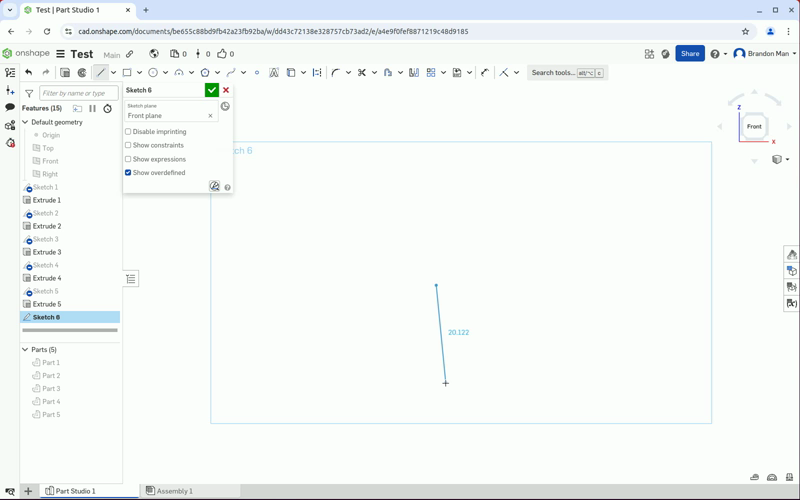
key(esc)
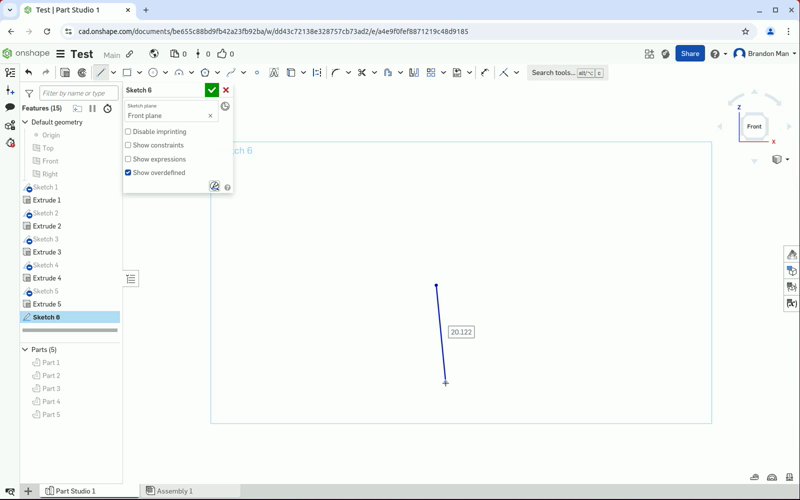
key(a)
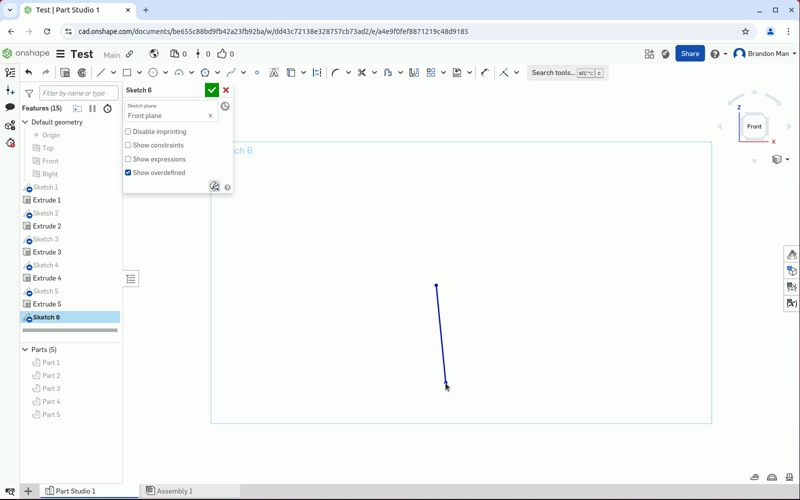
mouse_move(445, 382)
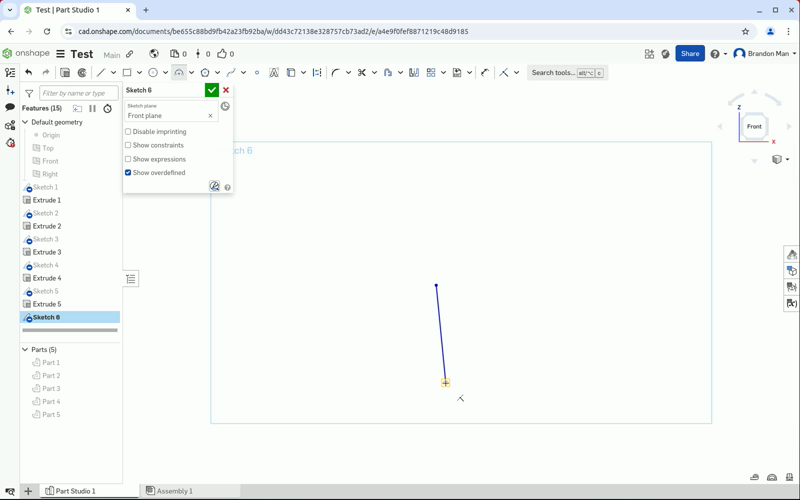
click(445, 382)
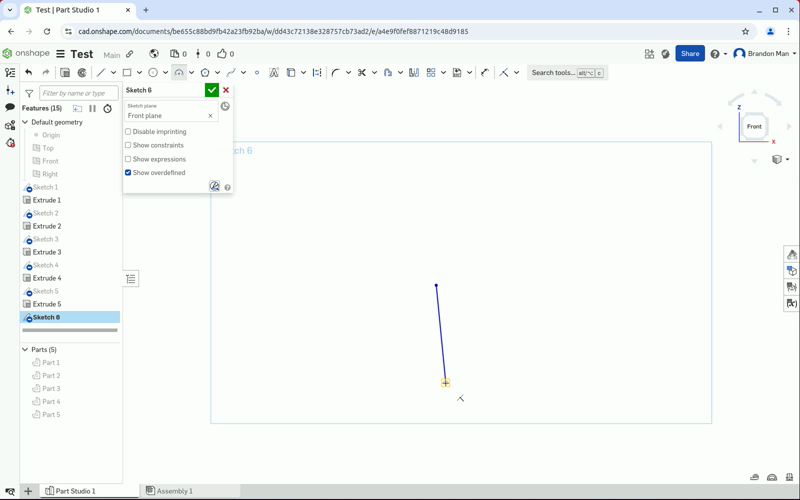
key_down(shift)
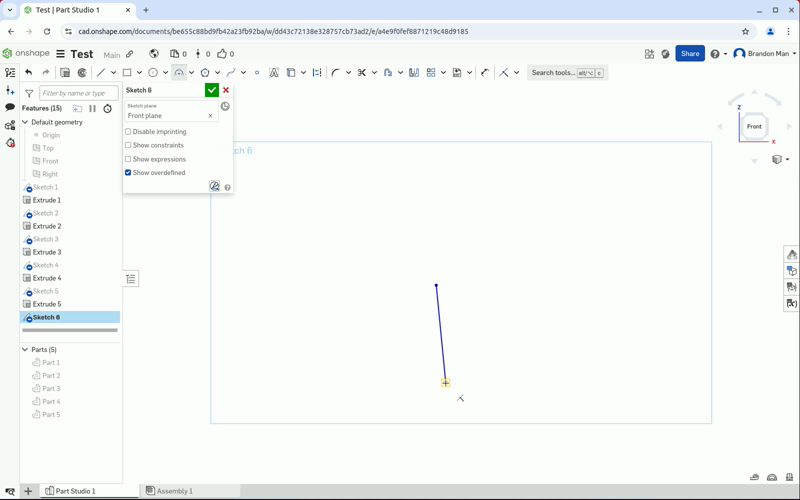
mouse_move(460, 395)
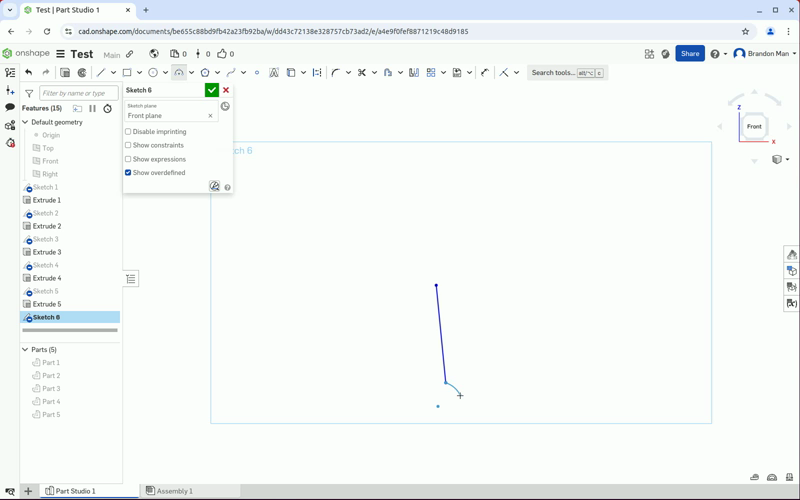
click(460, 395)
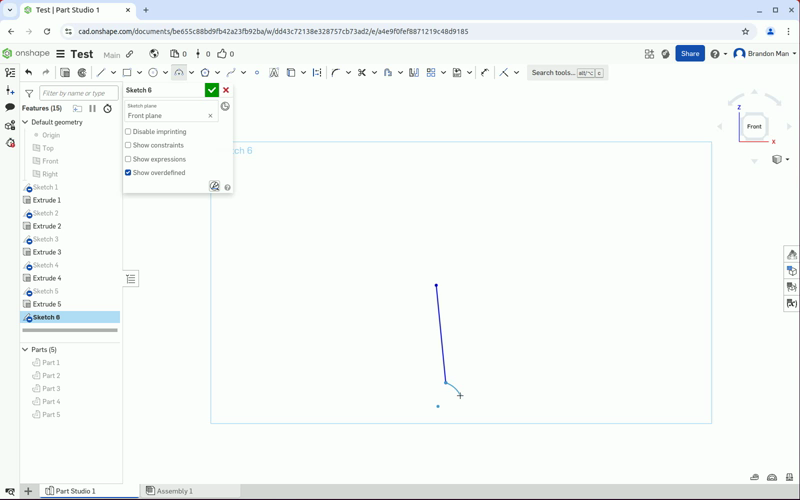
mouse_move(469, 369)
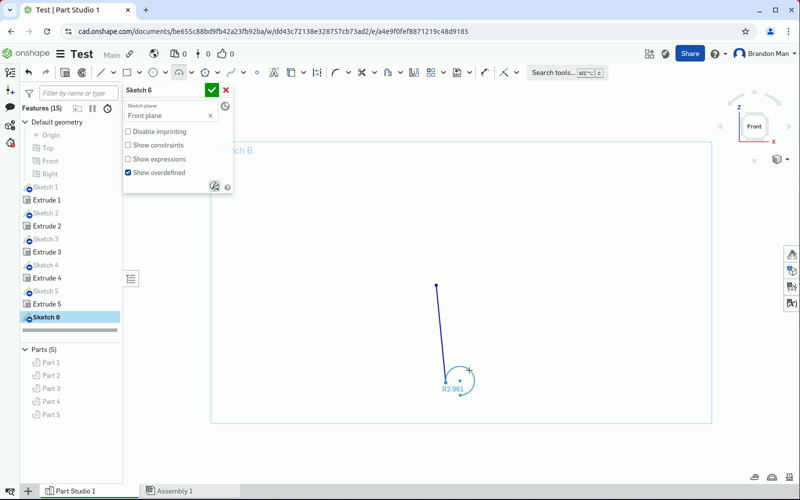
click(469, 369)
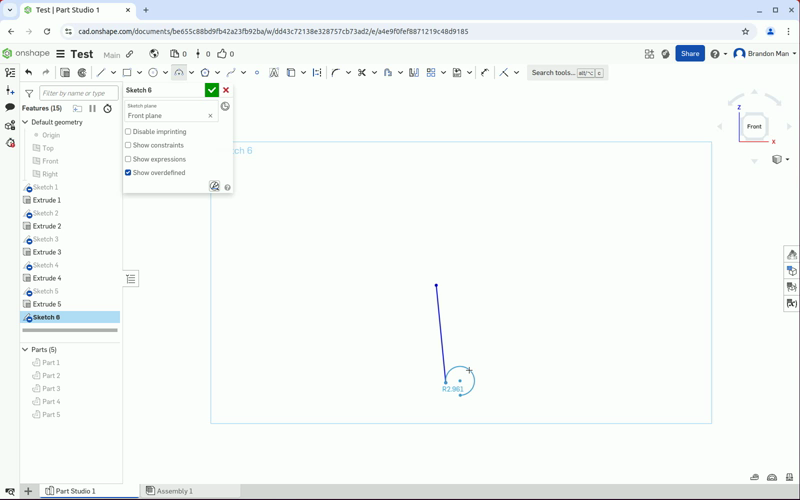
key_up(shift)
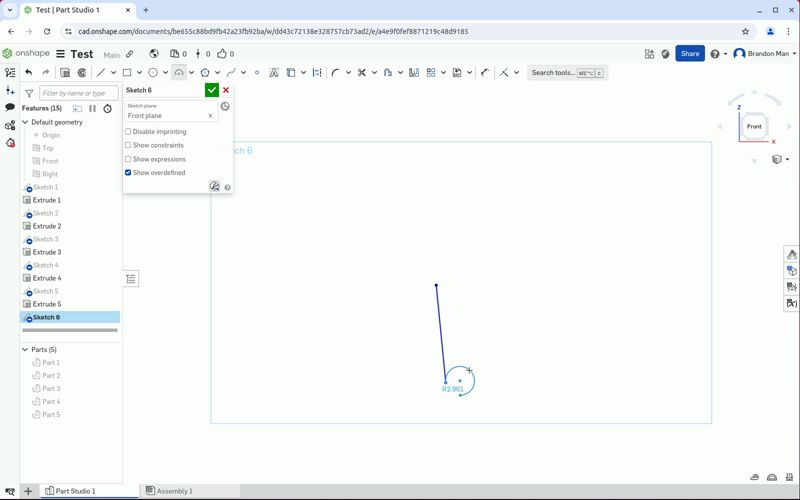
key(esc)
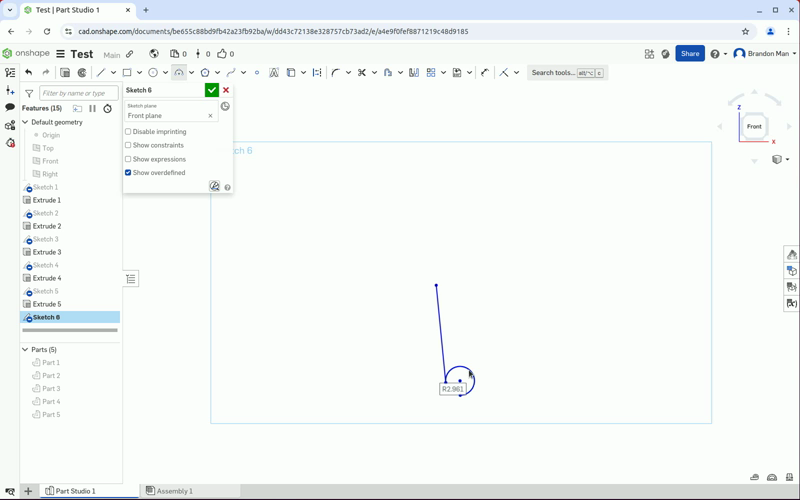
key(l)
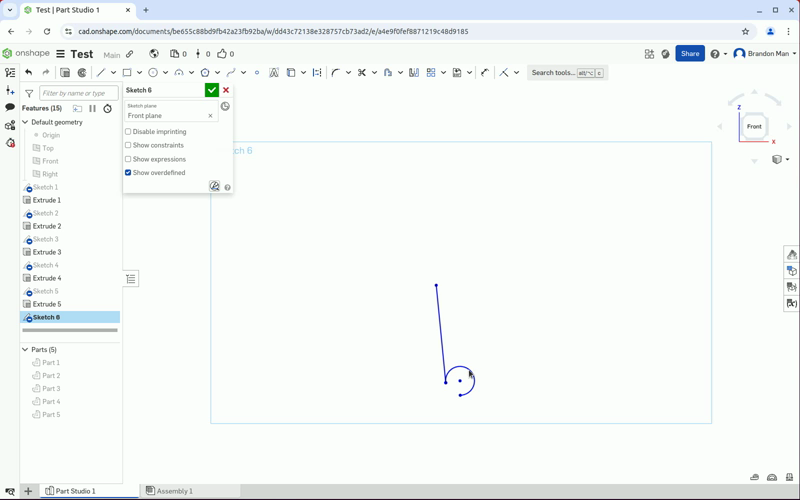
mouse_move(460, 395)
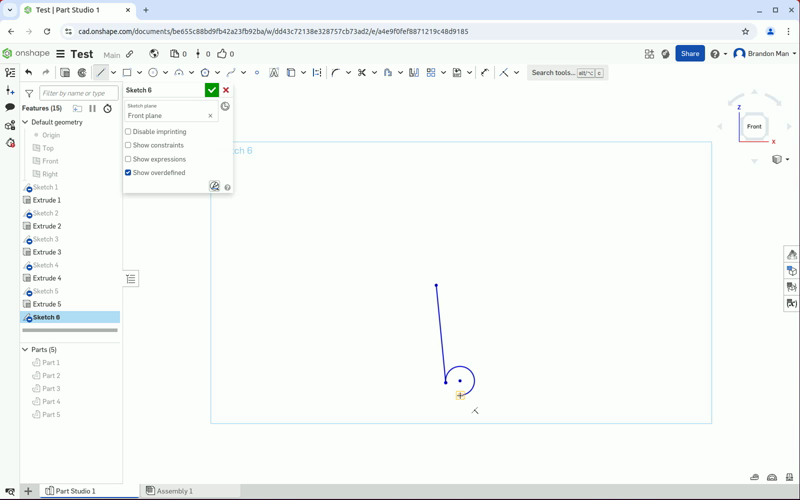
click(460, 395)
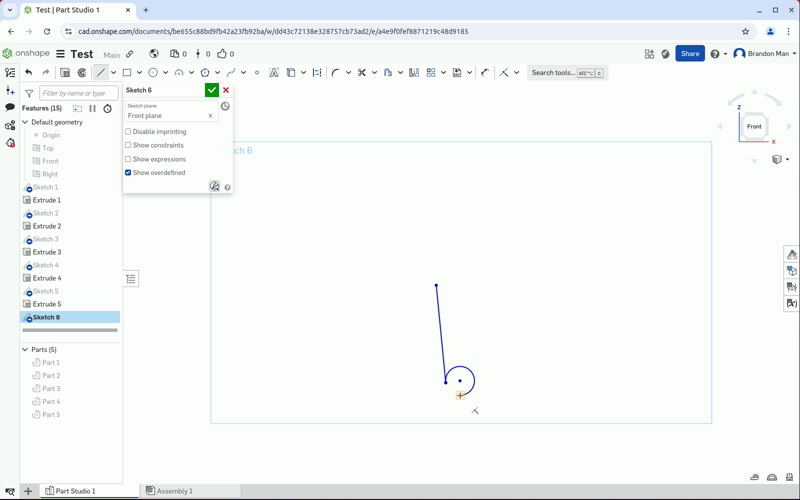
key_down(shift)
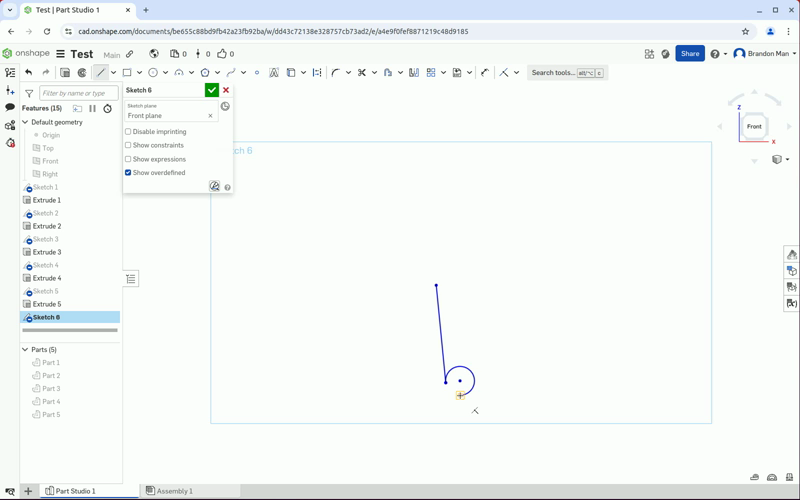
mouse_move(530, 393)
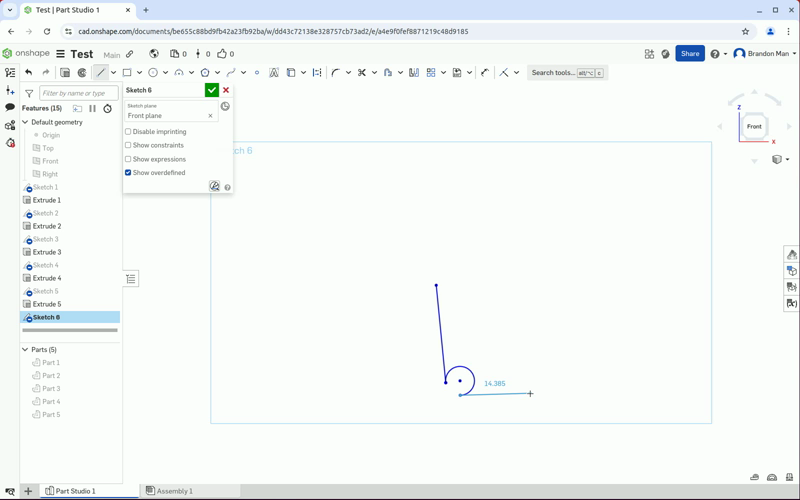
click(530, 393)
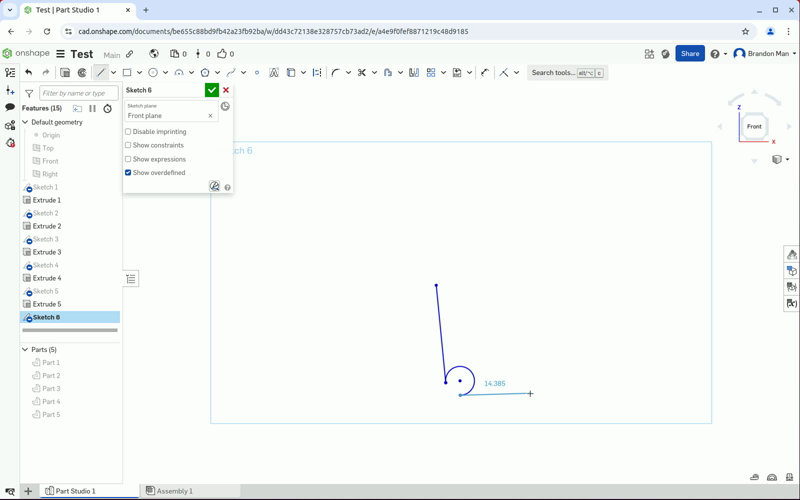
key_up(shift)
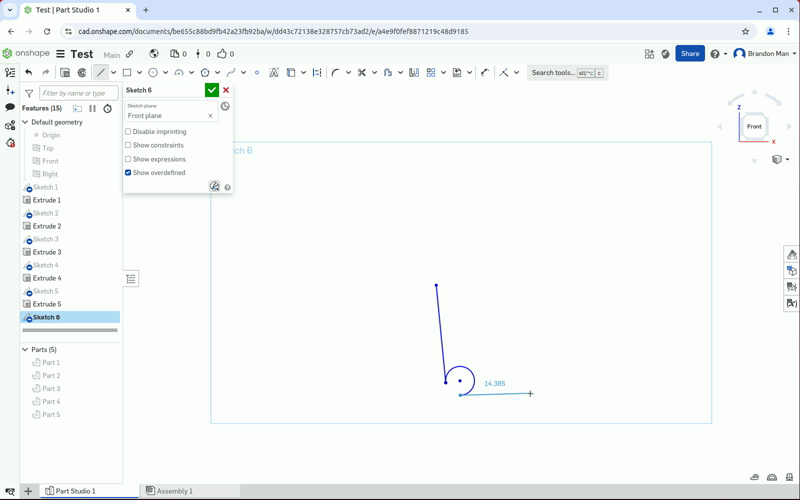
key(esc)
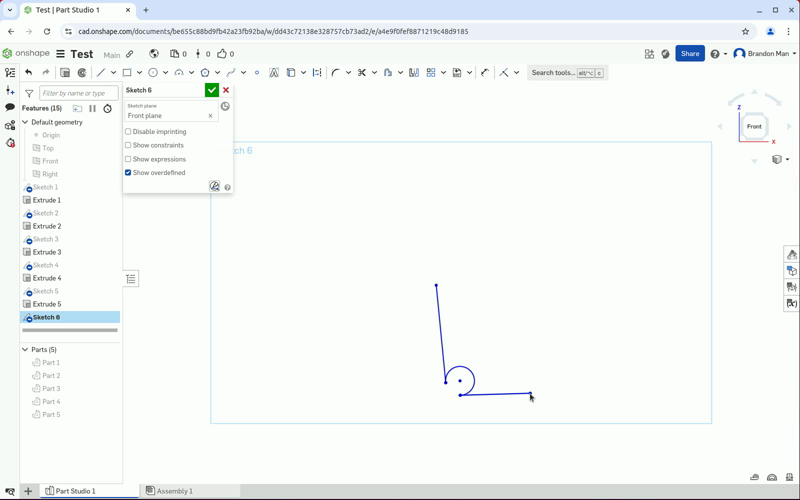
key(a)
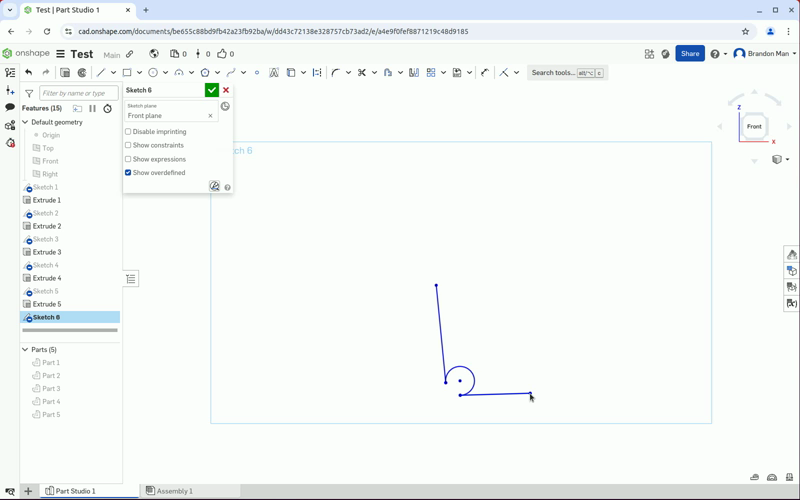
mouse_move(530, 393)
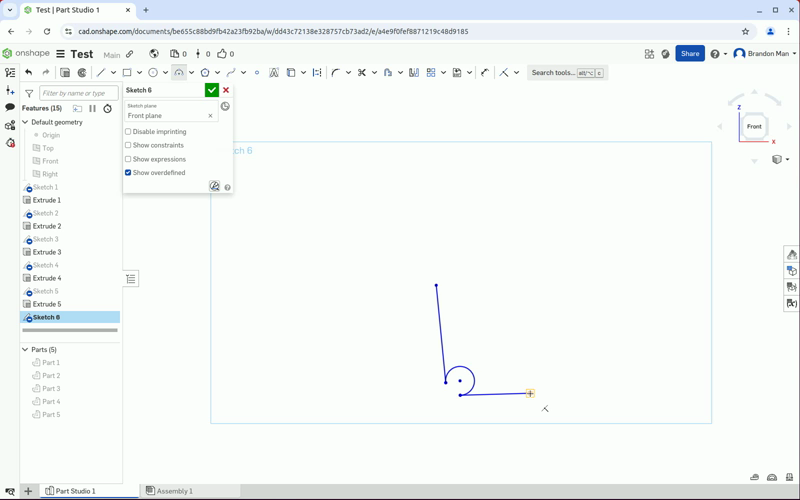
click(530, 393)
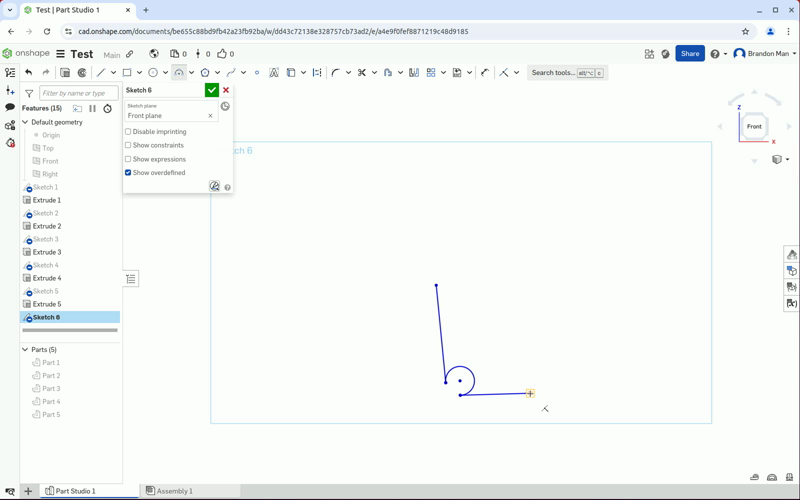
key_down(shift)
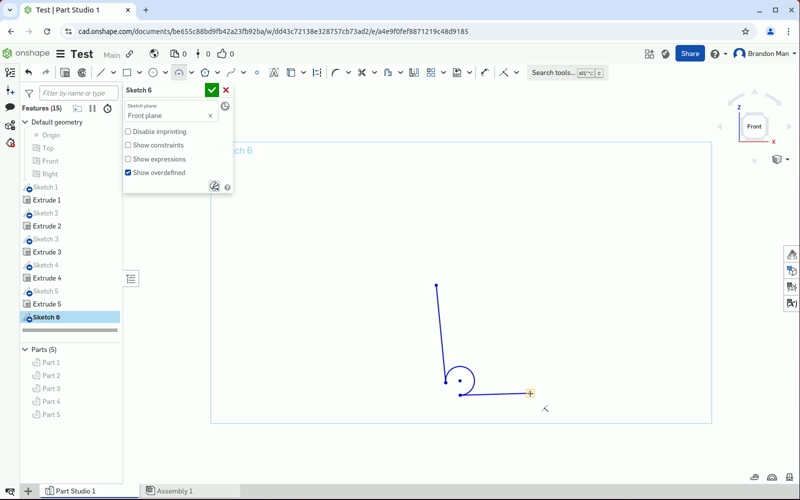
mouse_move(530, 368)
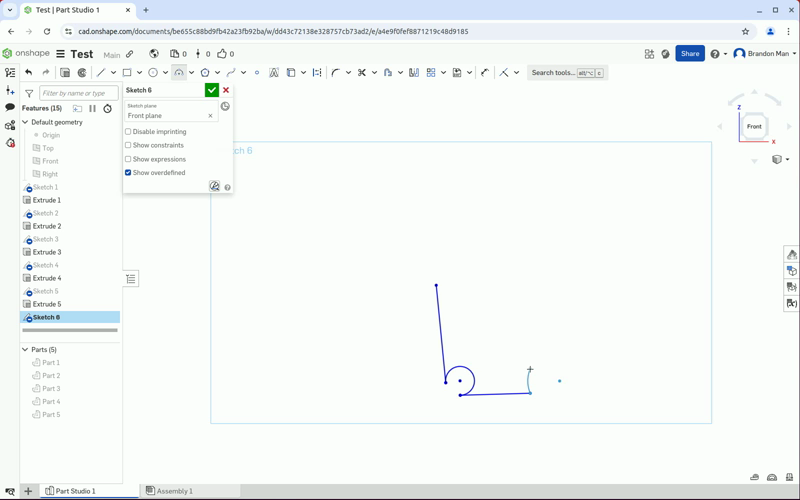
click(530, 368)
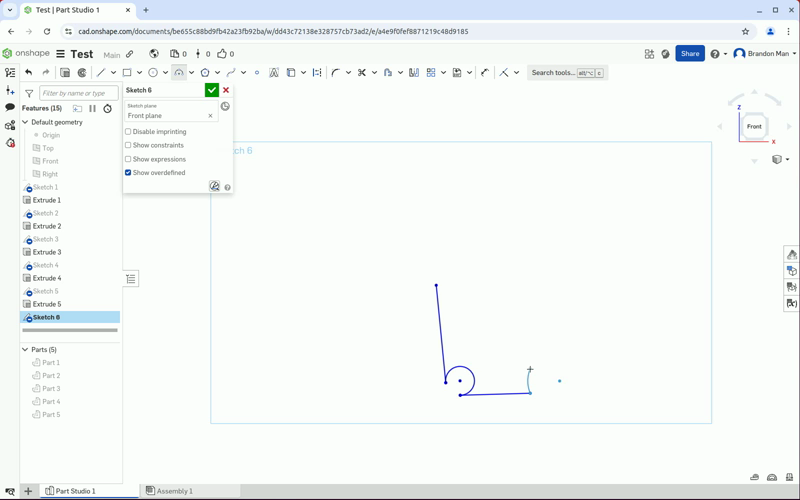
mouse_move(517, 381)
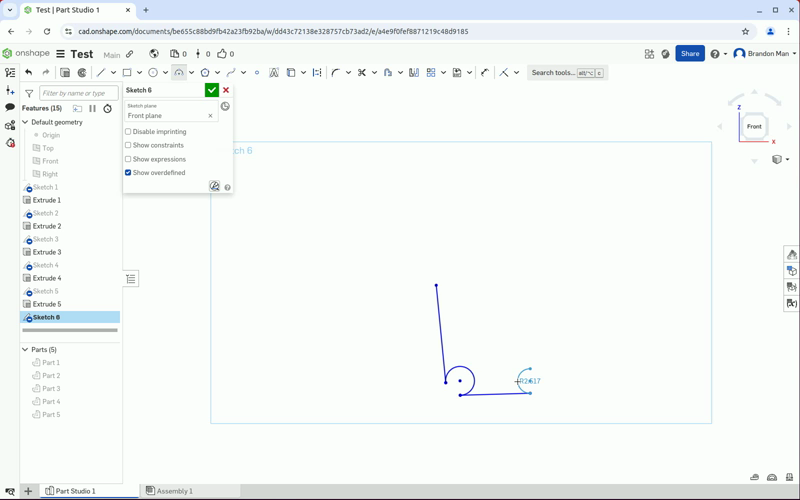
click(517, 381)
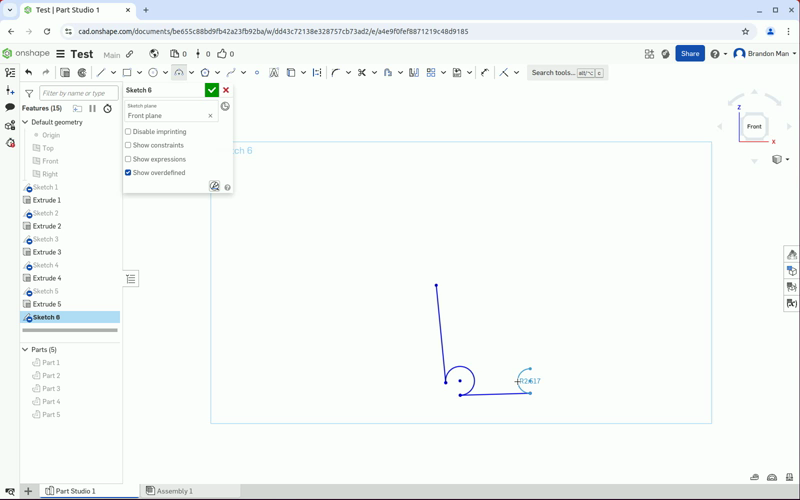
key_up(shift)
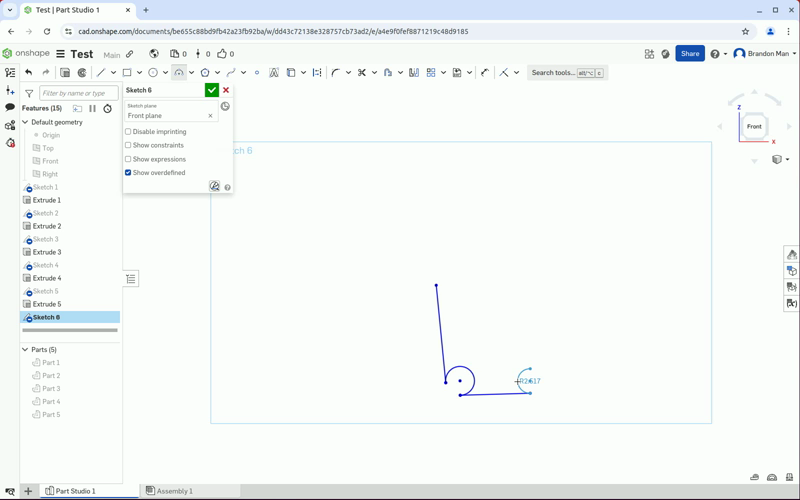
key(esc)
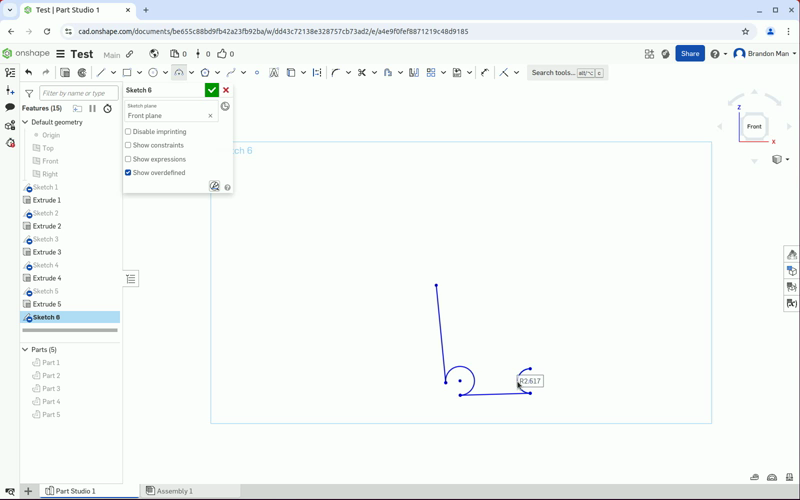
key(l)
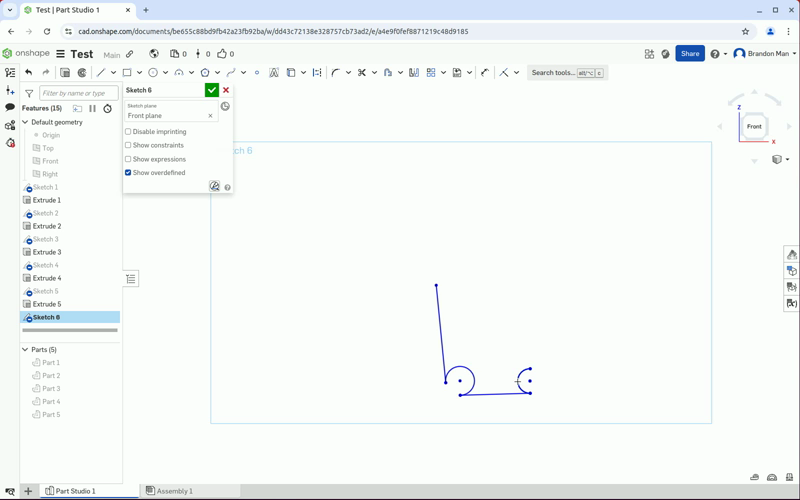
mouse_move(530, 368)
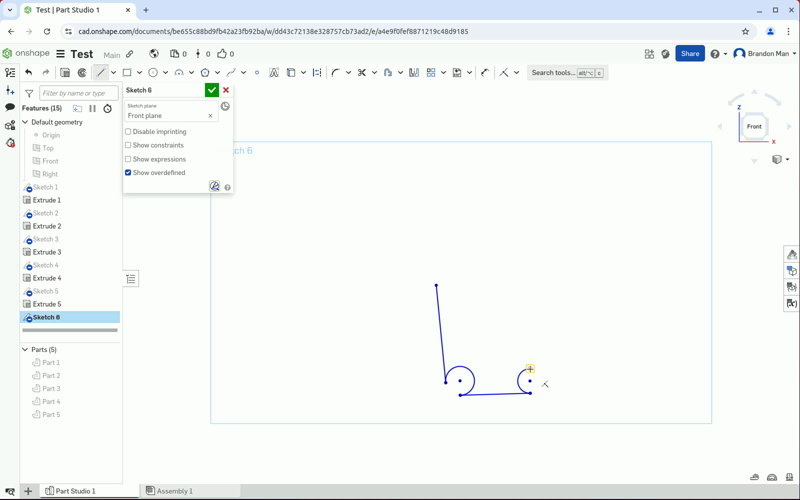
click(530, 368)
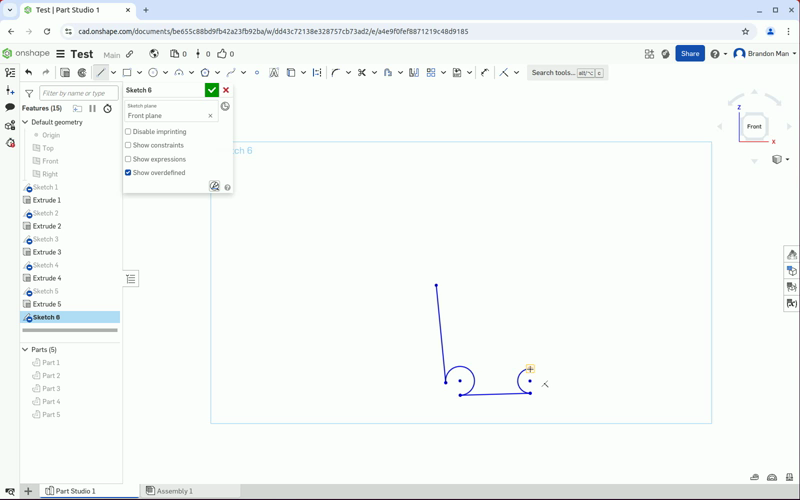
key_down(shift)
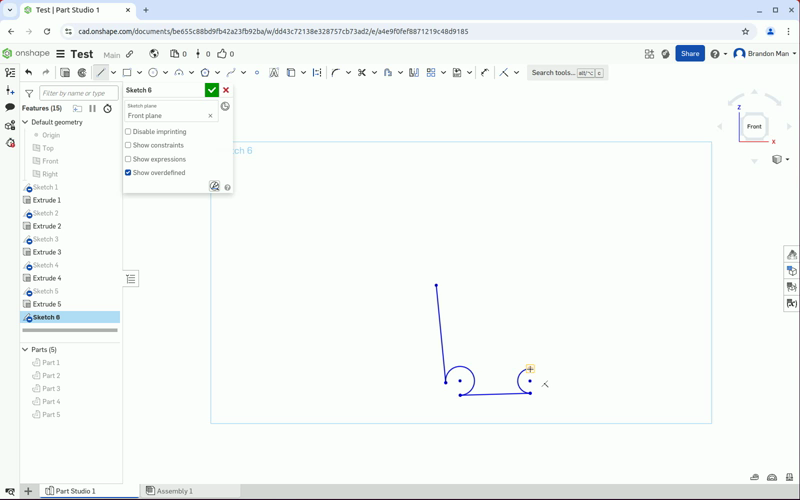
mouse_move(560, 368)
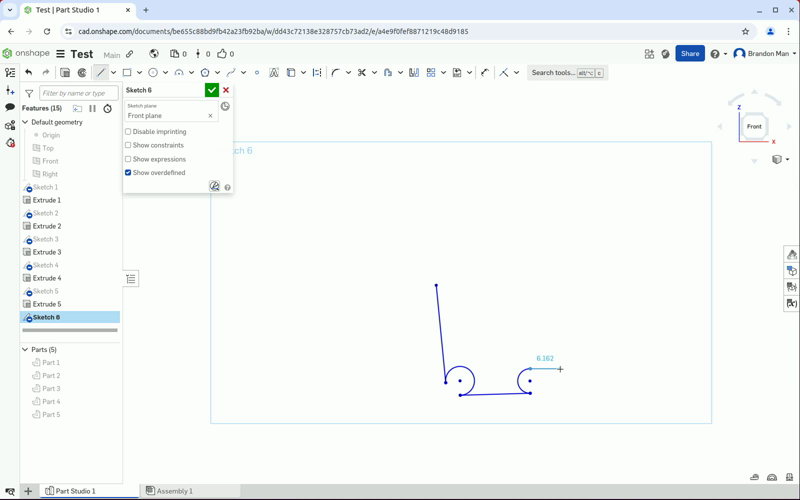
mouse_move(489, 367)
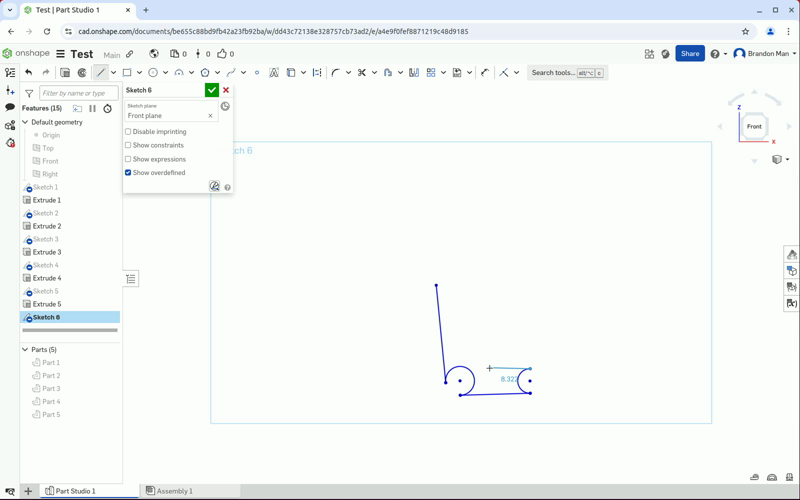
click(489, 367)
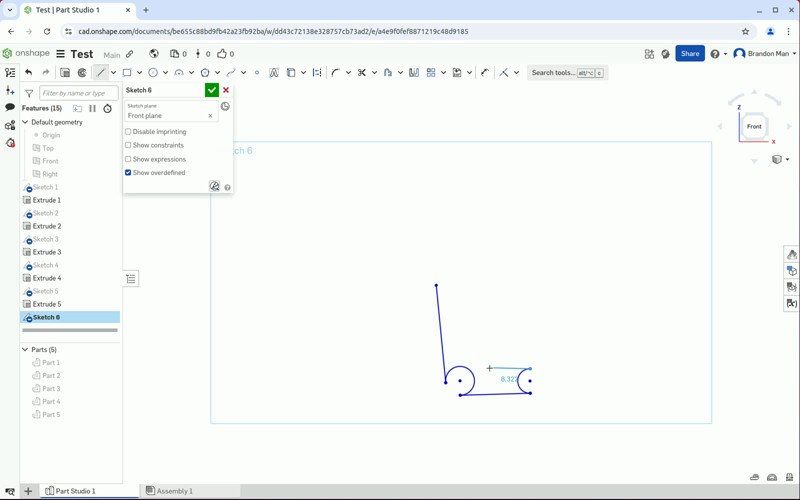
key_up(shift)
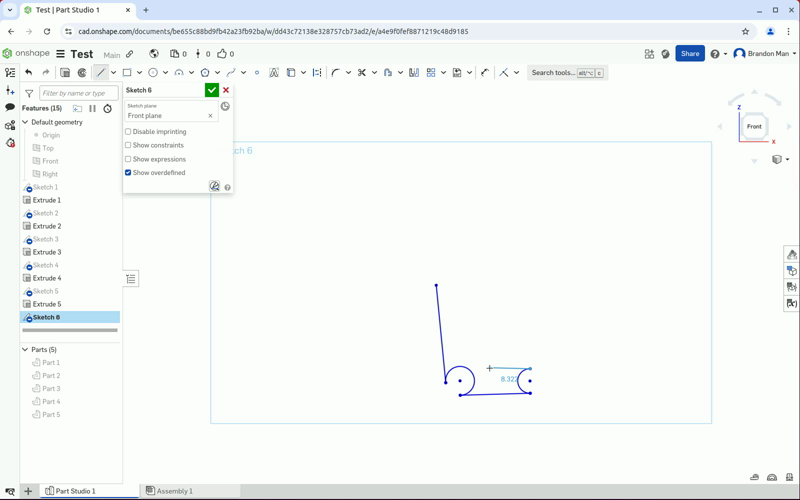
key(esc)
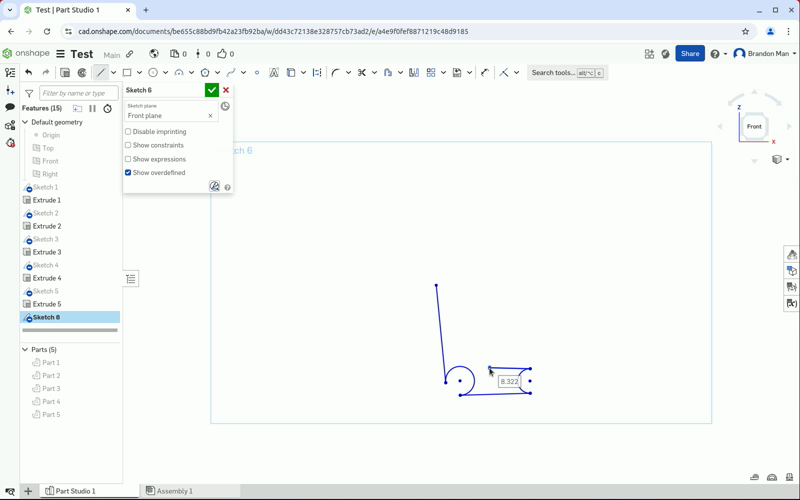
key(a)
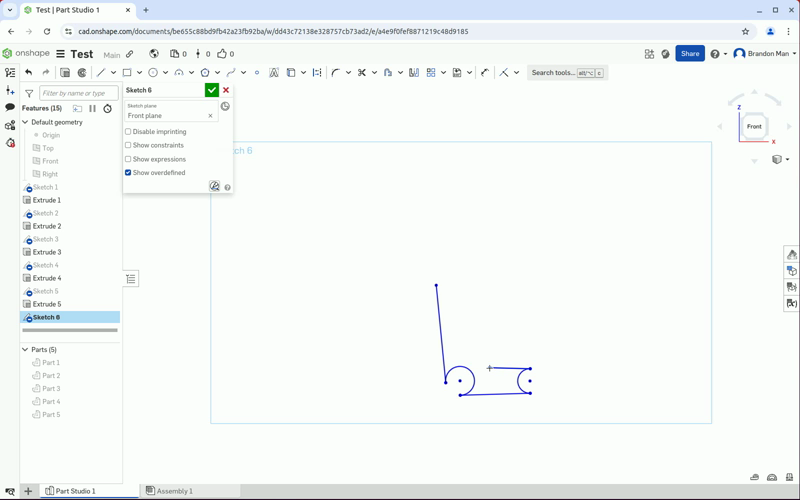
mouse_move(489, 367)
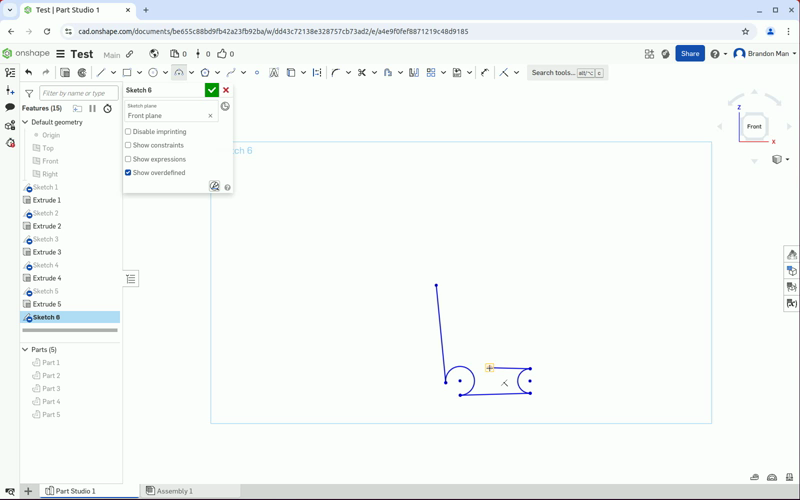
click(489, 367)
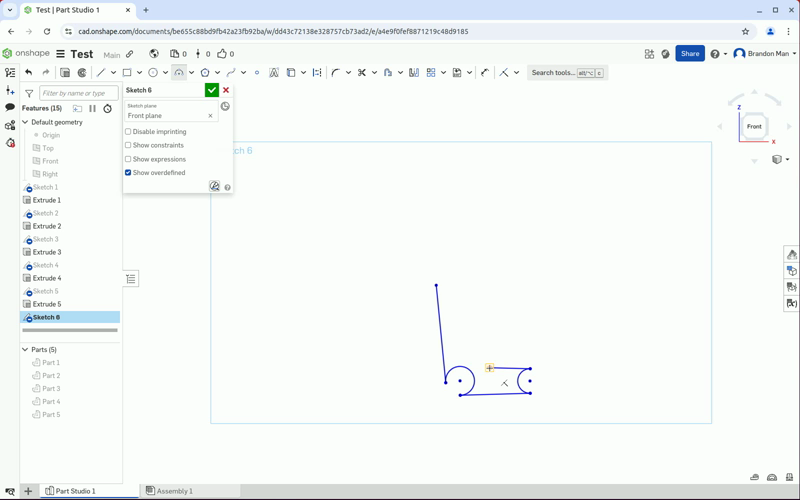
key_down(shift)
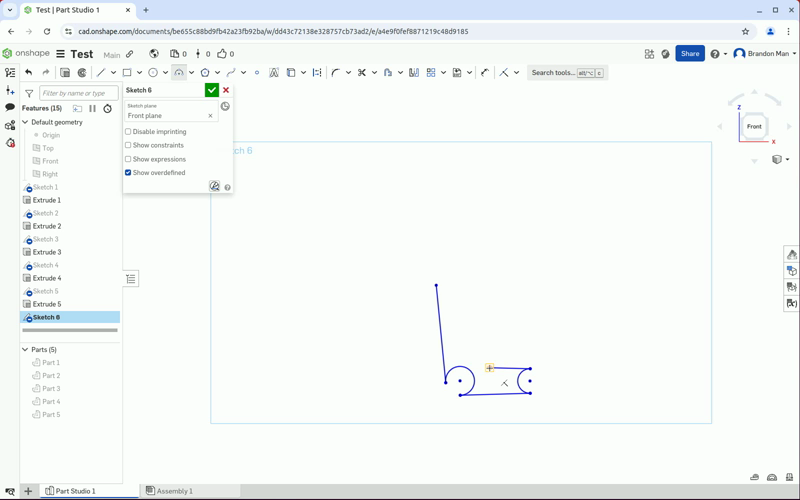
mouse_move(477, 353)
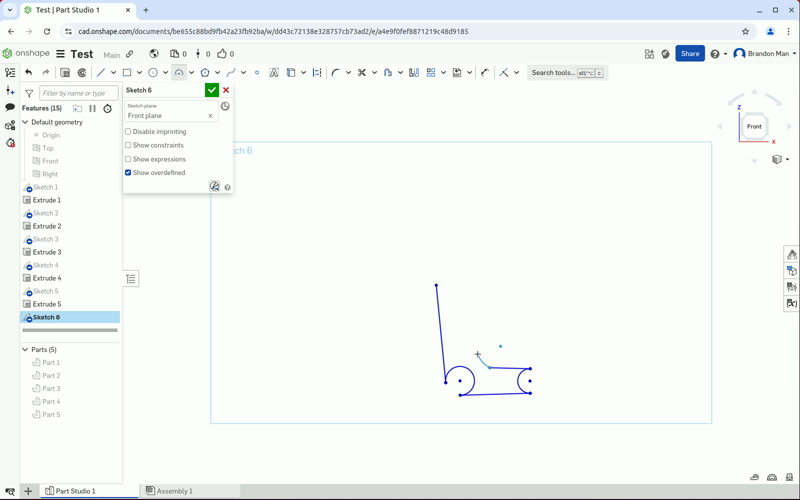
click(477, 353)
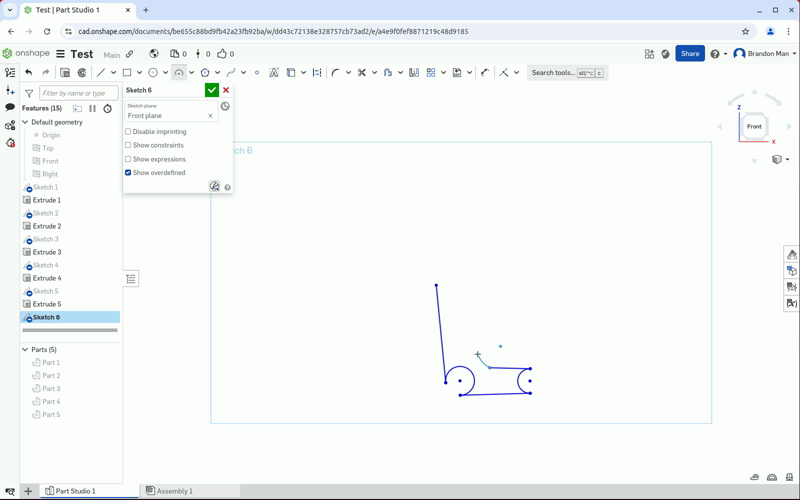
mouse_move(480, 363)
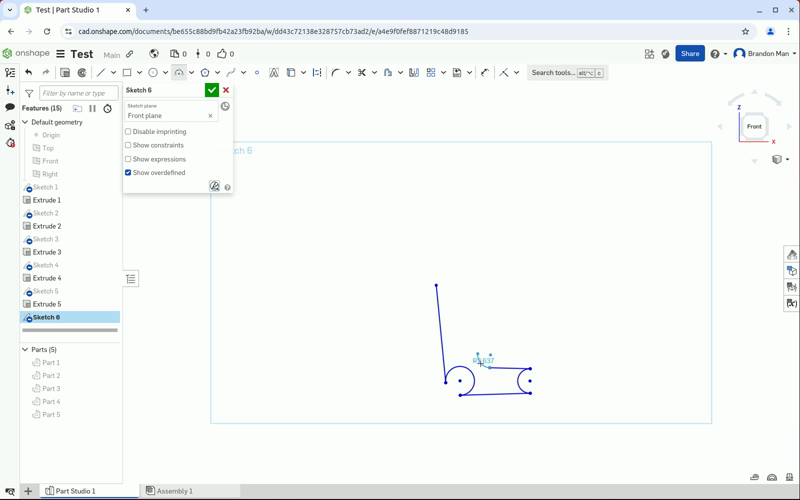
click(480, 363)
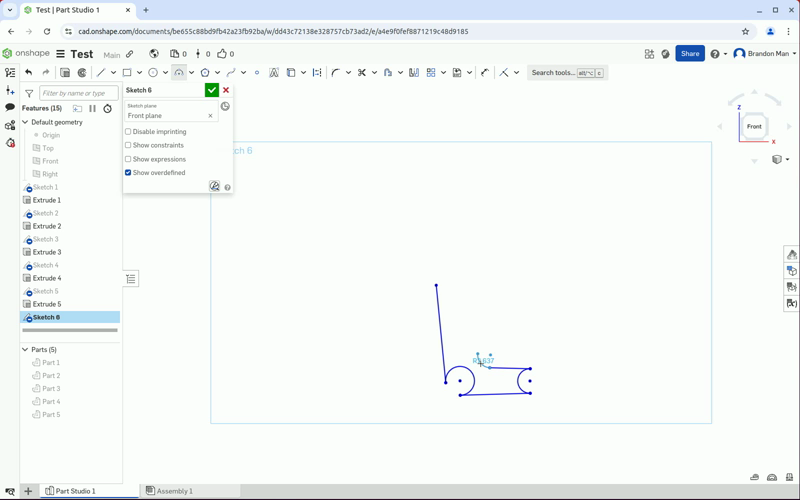
key_up(shift)
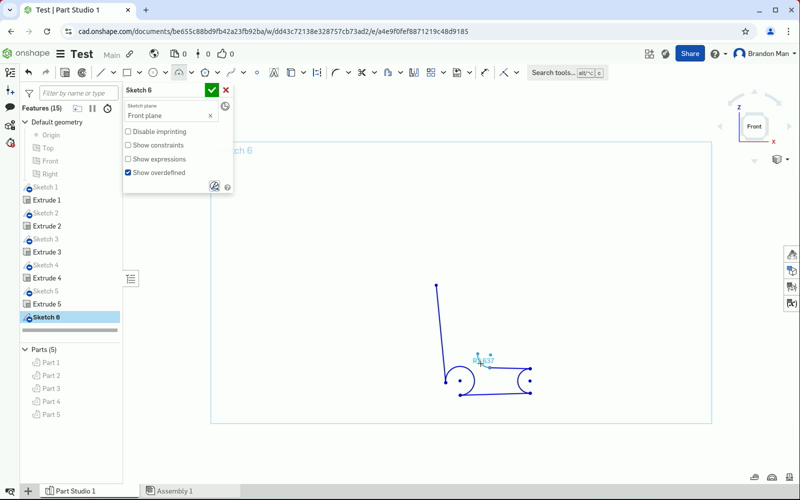
key(esc)
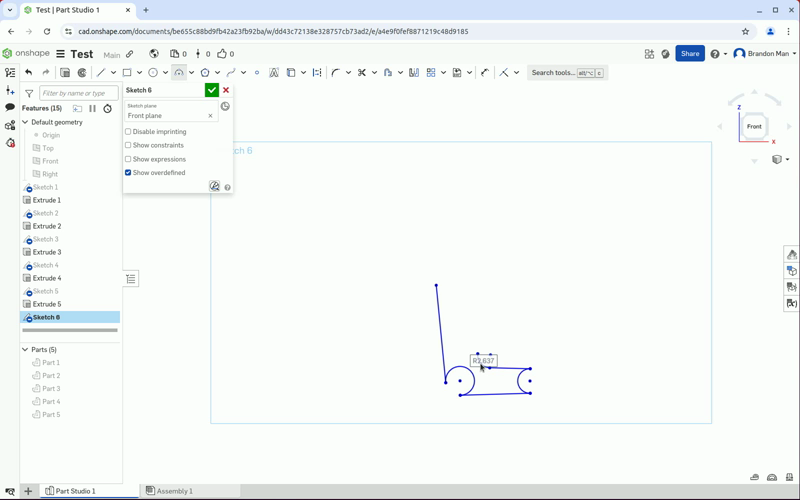
key(l)
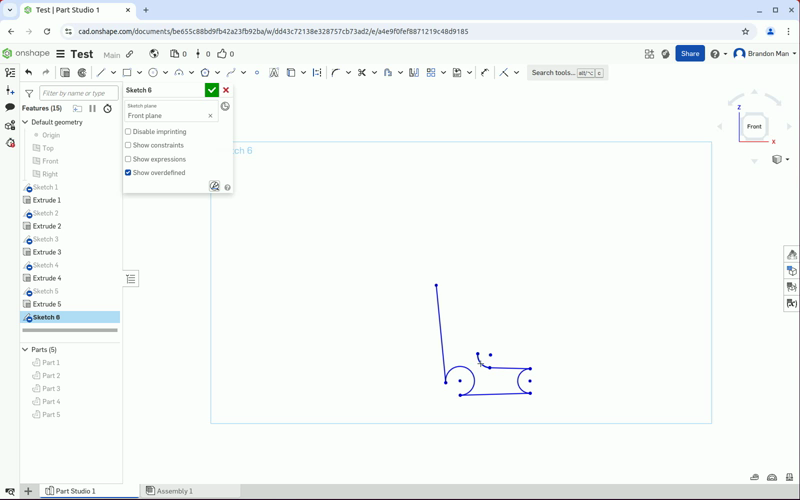
mouse_move(477, 353)
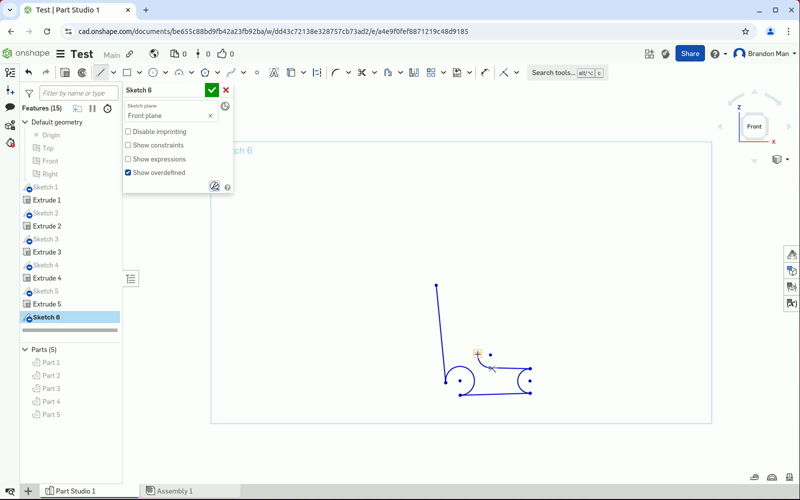
click(477, 353)
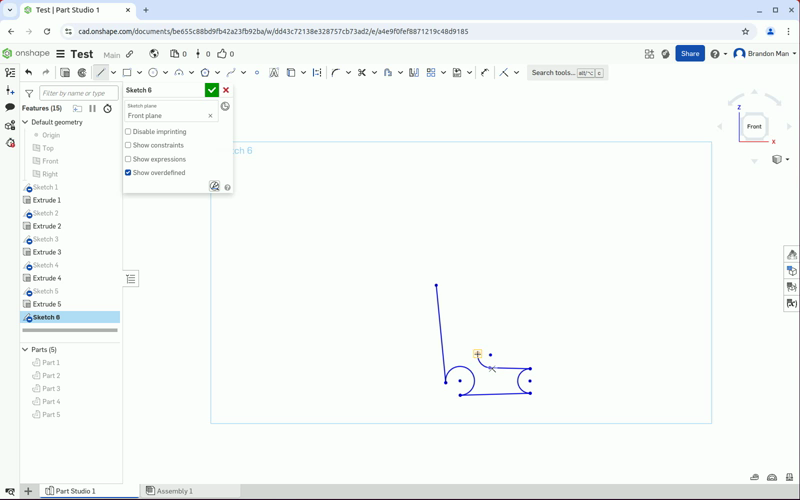
key_down(shift)
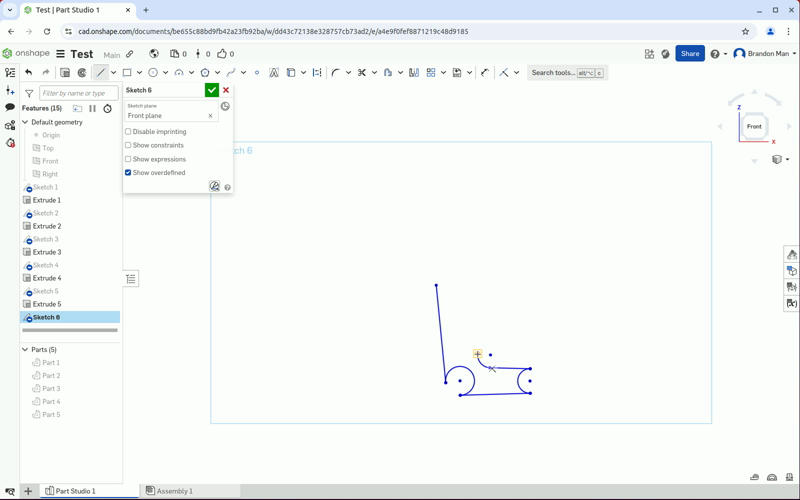
mouse_move(484, 285)
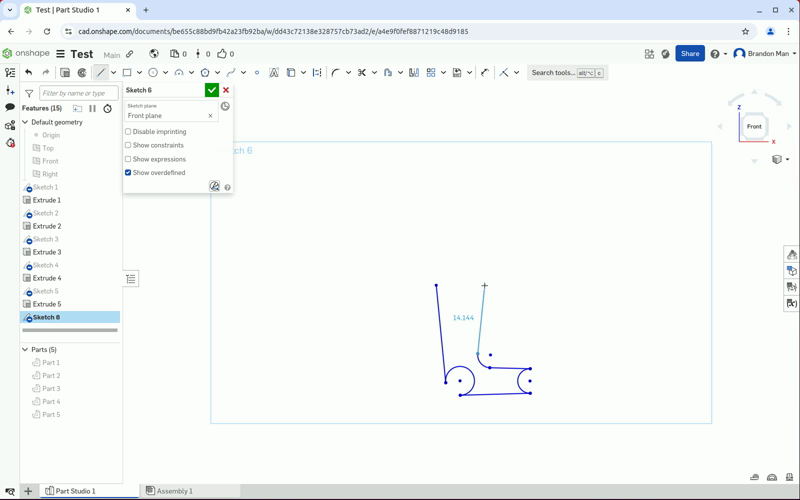
click(484, 285)
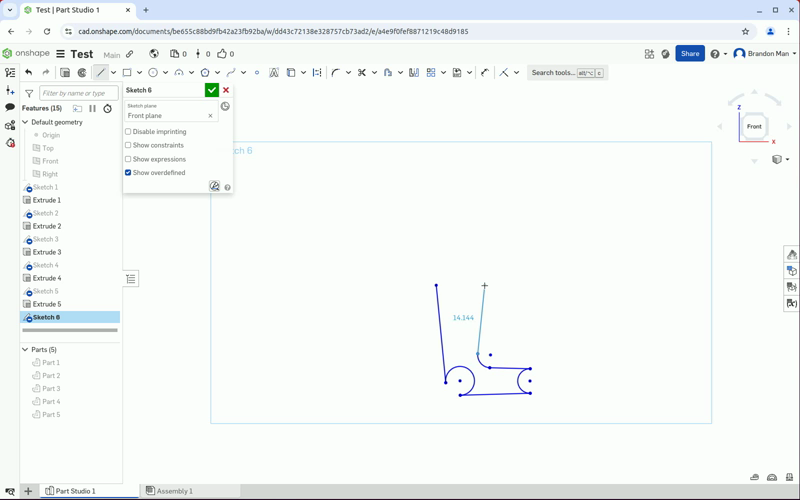
key_up(shift)
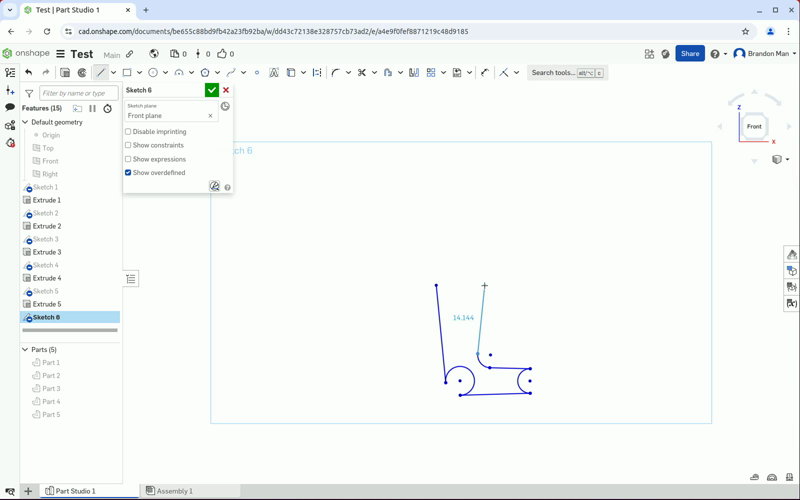
key(esc)
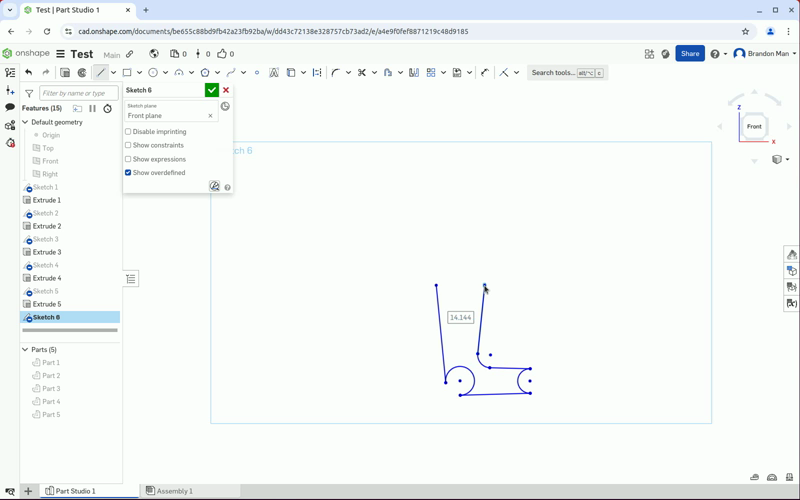
key(a)
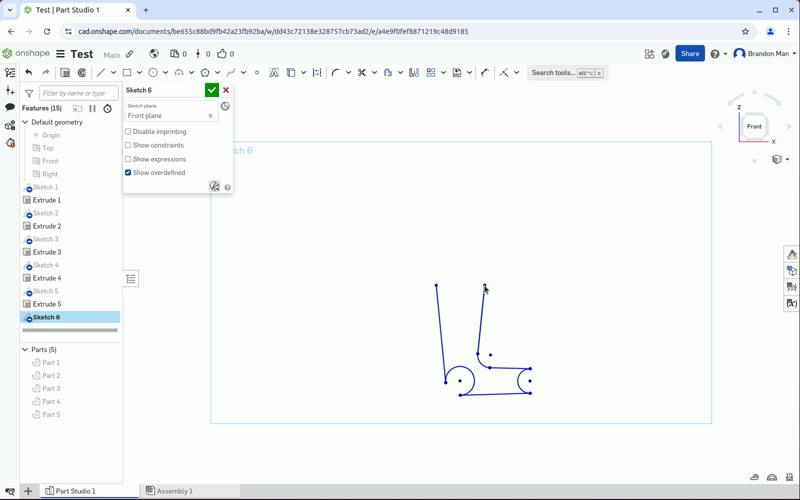
mouse_move(484, 285)
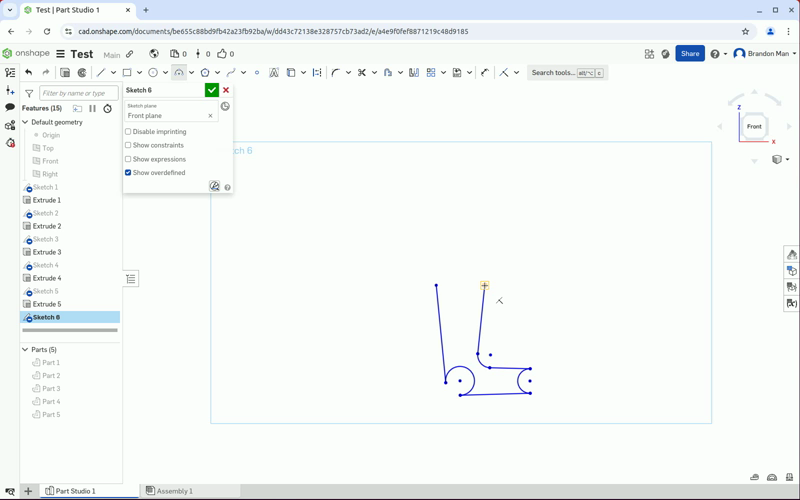
click(484, 285)
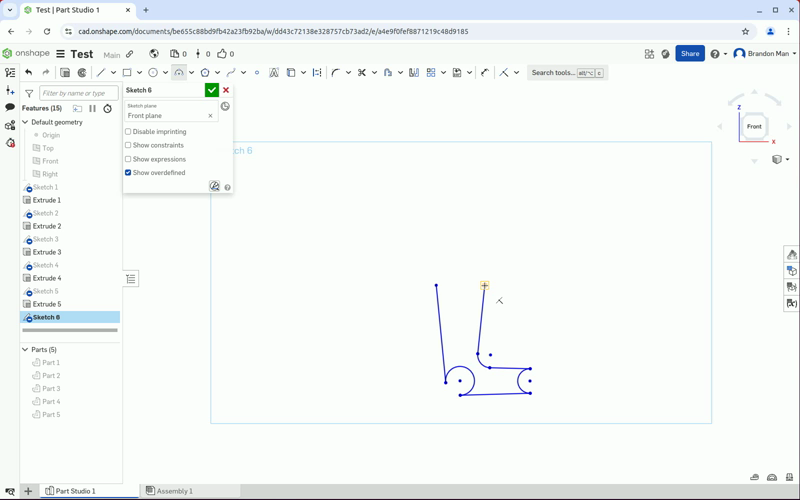
mouse_move(436, 285)
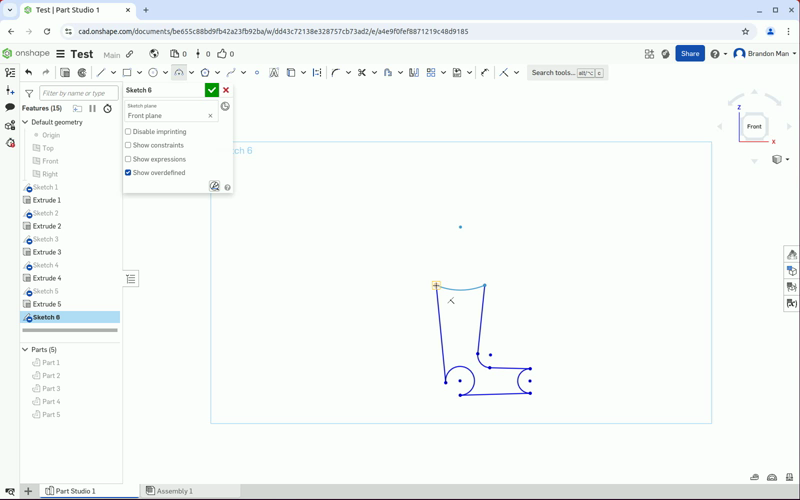
click(436, 285)
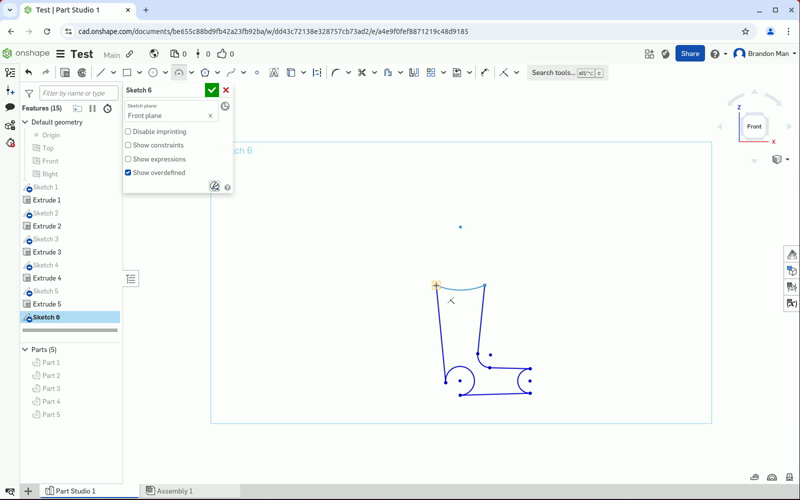
key_down(shift)
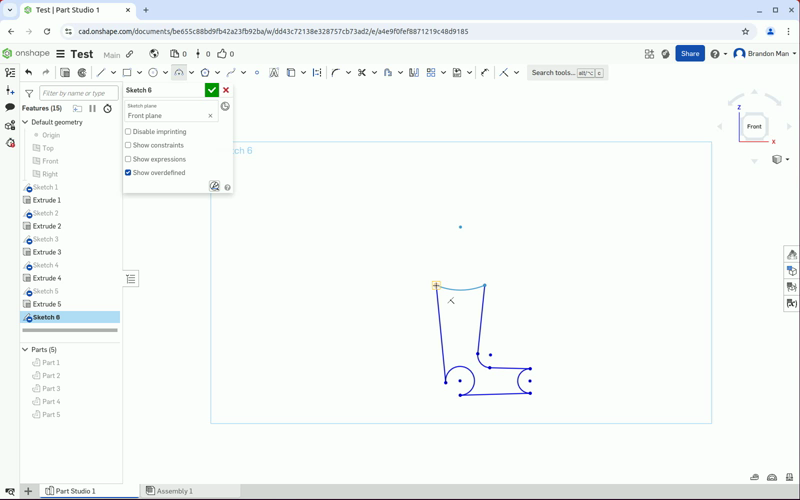
mouse_move(460, 307)
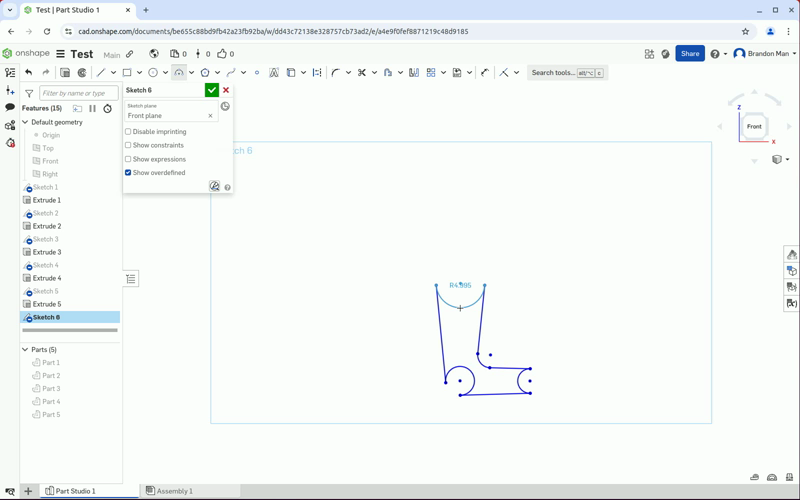
click(460, 307)
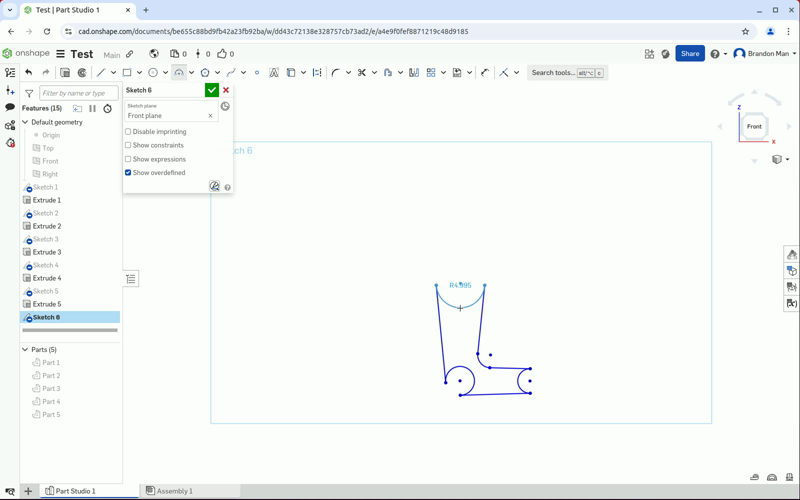
key_up(shift)
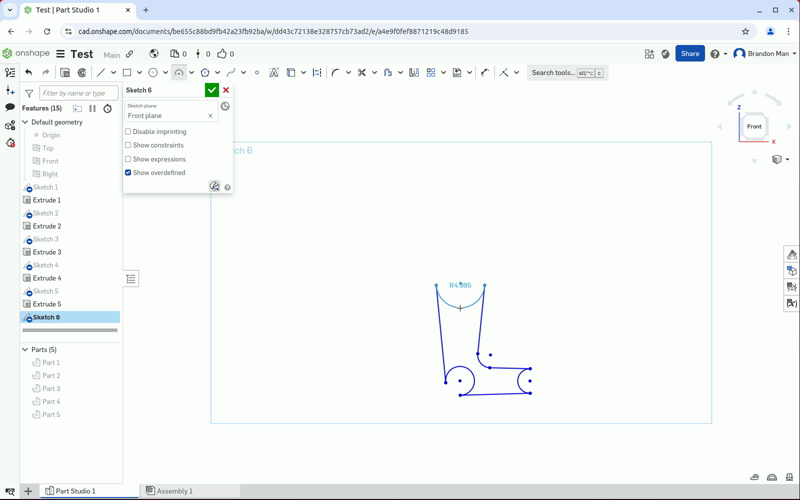
key(esc)
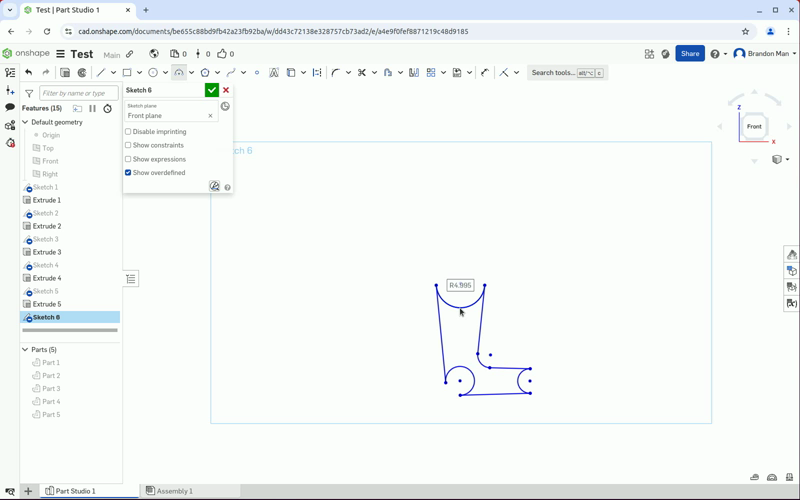
mouse_move(514, 377)
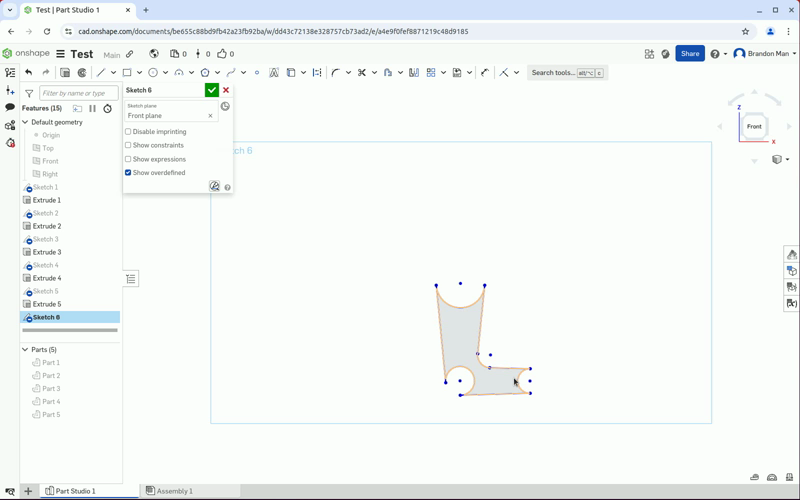
click(514, 377)
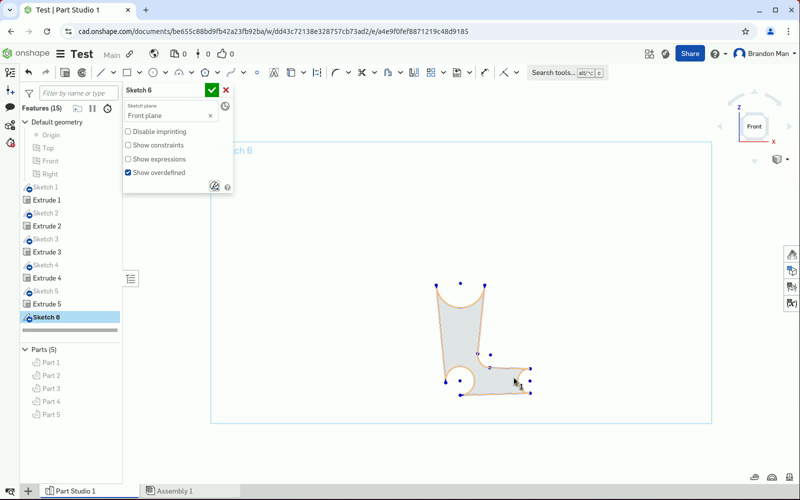
mouse_move(73, 352)
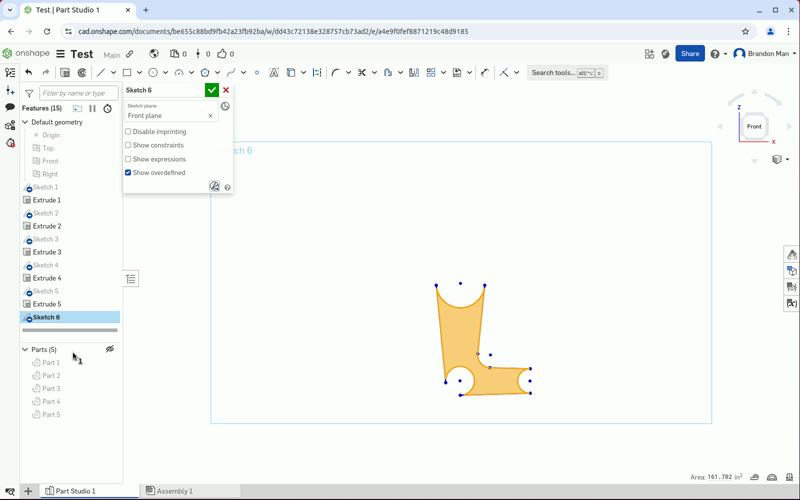
key(shift+y)
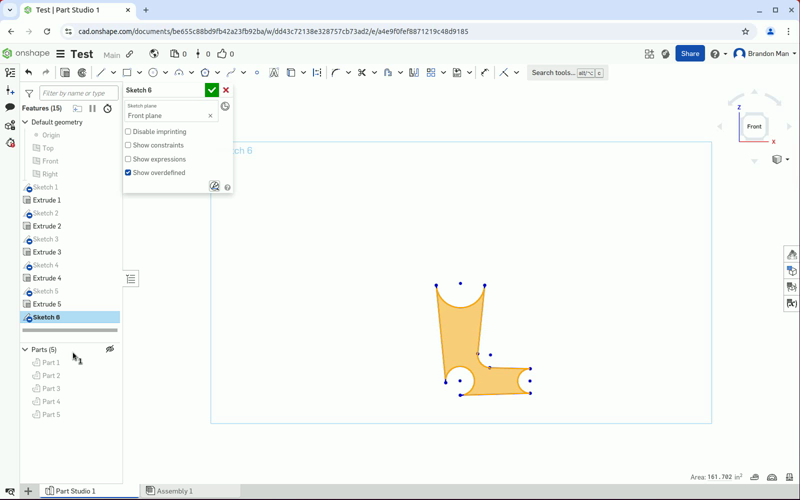
key(shift+e)
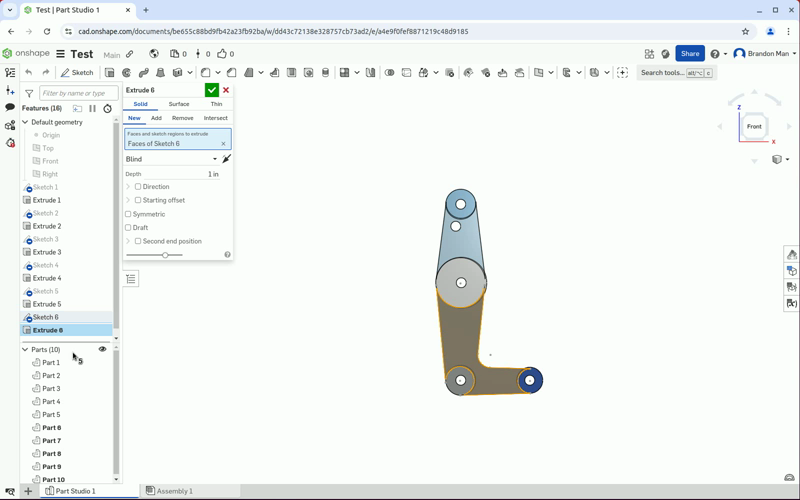
mouse_move(143, 106)
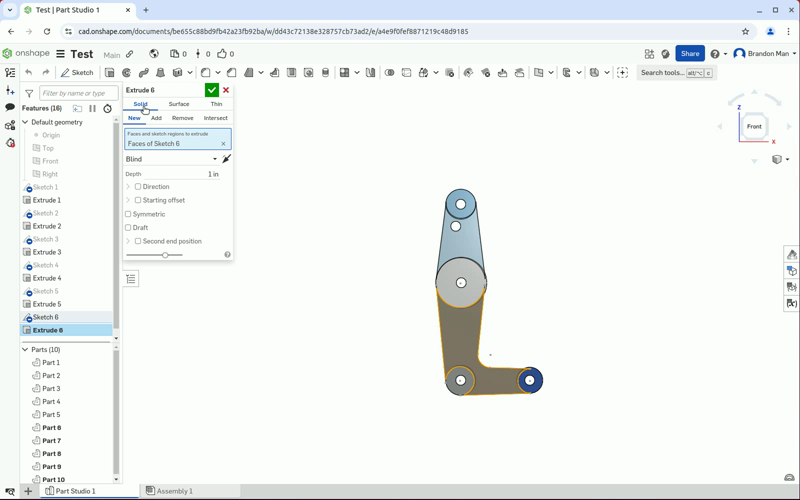
click(143, 106)
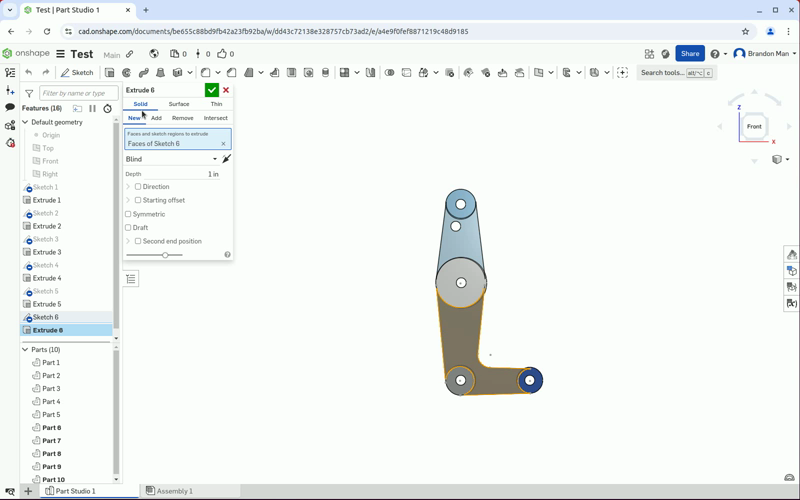
mouse_move(137, 120)
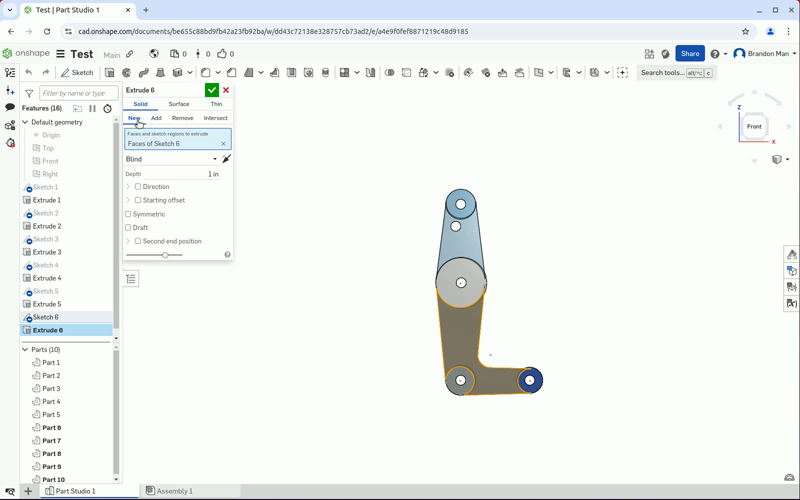
click(137, 120)
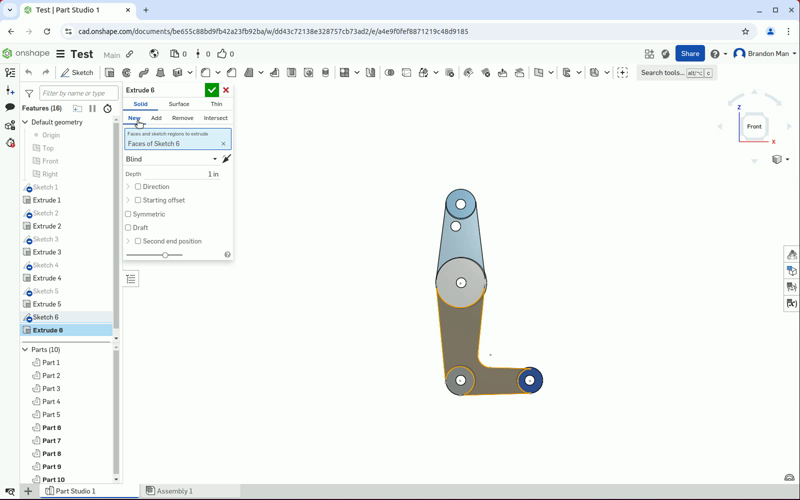
key(tab, 4)
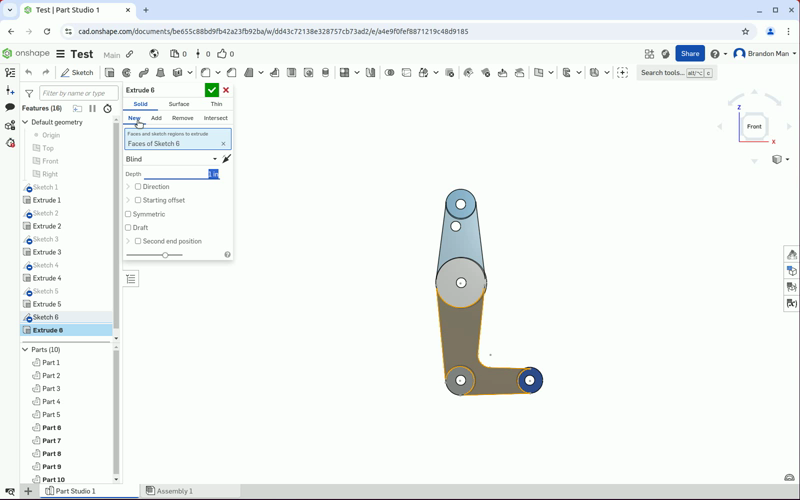
text(0.963)
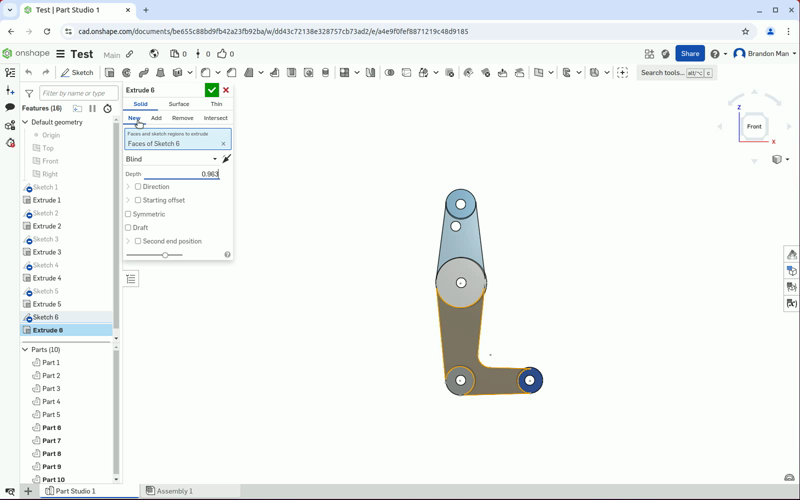
key(enter)
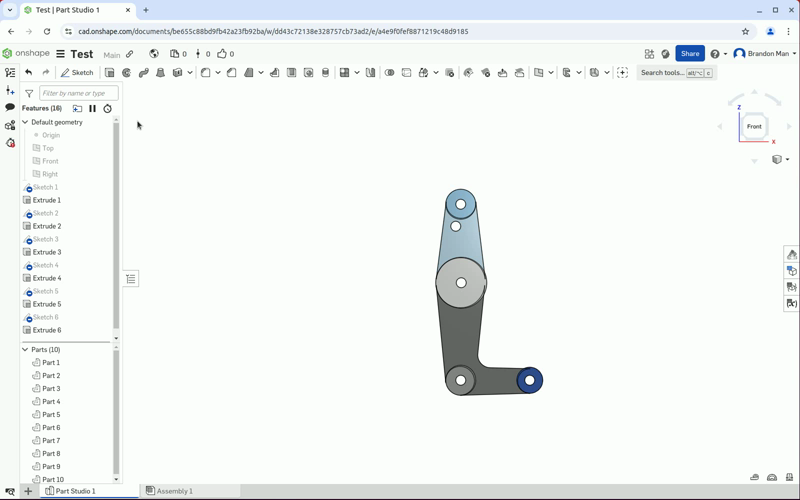
key(shift+h)
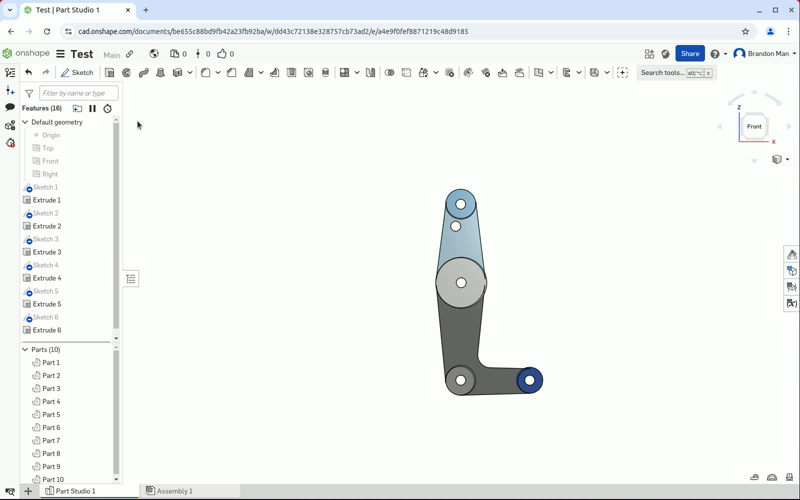
key(shift+h)
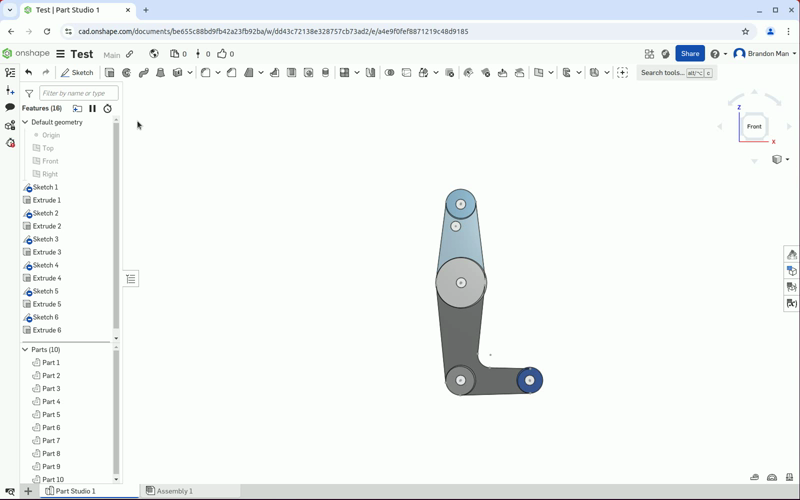
key(shift+7)
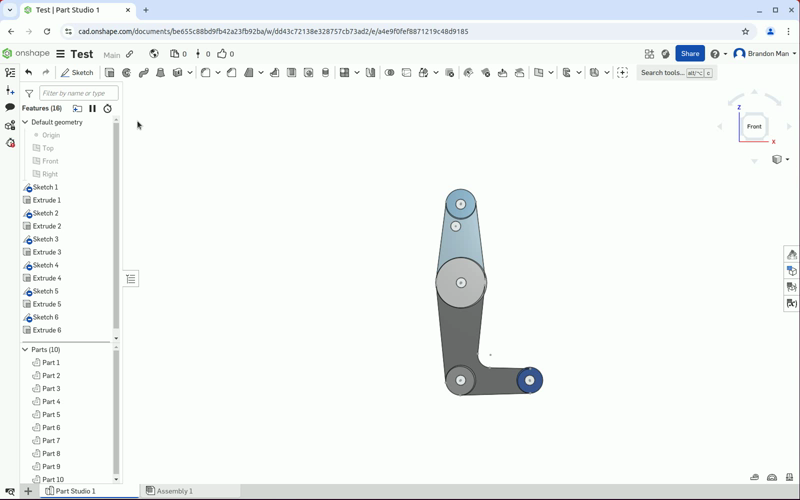
key(left, 2)
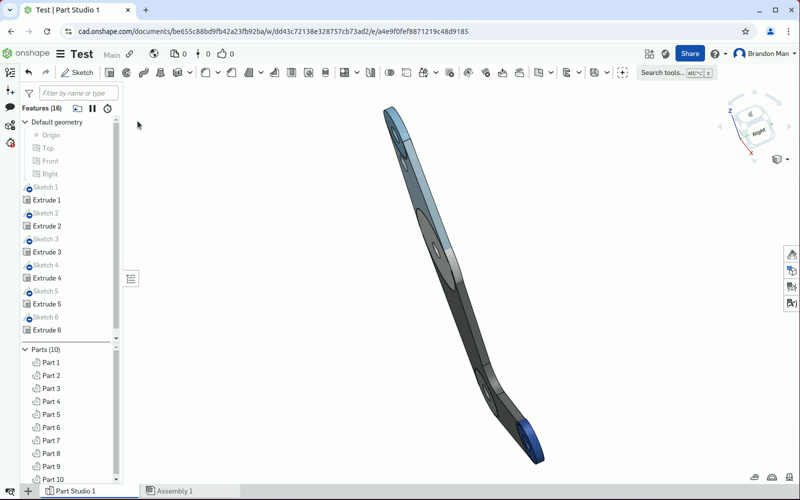
key(down, 2)
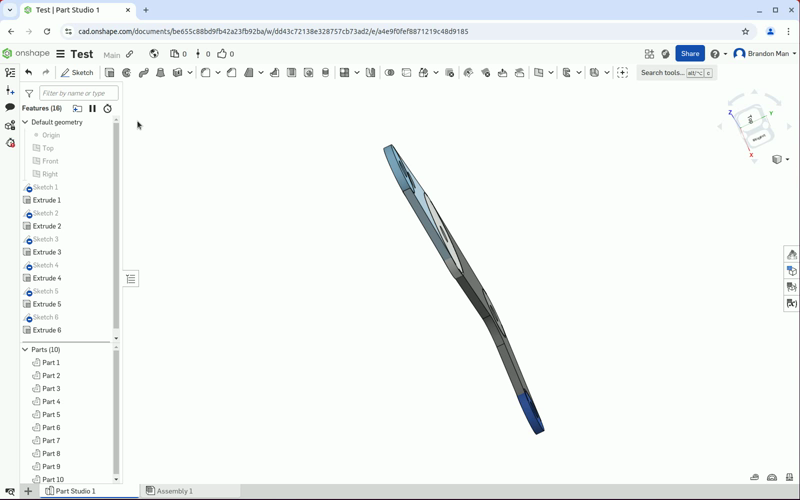
key(up, 2)
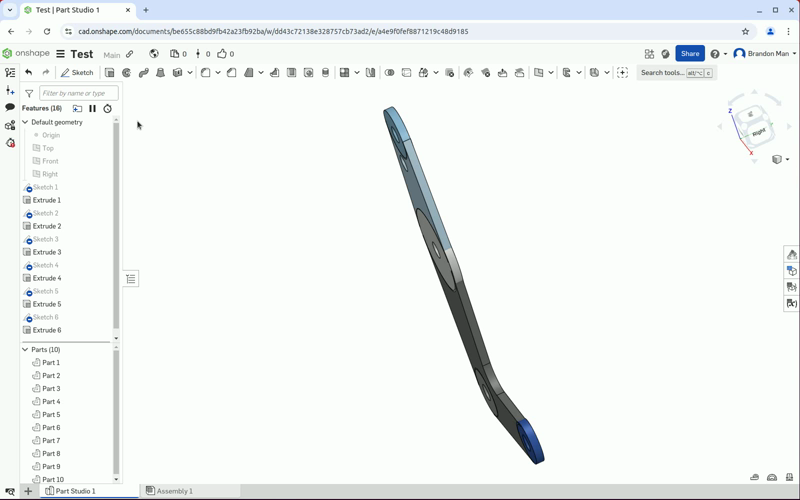
key(right, 2)
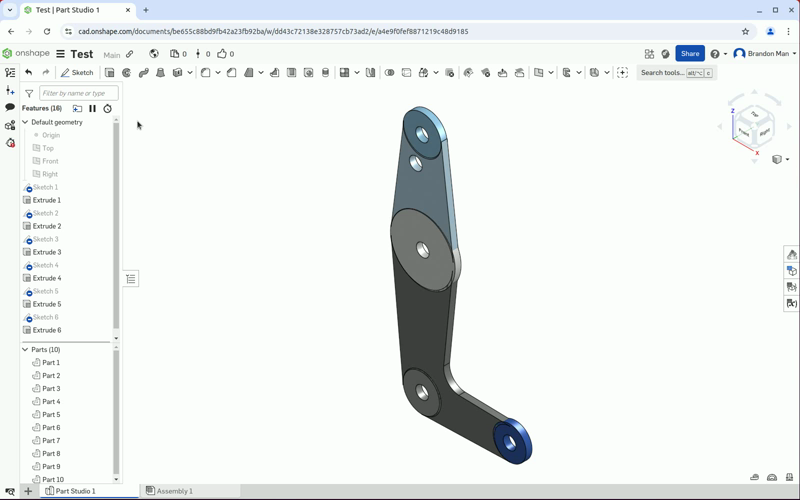
mouse_move(69, 189)
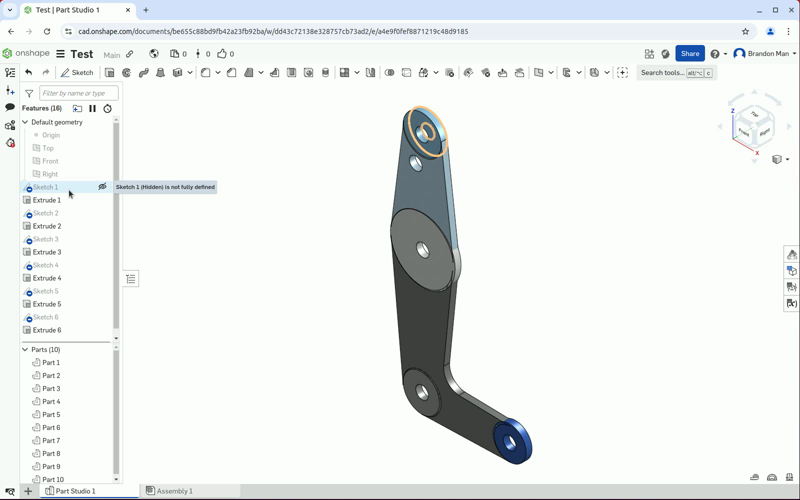
click(69, 189)